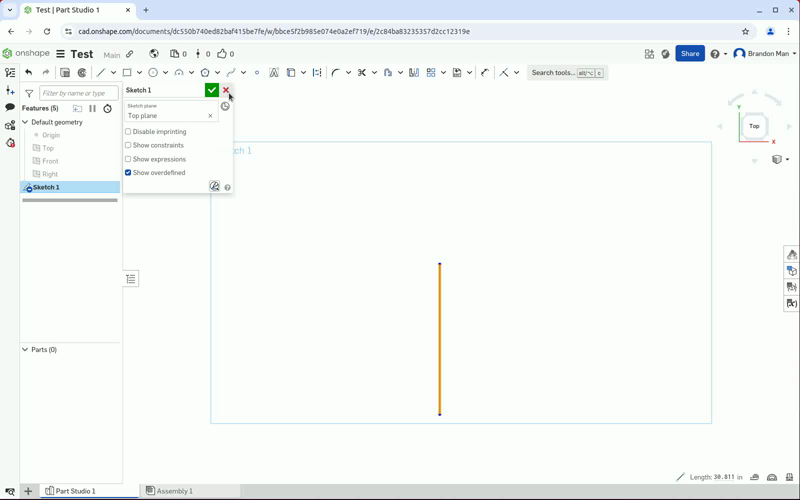
key(shift+h)
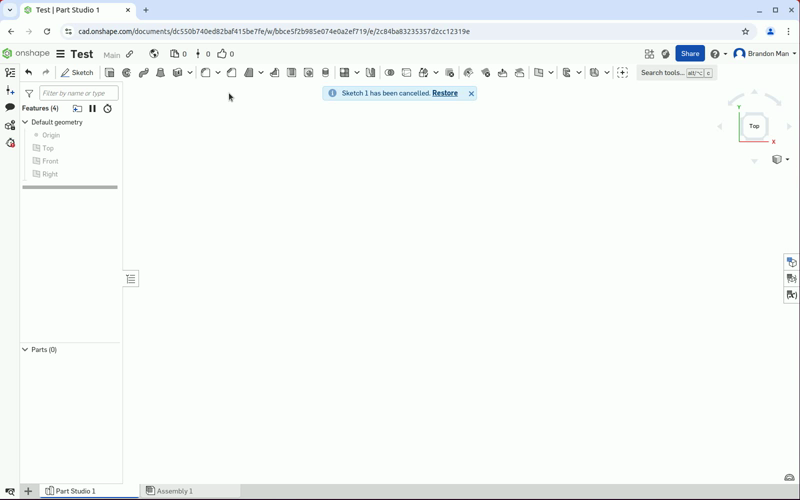
mouse_move(73, 352)
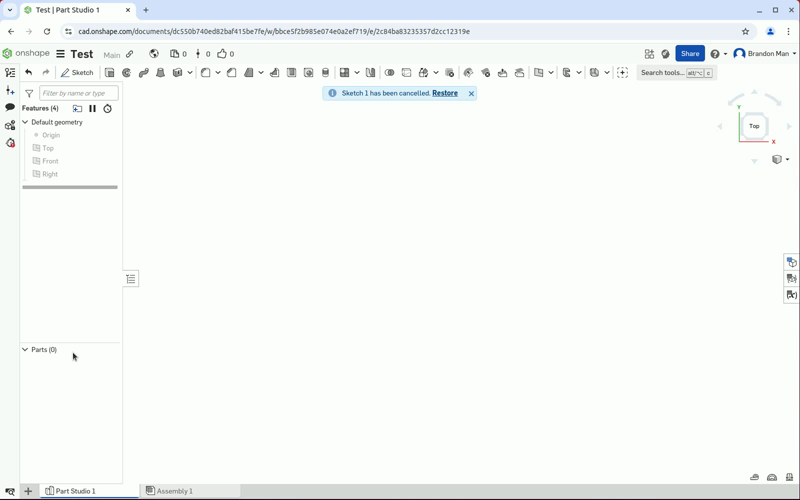
key(y)
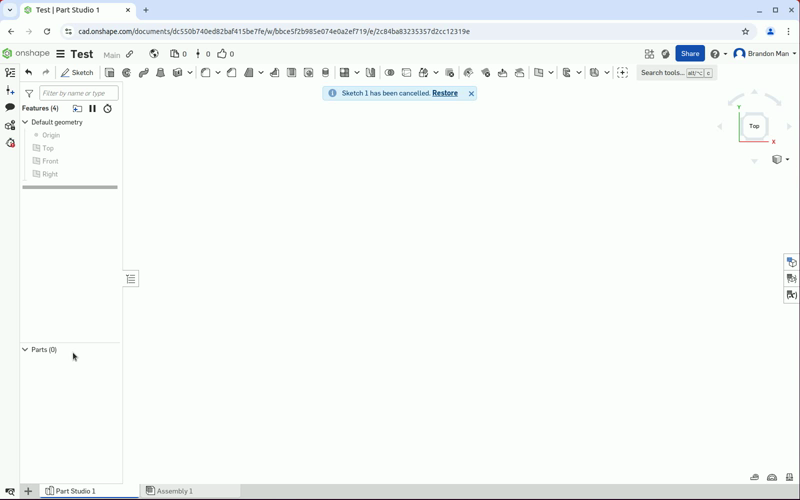
key(shift+p)
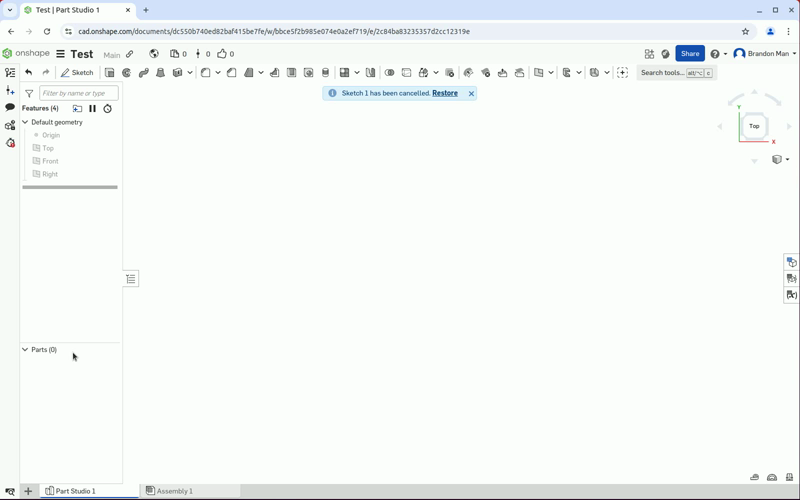
key(space)
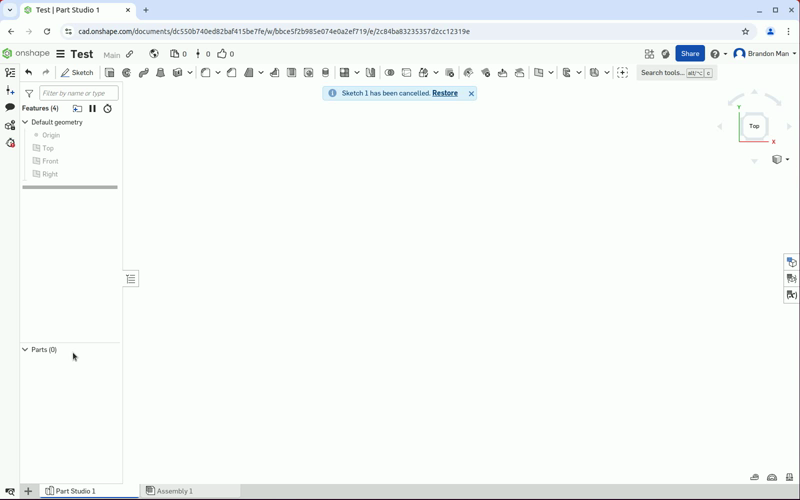
key_down(shift)
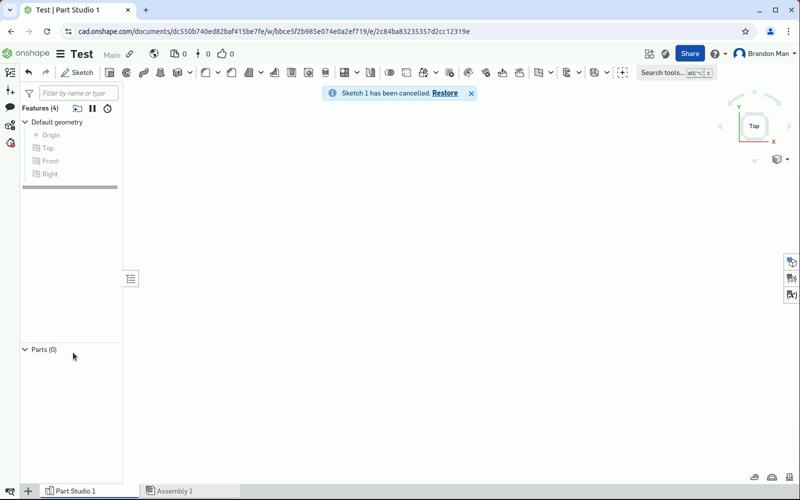
key(up)
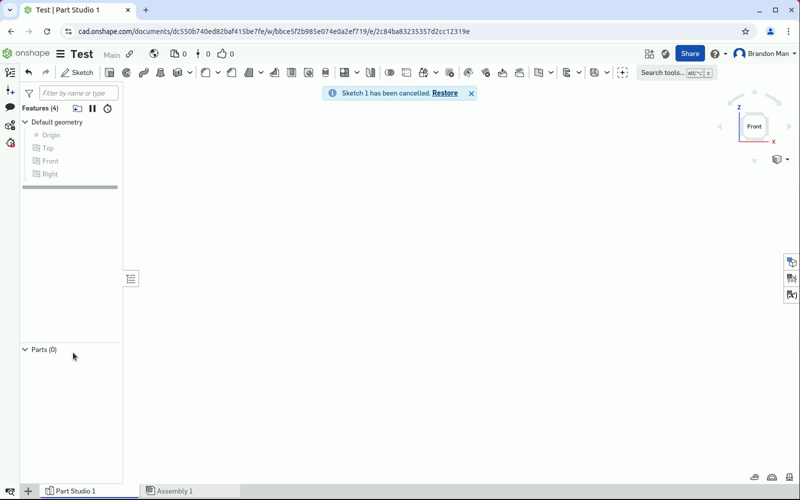
key_up(shift)
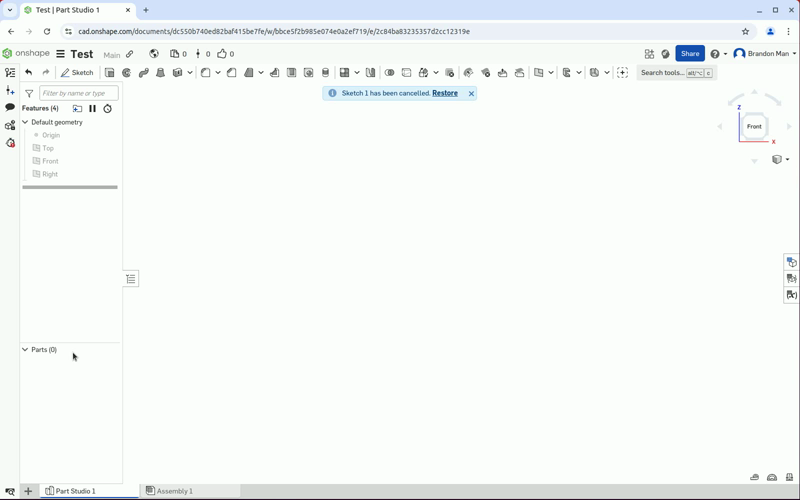
mouse_move(73, 352)
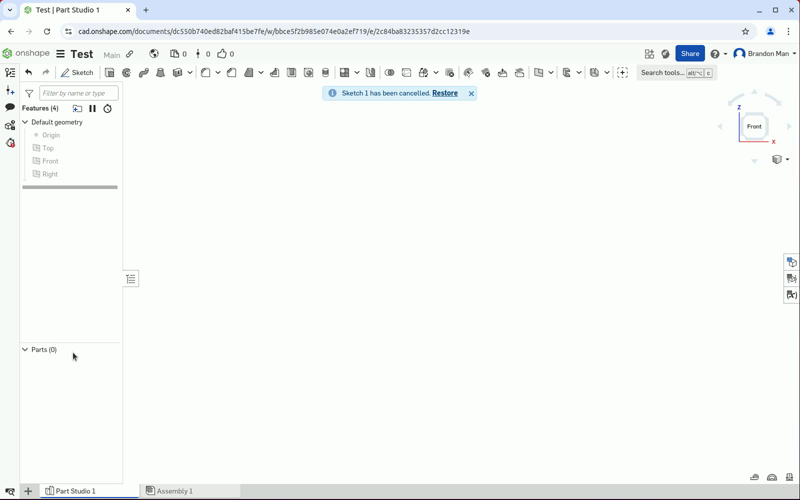
key(shift+y)
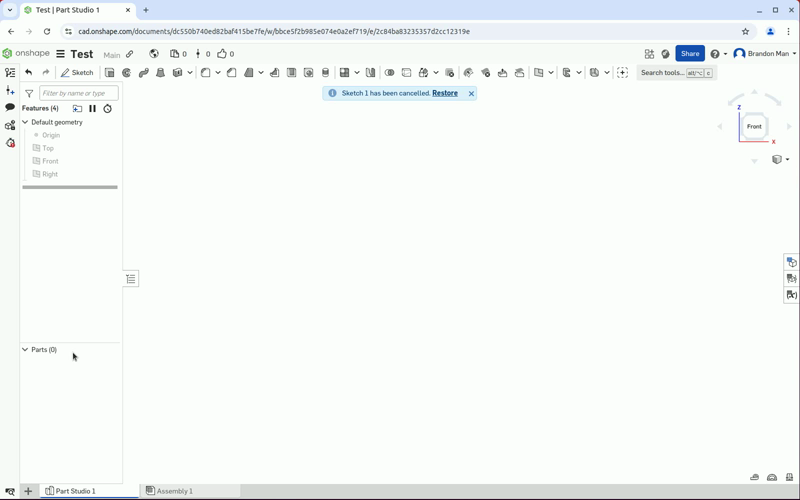
key(shift+s)
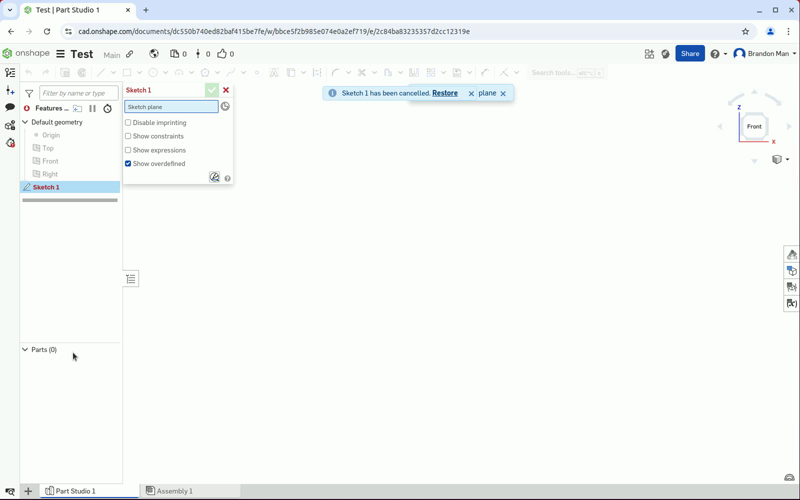
mouse_move(73, 163)
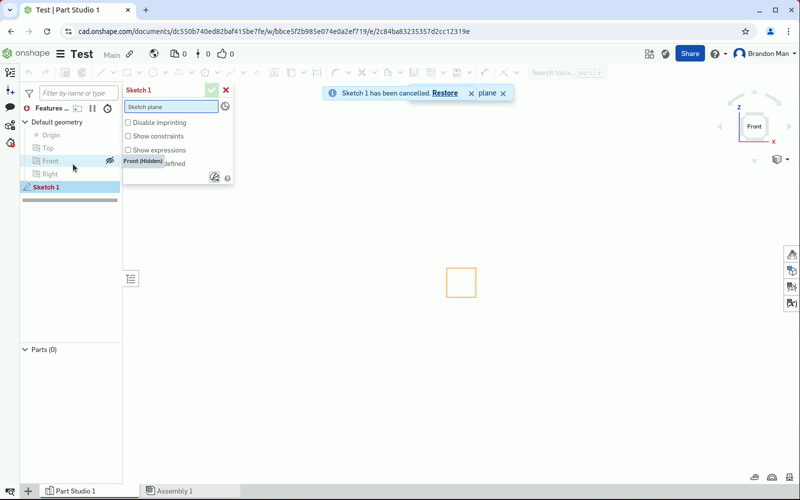
click(73, 163)
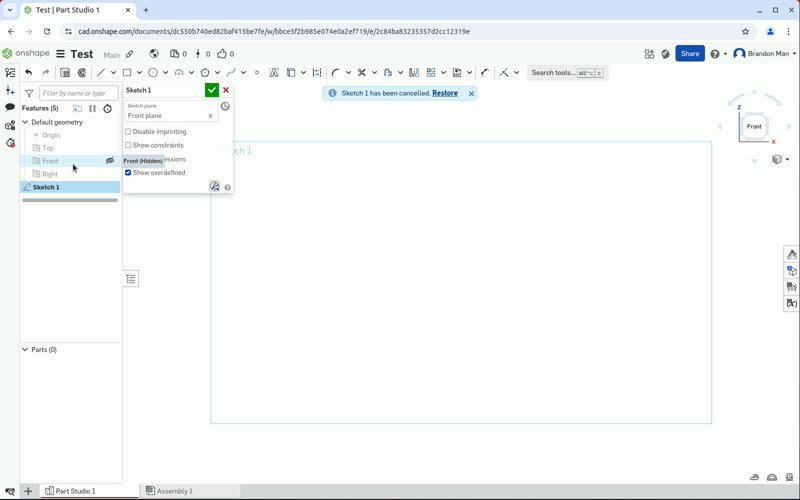
mouse_move(73, 352)
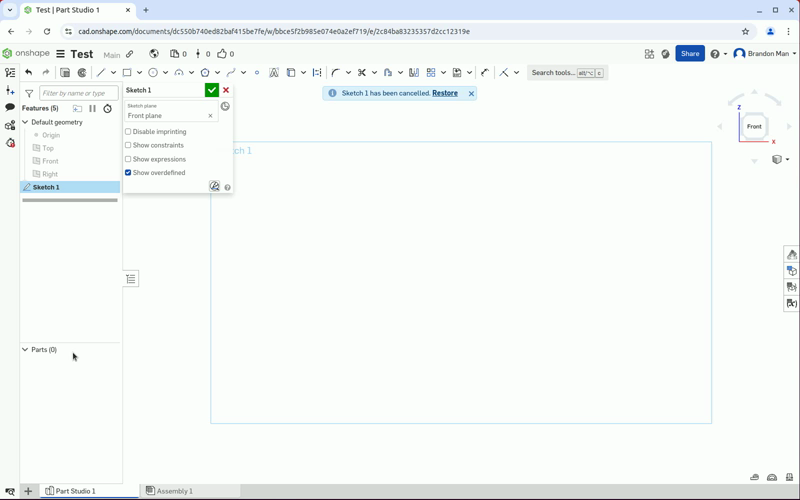
key(y)
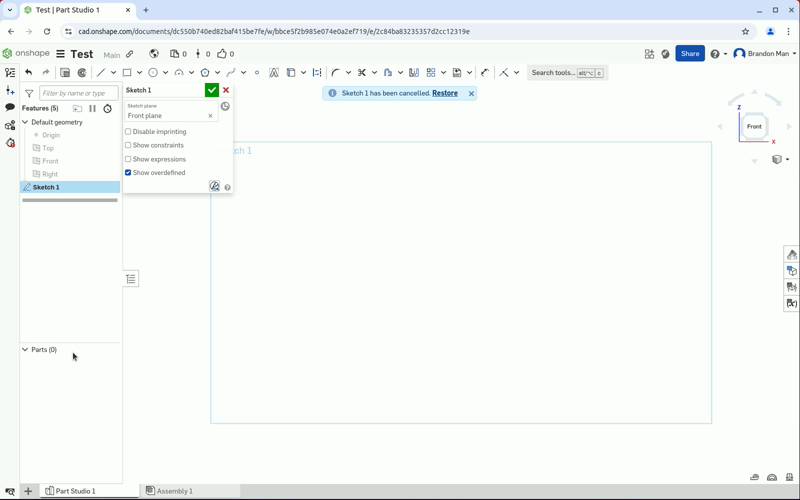
key(c)
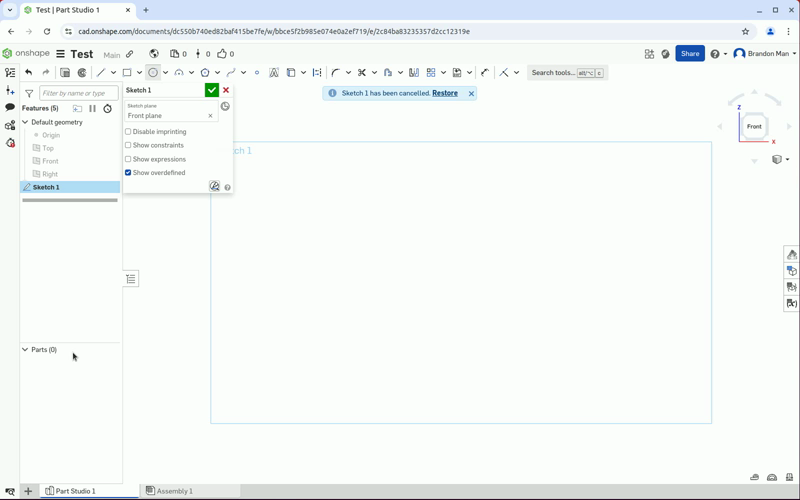
key_down(shift)
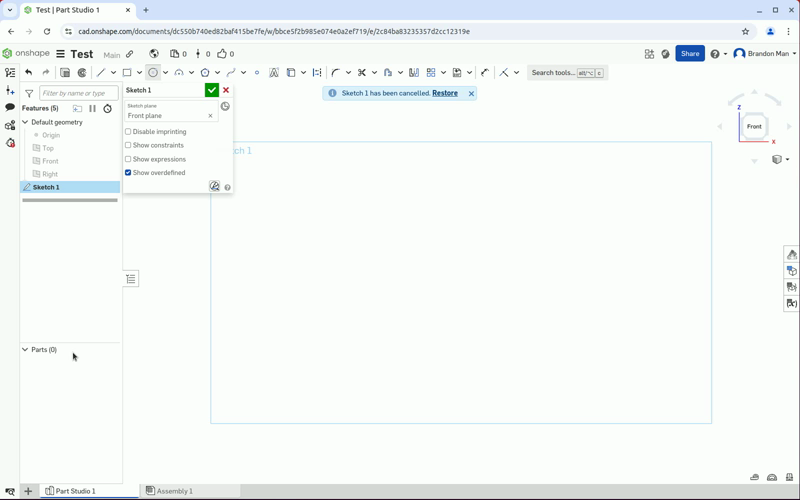
mouse_move(461, 178)
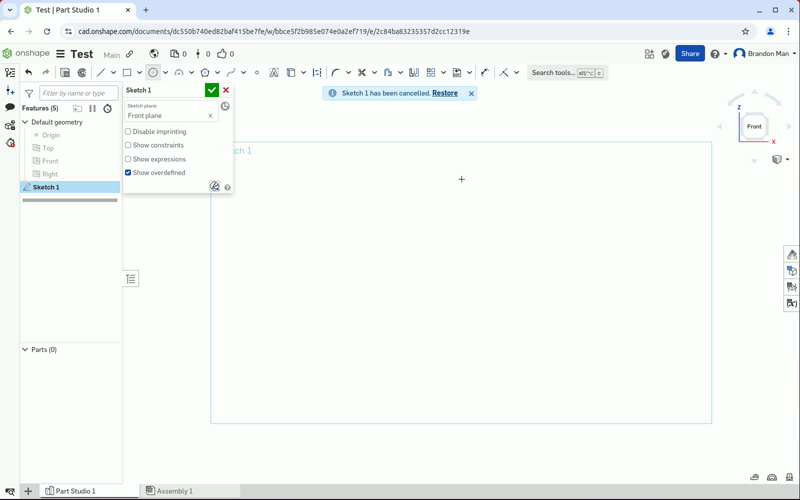
click(461, 178)
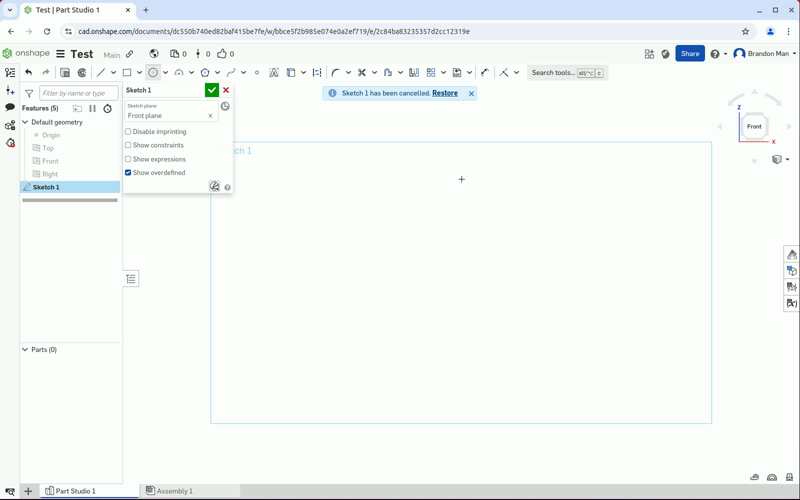
key_up(shift)
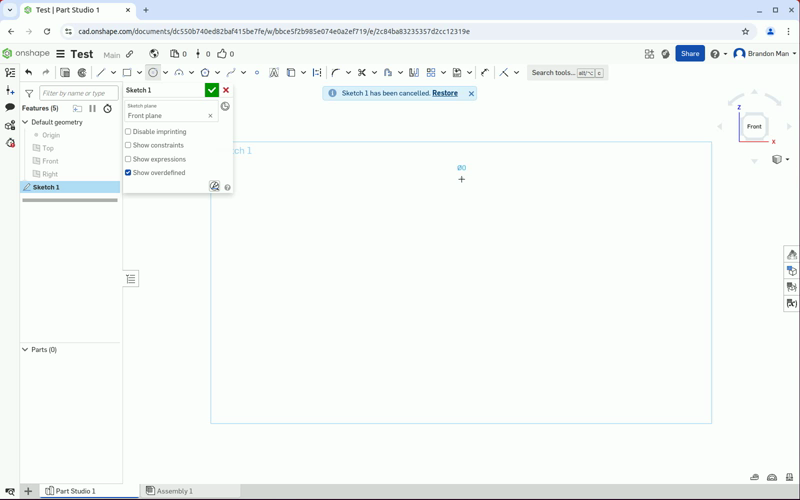
mouse_move(471, 178)
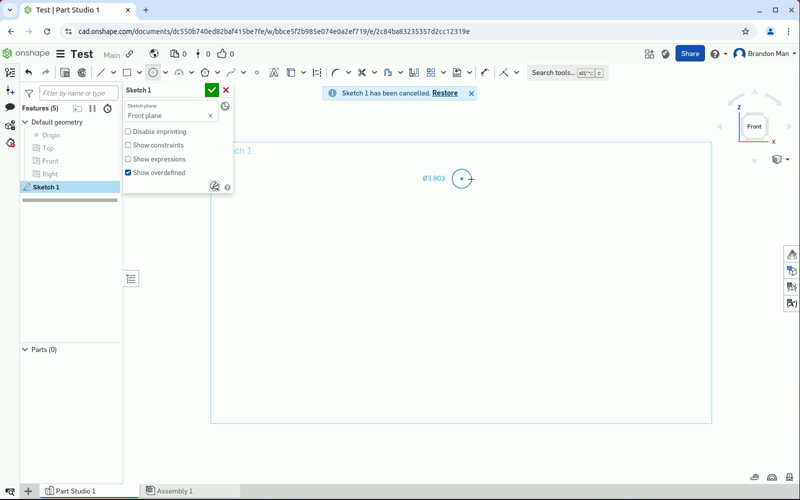
click(471, 178)
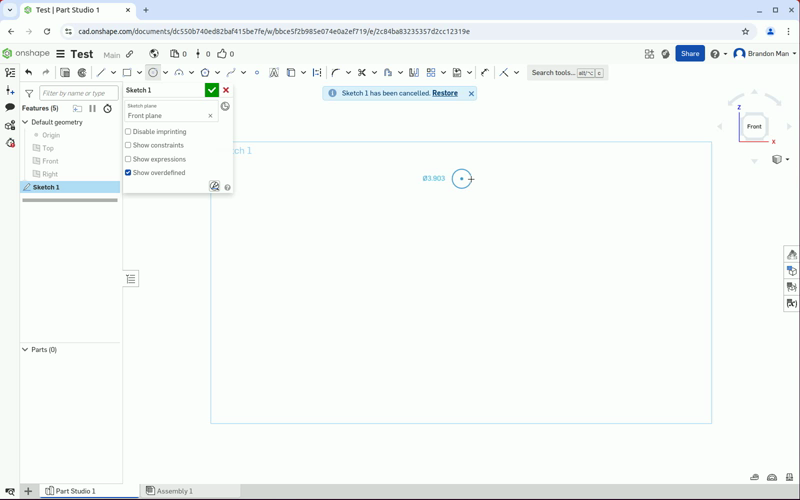
key(esc)
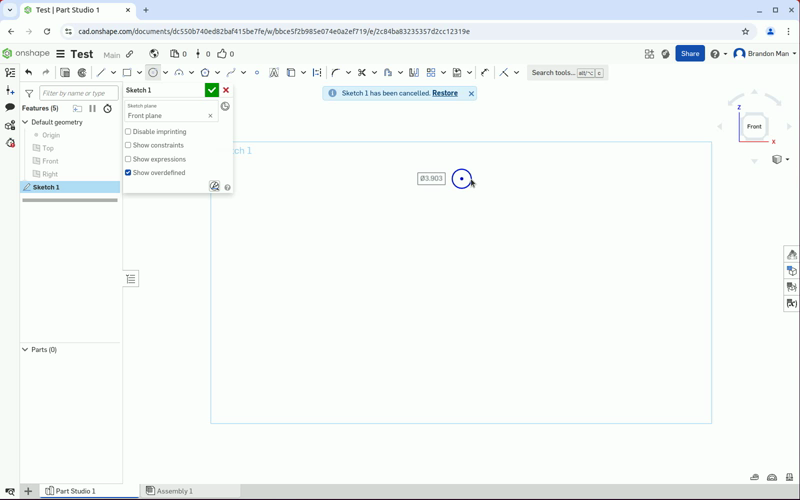
key(c)
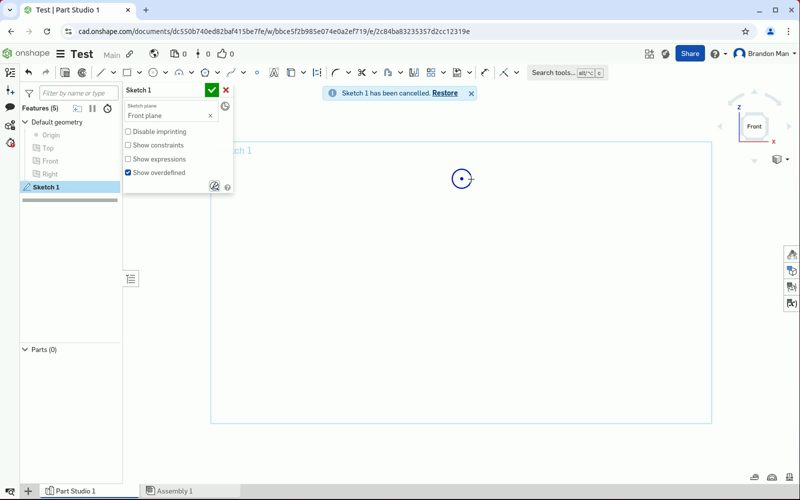
key_down(shift)
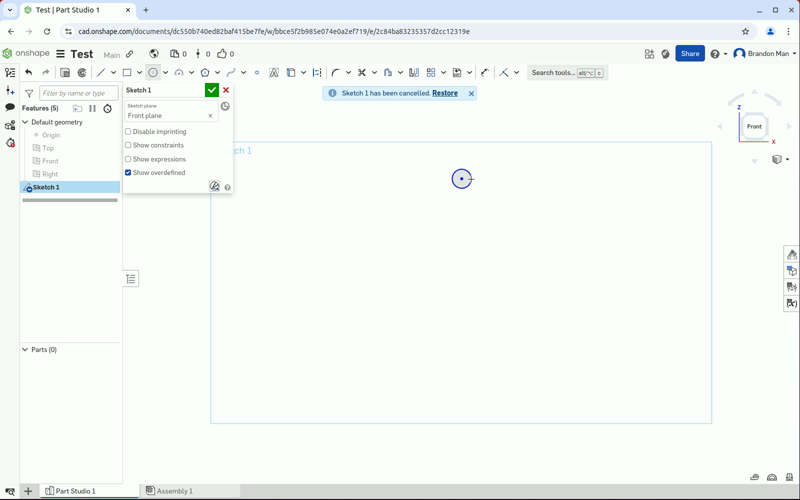
mouse_move(461, 178)
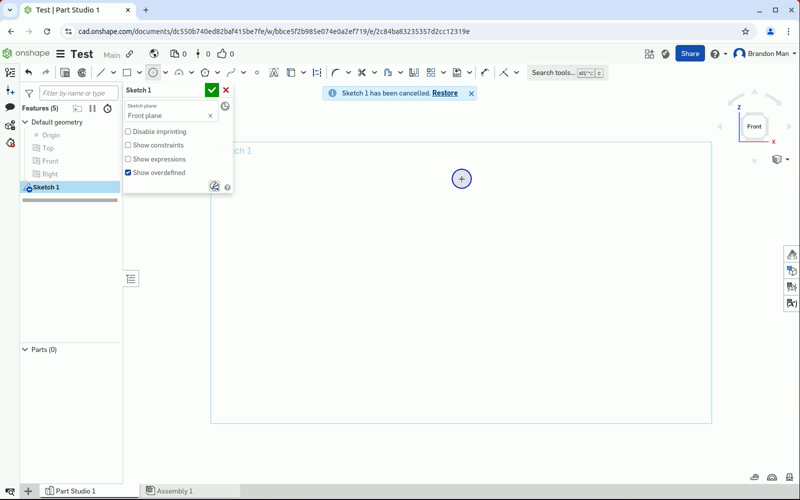
click(461, 178)
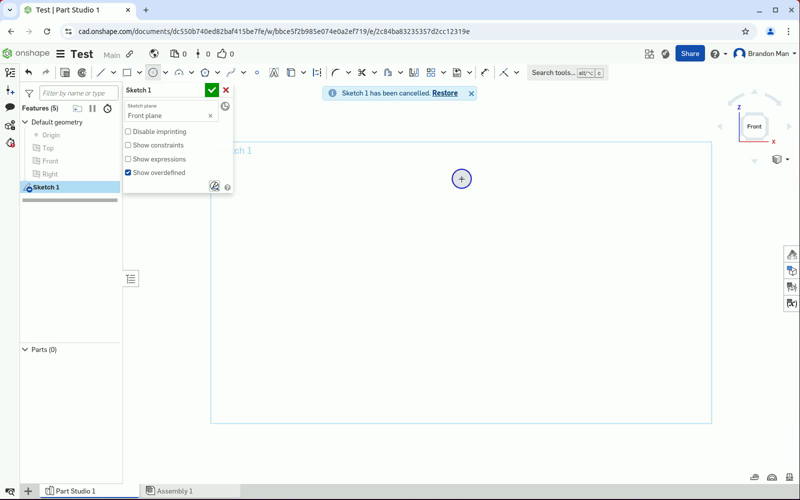
key_up(shift)
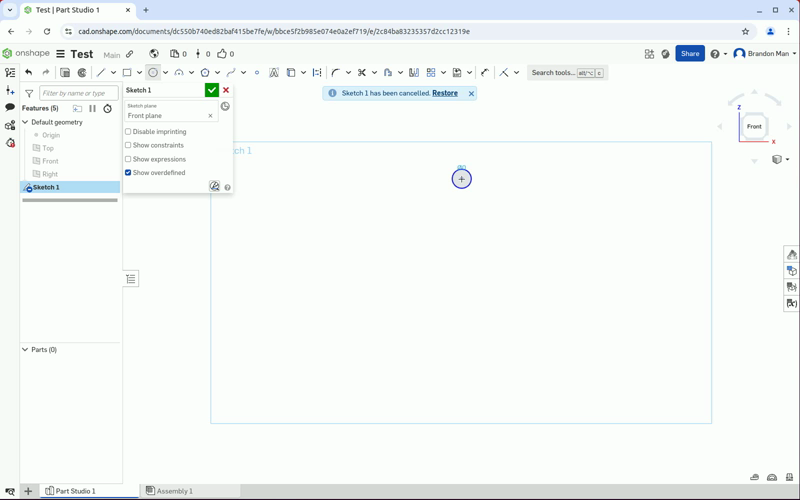
mouse_move(464, 178)
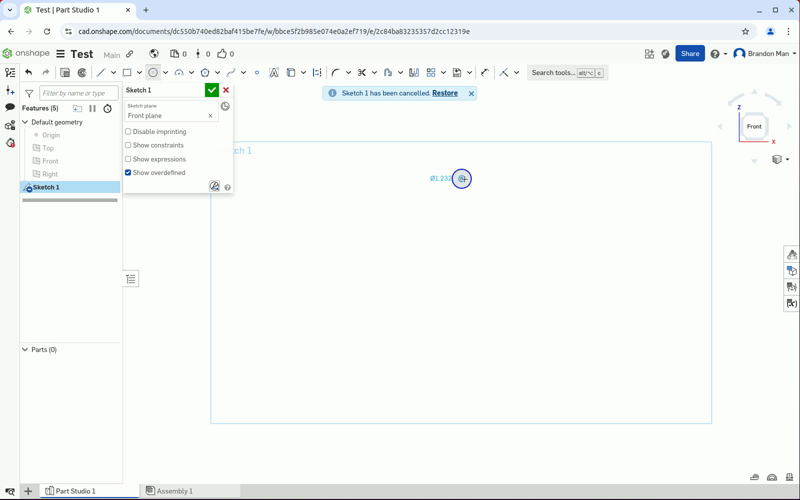
scroll(6)
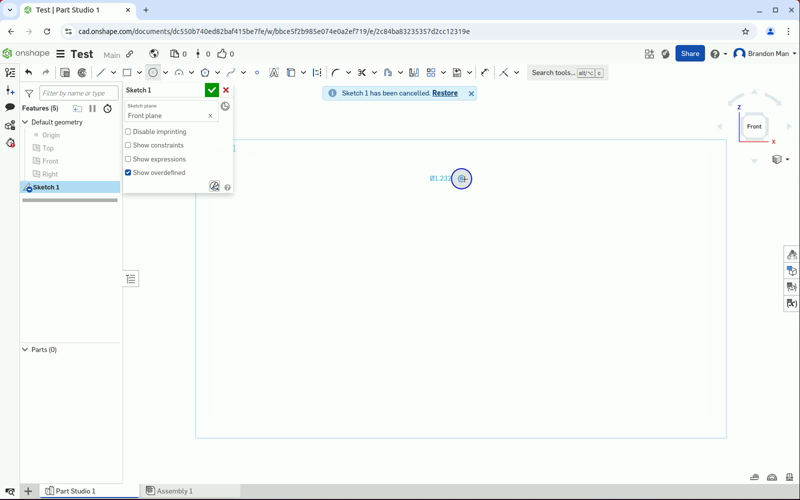
scroll(6)
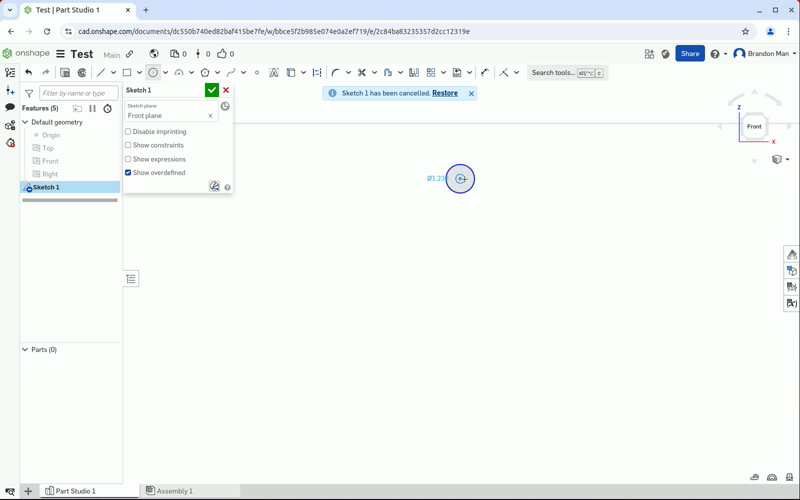
scroll(6)
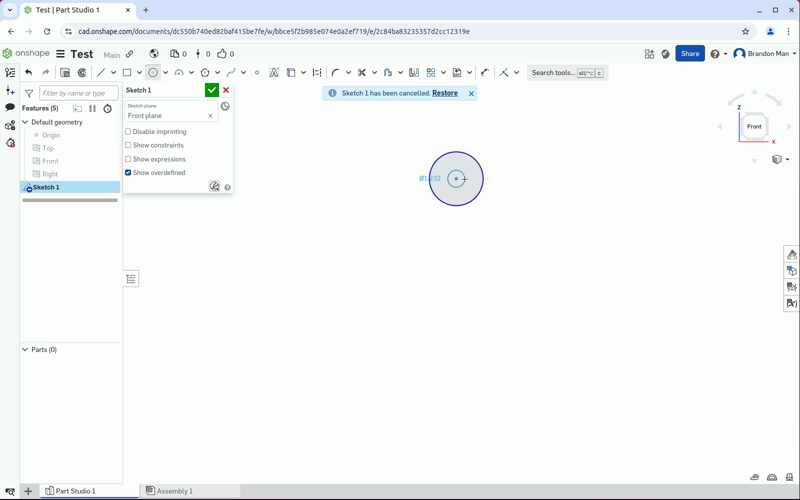
scroll(6)
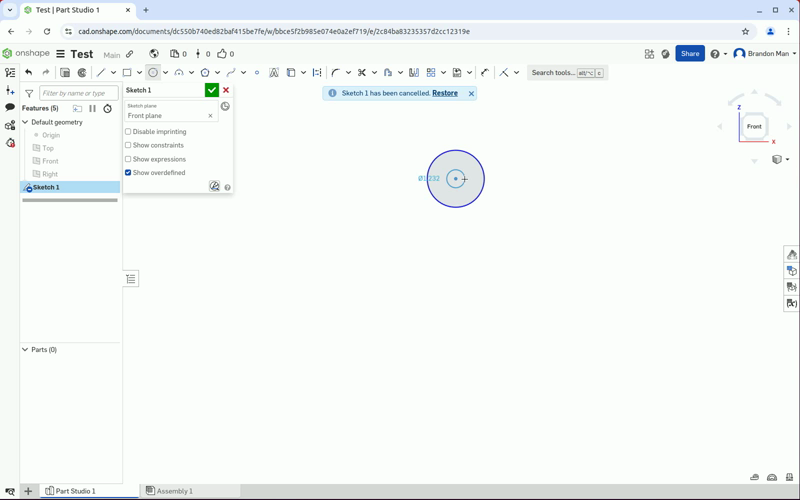
scroll(6)
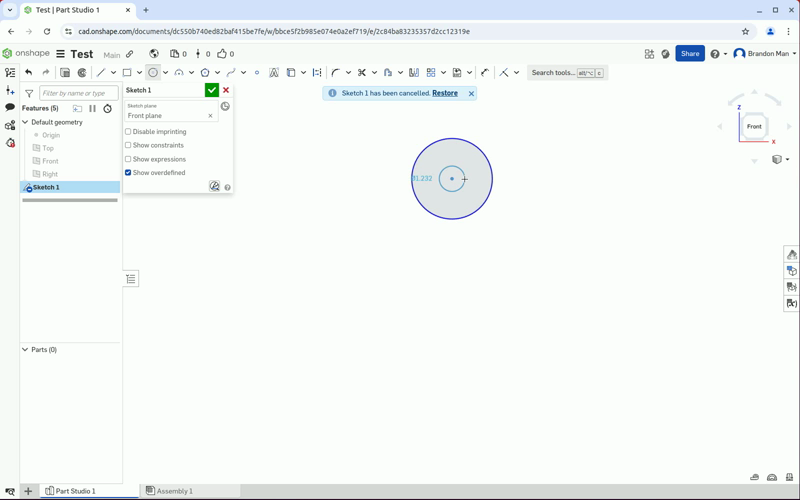
scroll(6)
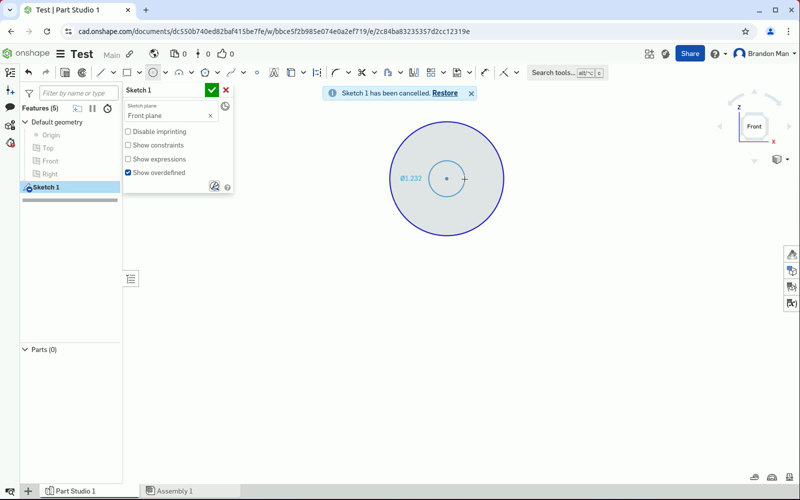
scroll(6)
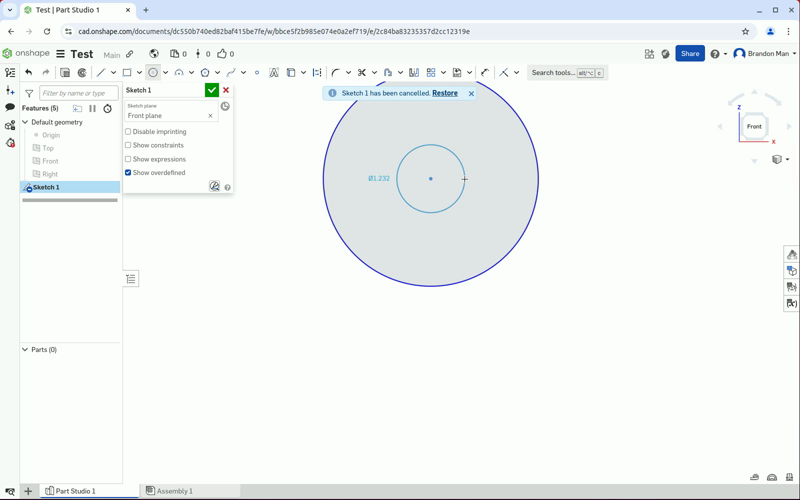
click(464, 178)
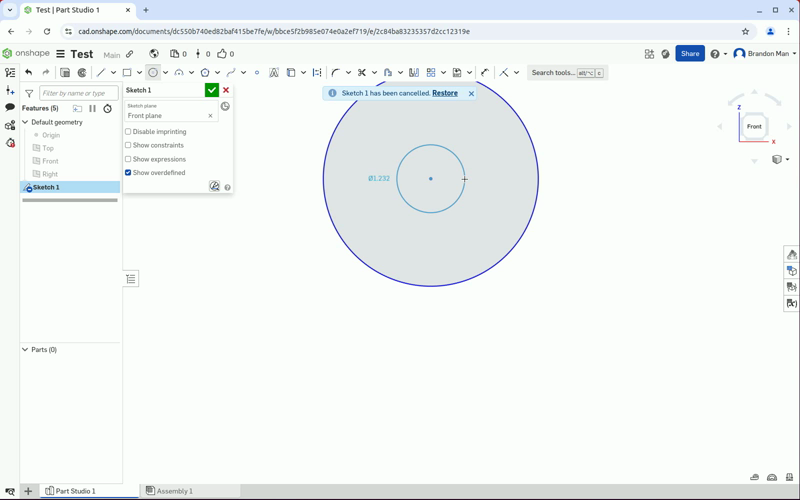
scroll(-6)
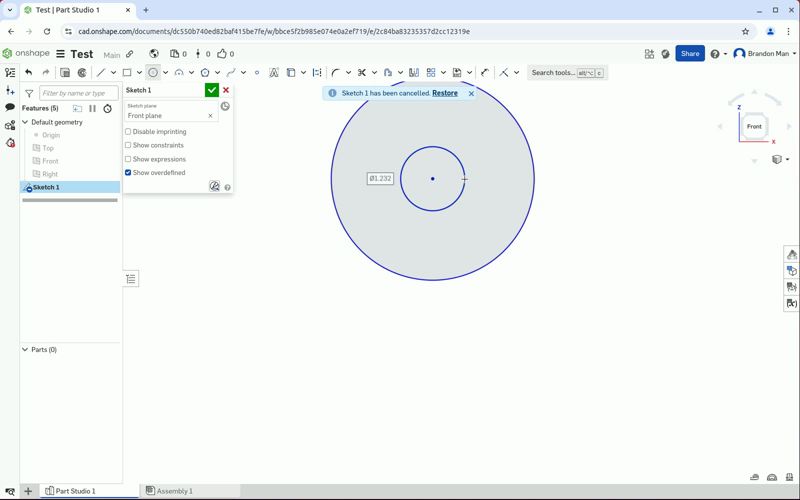
scroll(-6)
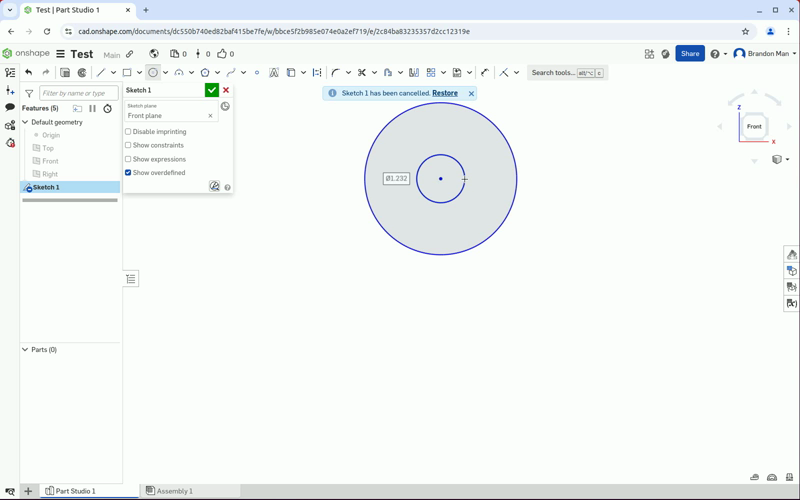
scroll(-6)
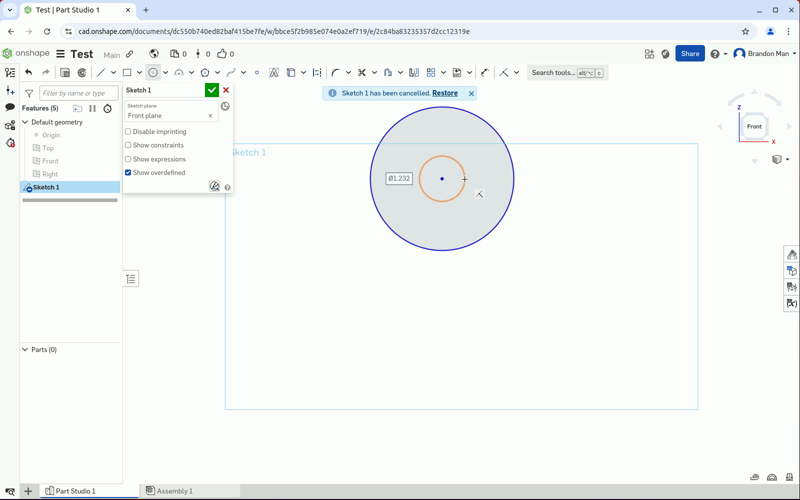
scroll(-6)
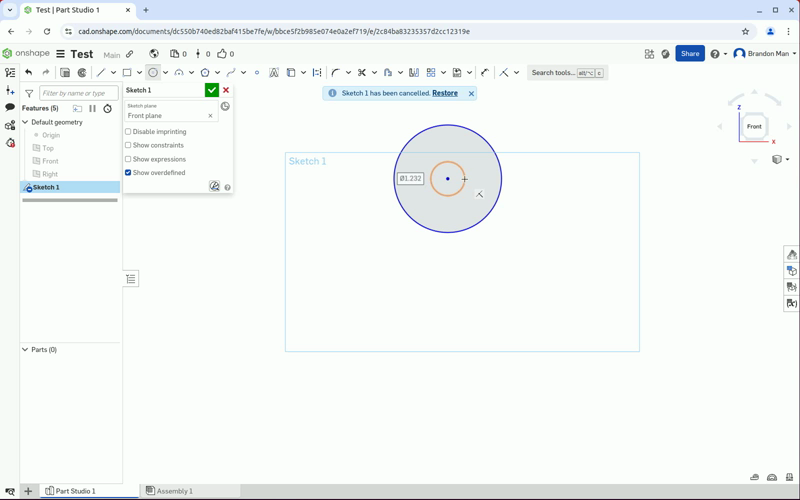
scroll(-6)
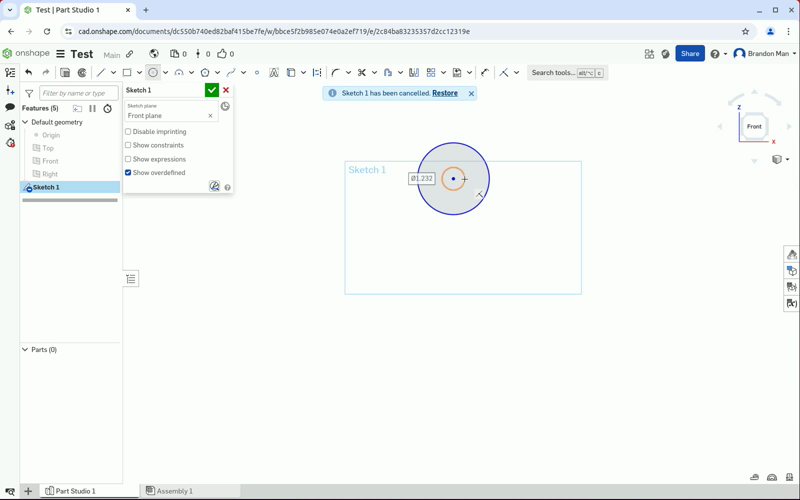
scroll(-6)
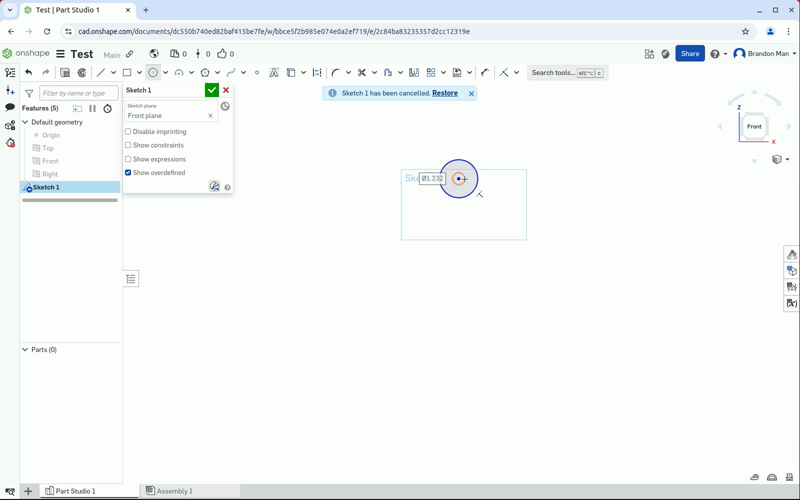
scroll(-6)
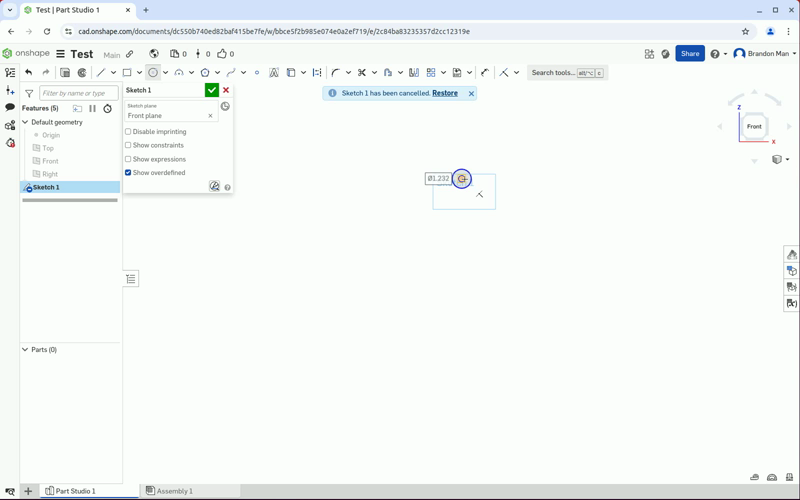
key(esc)
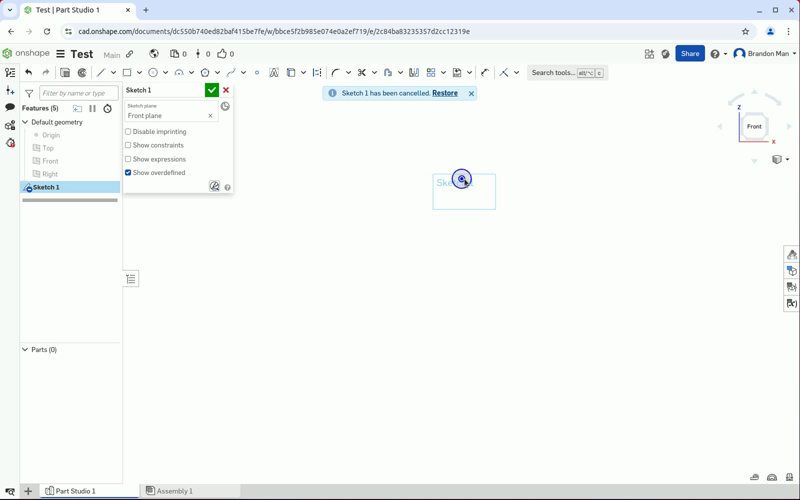
mouse_move(465, 176)
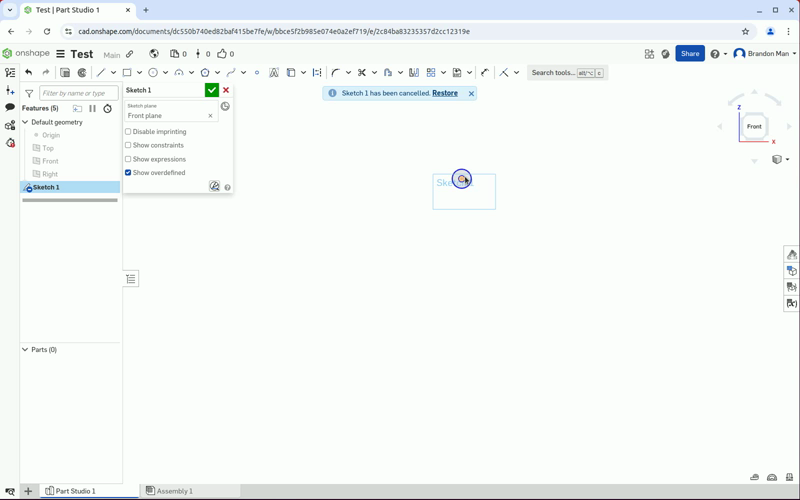
scroll(6)
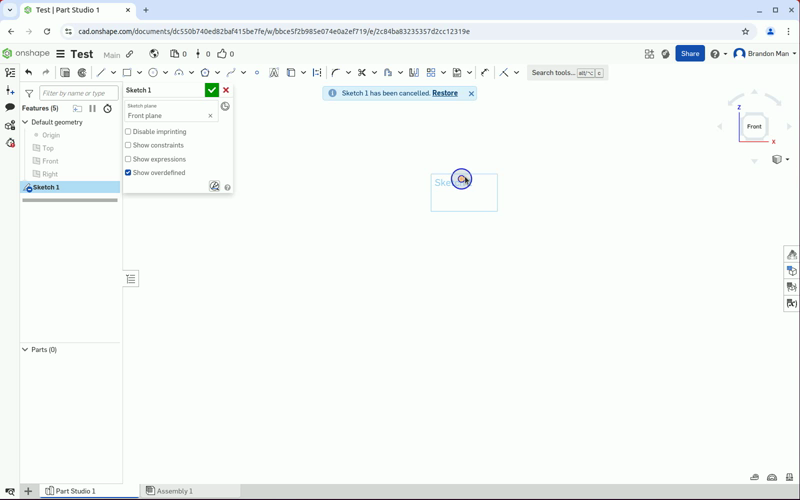
scroll(6)
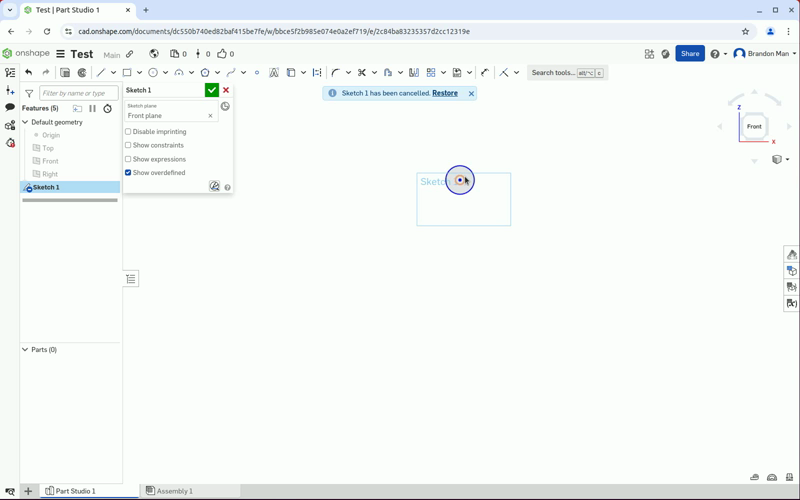
scroll(6)
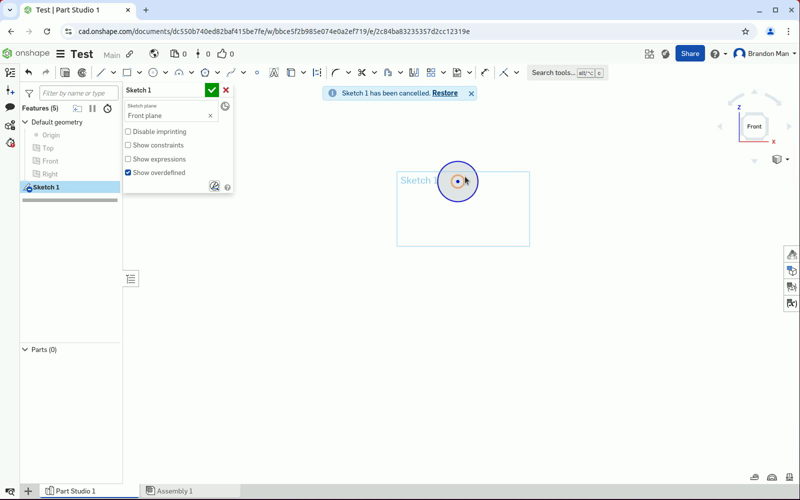
scroll(6)
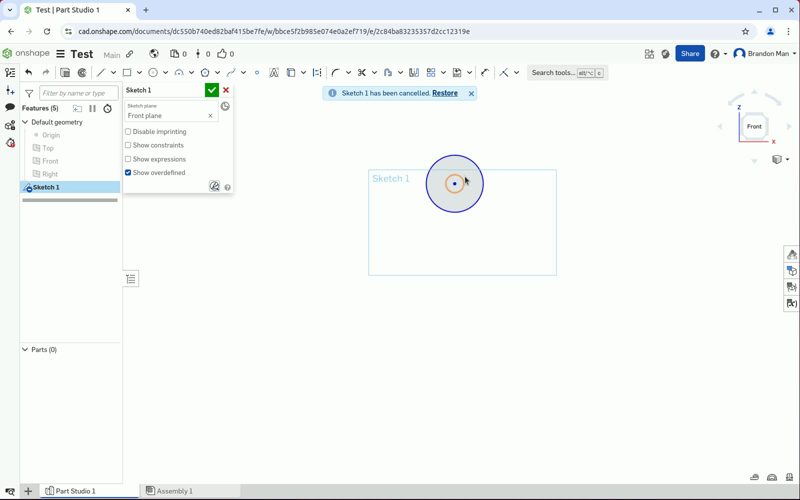
scroll(6)
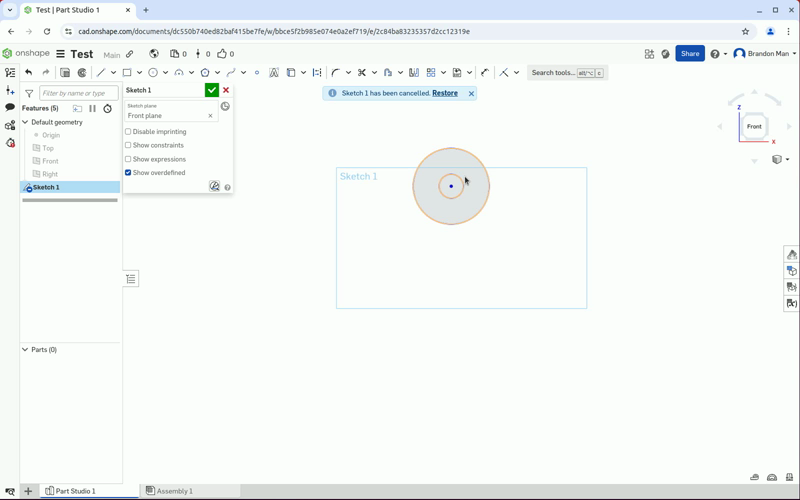
scroll(6)
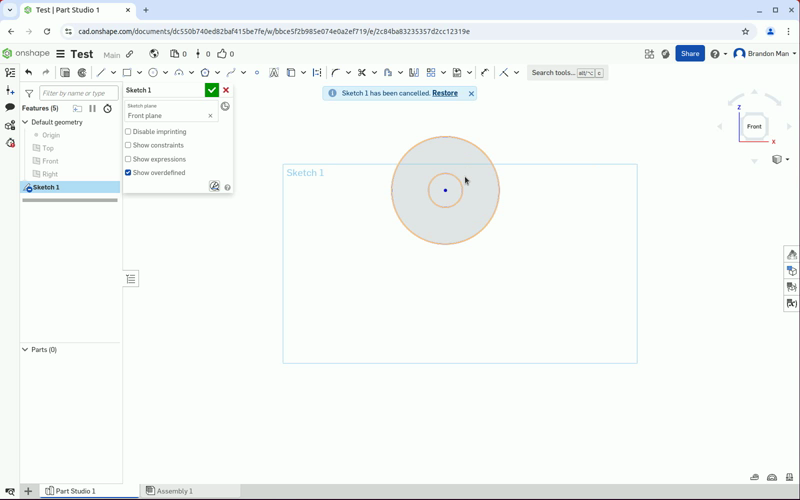
scroll(6)
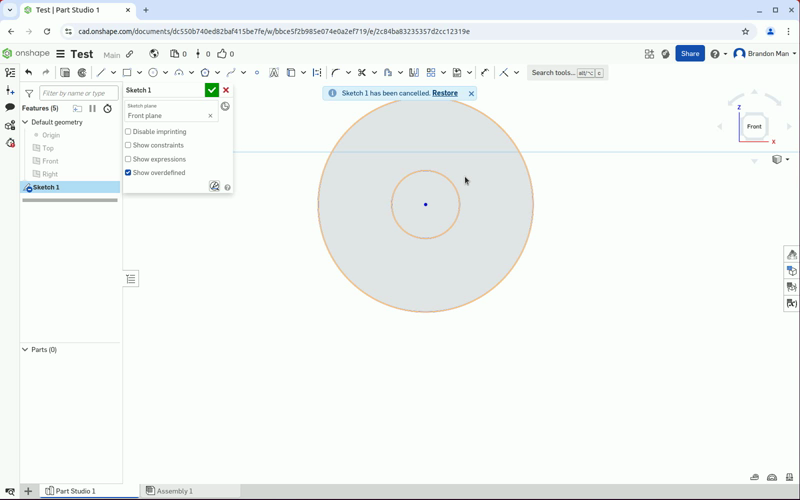
click(465, 176)
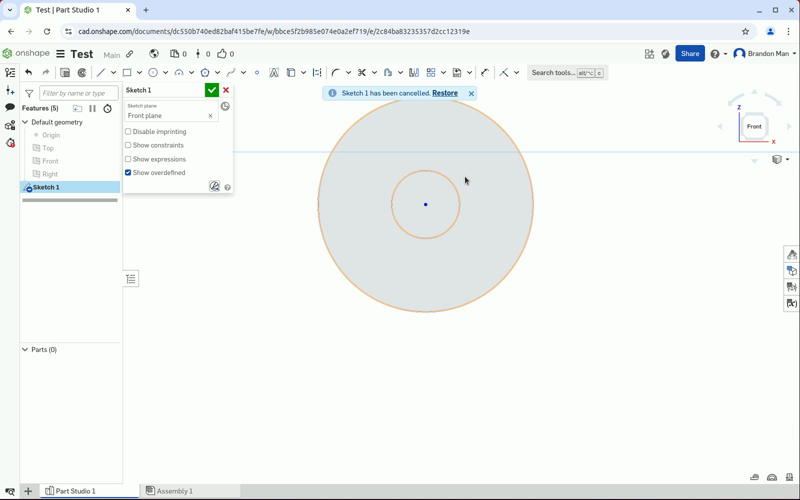
scroll(-6)
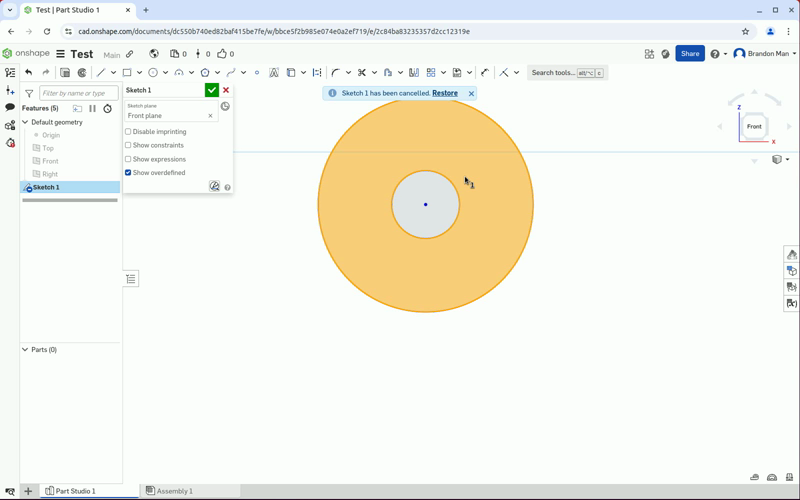
scroll(-6)
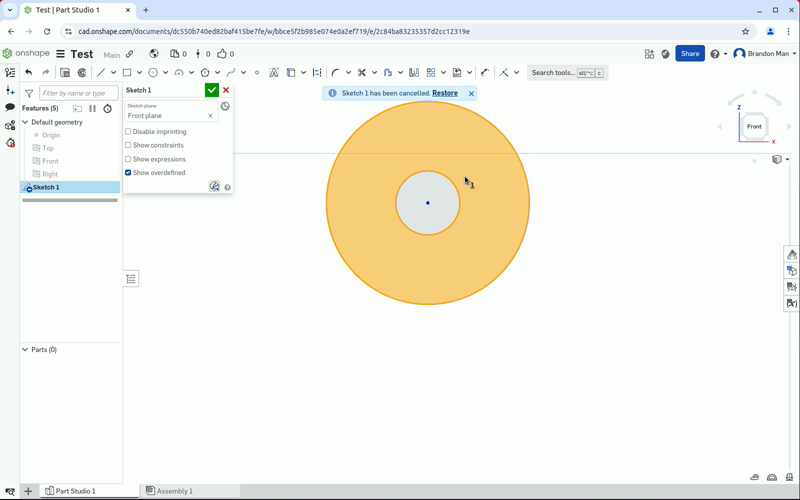
scroll(-6)
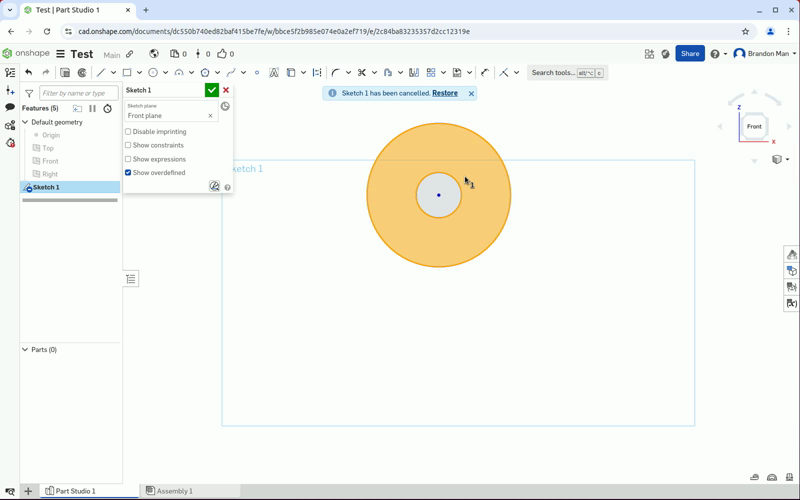
scroll(-6)
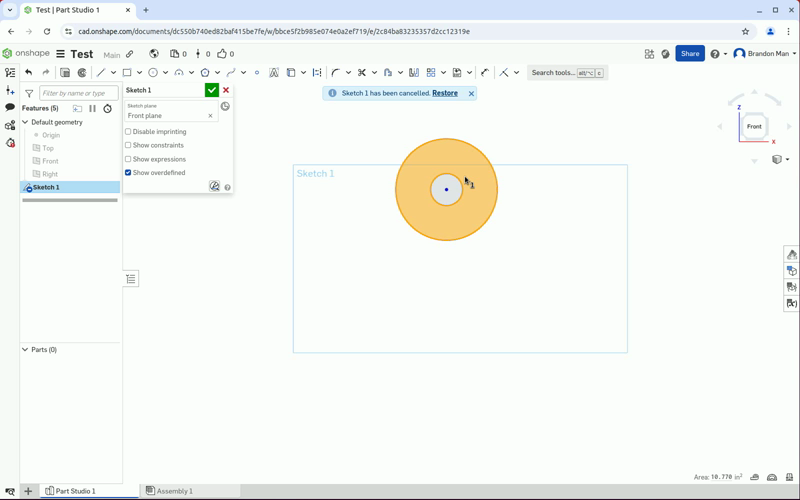
scroll(-6)
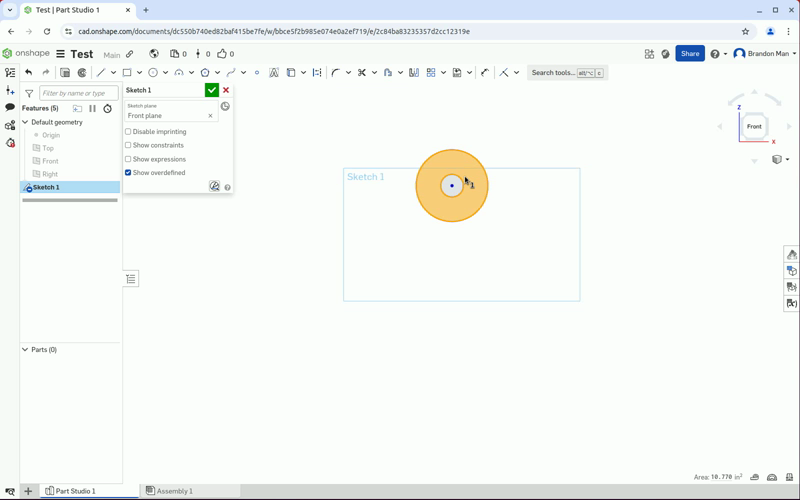
scroll(-6)
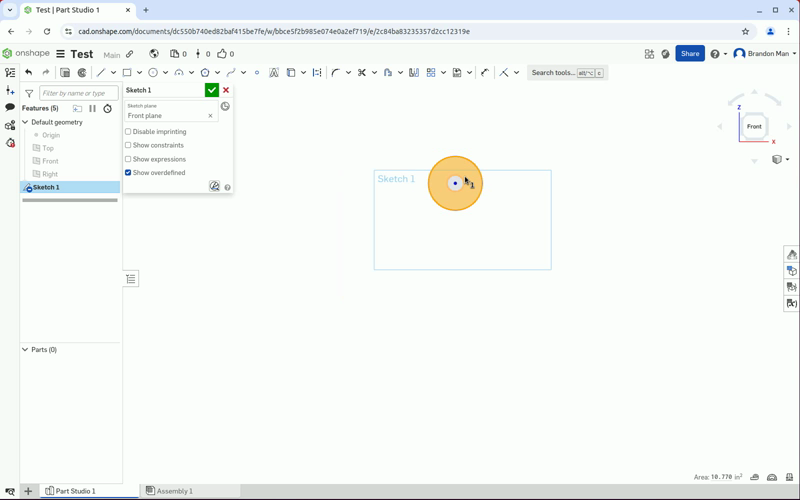
scroll(-6)
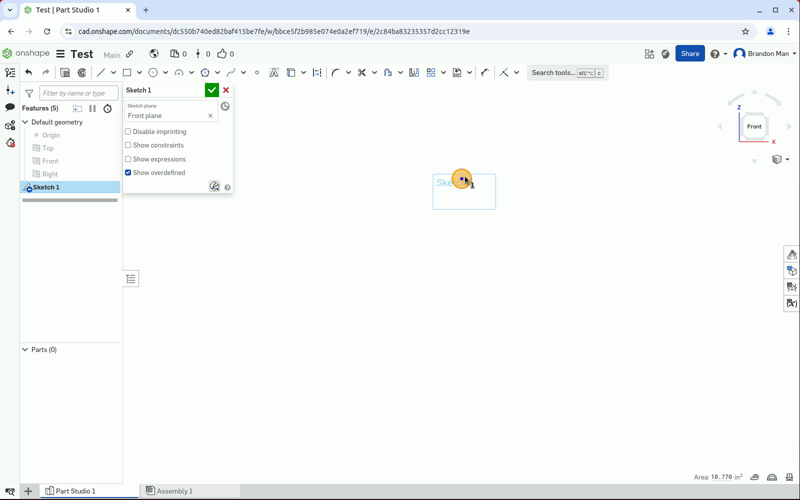
mouse_move(73, 352)
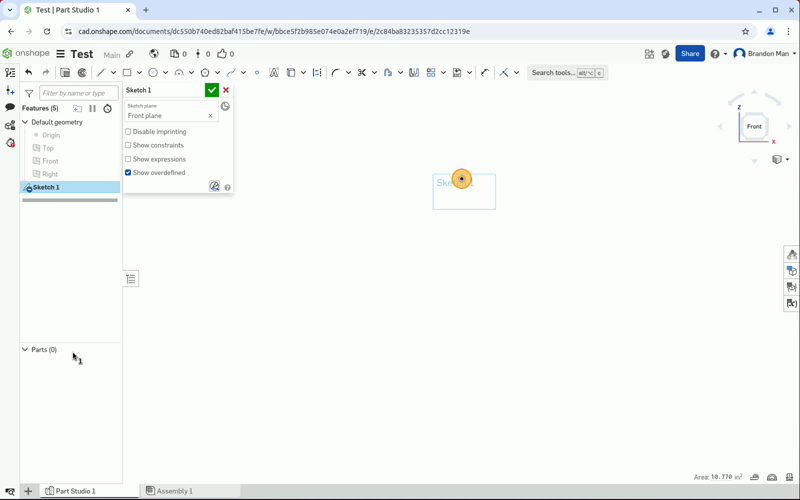
key(shift+y)
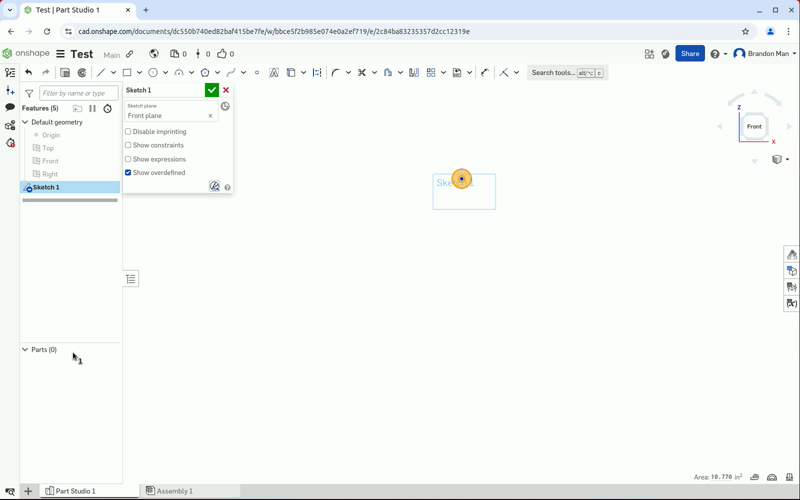
key(shift+e)
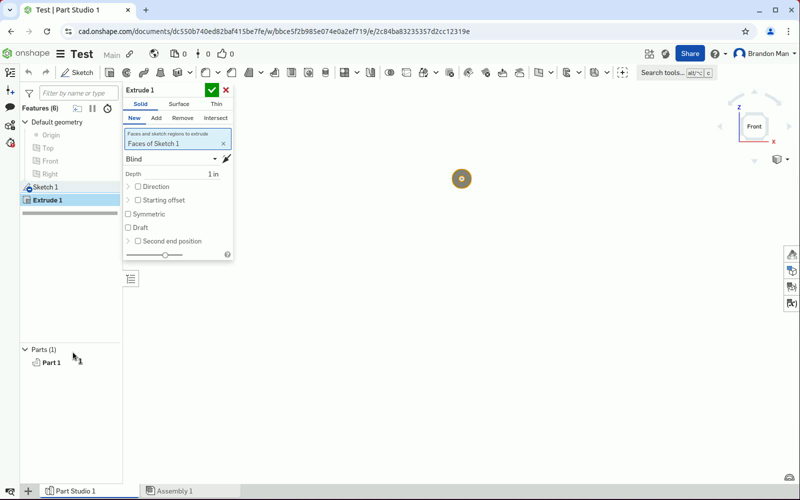
mouse_move(143, 106)
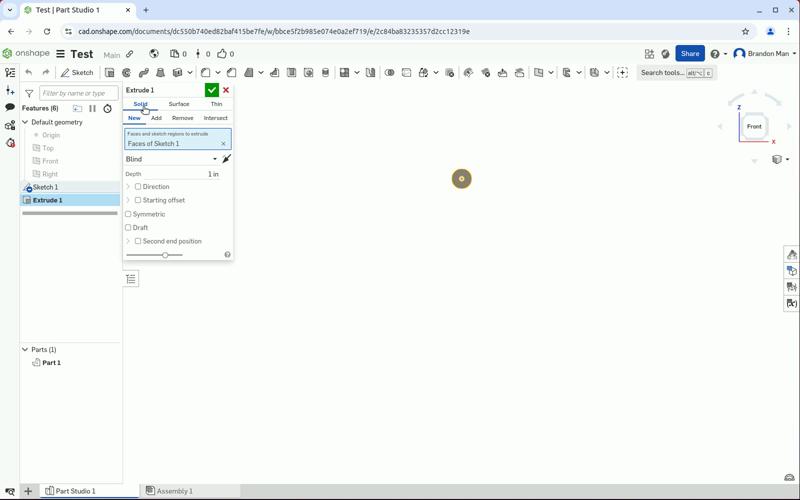
click(143, 106)
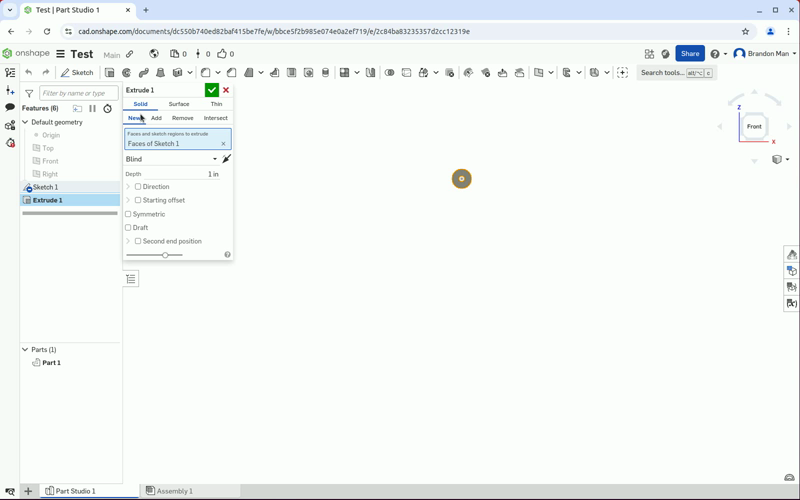
mouse_move(137, 120)
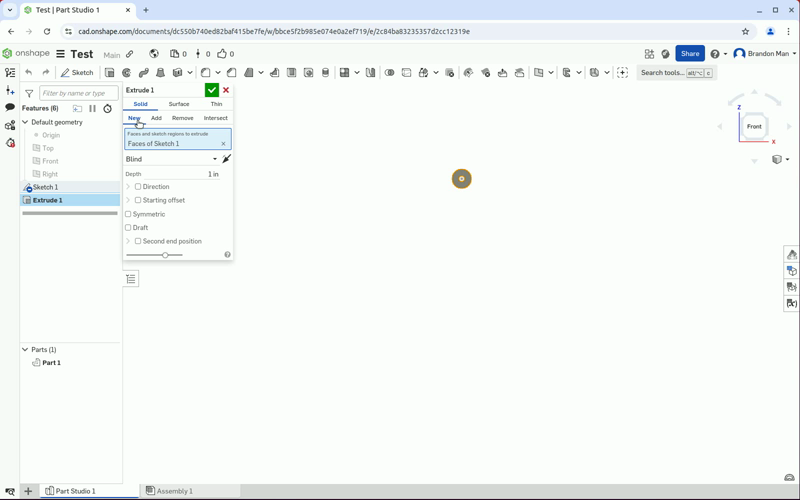
click(137, 120)
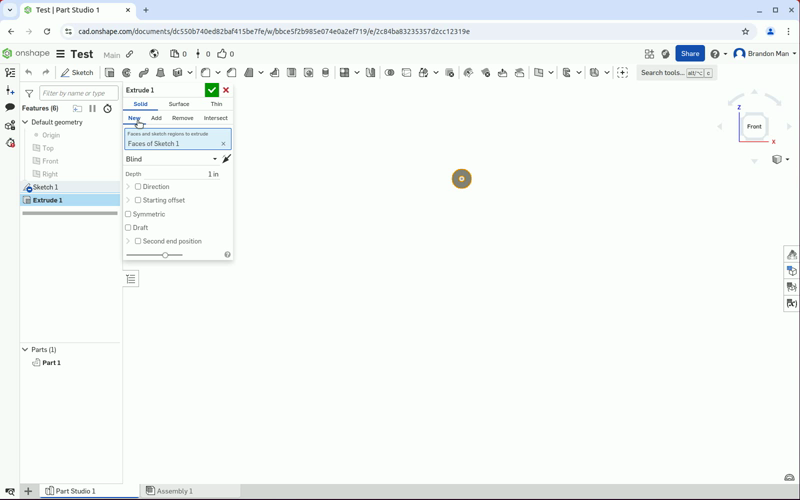
key(tab, 4)
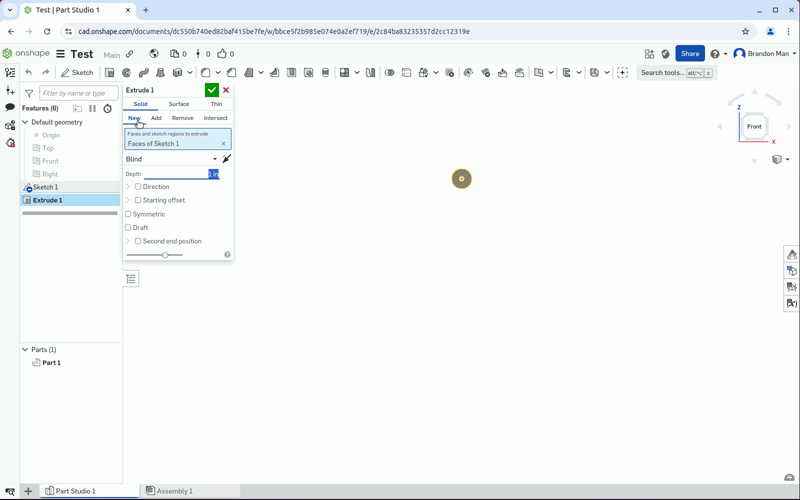
text(4.814)
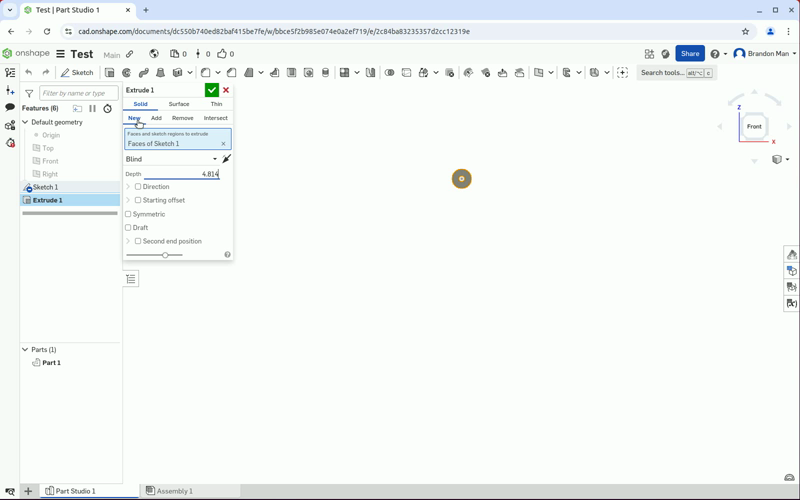
key(enter)
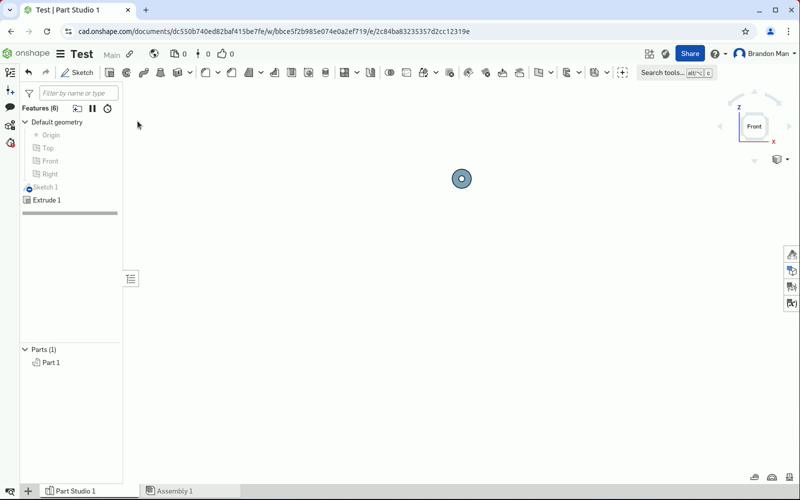
key(shift+h)
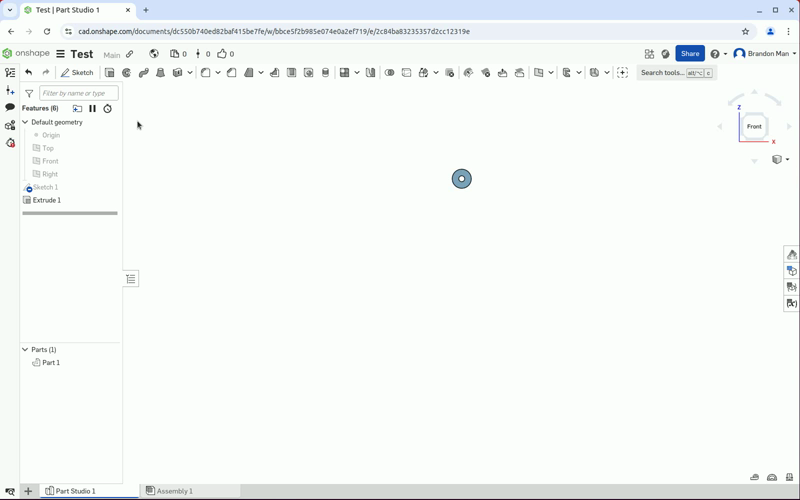
key(shift+h)
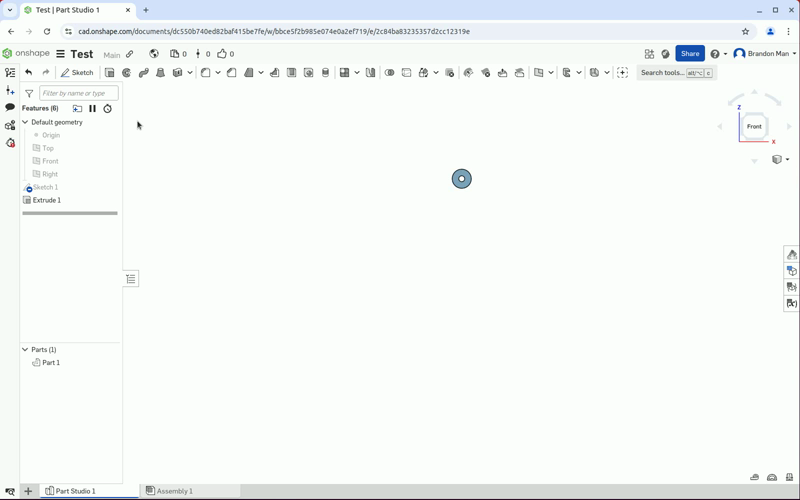
mouse_move(73, 189)
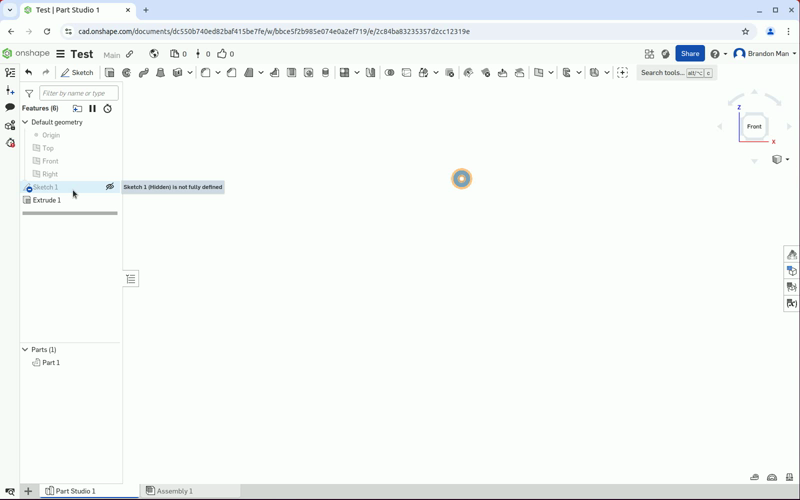
click(73, 189)
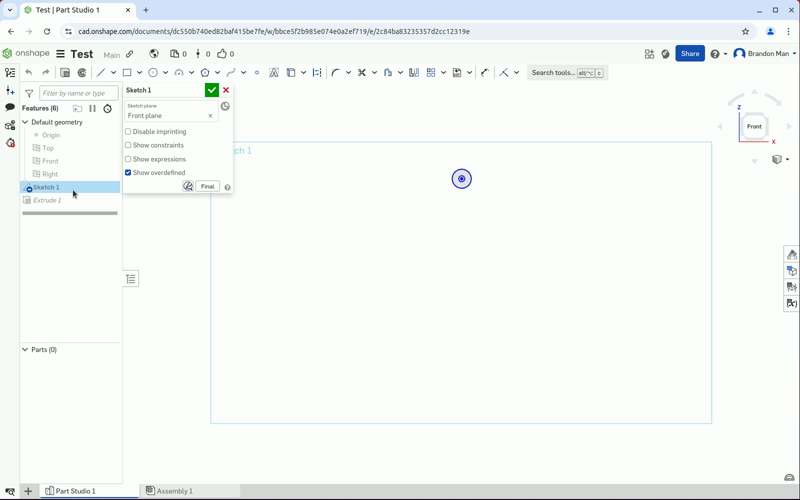
mouse_move(229, 92)
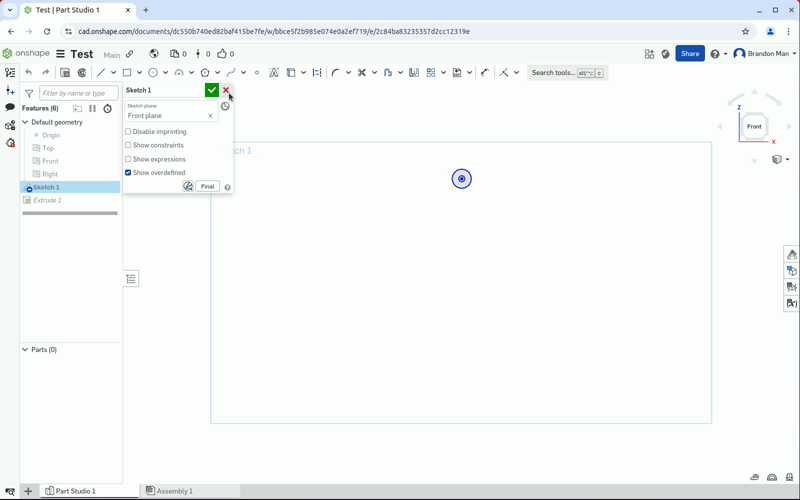
click(229, 92)
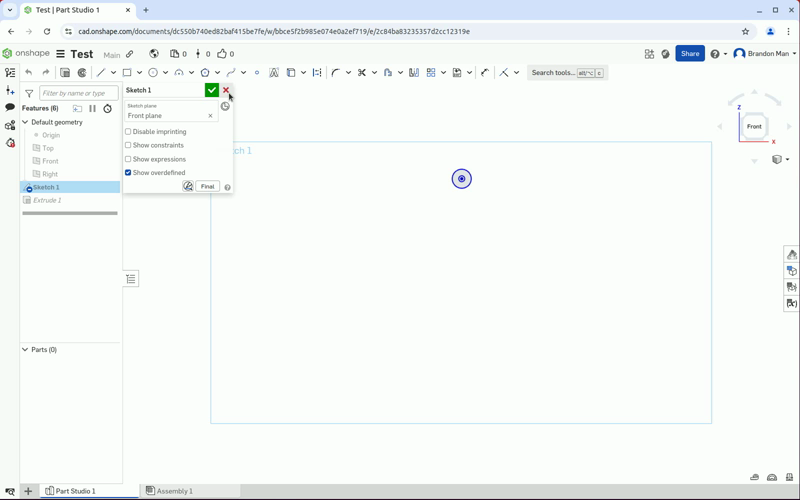
key(shift+s)
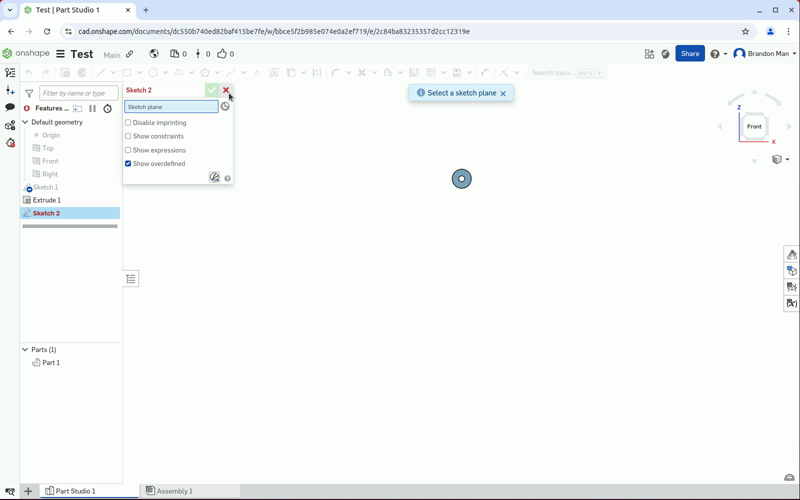
mouse_move(73, 163)
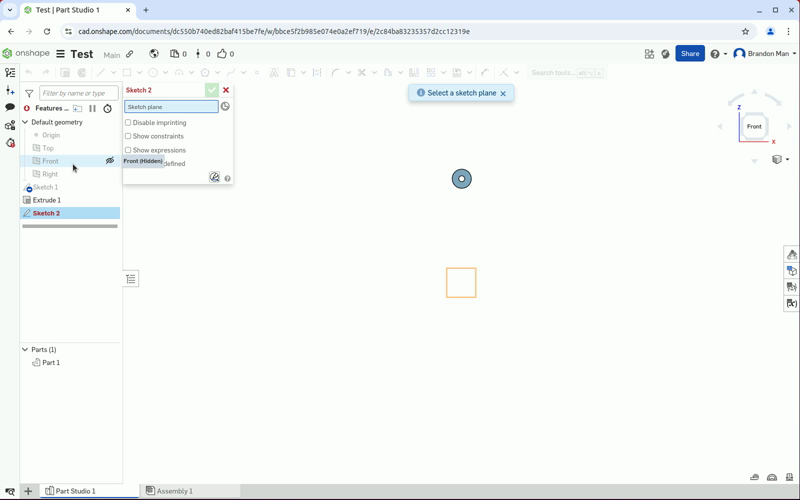
click(73, 163)
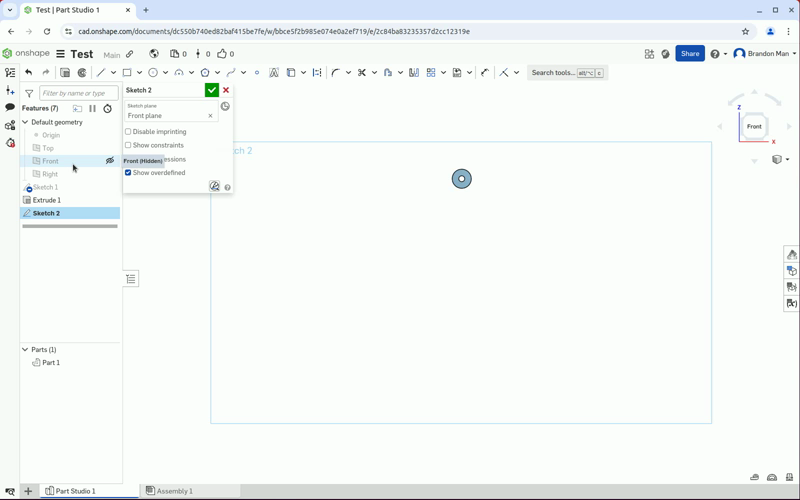
mouse_move(73, 352)
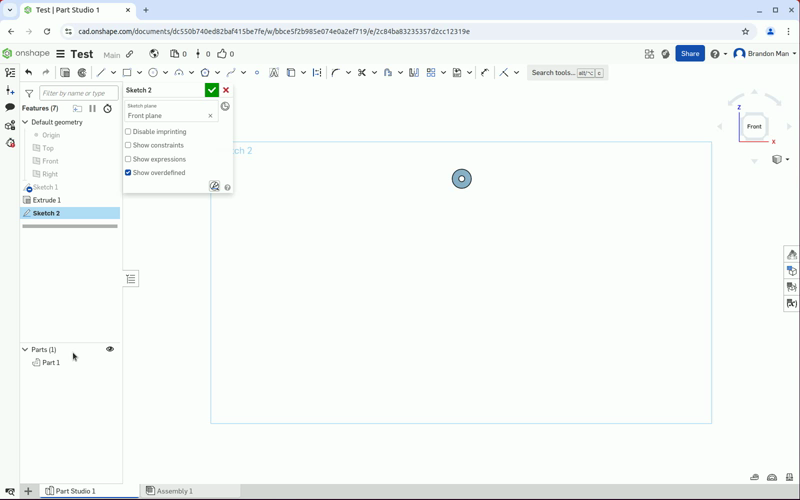
key(y)
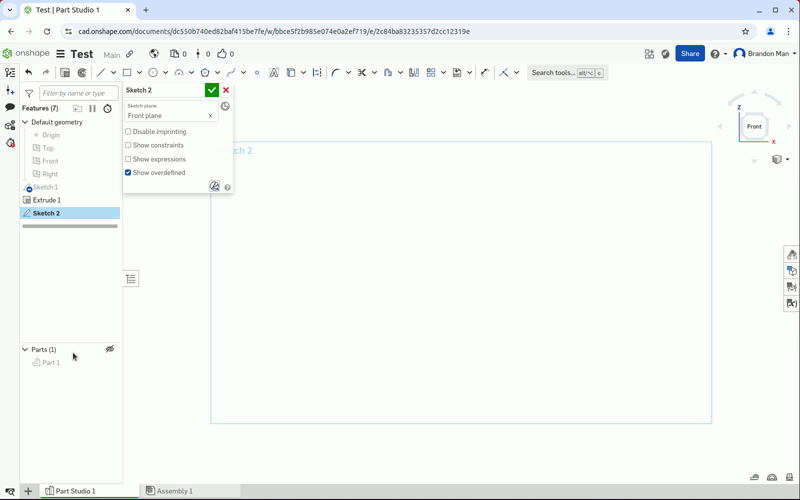
key(c)
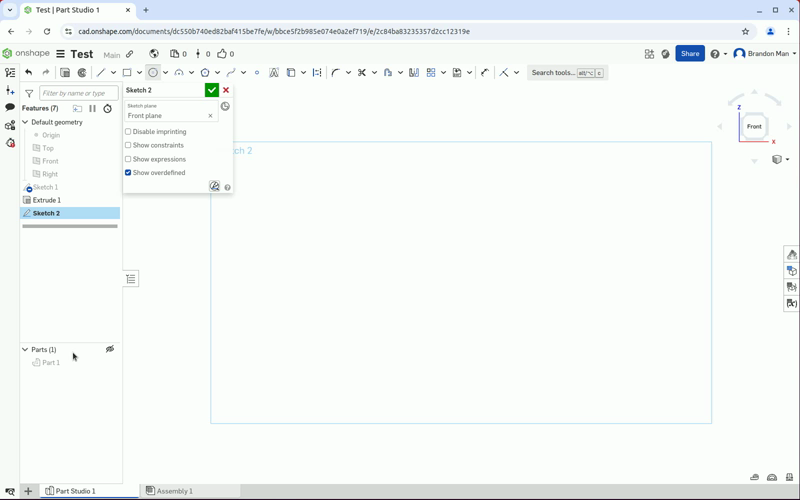
key_down(shift)
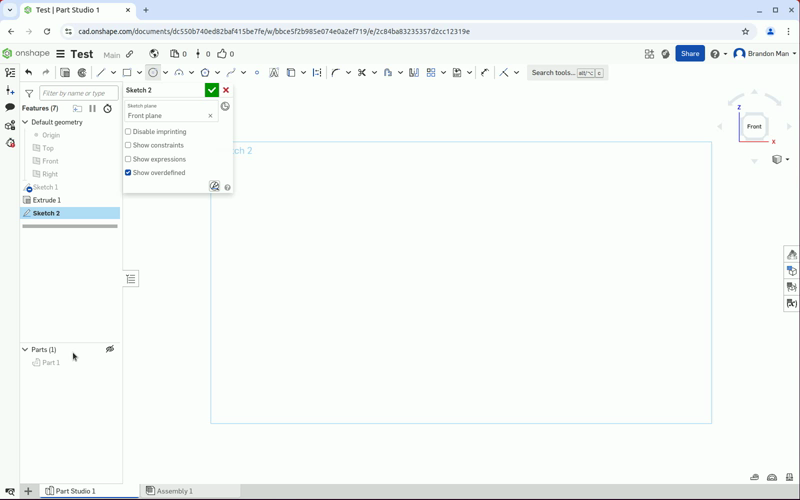
mouse_move(461, 282)
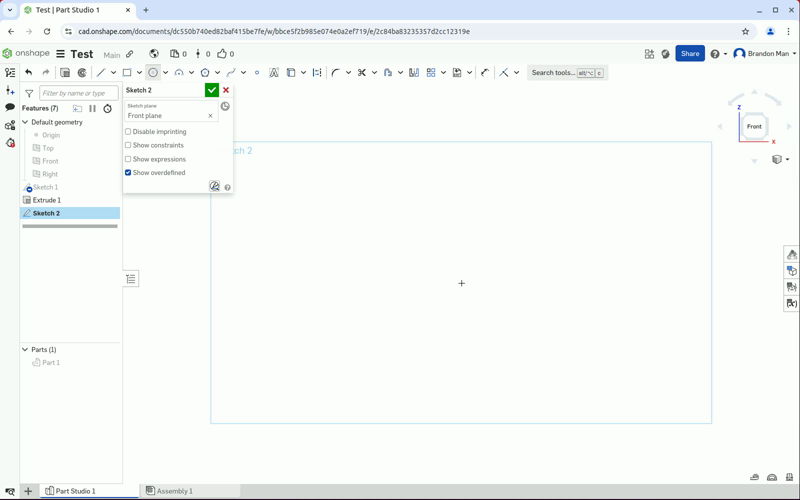
click(461, 282)
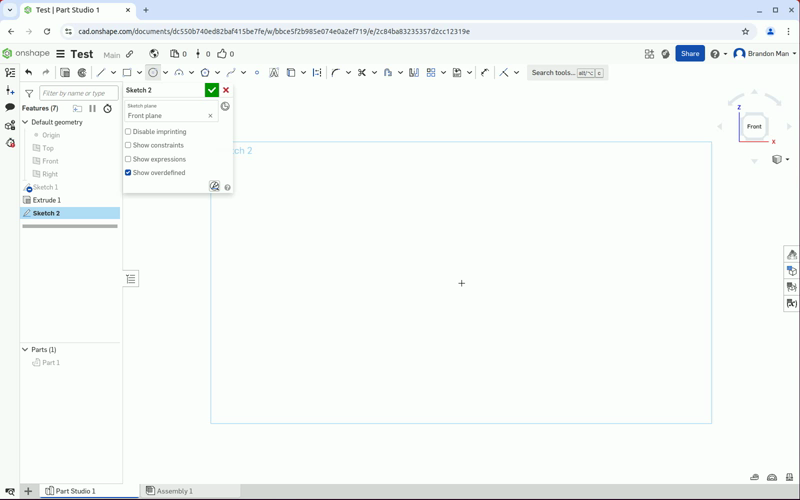
key_up(shift)
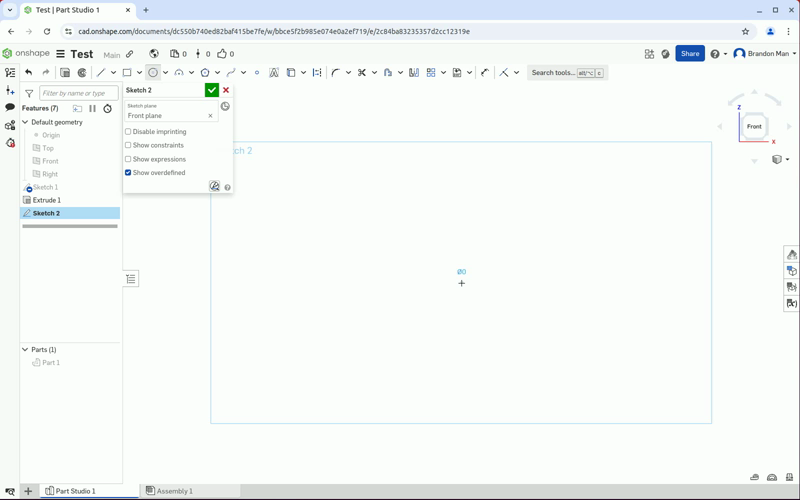
mouse_move(471, 282)
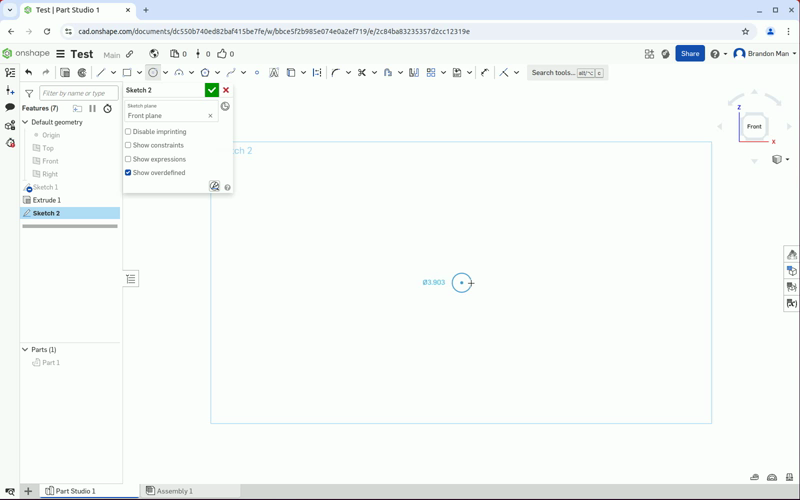
click(471, 282)
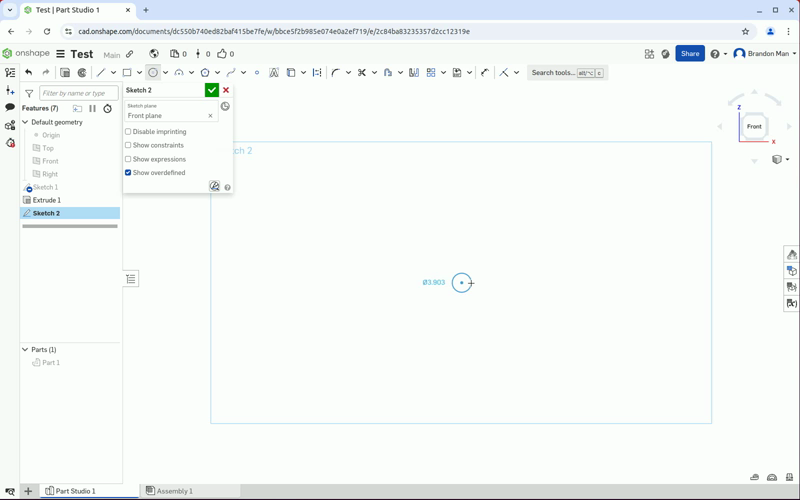
key(esc)
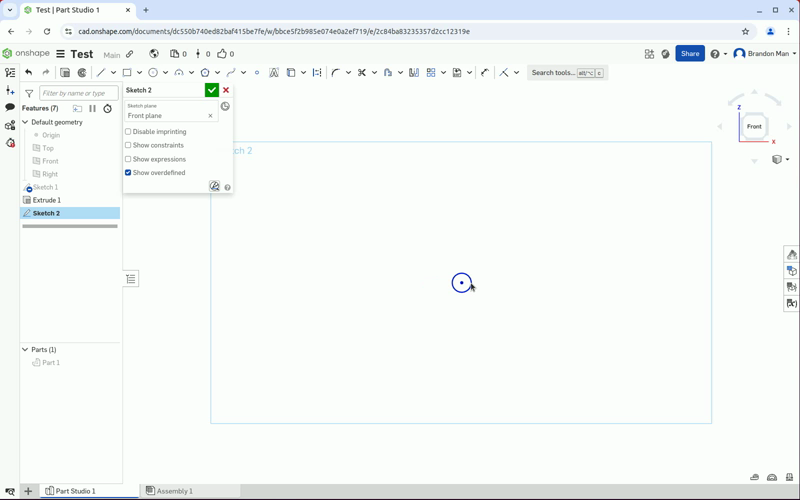
key(c)
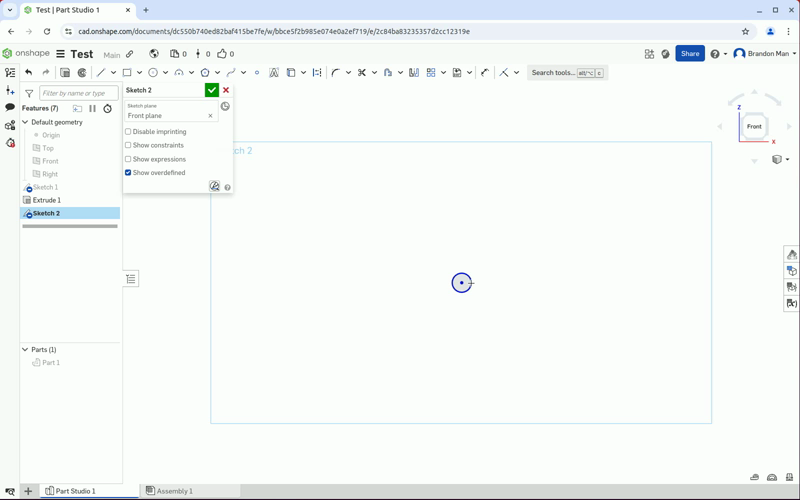
key_down(shift)
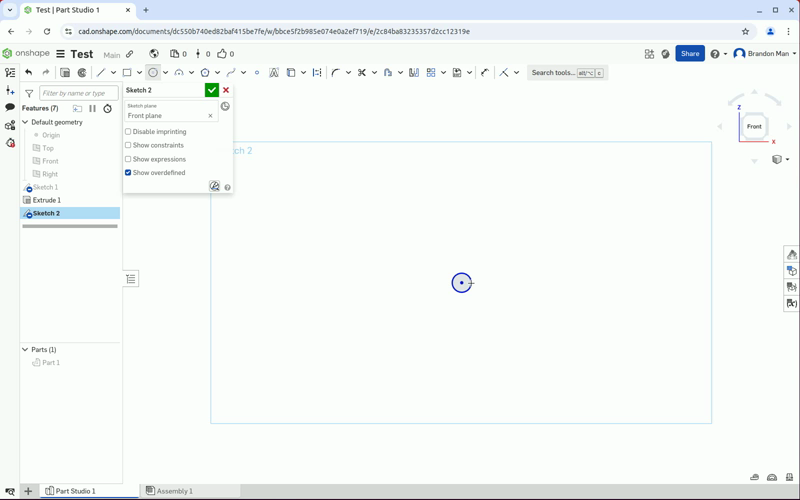
mouse_move(461, 282)
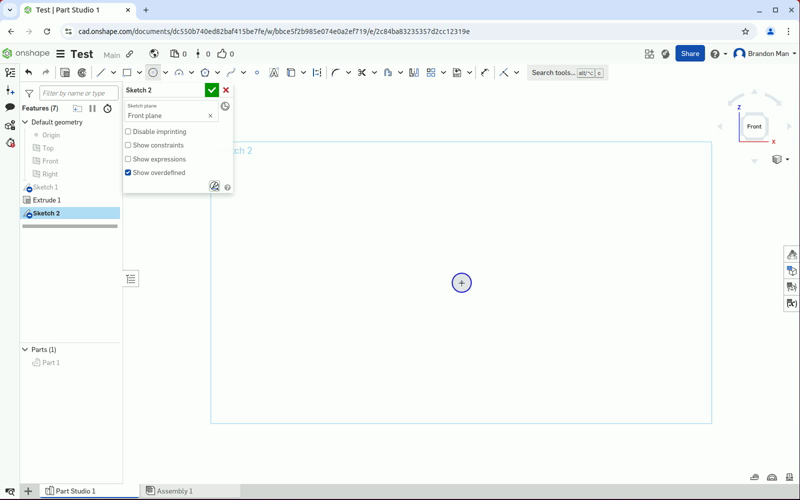
click(461, 282)
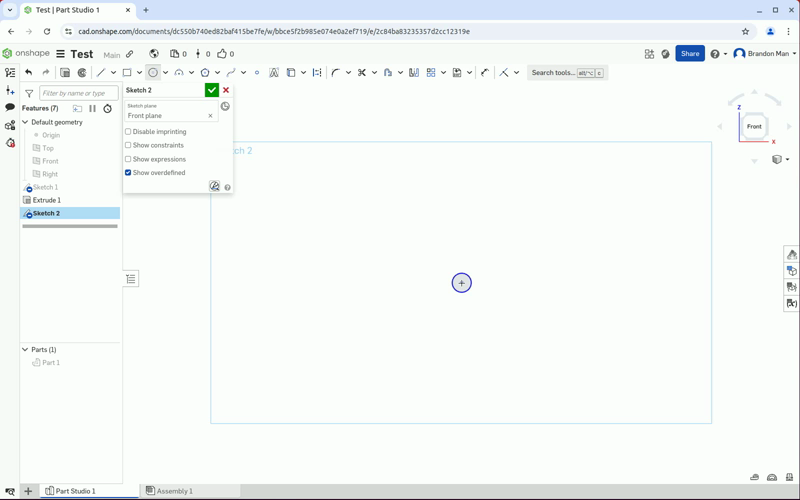
key_up(shift)
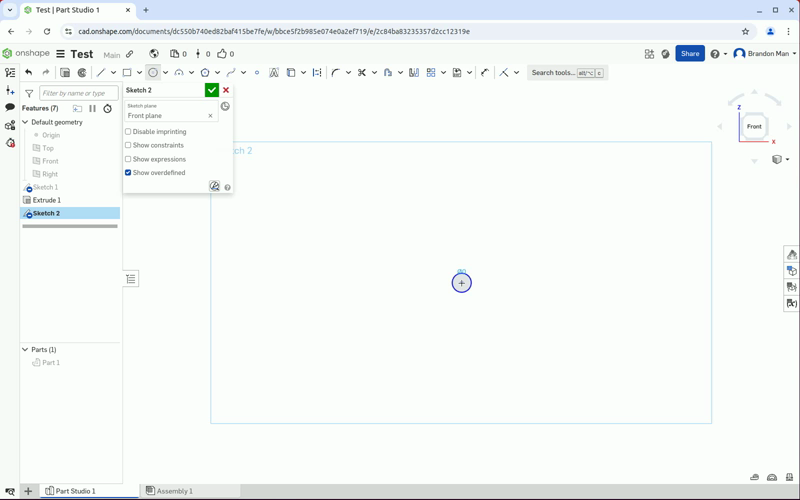
mouse_move(464, 282)
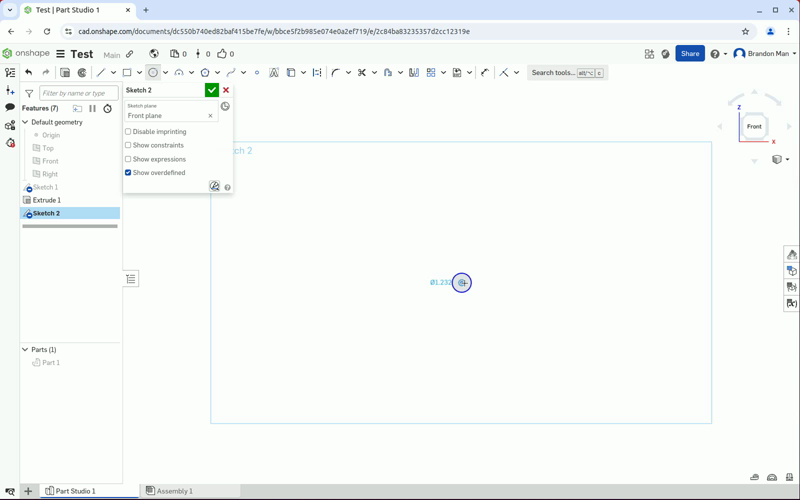
scroll(6)
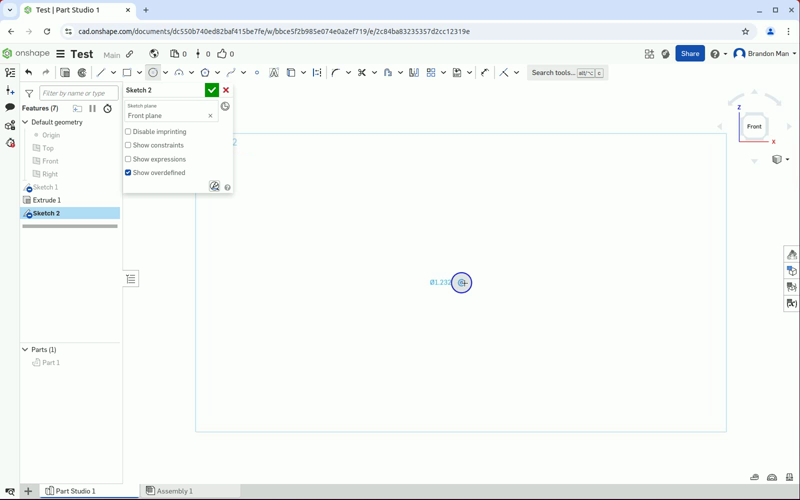
scroll(6)
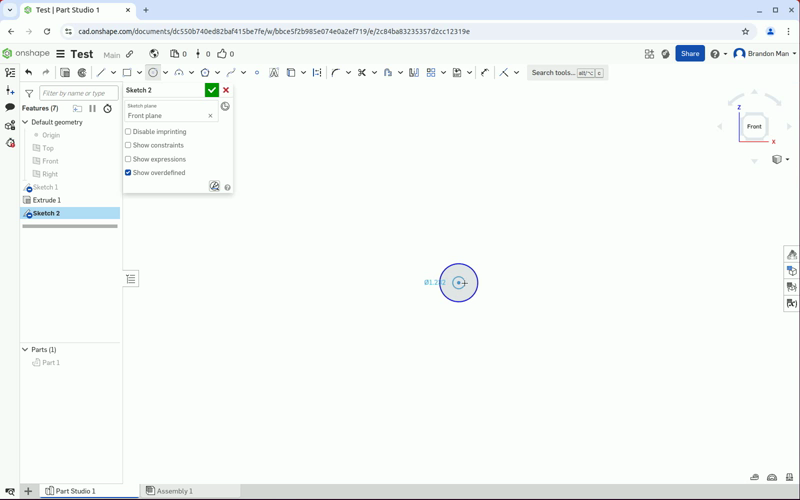
scroll(6)
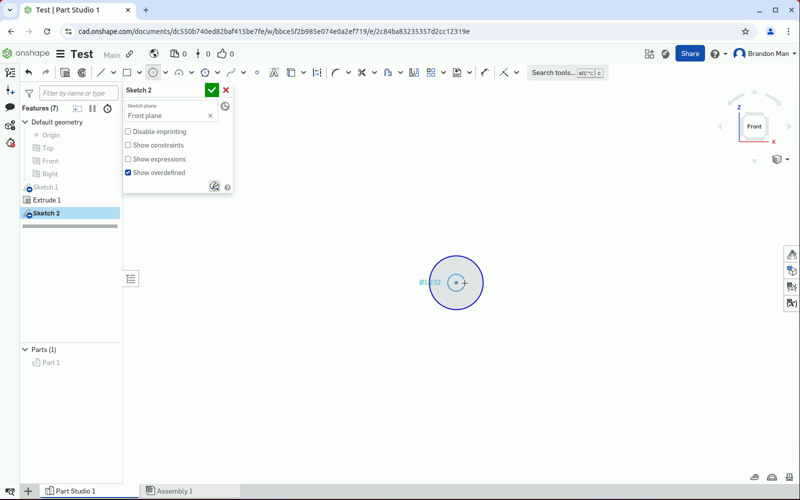
scroll(6)
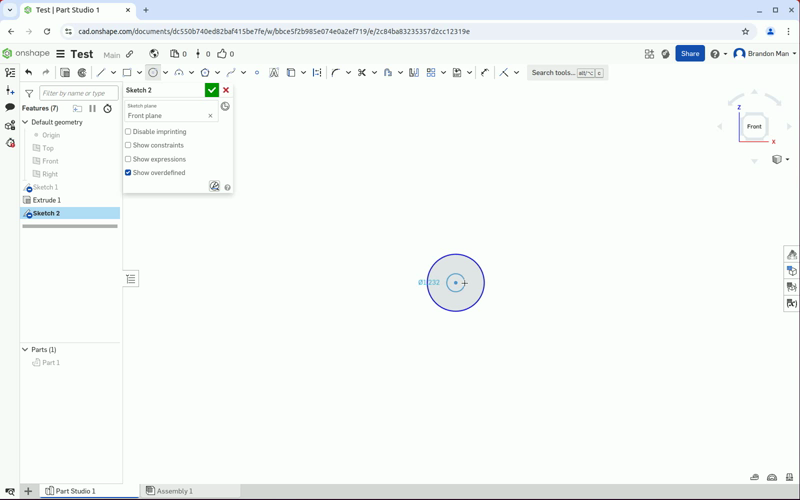
scroll(6)
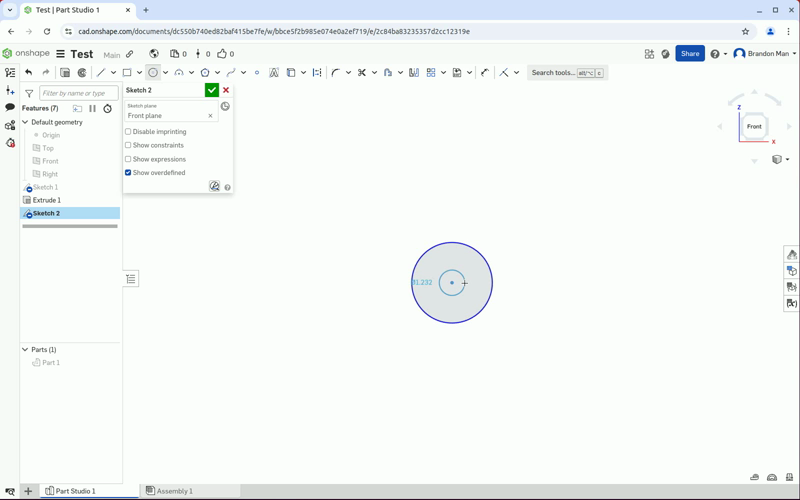
scroll(6)
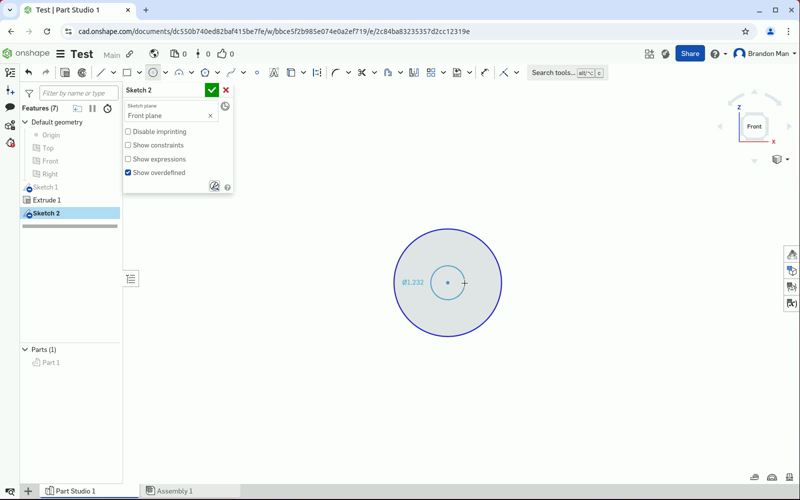
scroll(6)
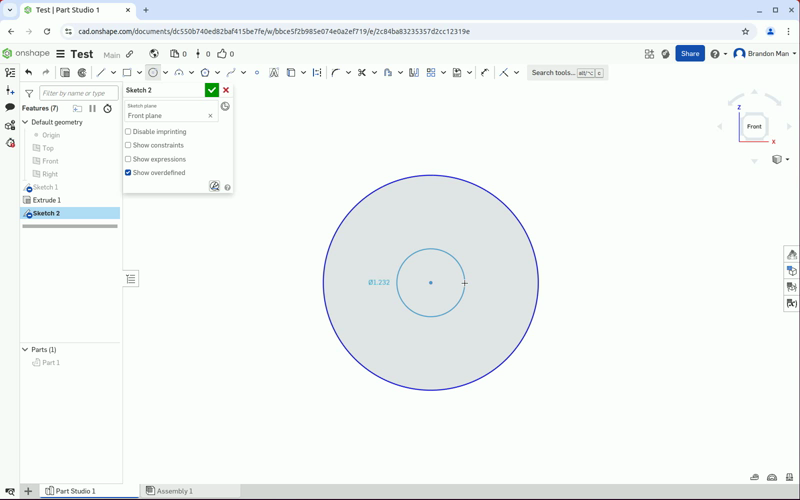
click(464, 282)
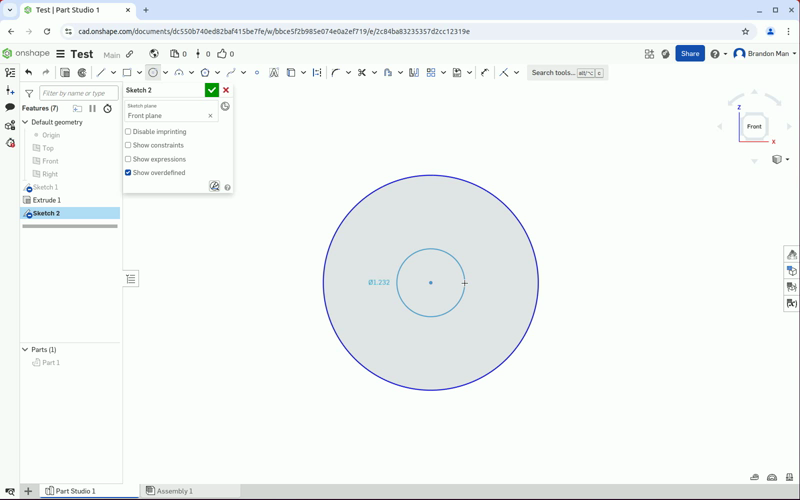
scroll(-6)
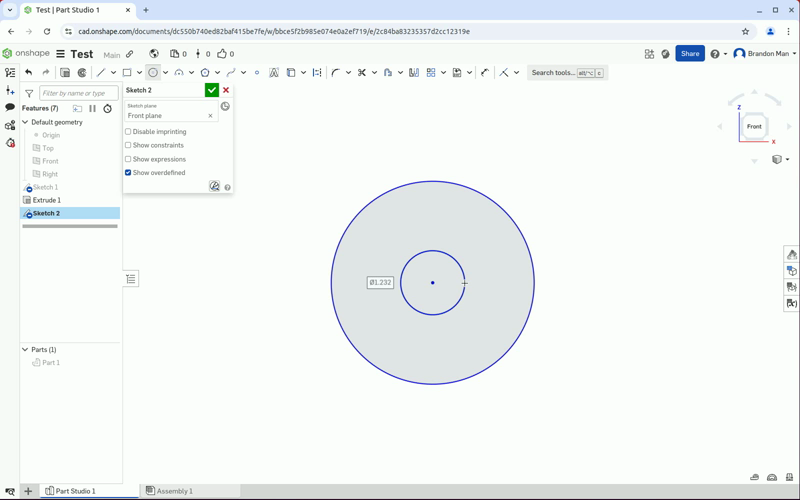
scroll(-6)
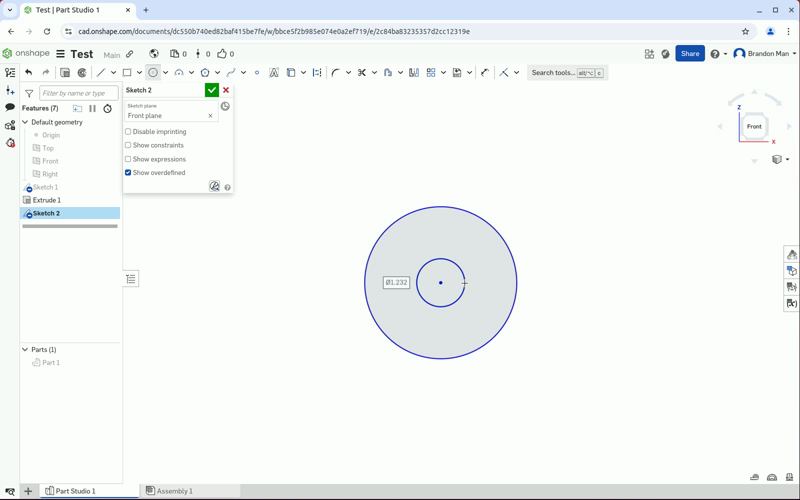
scroll(-6)
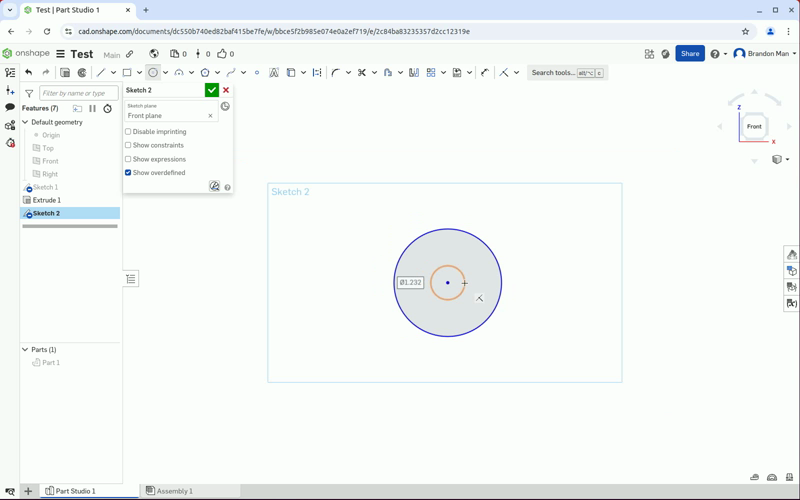
scroll(-6)
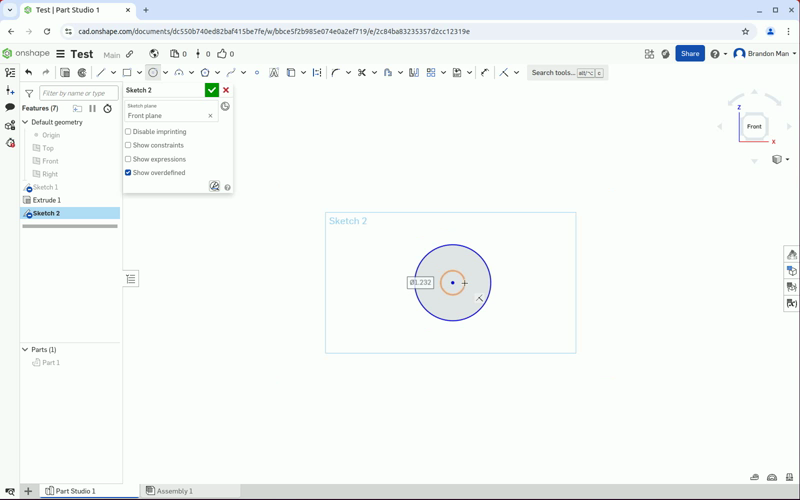
scroll(-6)
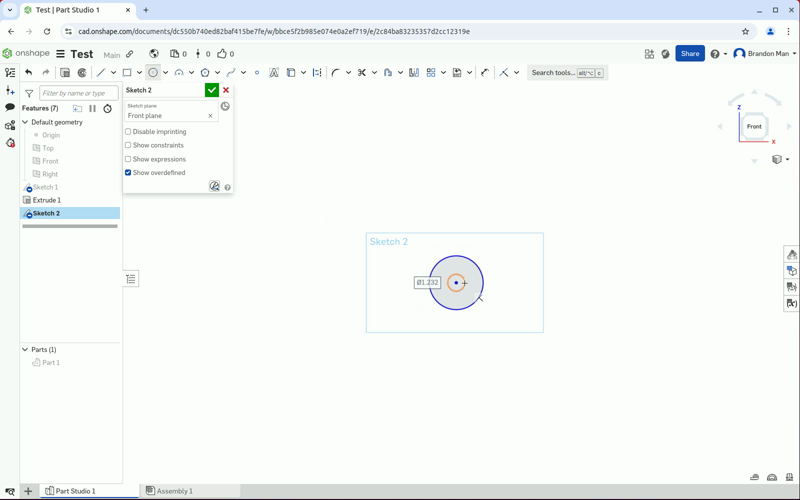
scroll(-6)
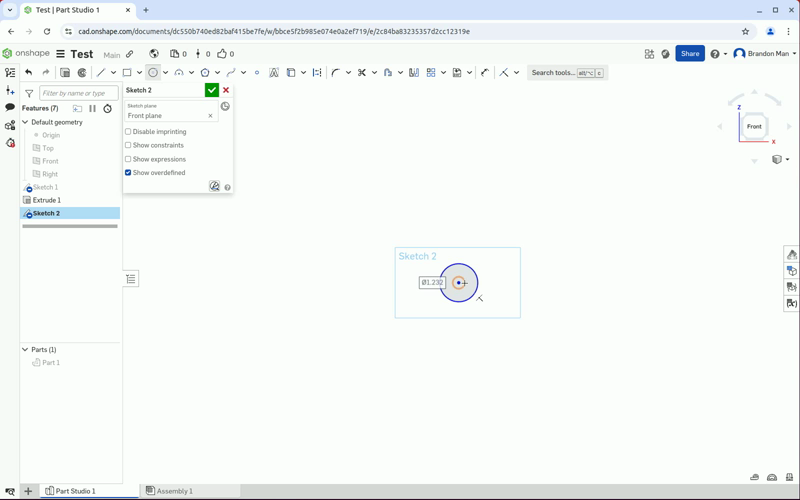
scroll(-6)
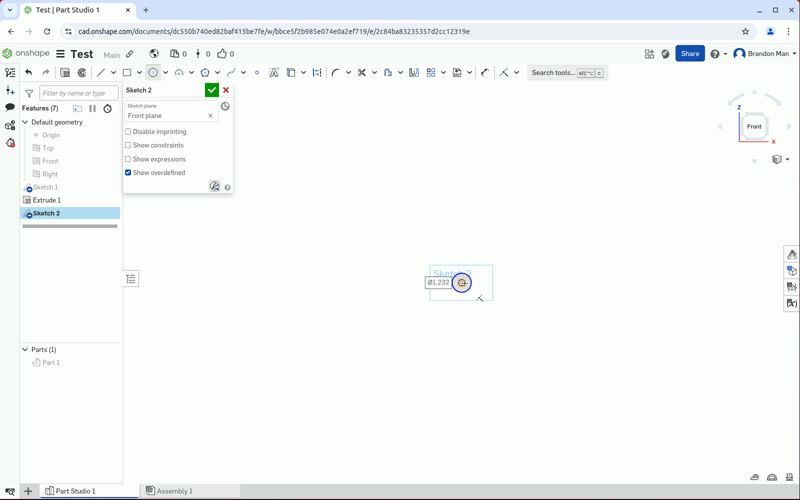
key(esc)
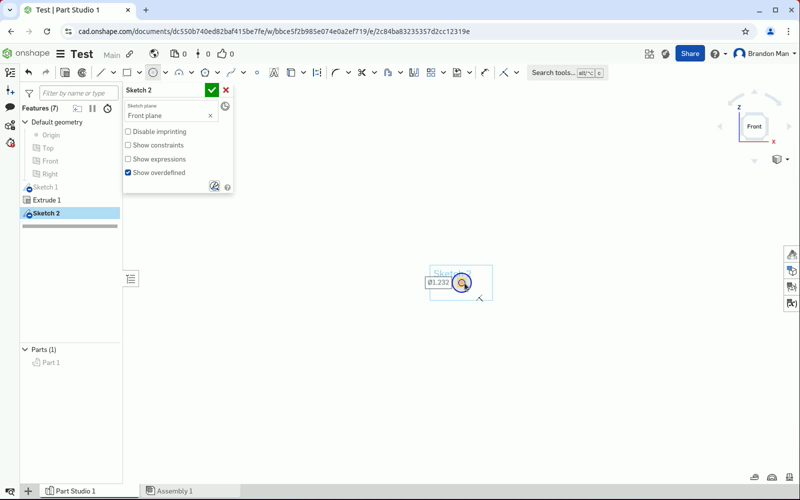
mouse_move(460, 286)
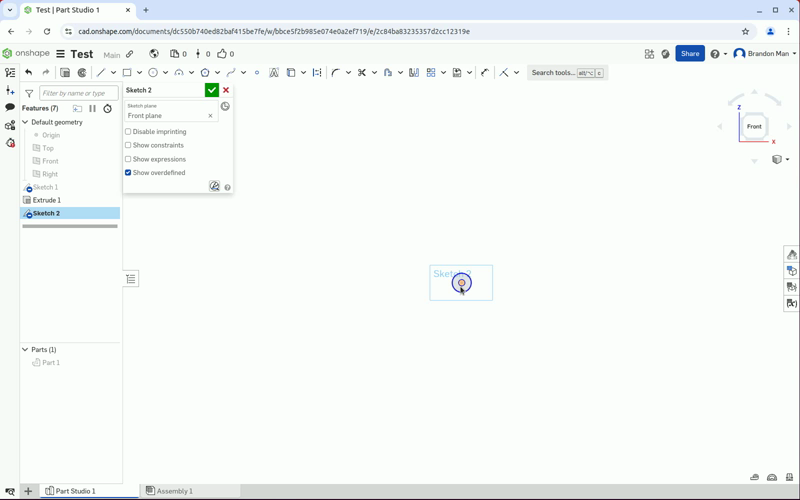
scroll(6)
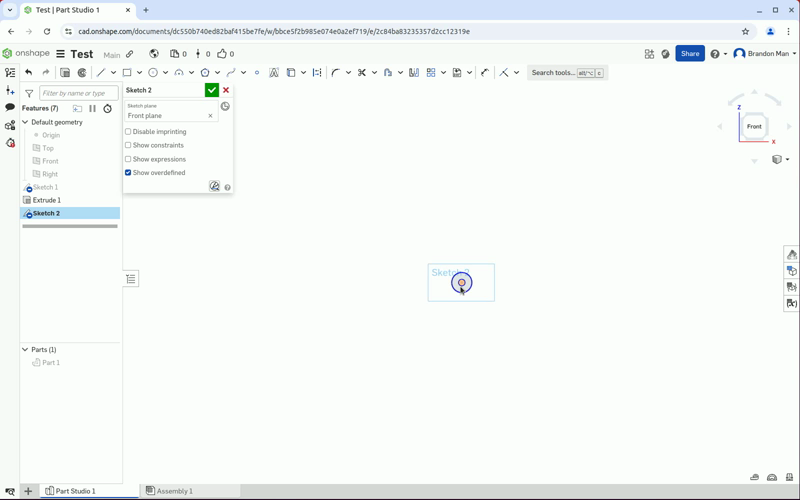
scroll(6)
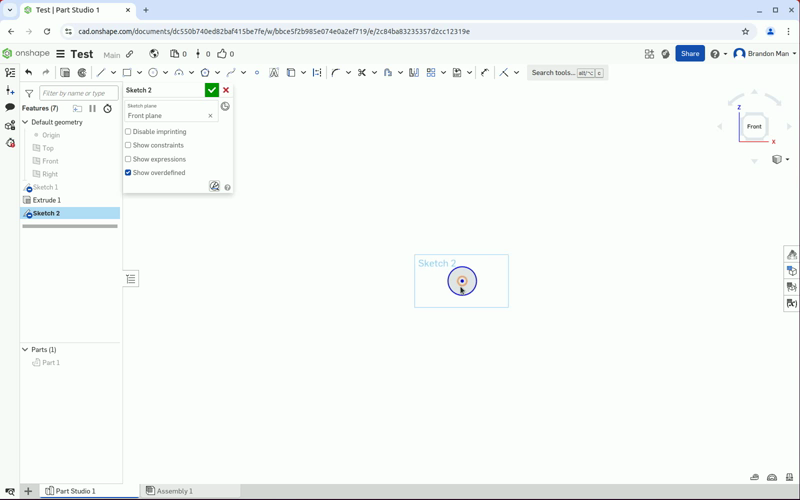
scroll(6)
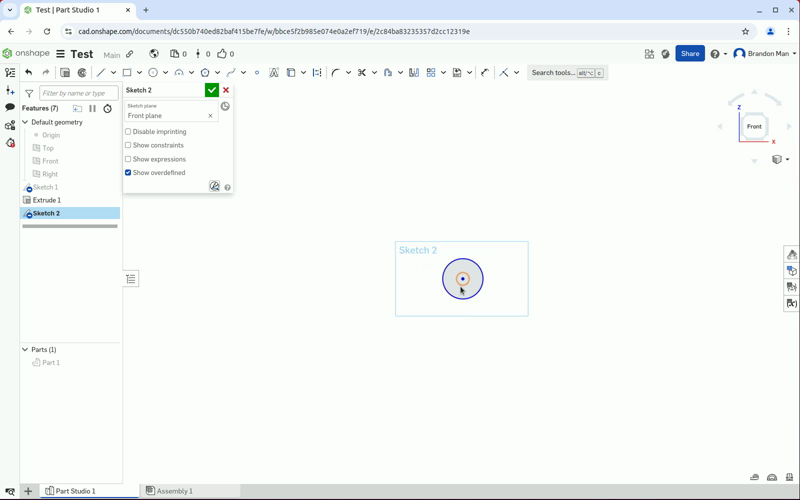
scroll(6)
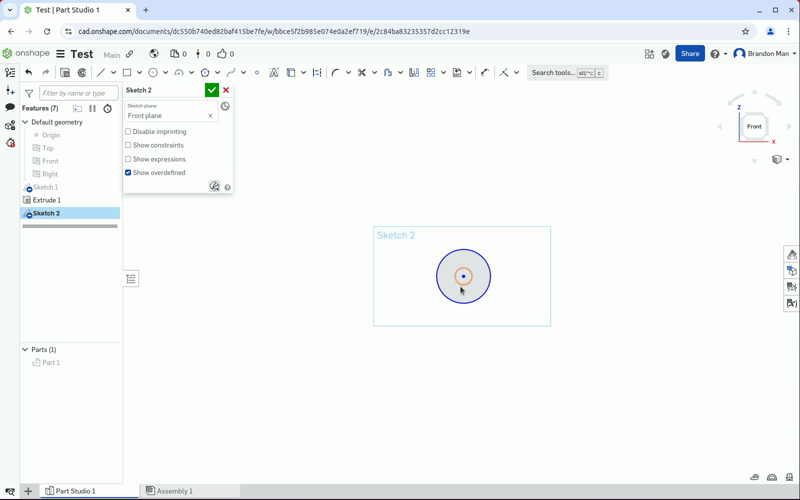
scroll(6)
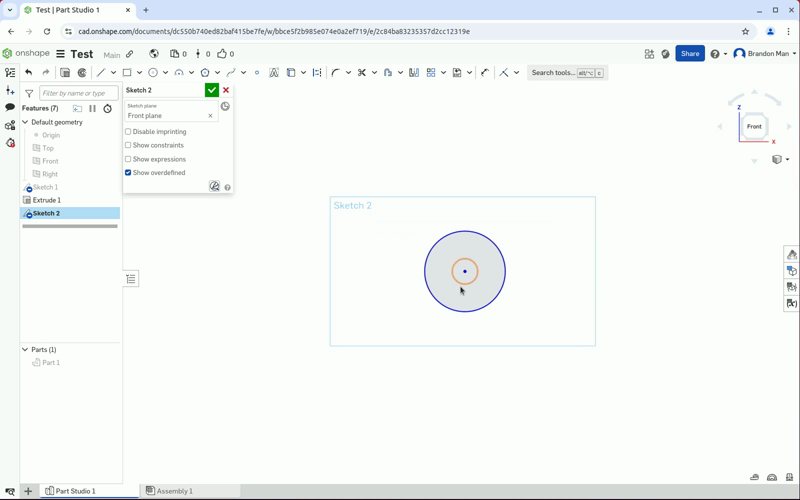
scroll(6)
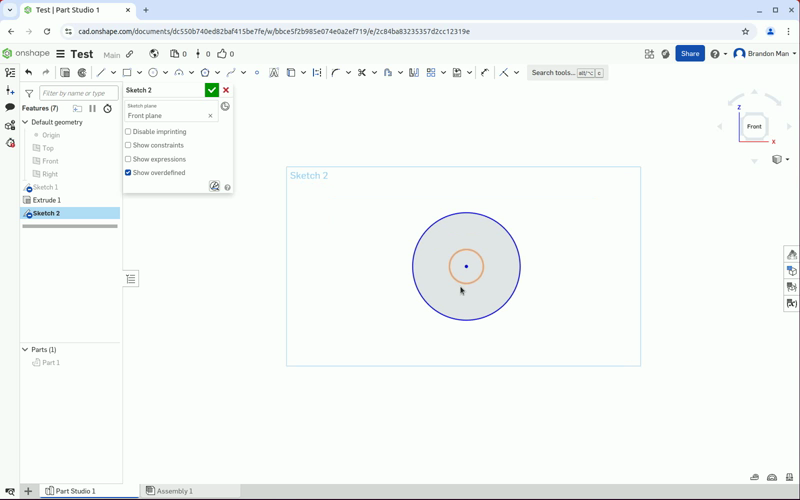
scroll(6)
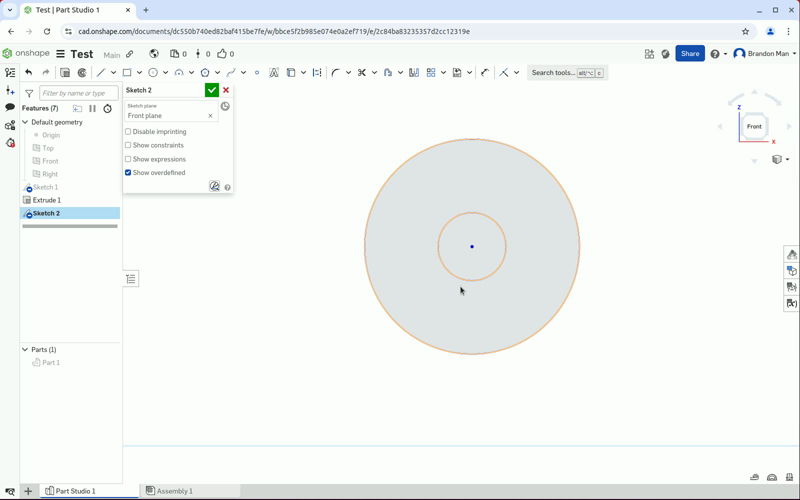
click(460, 286)
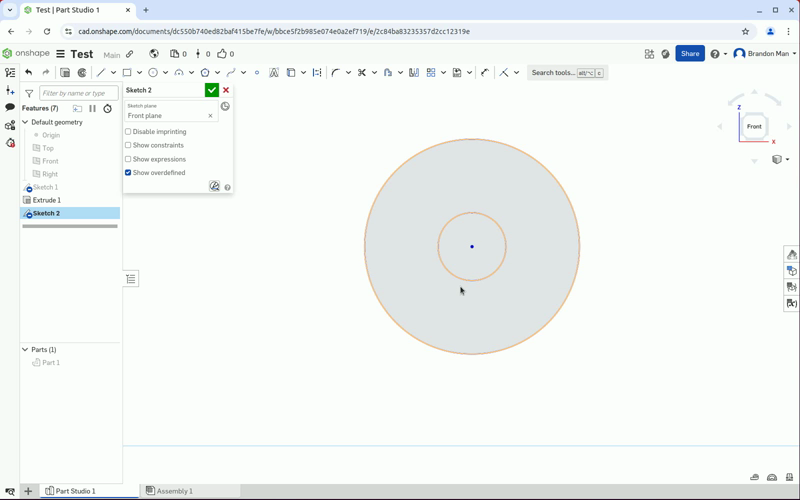
scroll(-6)
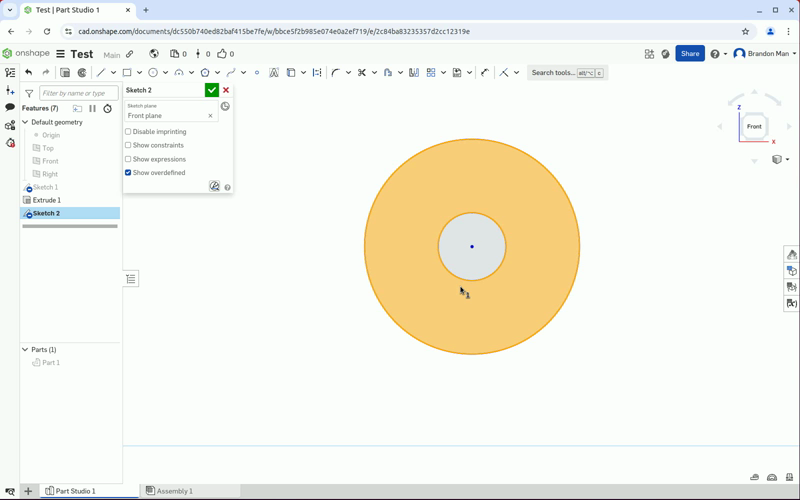
scroll(-6)
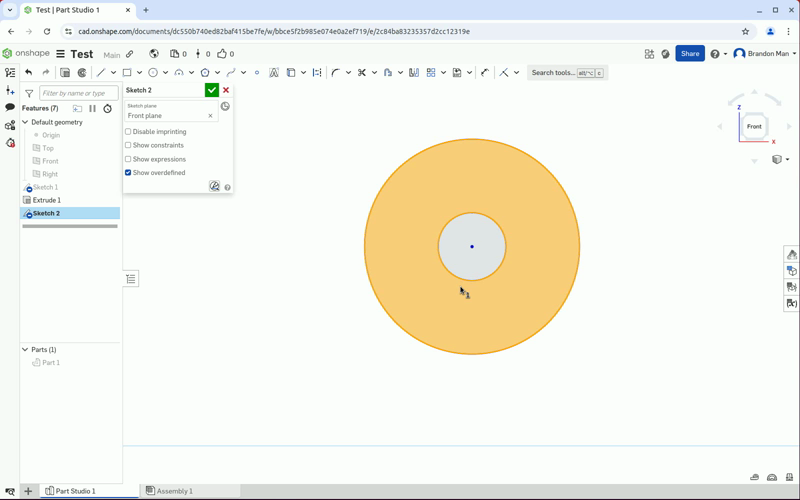
scroll(-6)
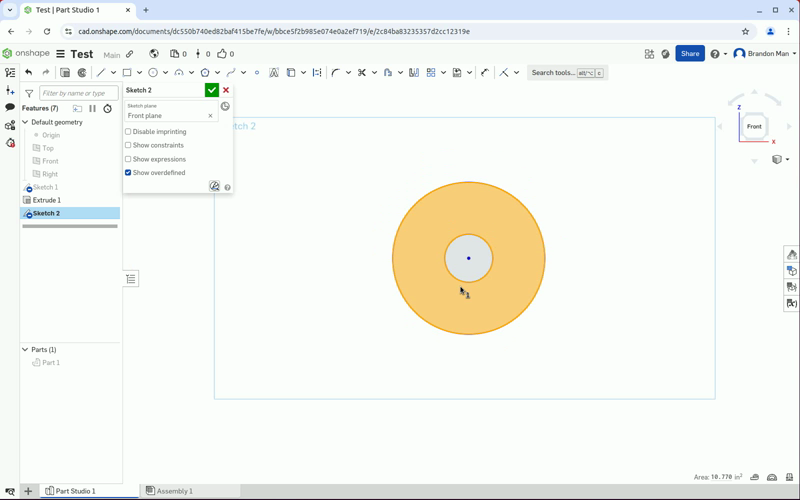
scroll(-6)
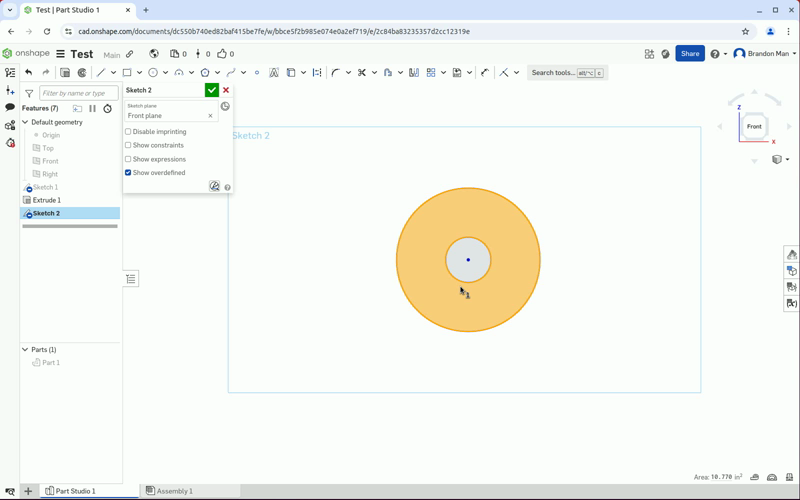
scroll(-6)
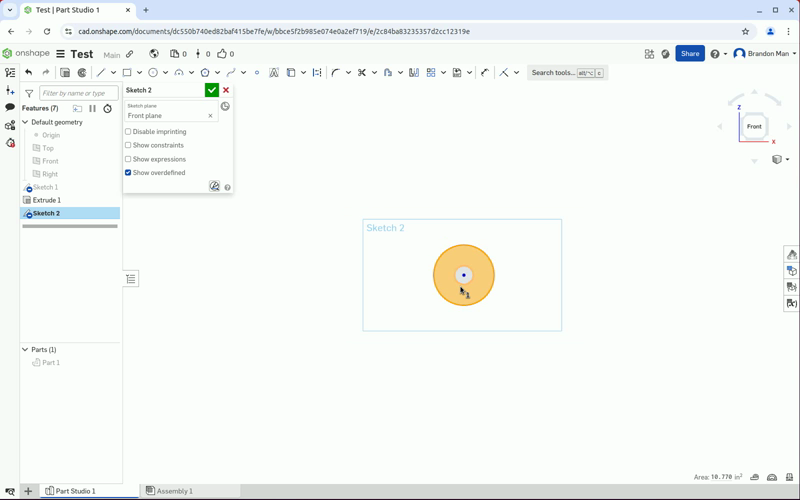
scroll(-6)
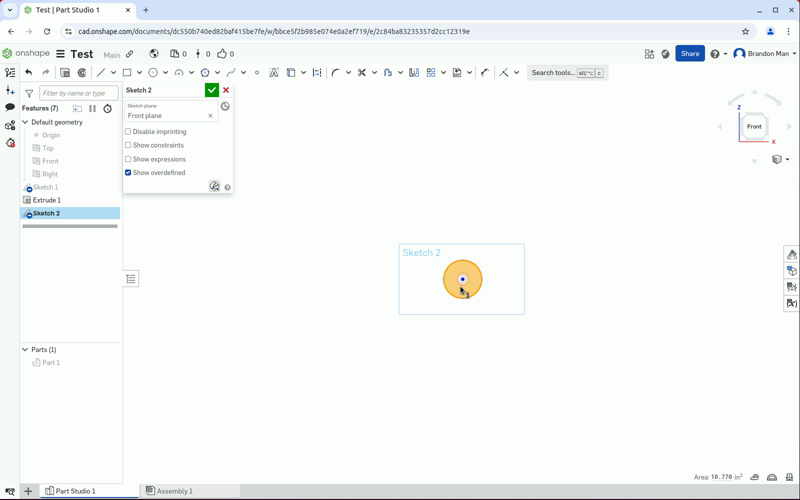
scroll(-6)
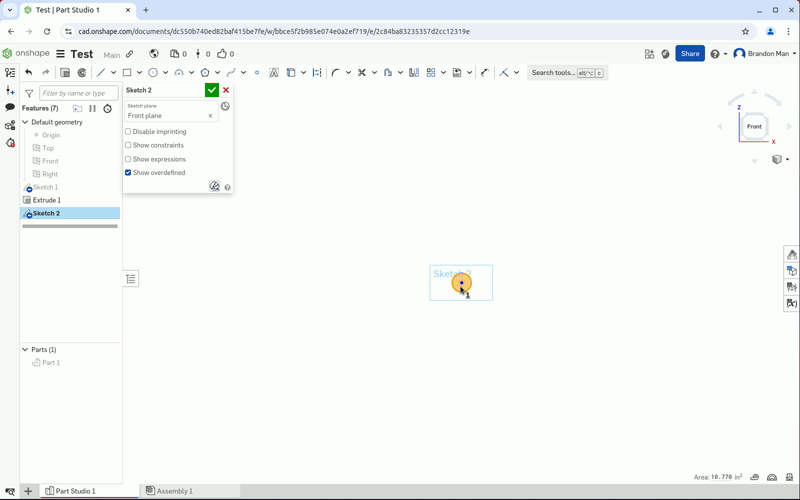
mouse_move(73, 352)
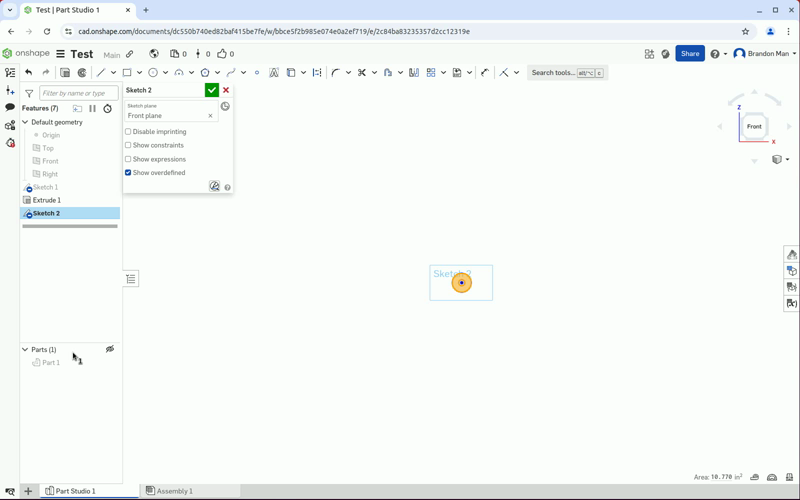
key(shift+y)
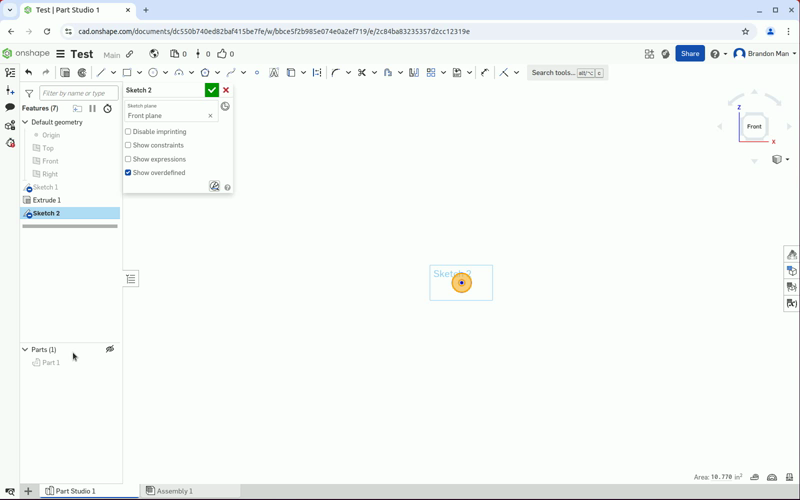
key(shift+e)
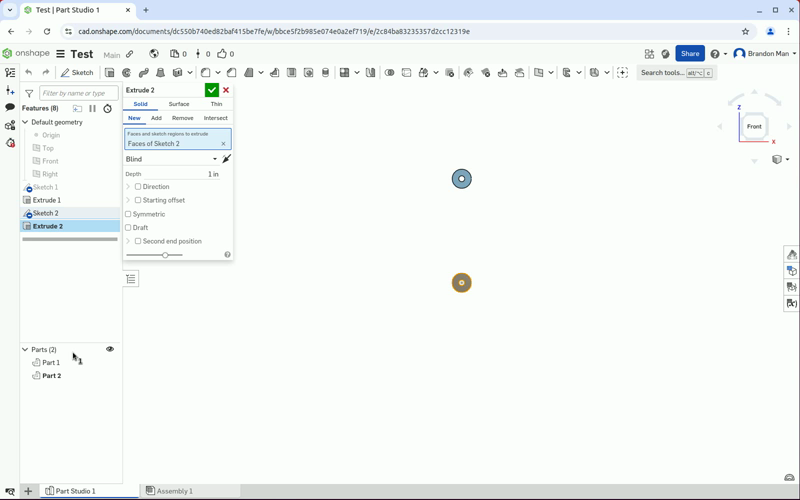
mouse_move(143, 106)
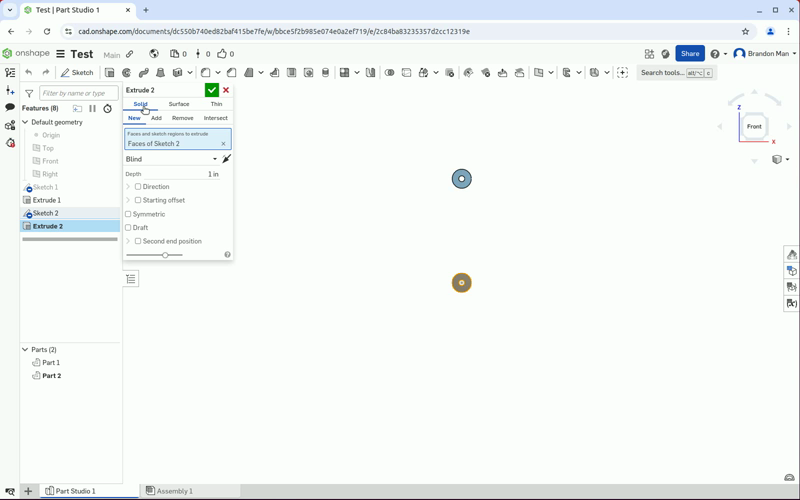
click(143, 106)
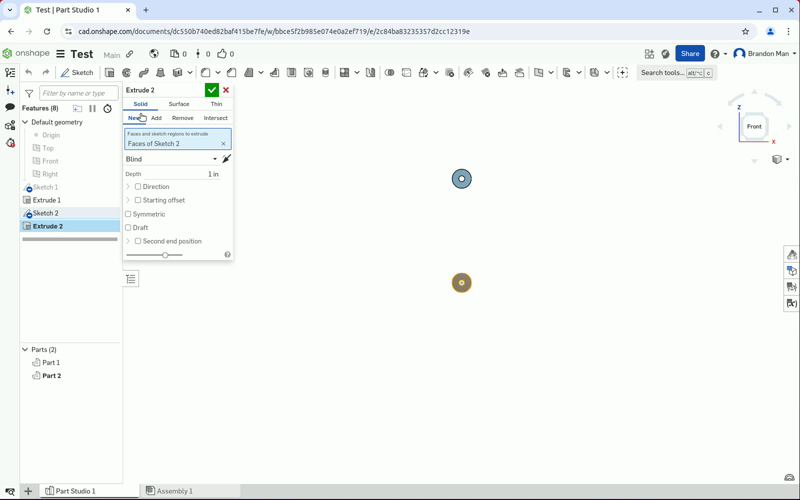
mouse_move(137, 120)
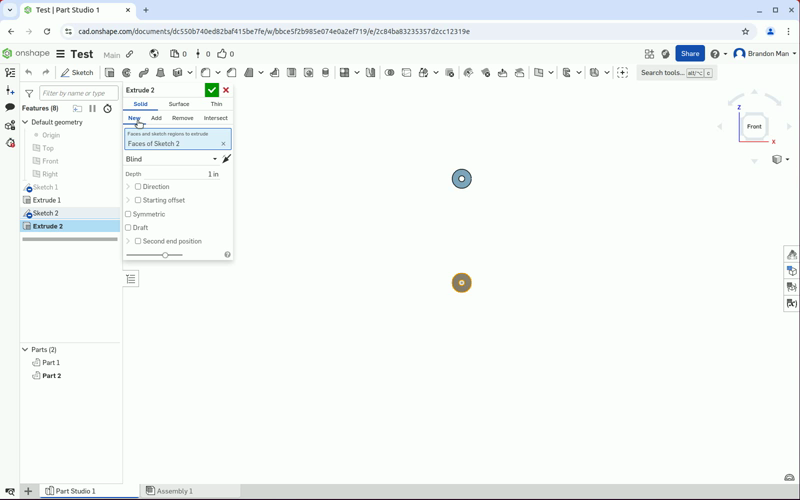
click(137, 120)
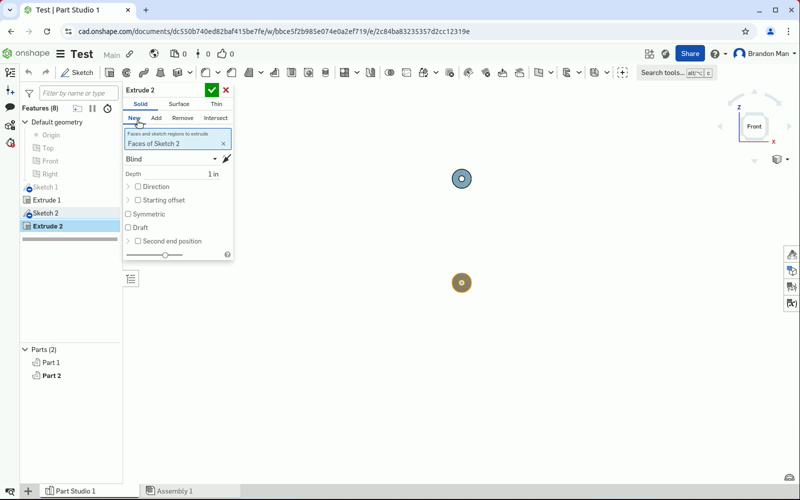
key(tab, 4)
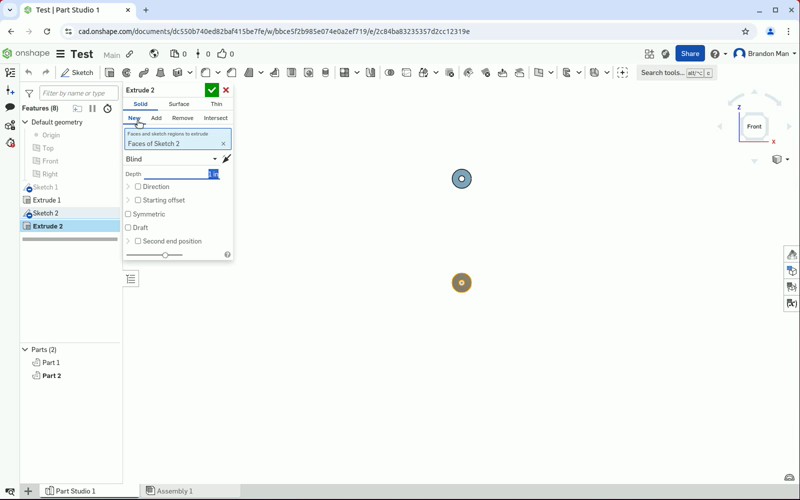
text(4.814)
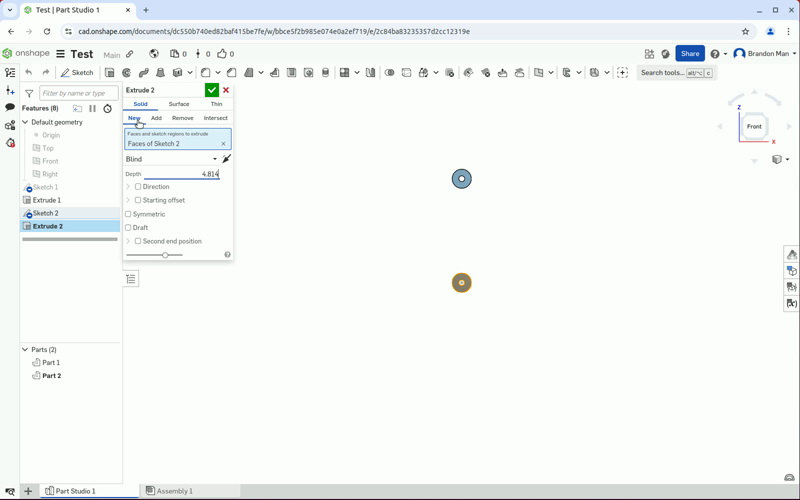
key(enter)
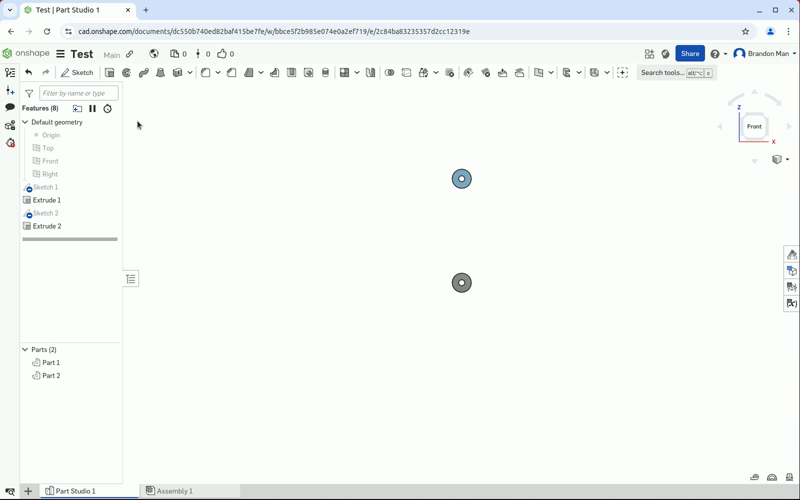
key(shift+h)
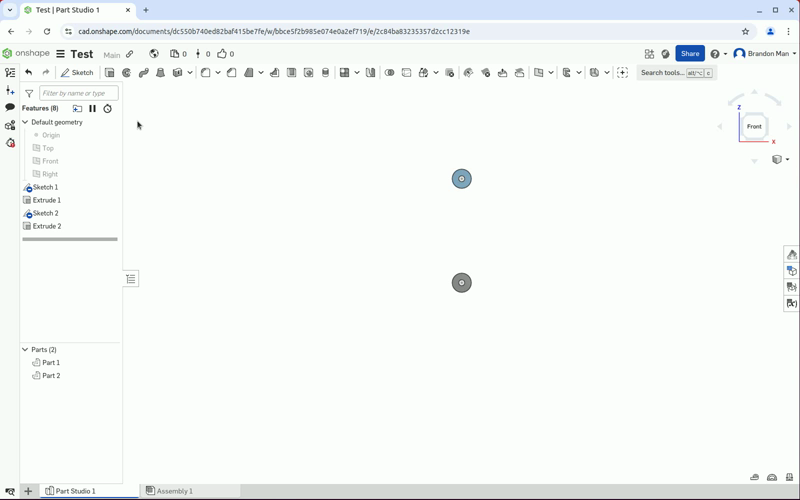
key(shift+h)
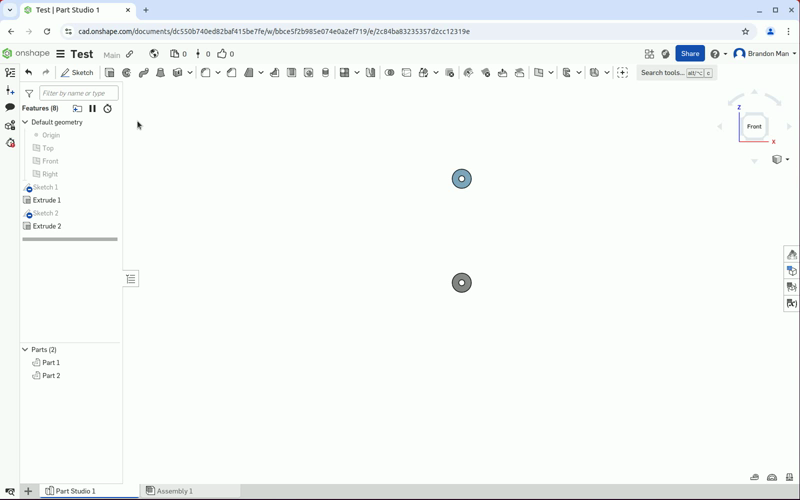
mouse_move(73, 189)
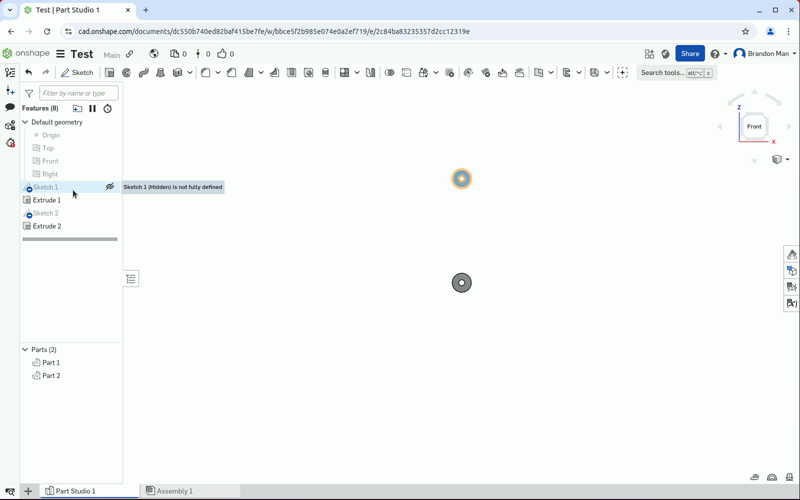
click(73, 189)
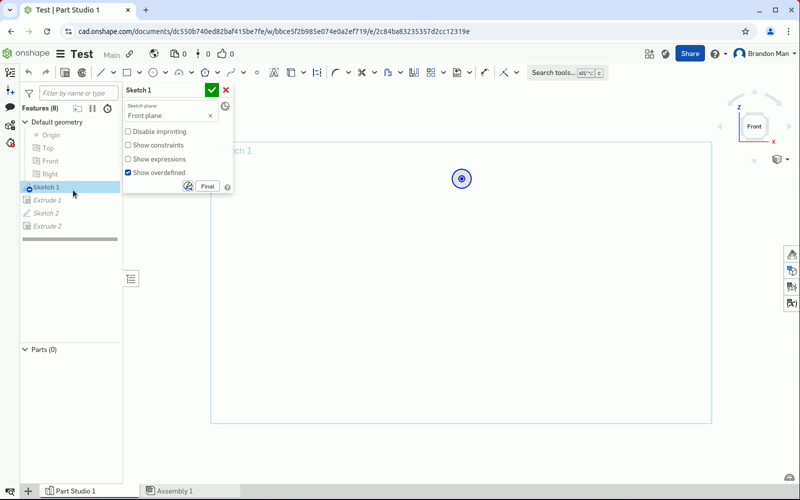
mouse_move(229, 92)
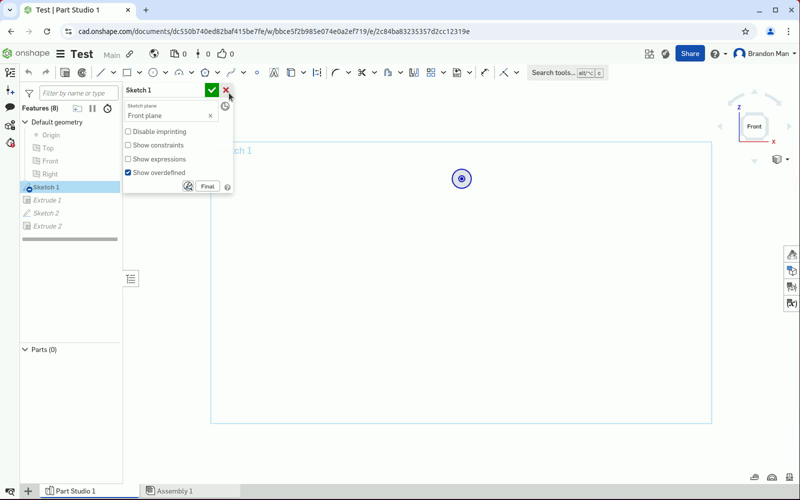
click(229, 92)
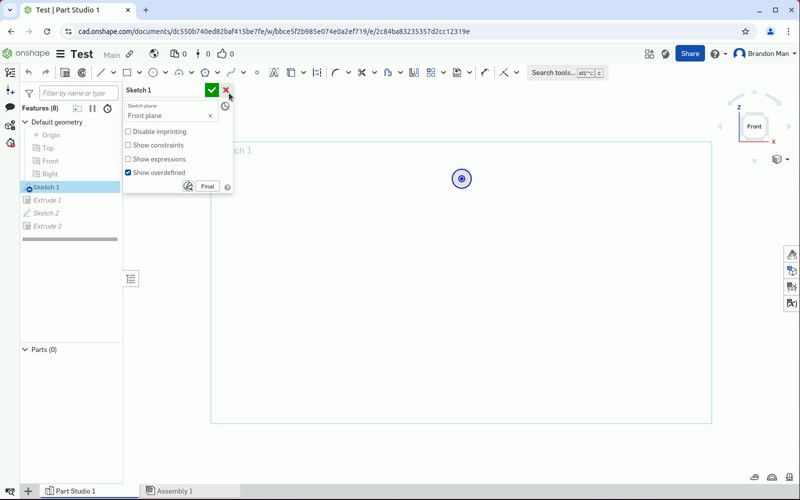
key(shift+s)
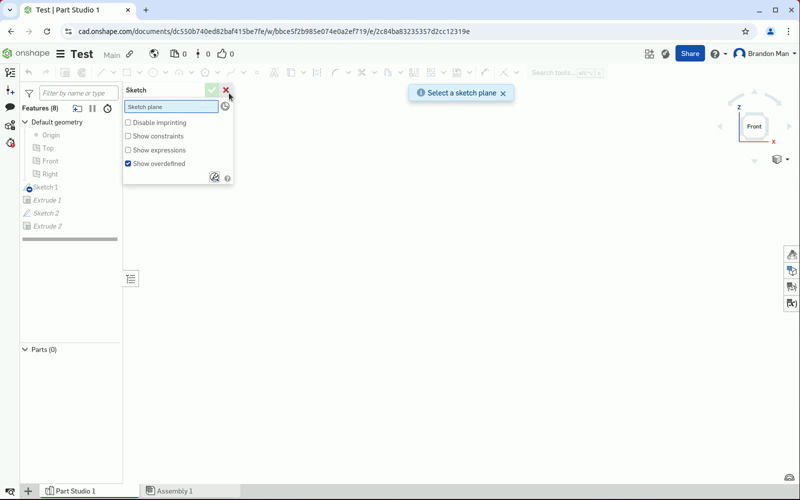
mouse_move(73, 163)
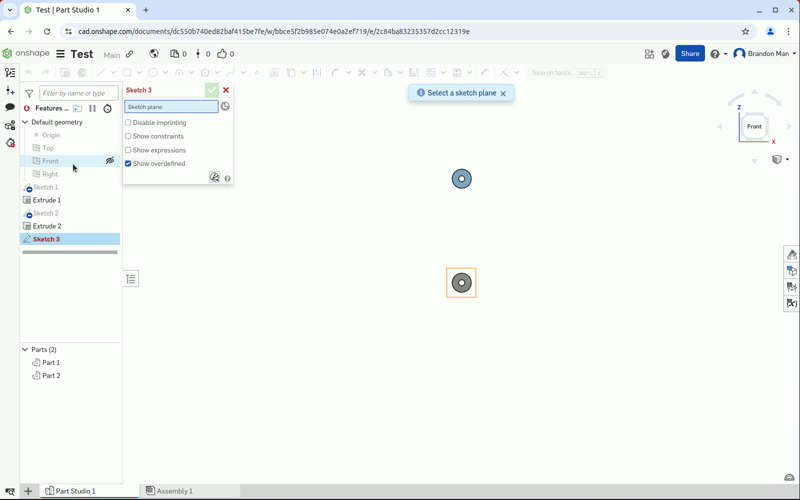
click(73, 163)
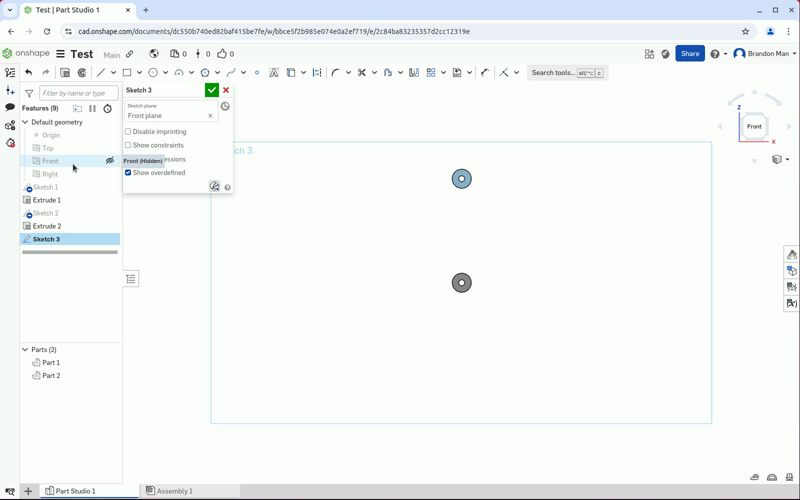
mouse_move(73, 352)
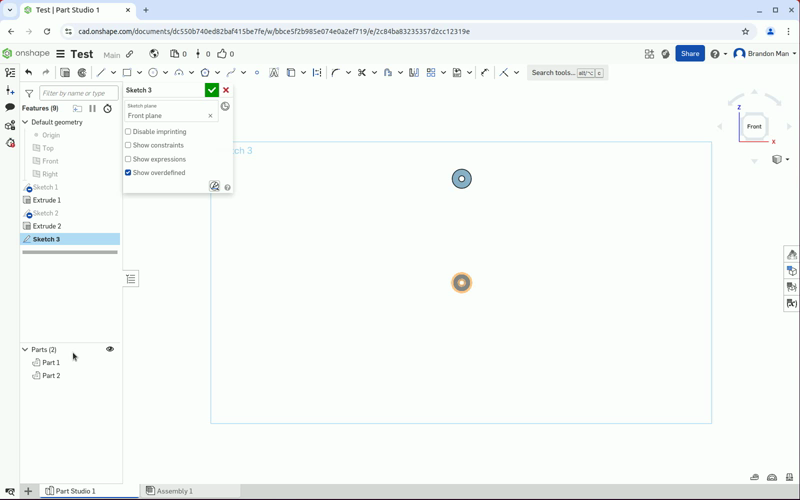
key(y)
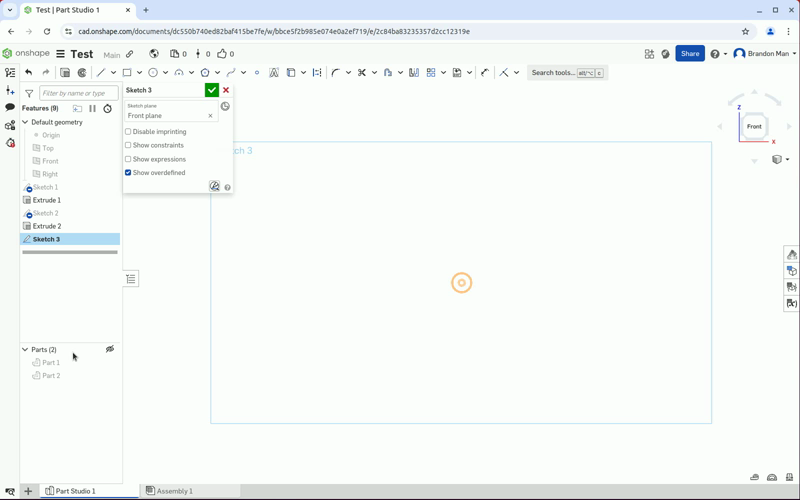
key(c)
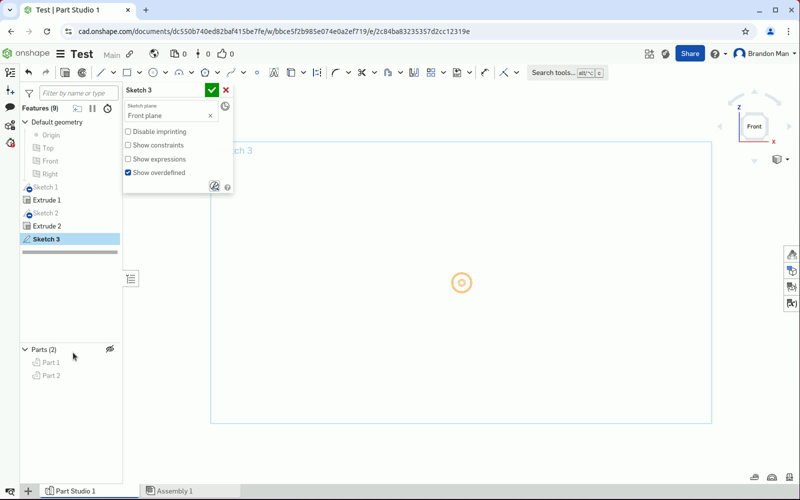
key_down(shift)
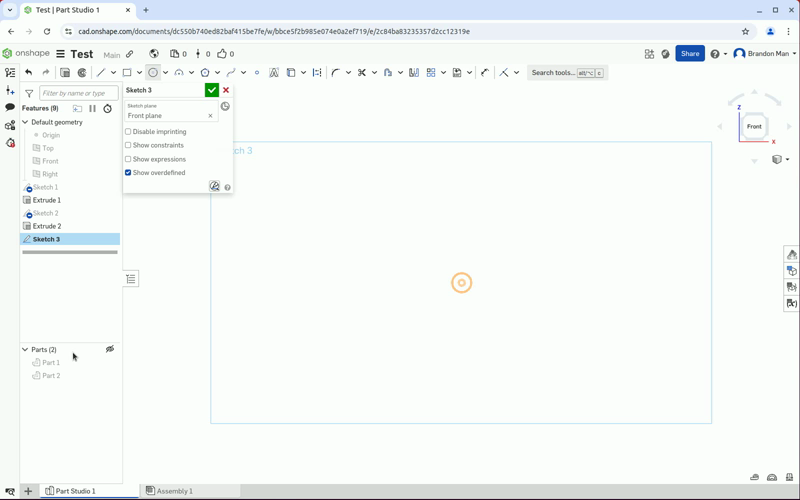
mouse_move(501, 282)
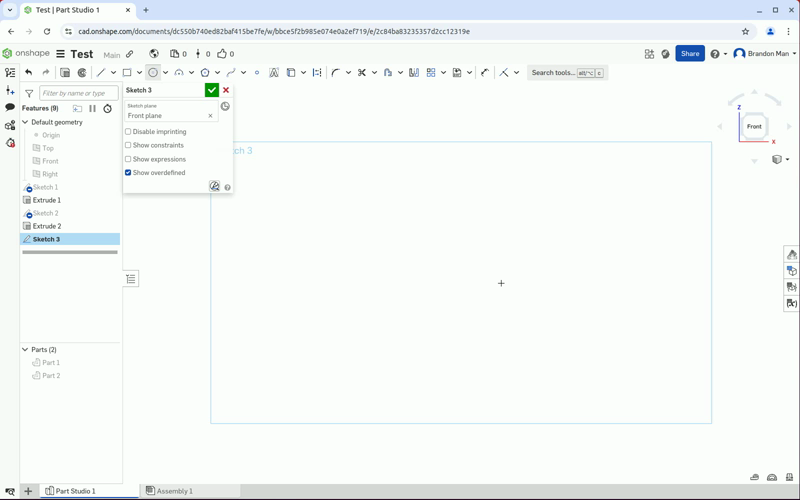
click(501, 282)
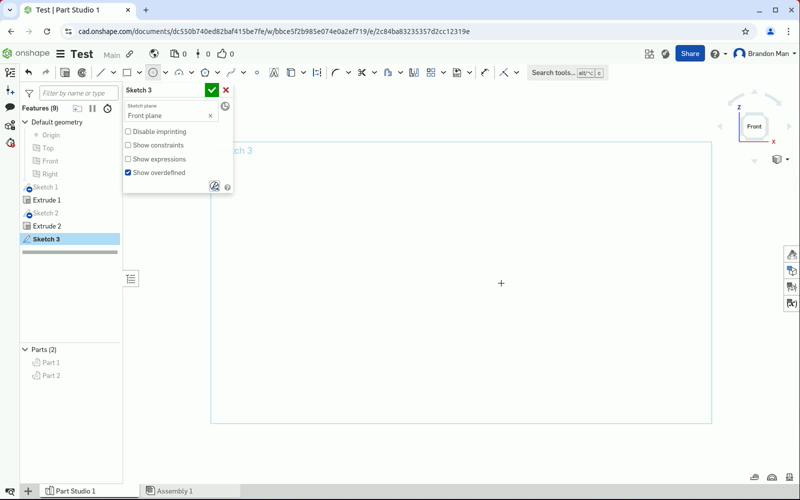
key_up(shift)
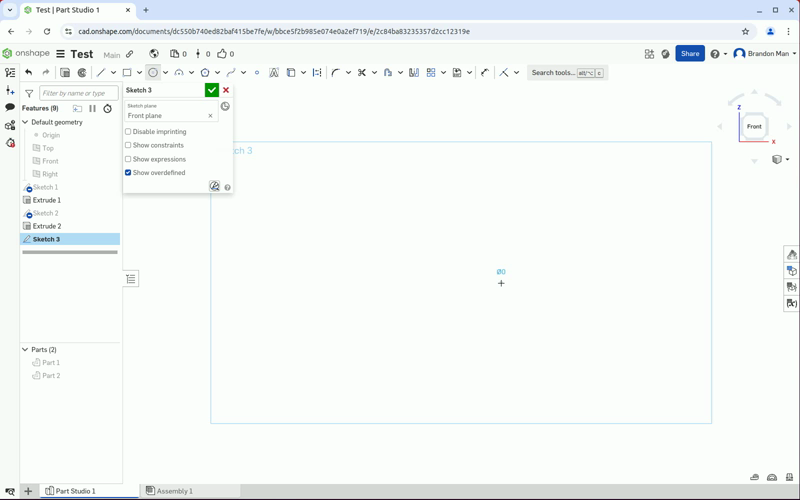
mouse_move(508, 282)
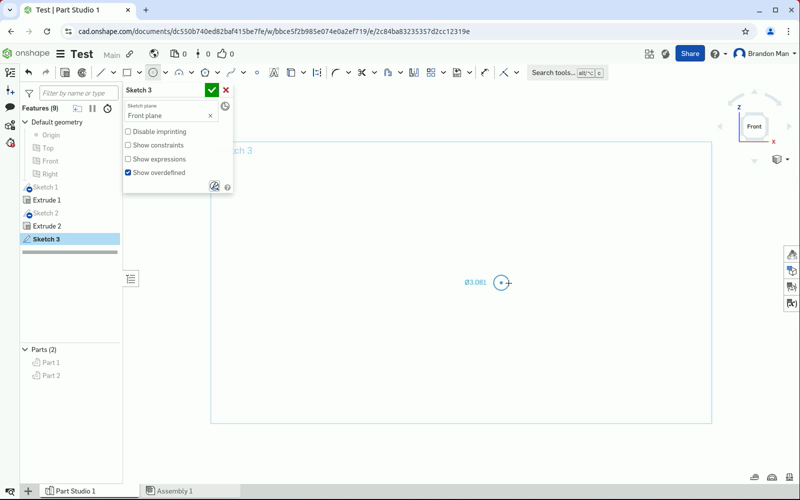
click(508, 282)
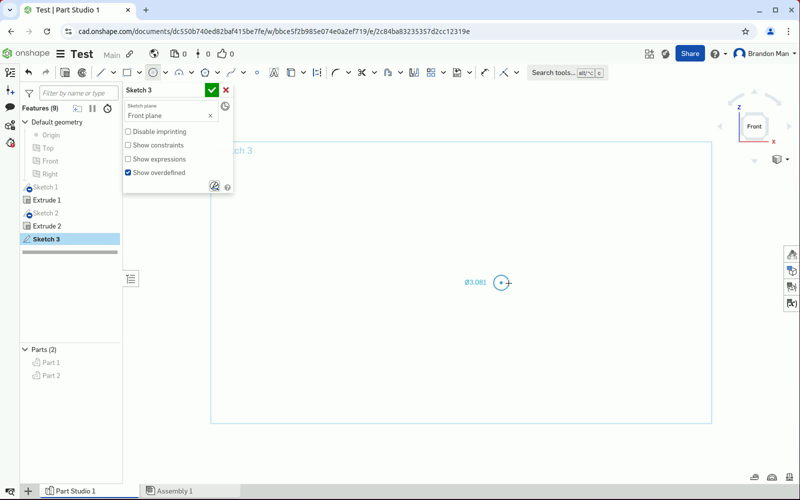
key(esc)
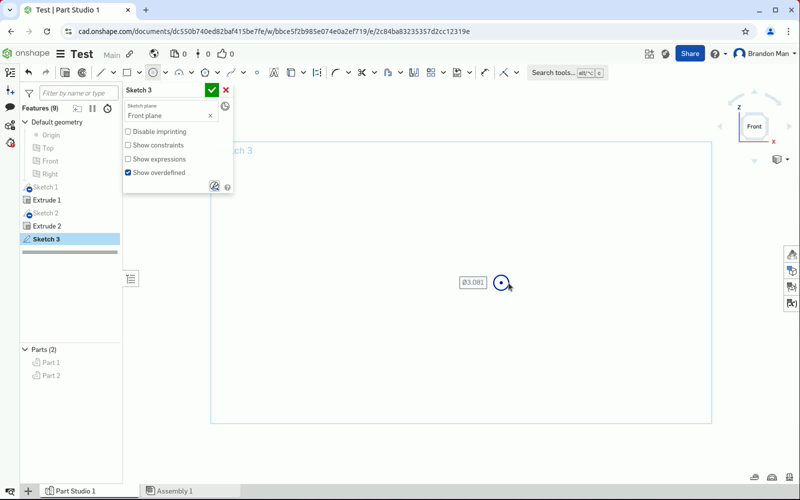
key(c)
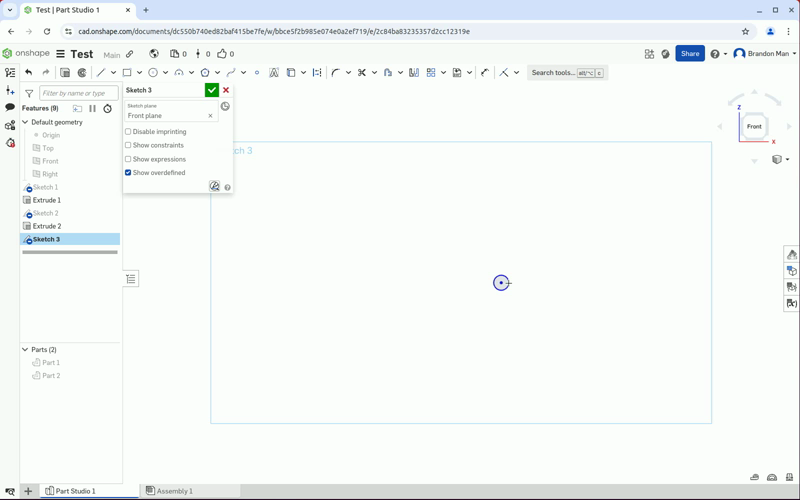
key_down(shift)
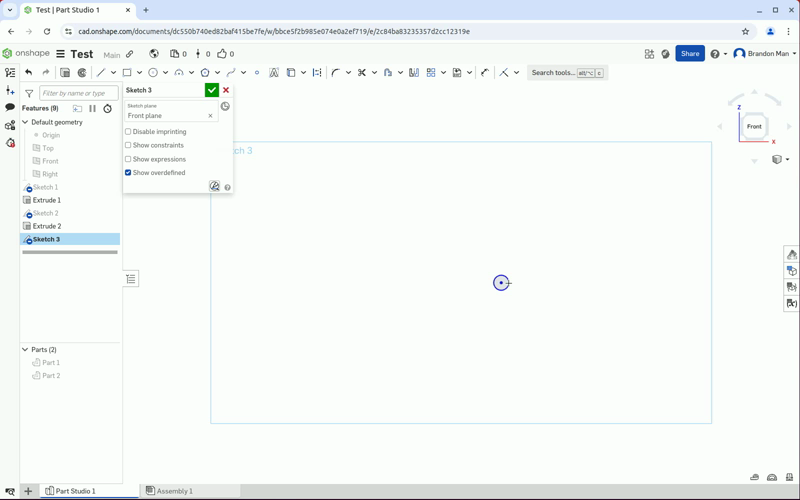
mouse_move(501, 282)
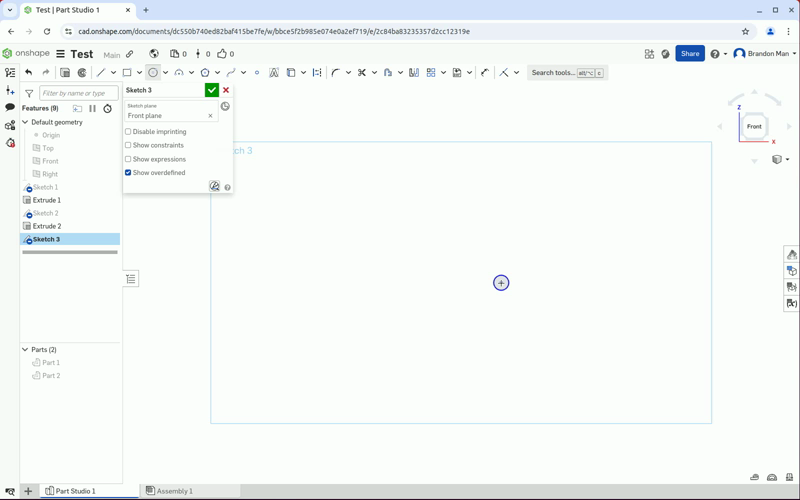
click(501, 282)
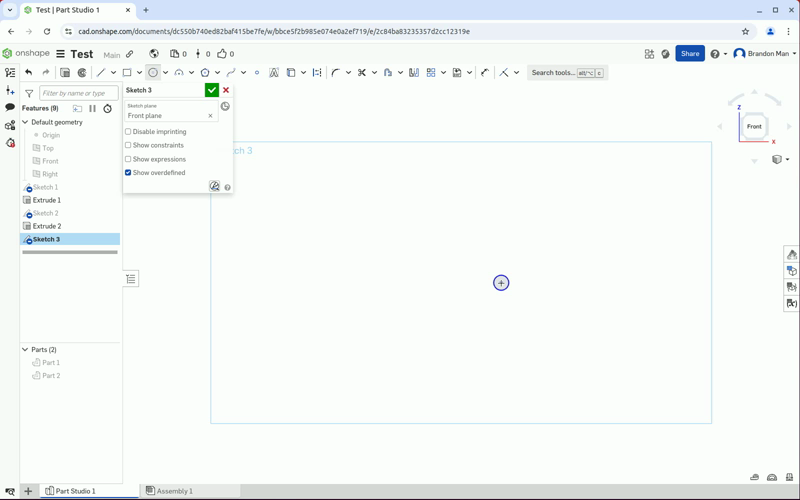
key_up(shift)
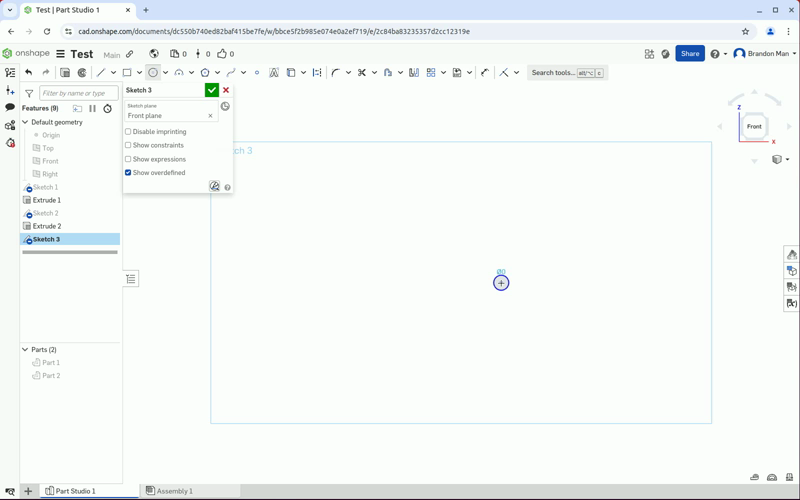
mouse_move(504, 282)
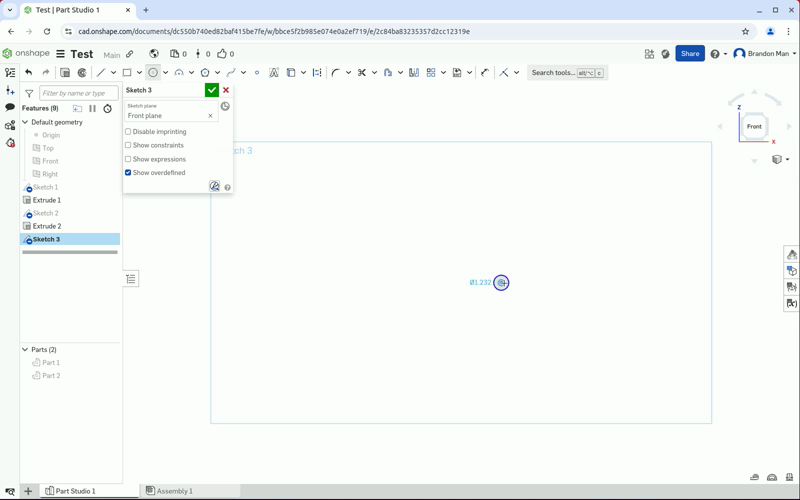
scroll(6)
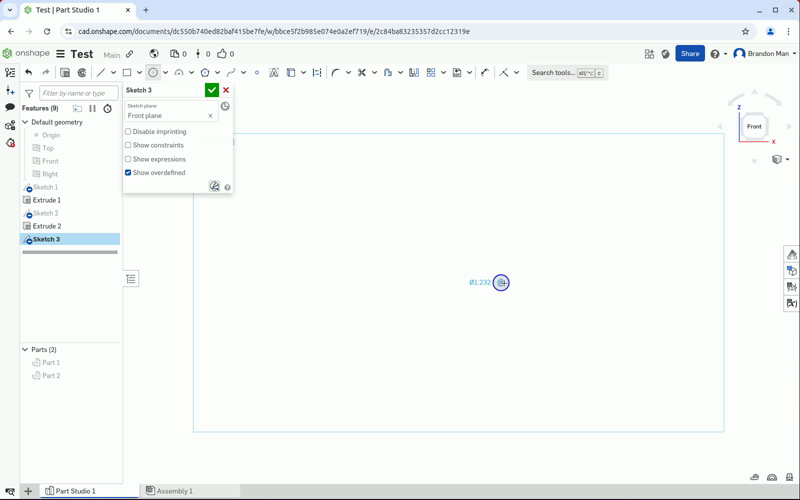
scroll(6)
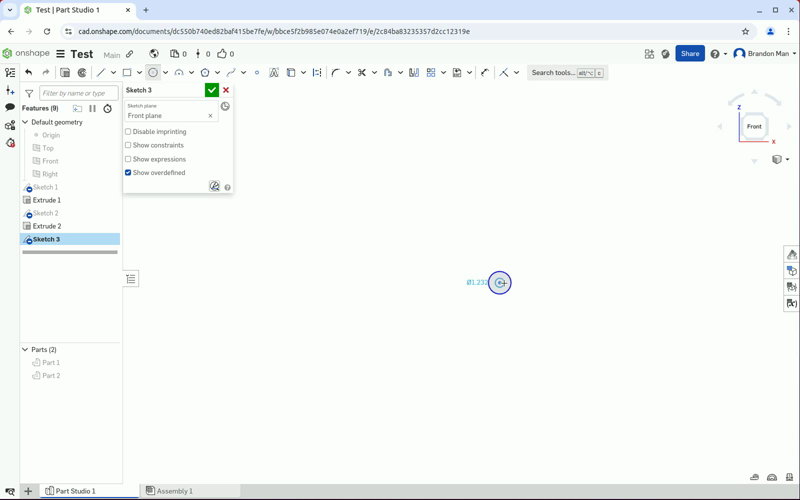
scroll(6)
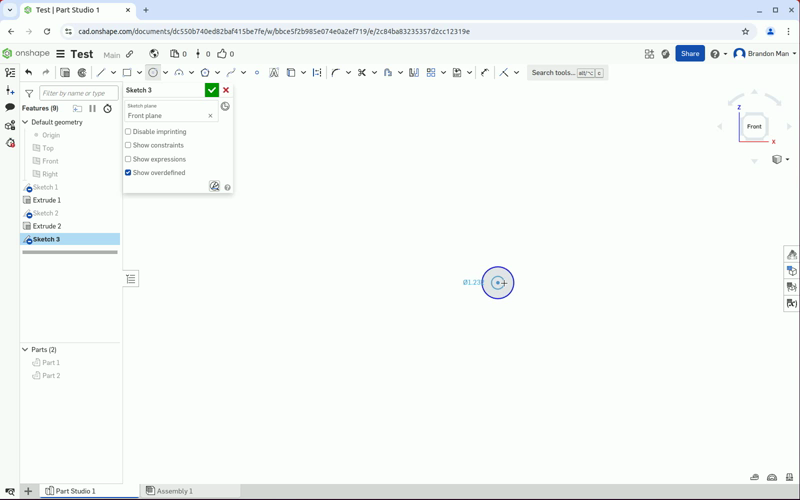
scroll(6)
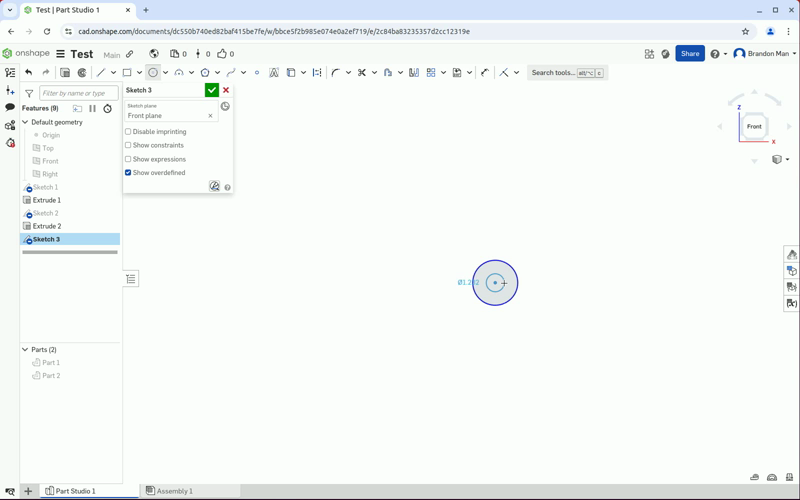
scroll(6)
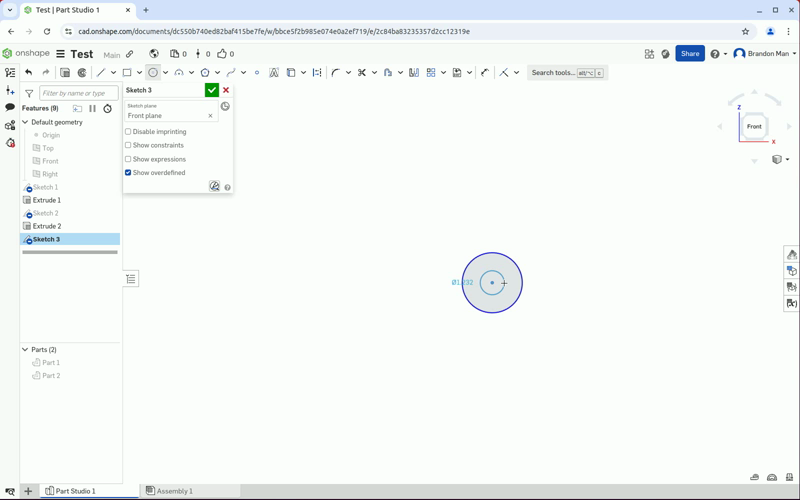
scroll(6)
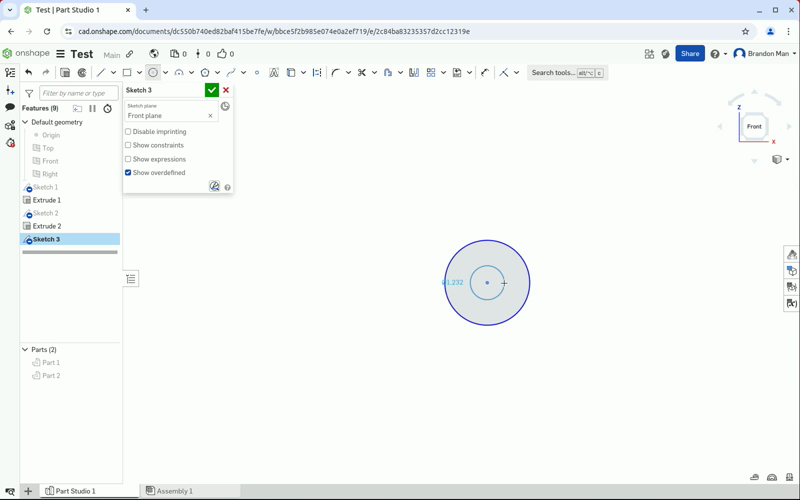
scroll(6)
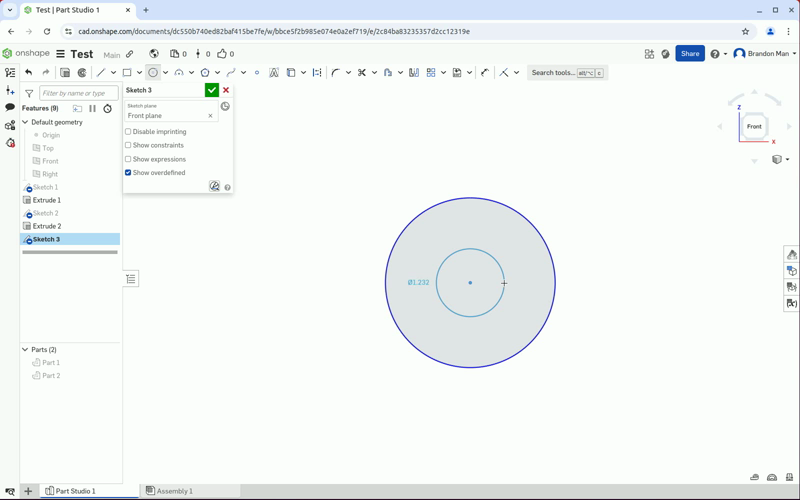
click(504, 282)
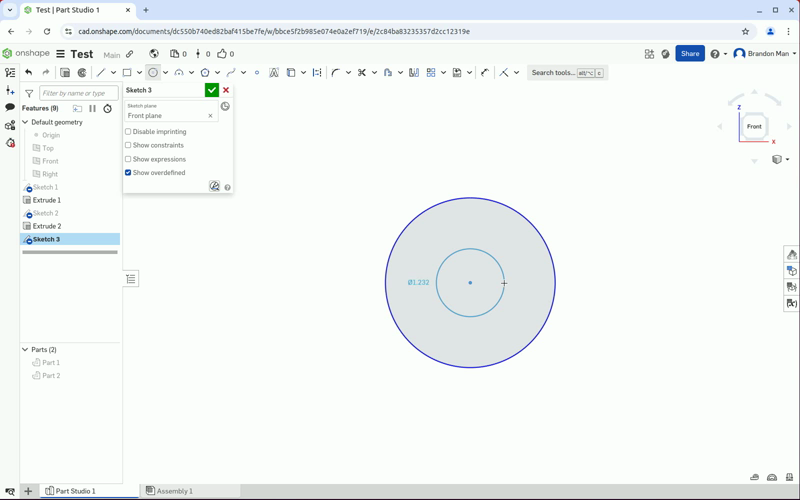
scroll(-6)
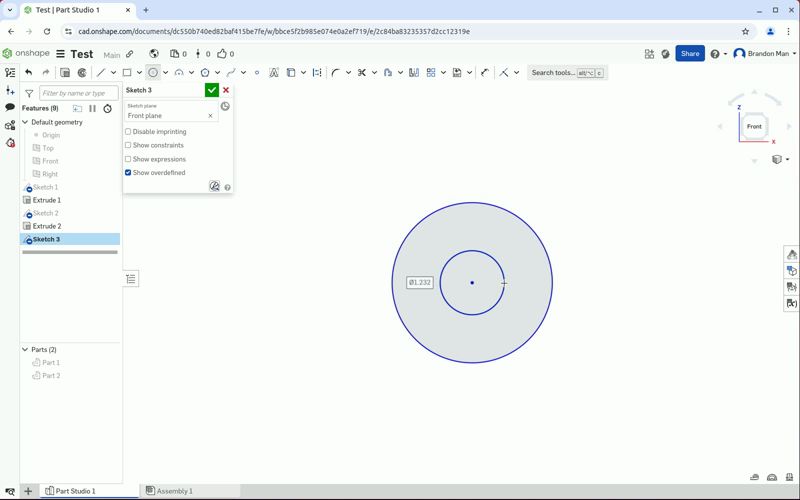
scroll(-6)
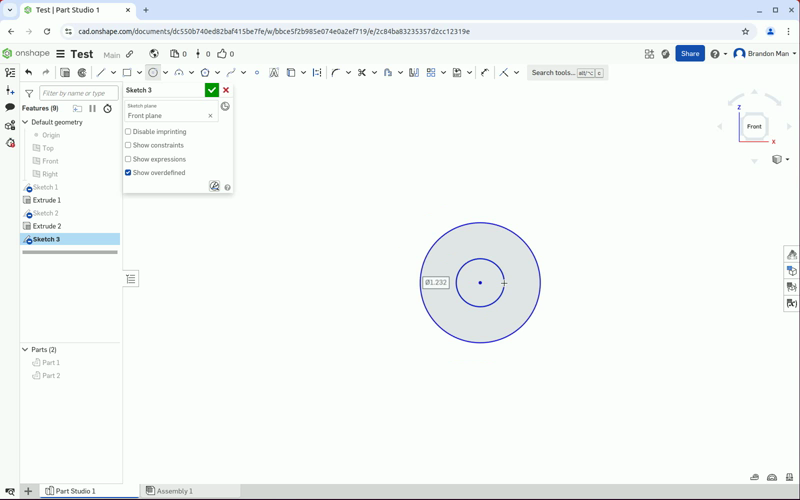
scroll(-6)
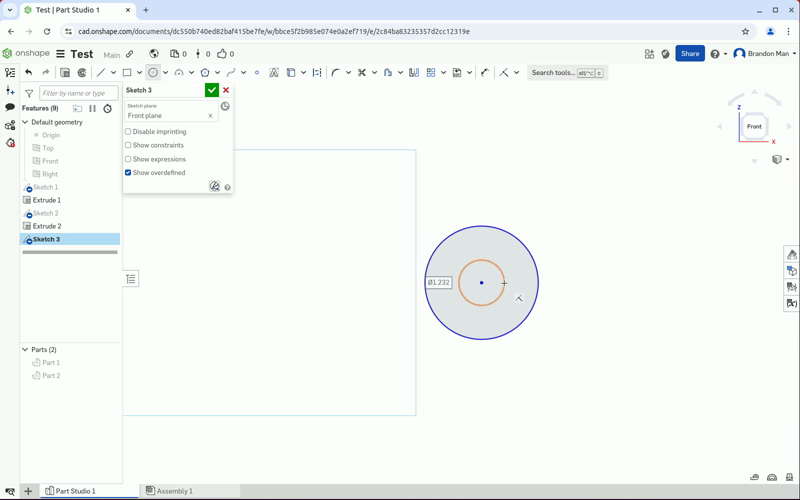
scroll(-6)
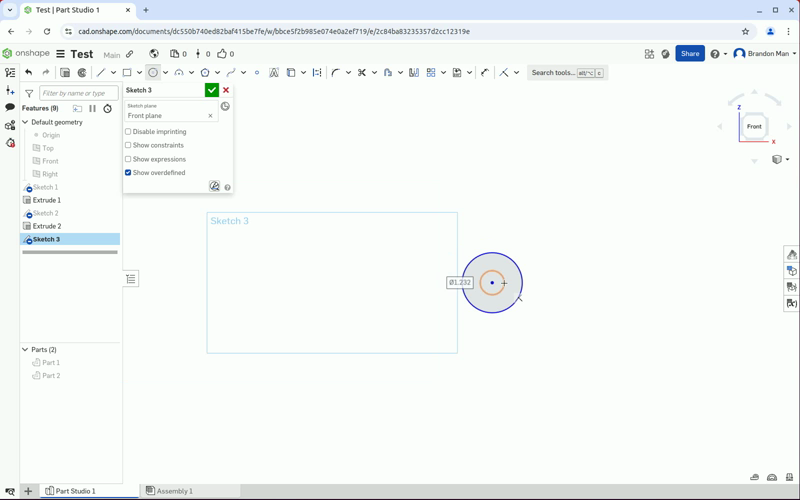
scroll(-6)
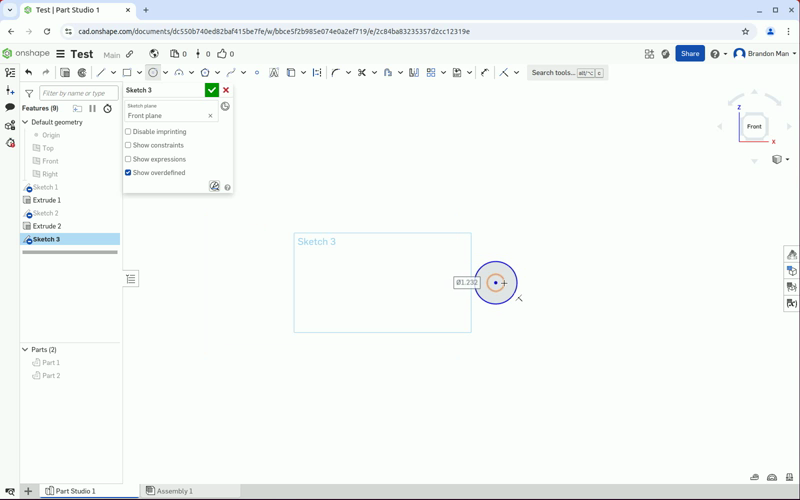
scroll(-6)
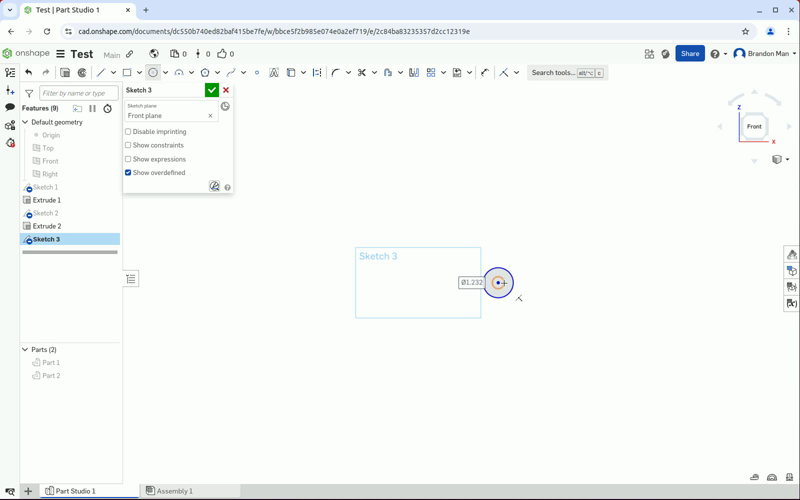
scroll(-6)
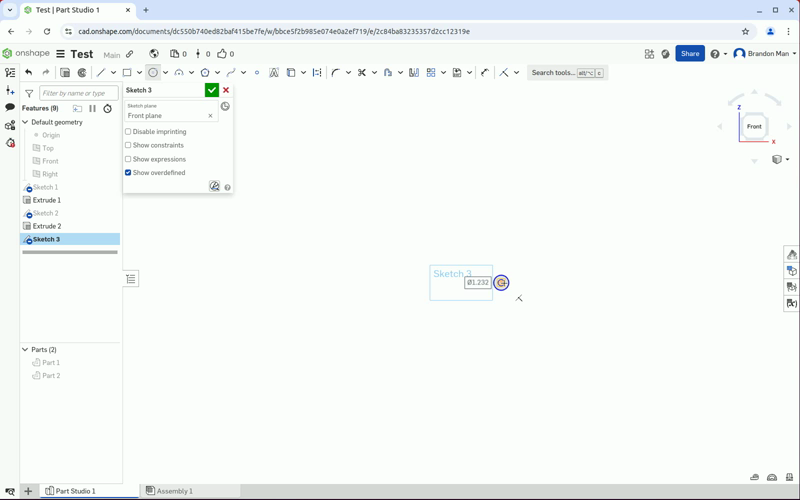
key(esc)
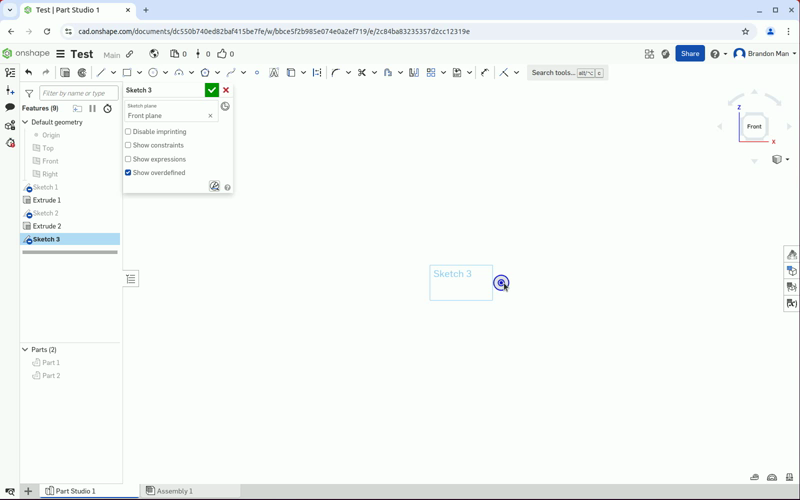
mouse_move(497, 282)
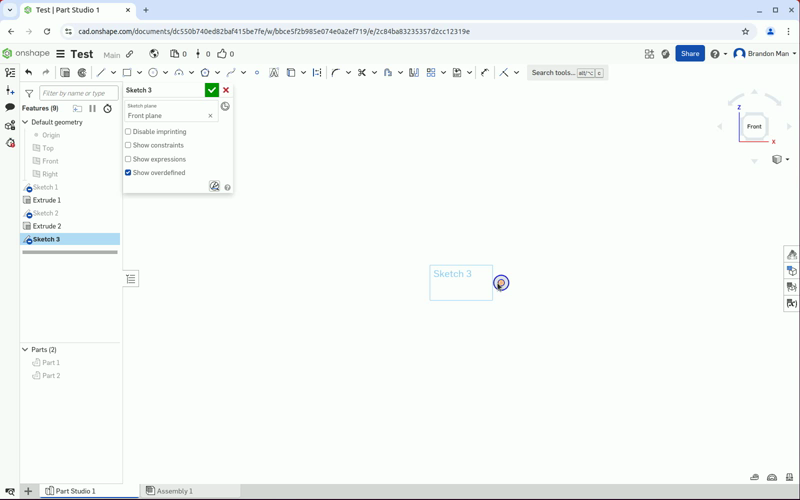
scroll(6)
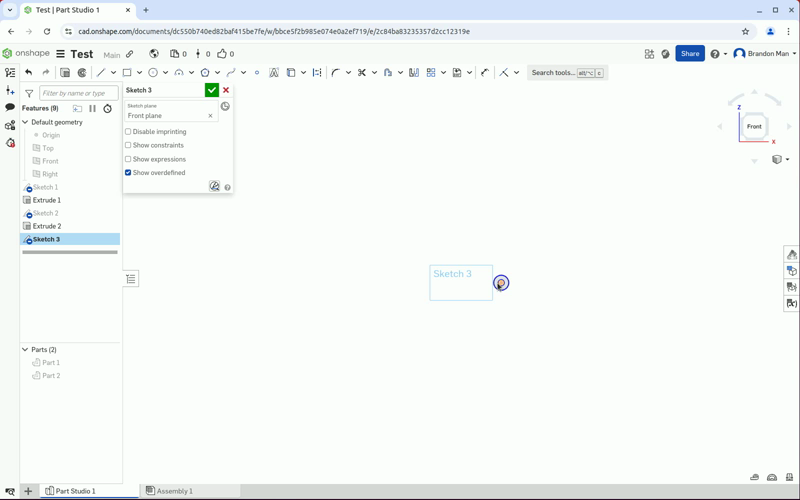
scroll(6)
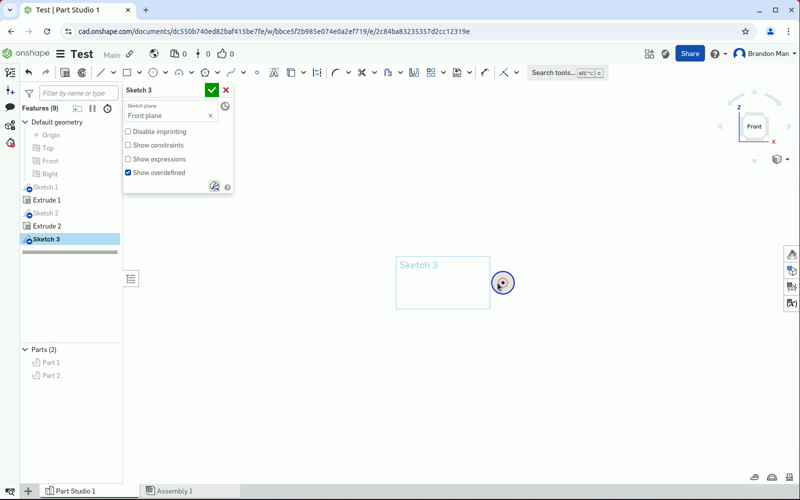
scroll(6)
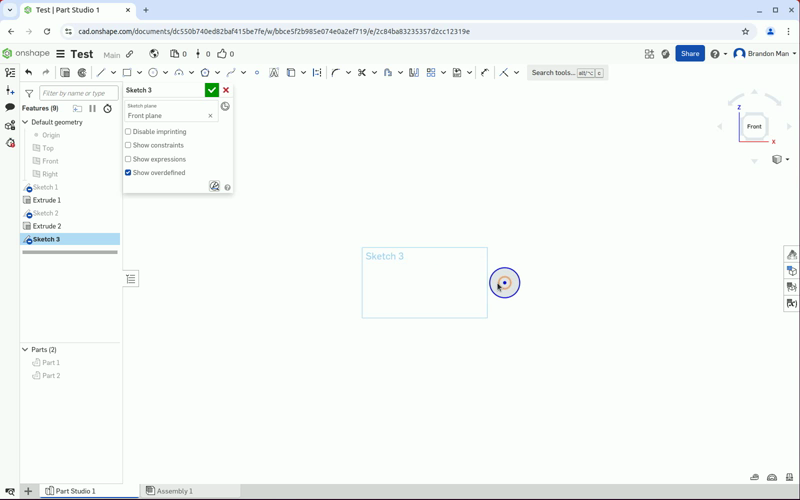
scroll(6)
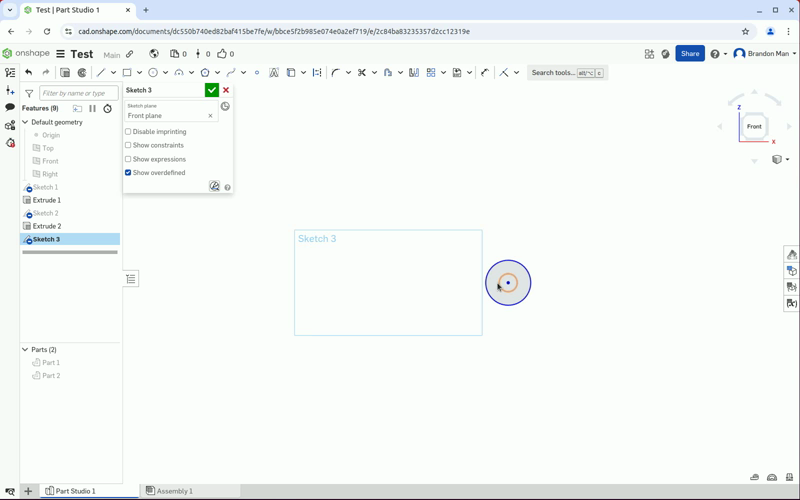
scroll(6)
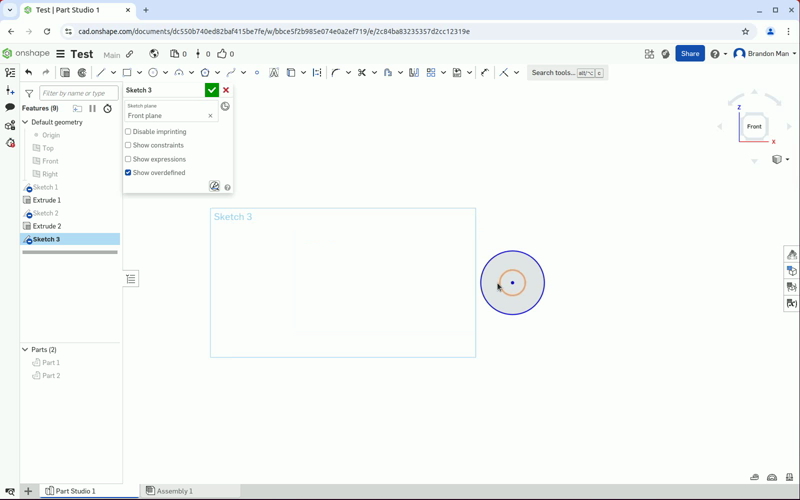
scroll(6)
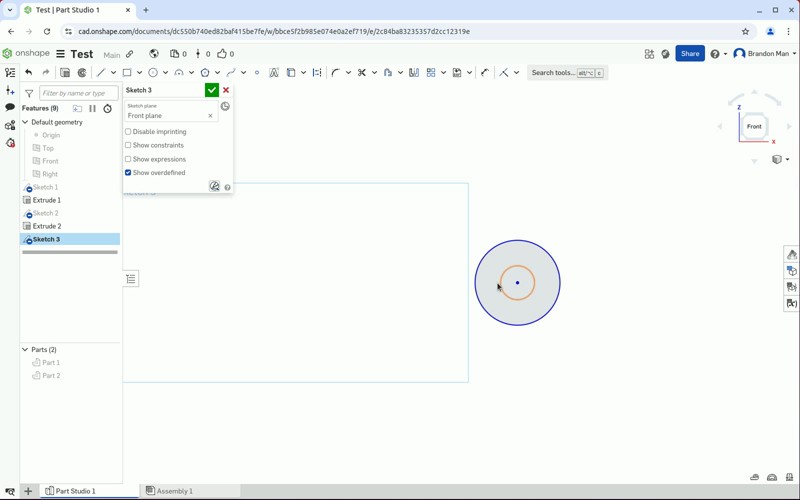
scroll(6)
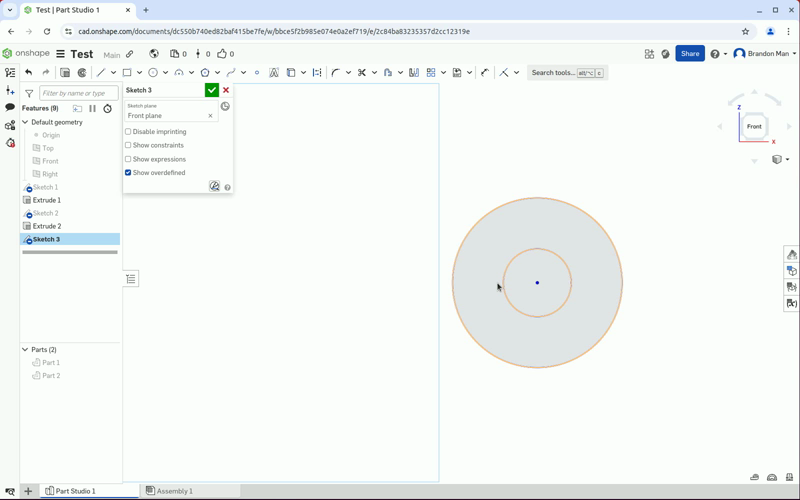
click(497, 282)
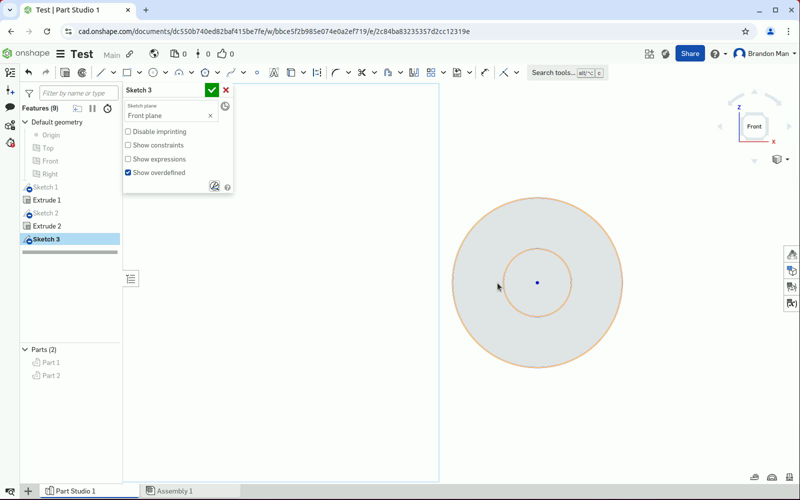
scroll(-6)
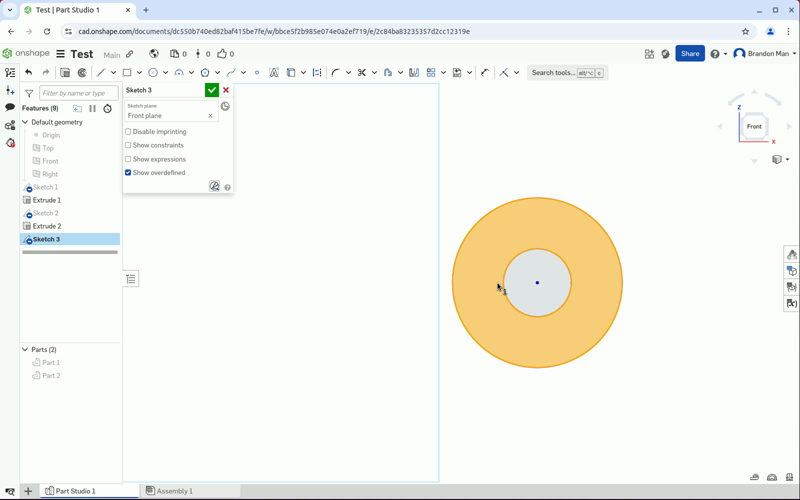
scroll(-6)
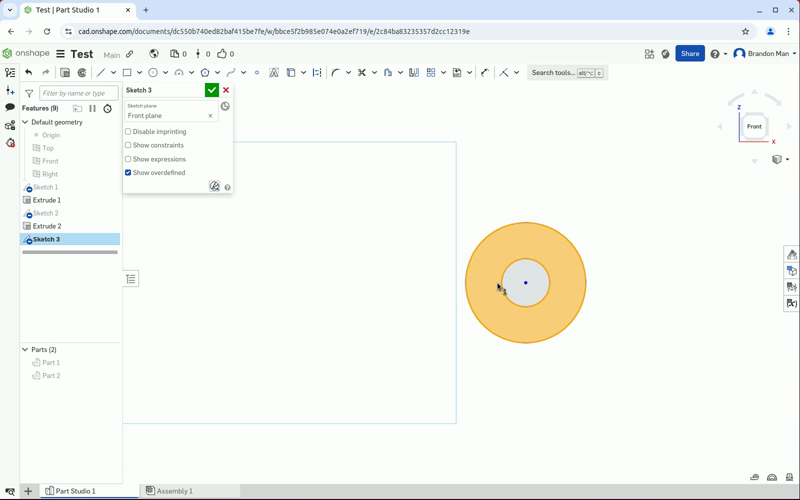
scroll(-6)
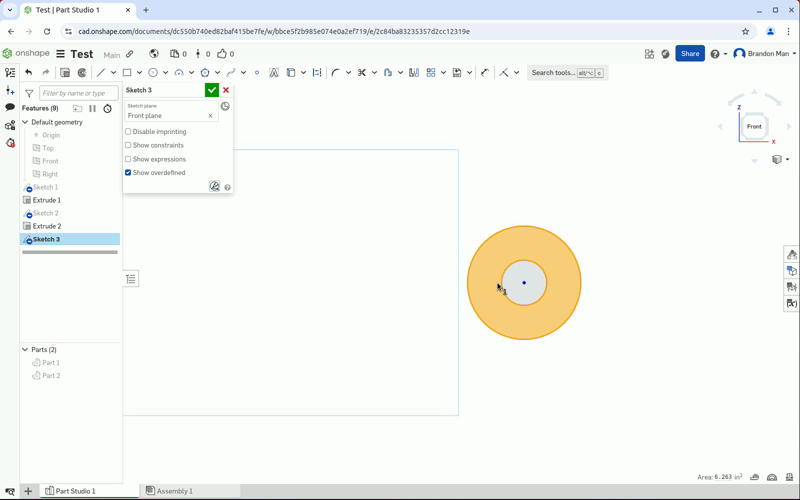
scroll(-6)
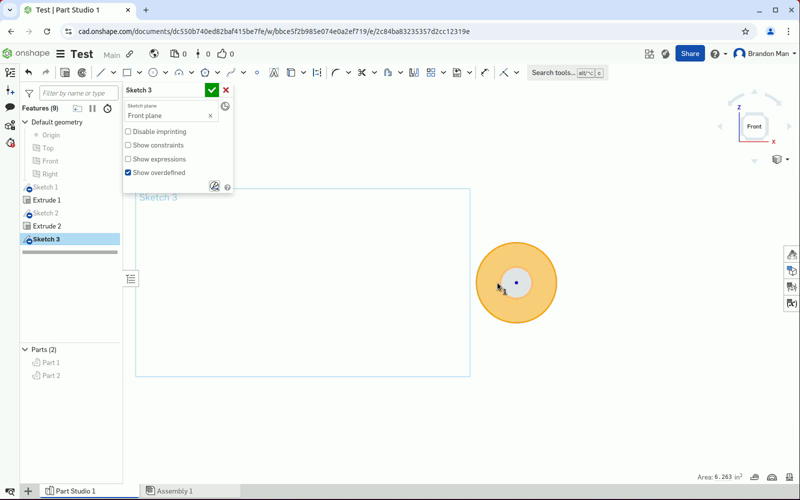
scroll(-6)
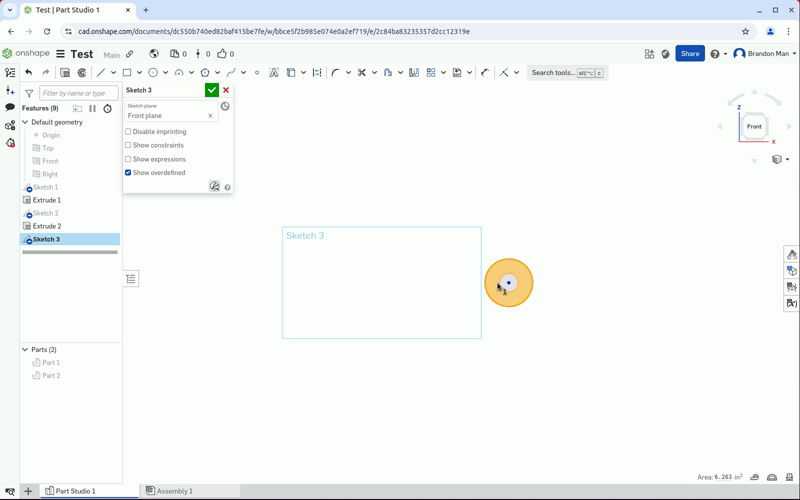
scroll(-6)
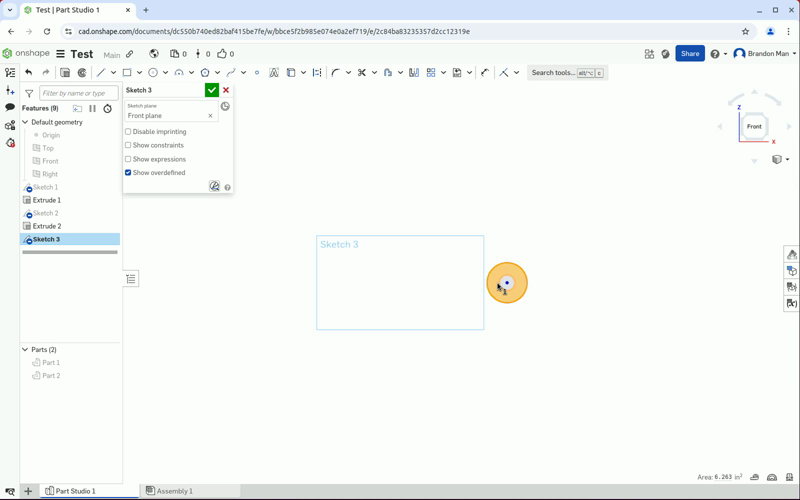
scroll(-6)
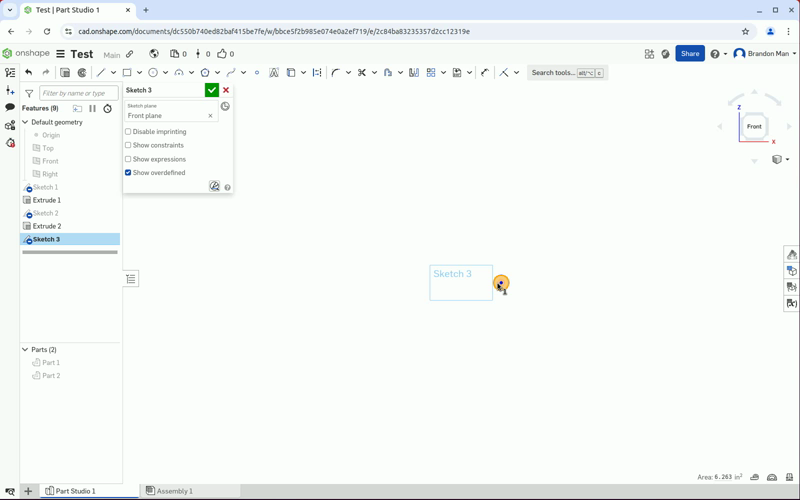
mouse_move(73, 352)
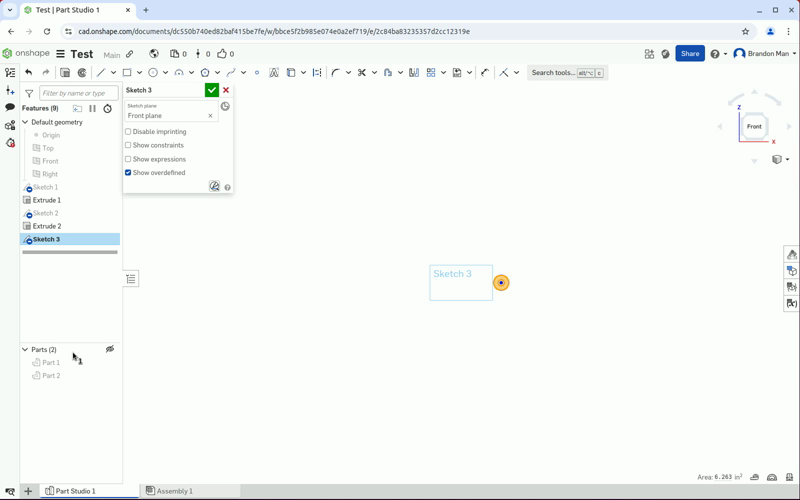
key(shift+y)
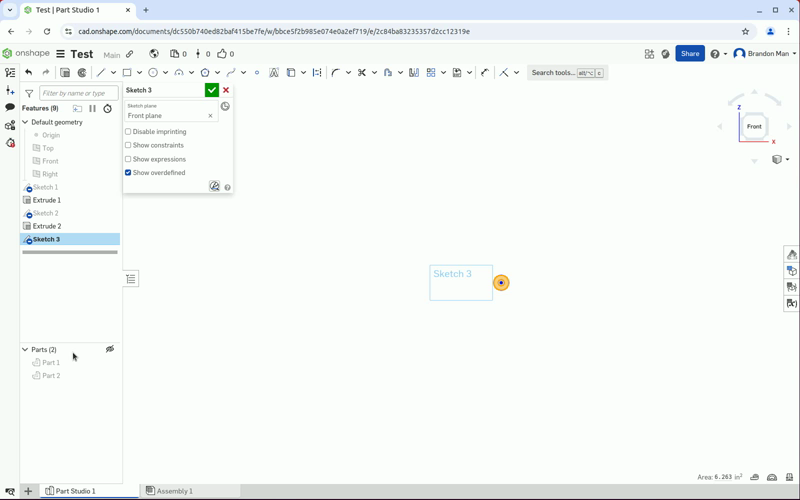
key(shift+e)
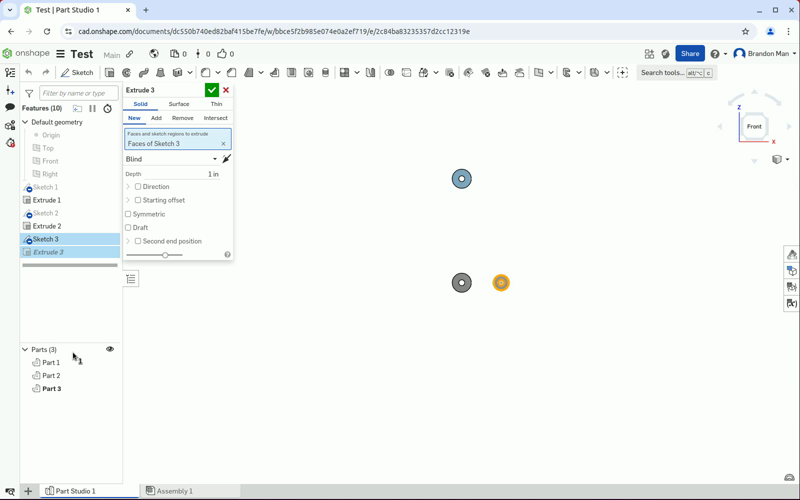
mouse_move(143, 106)
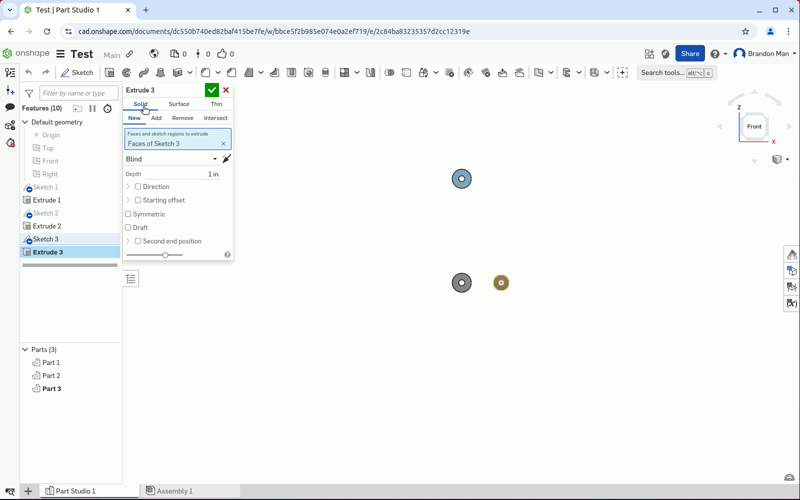
click(143, 106)
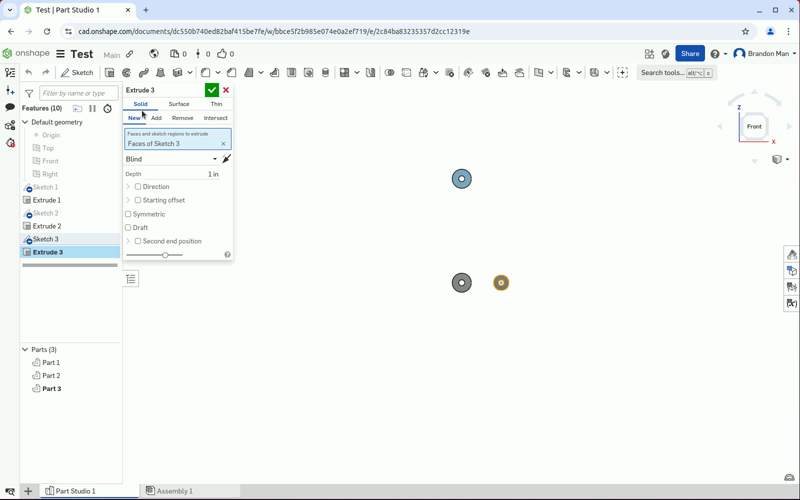
mouse_move(137, 120)
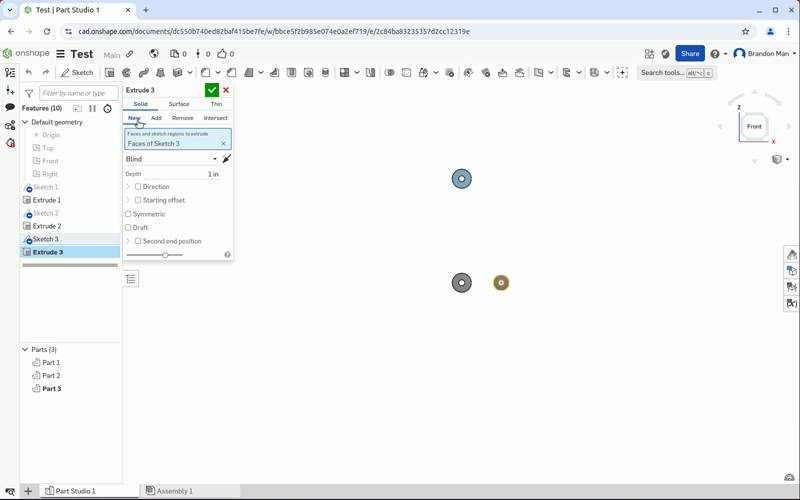
click(137, 120)
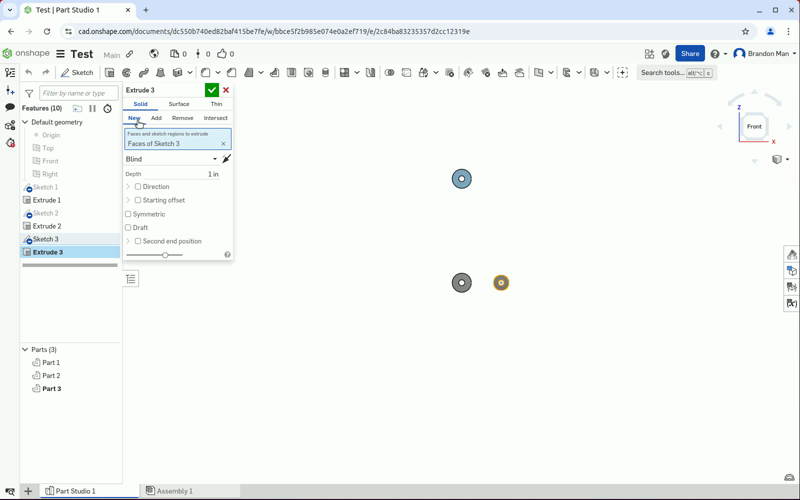
key(tab, 4)
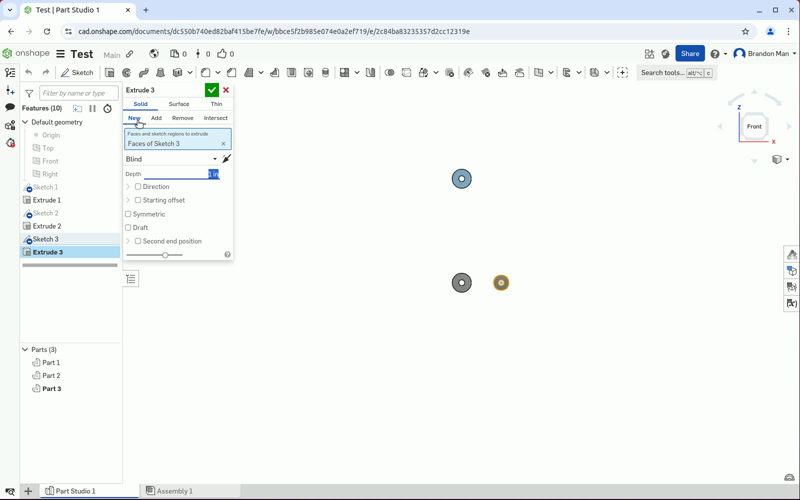
text(4.814)
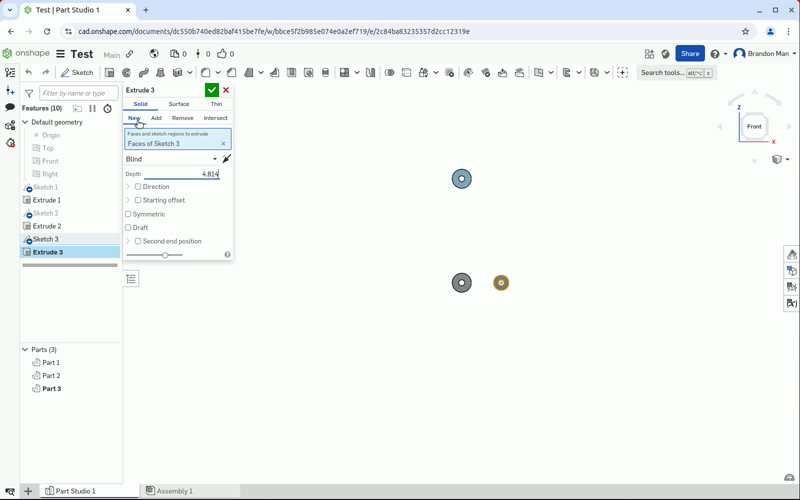
key(enter)
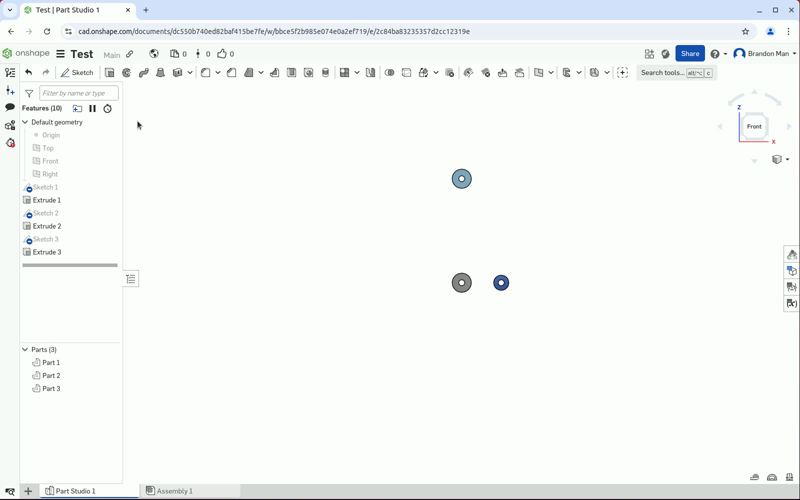
key(shift+h)
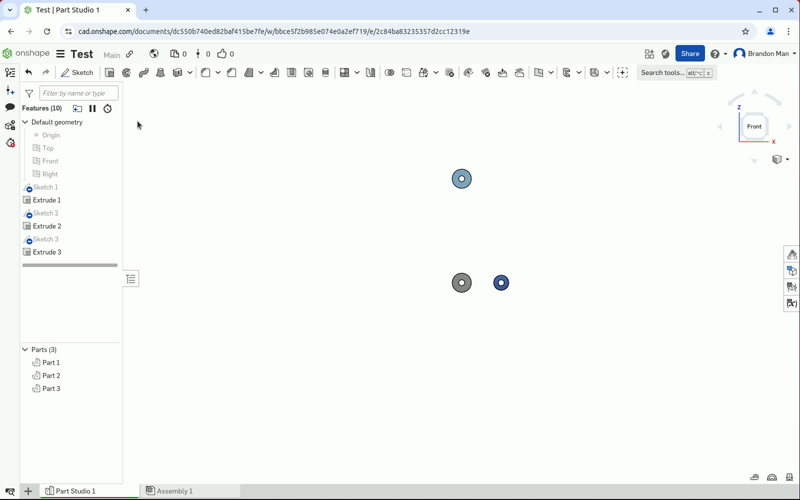
key(shift+h)
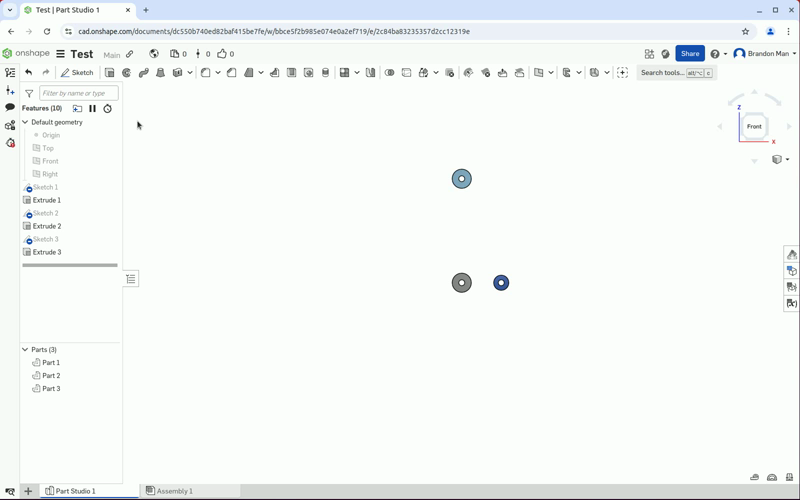
mouse_move(73, 189)
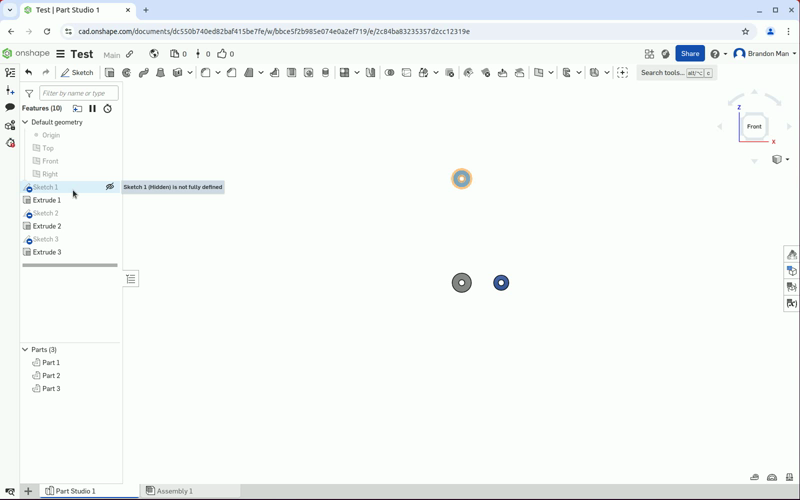
click(73, 189)
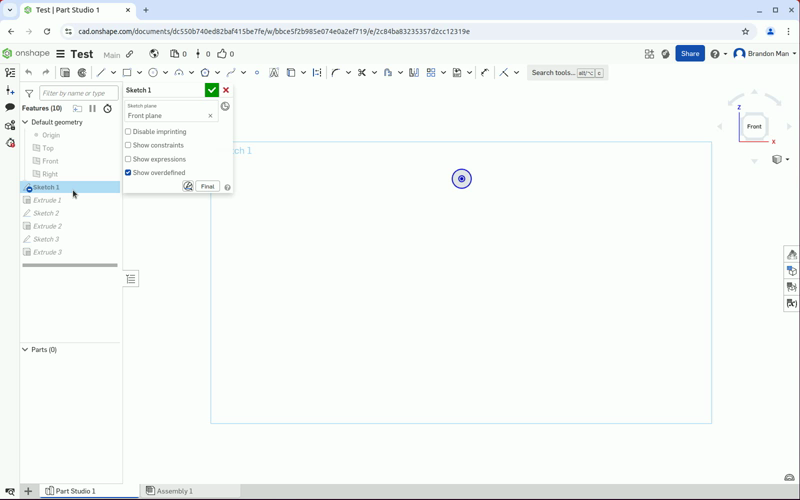
mouse_move(229, 92)
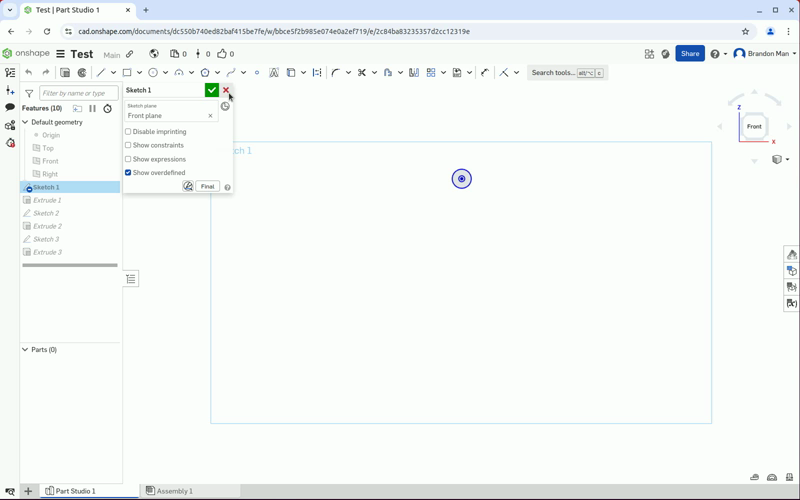
click(229, 92)
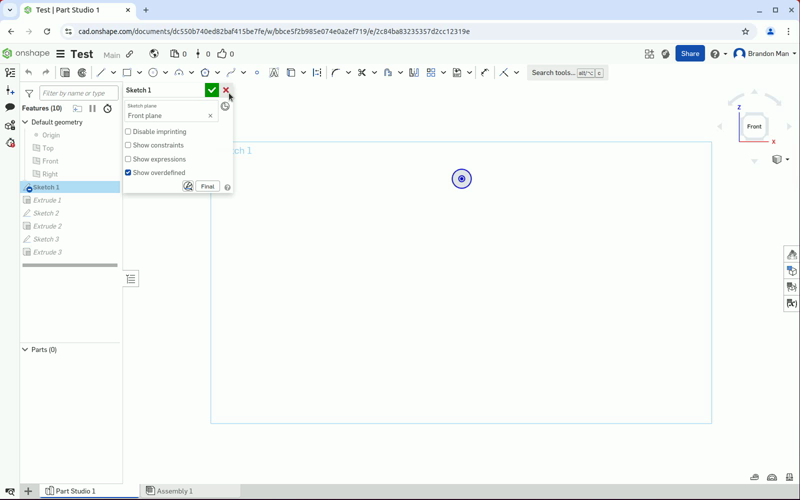
key(shift+s)
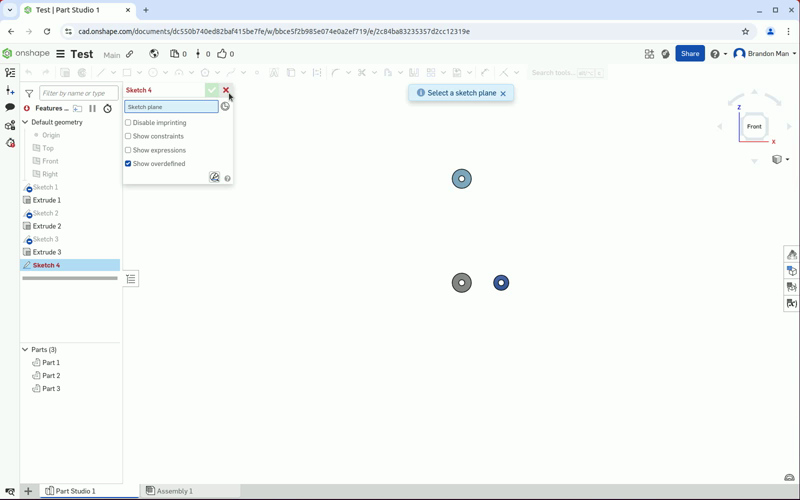
mouse_move(73, 163)
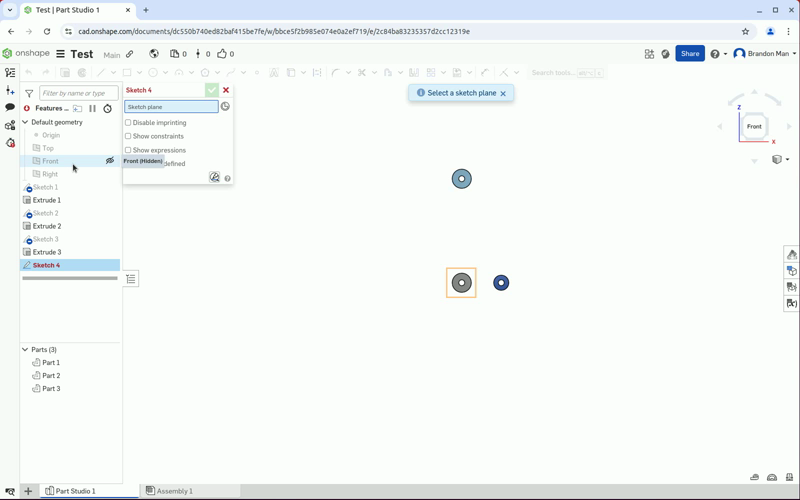
click(73, 163)
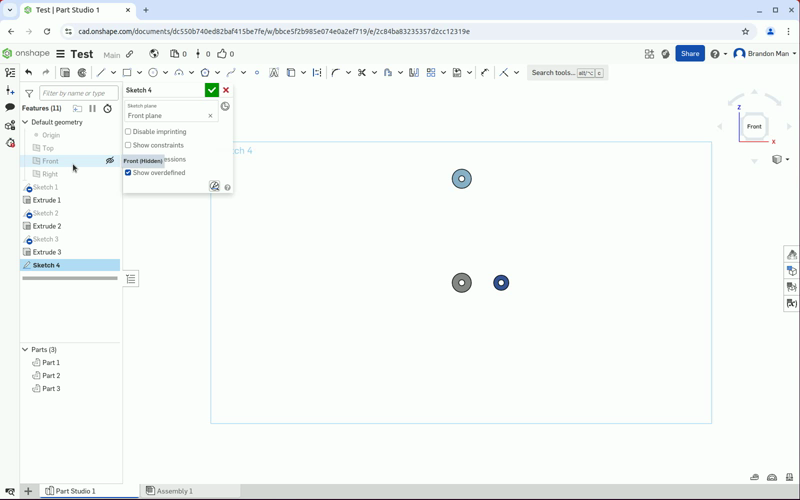
mouse_move(73, 352)
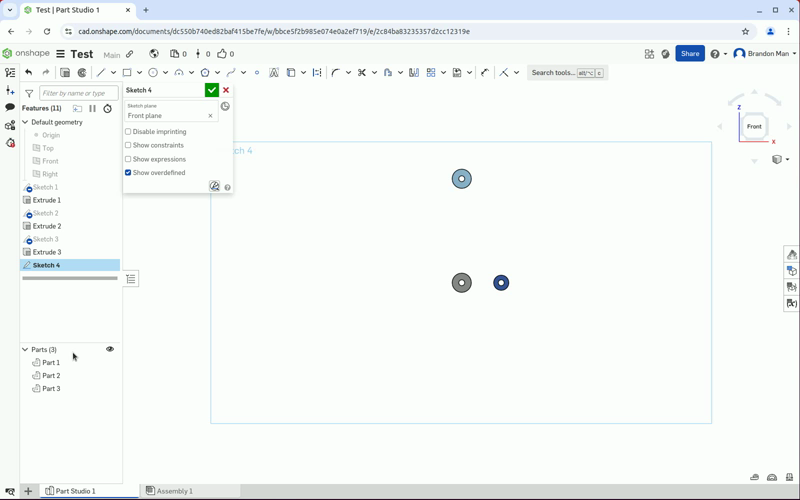
key(y)
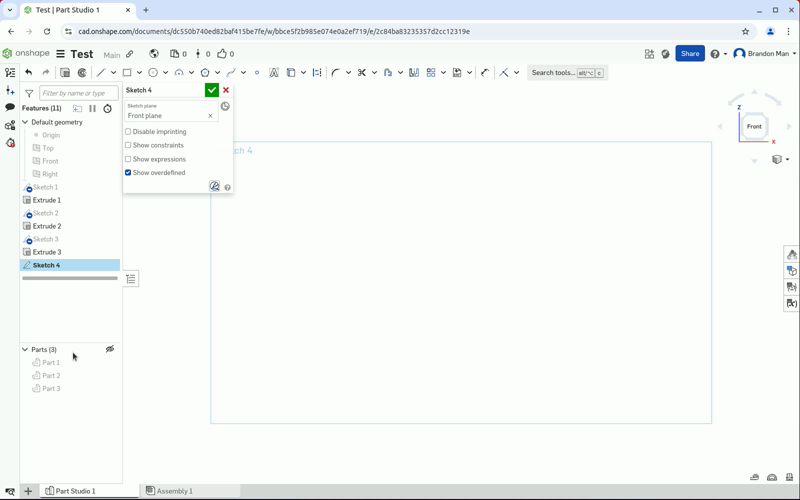
key(a)
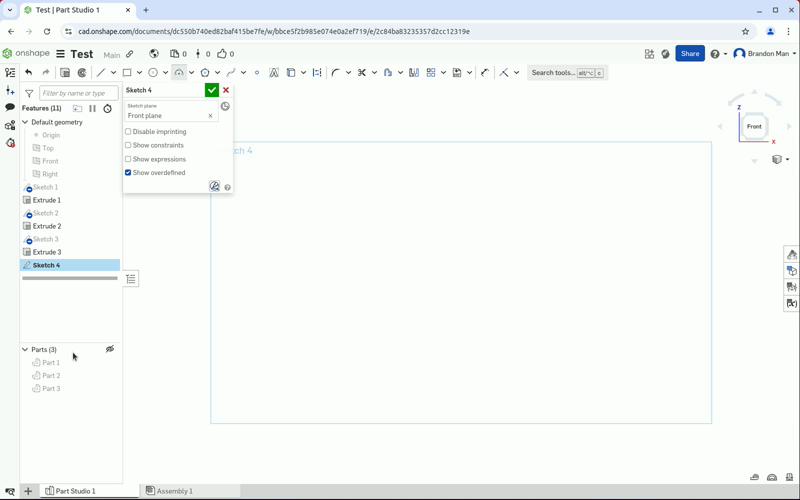
key_down(shift)
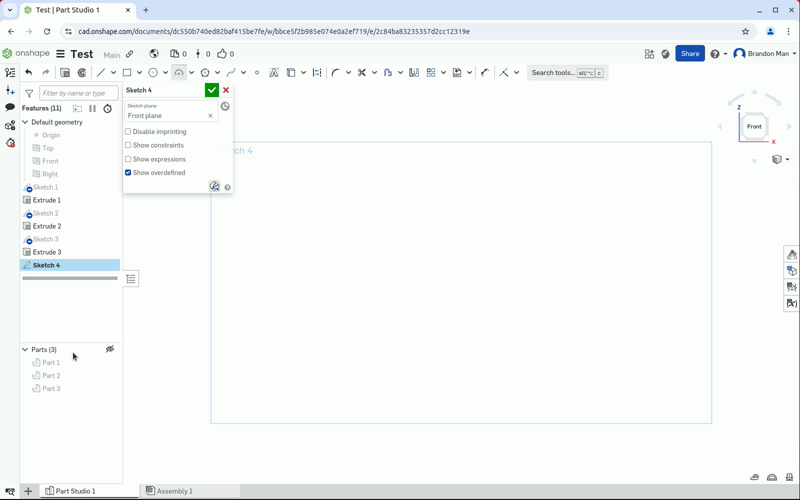
mouse_move(446, 223)
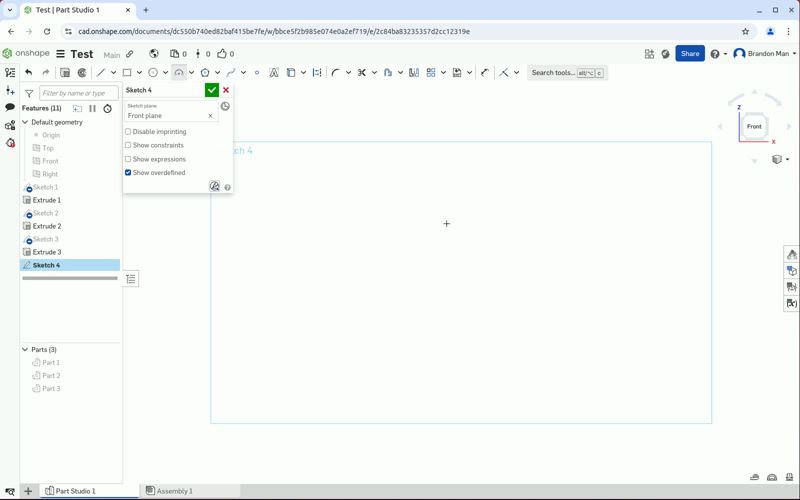
click(446, 223)
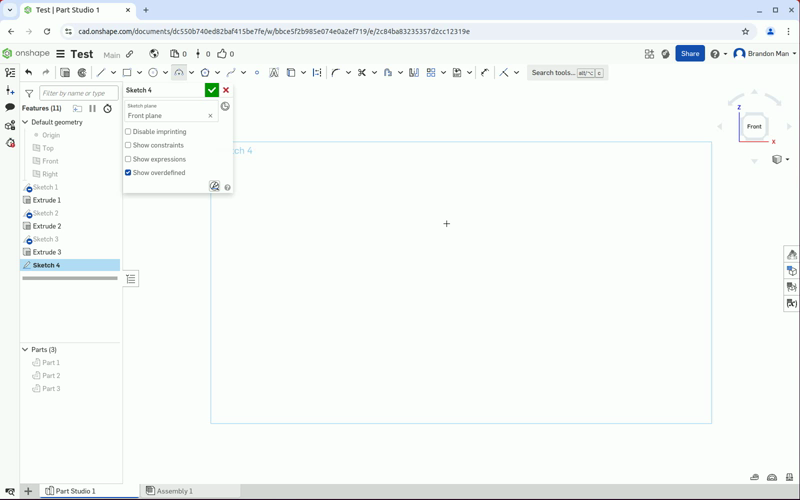
key_up(shift)
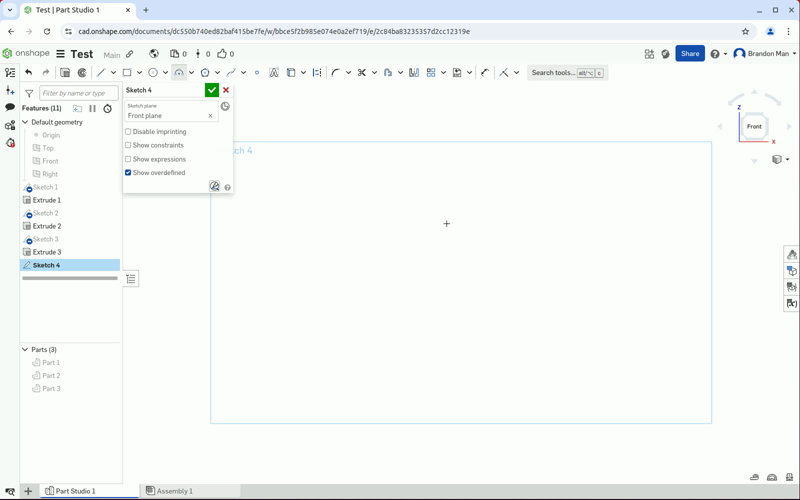
key_down(shift)
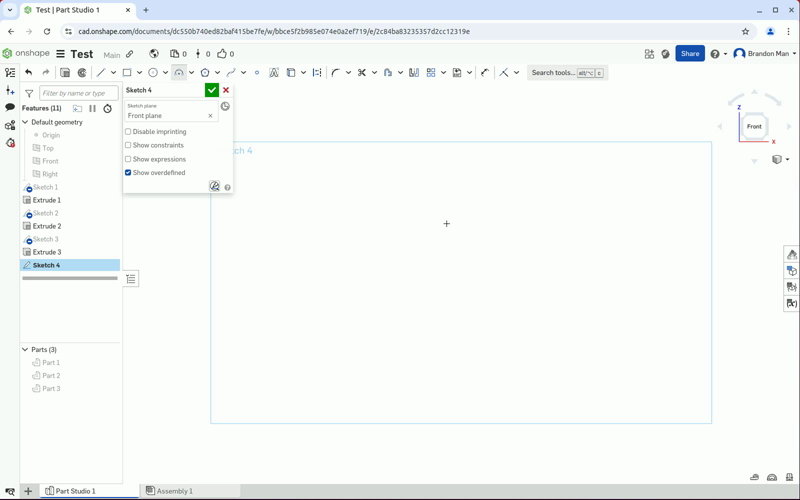
mouse_move(476, 223)
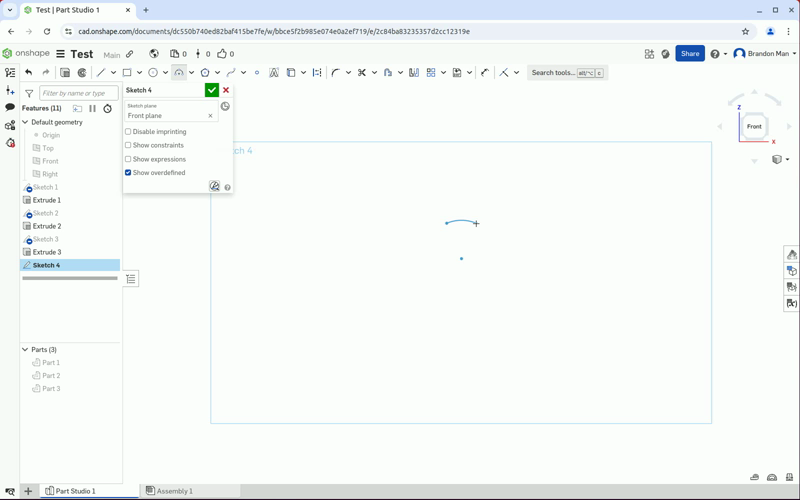
click(476, 223)
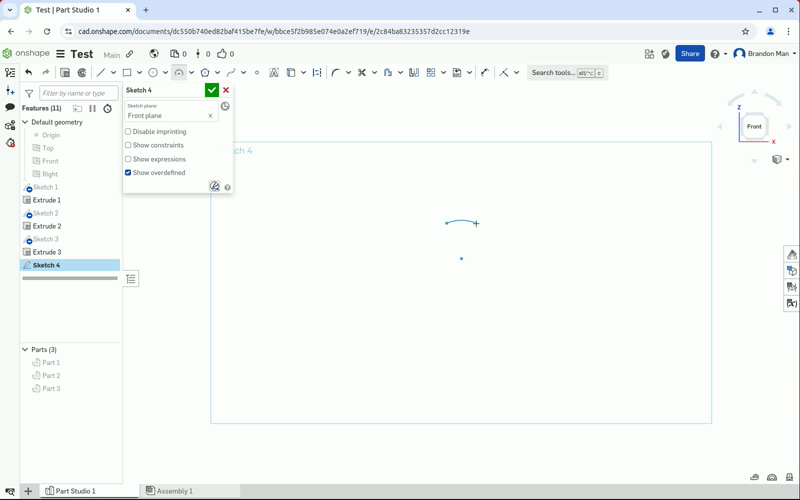
mouse_move(461, 210)
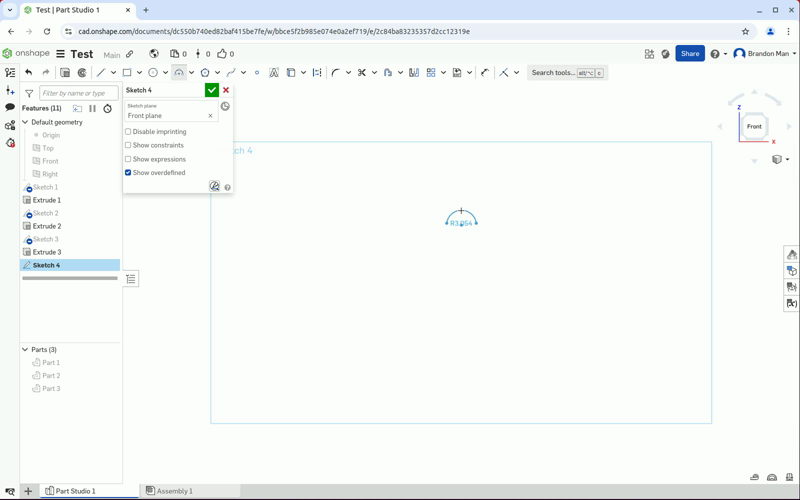
click(461, 210)
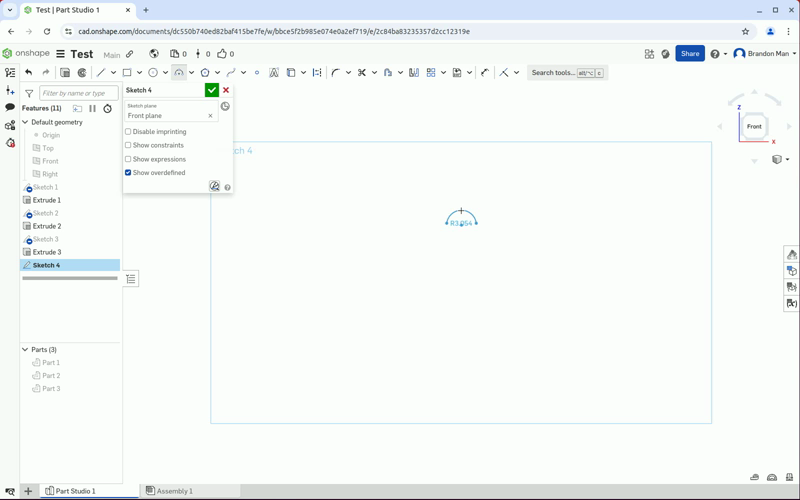
key_up(shift)
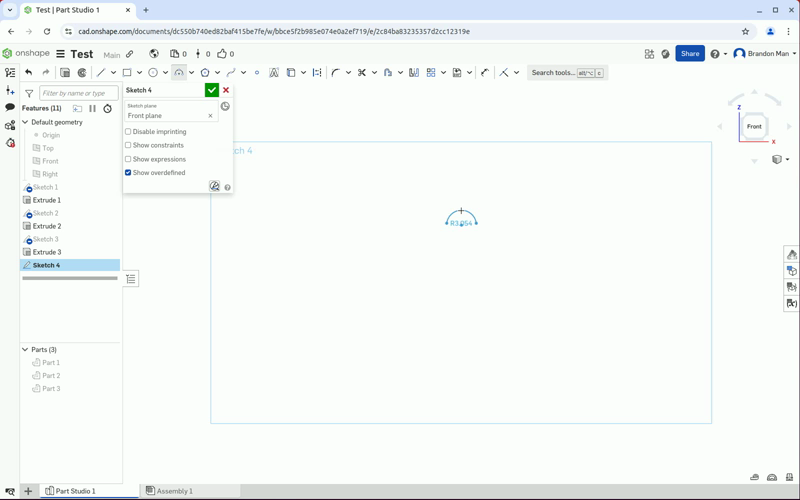
key(esc)
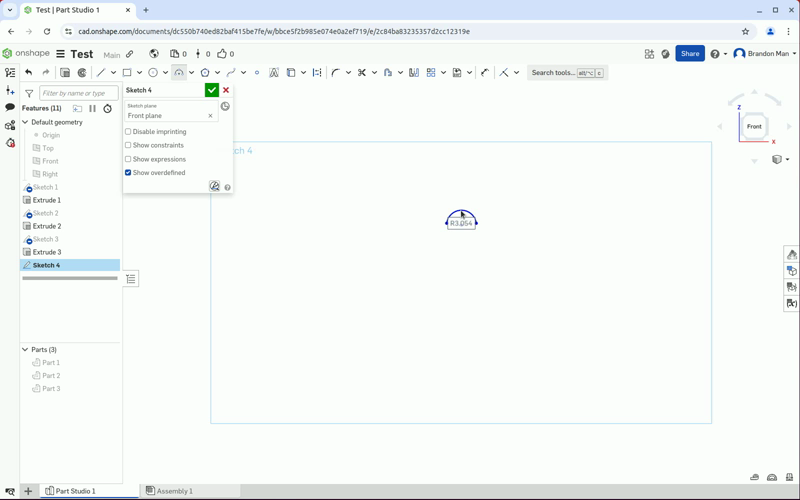
key(l)
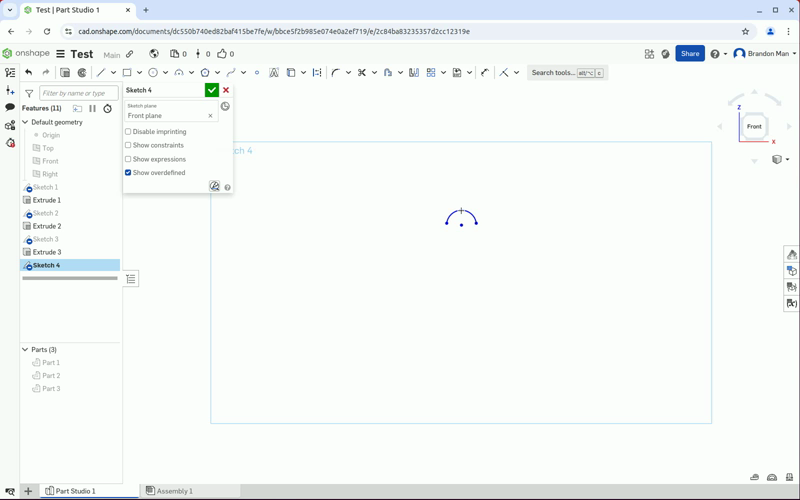
mouse_move(476, 223)
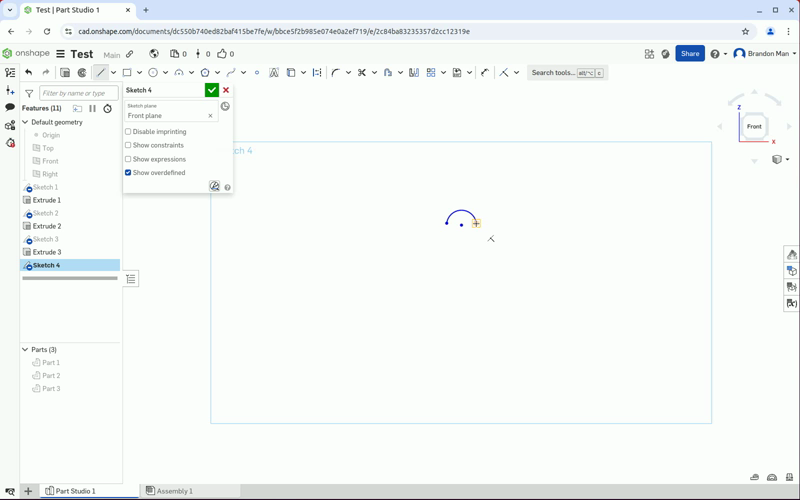
click(476, 223)
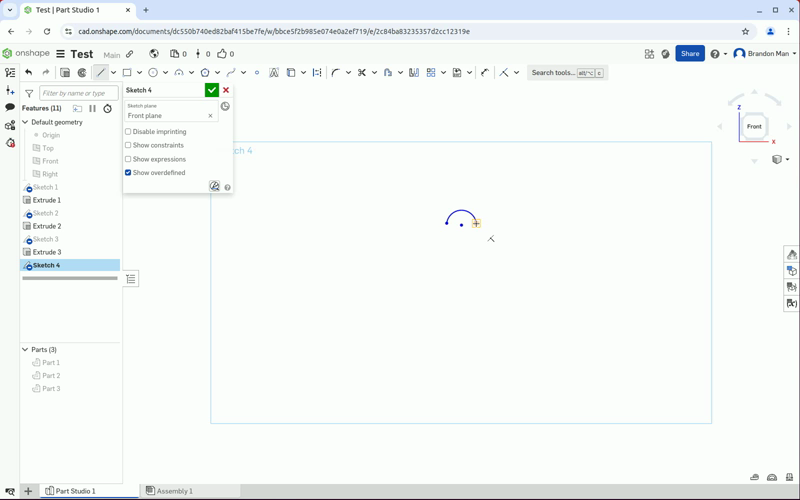
key_down(shift)
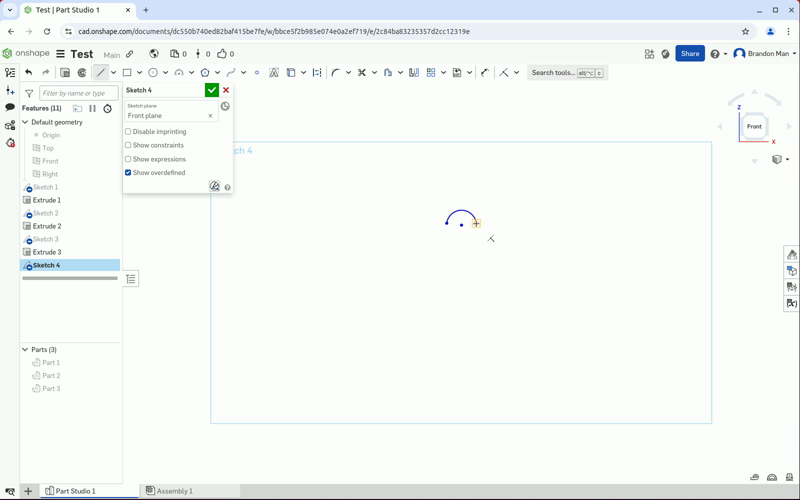
mouse_move(506, 223)
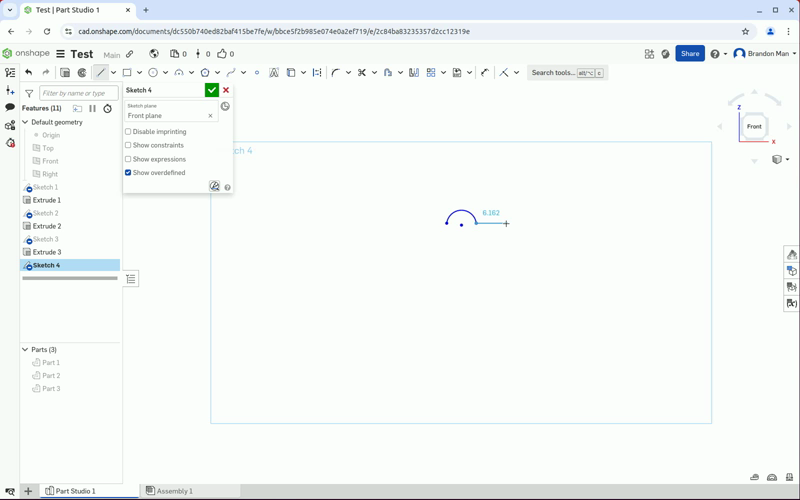
mouse_move(470, 176)
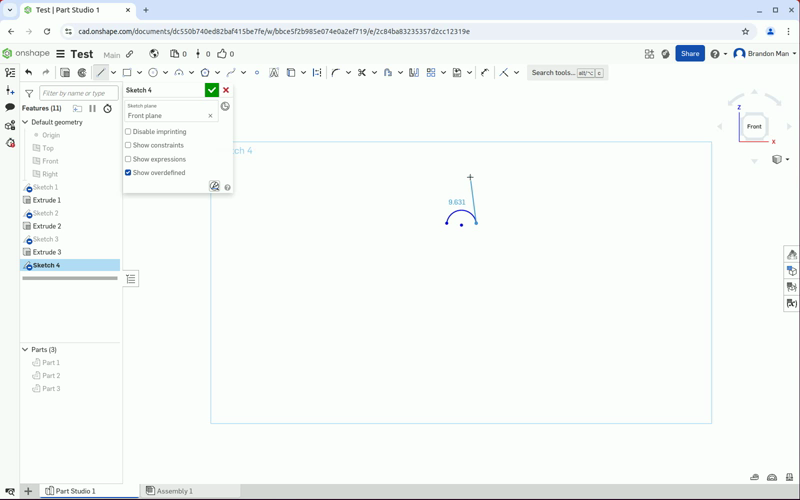
click(470, 176)
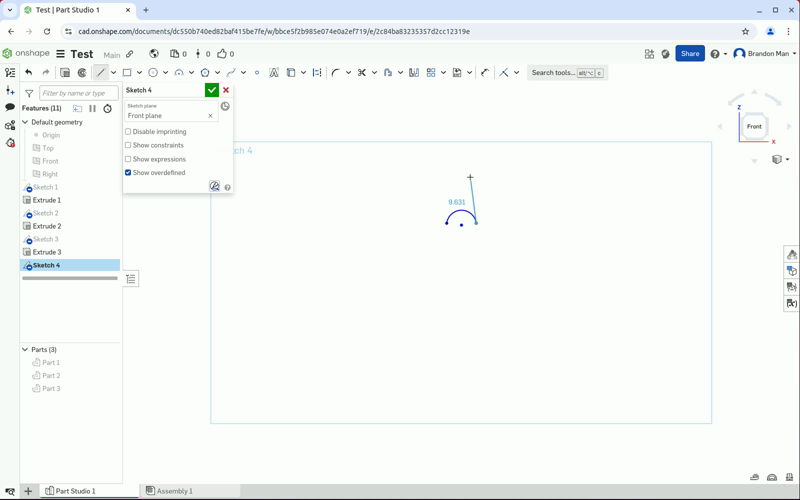
key_up(shift)
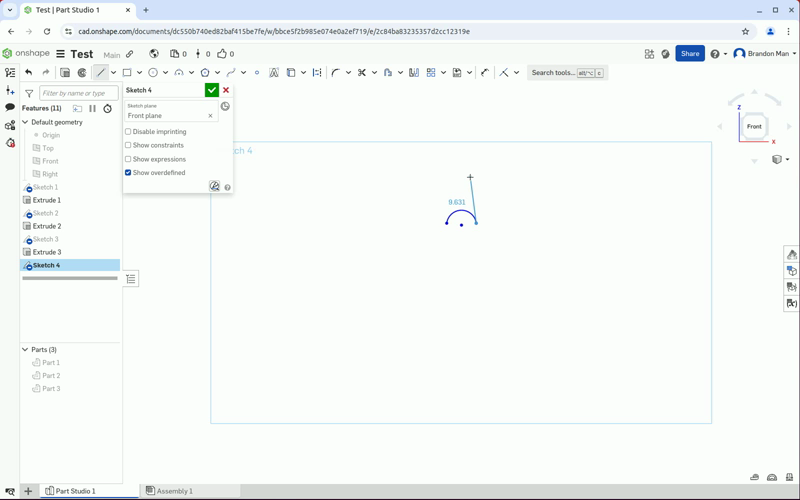
key(esc)
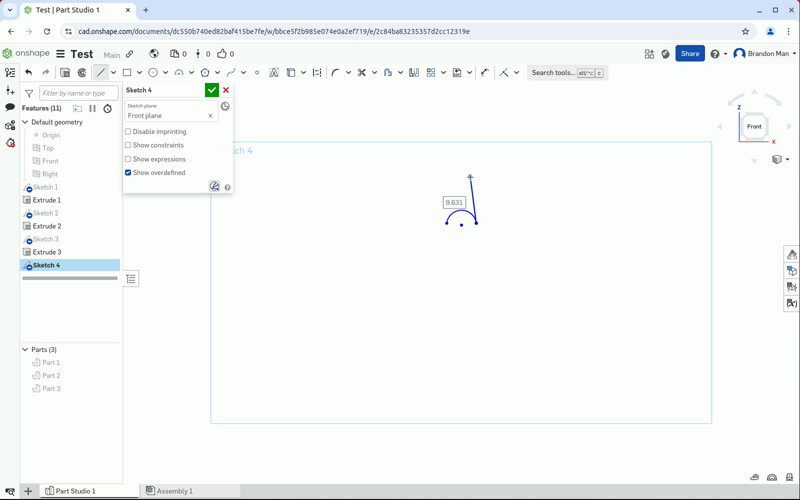
key(a)
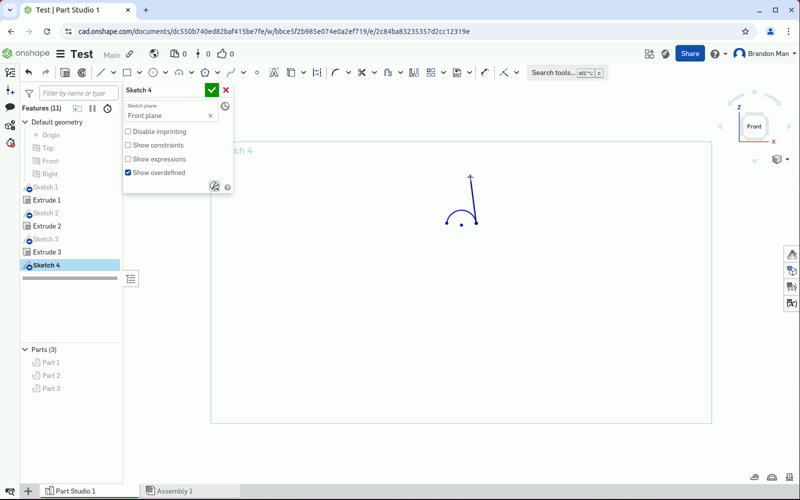
mouse_move(470, 176)
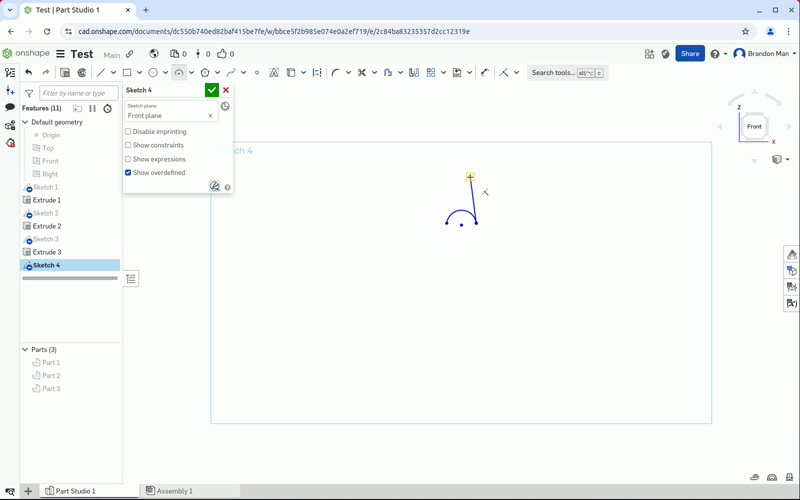
click(470, 176)
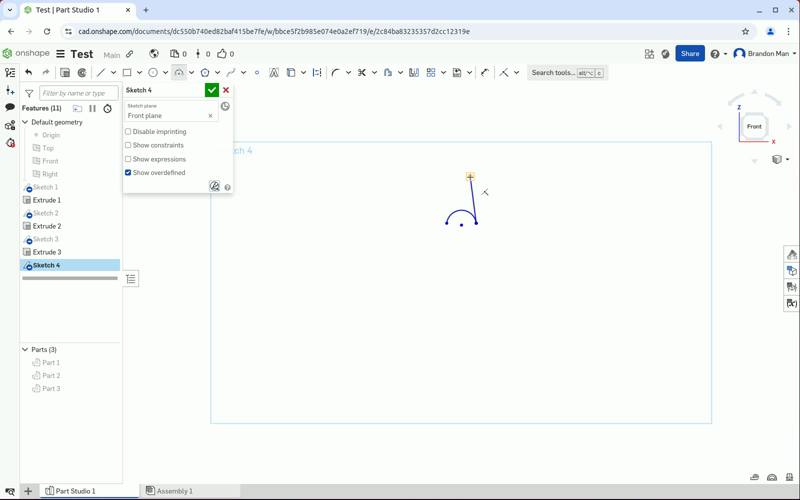
key_down(shift)
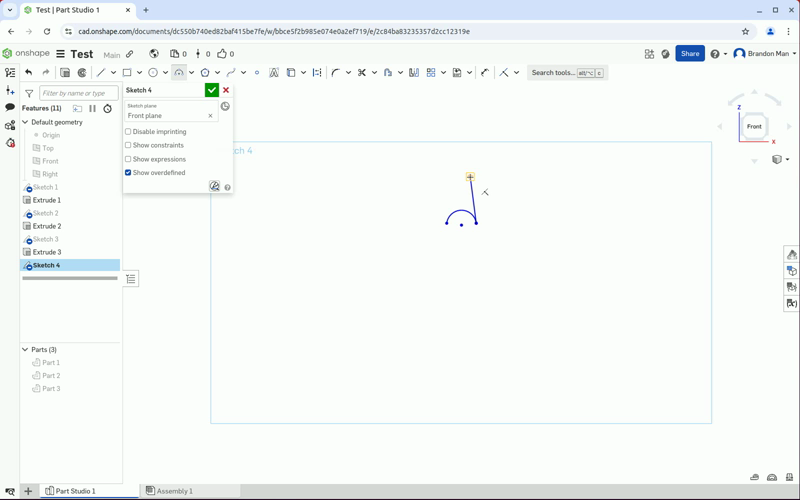
mouse_move(452, 176)
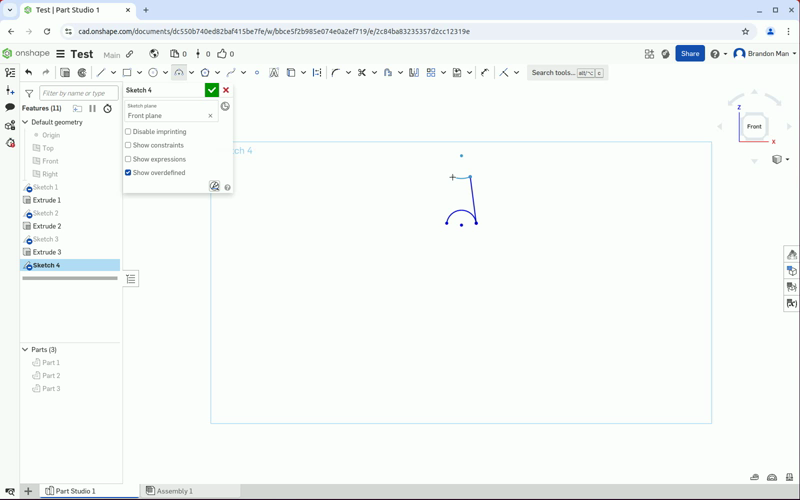
click(452, 176)
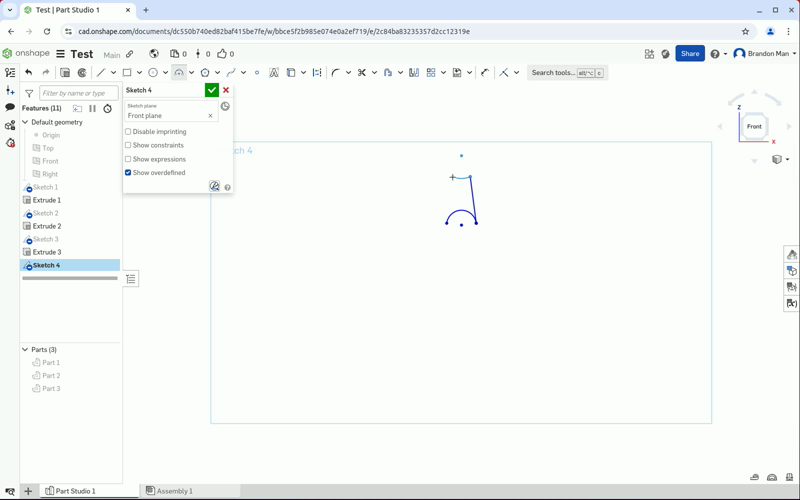
mouse_move(461, 186)
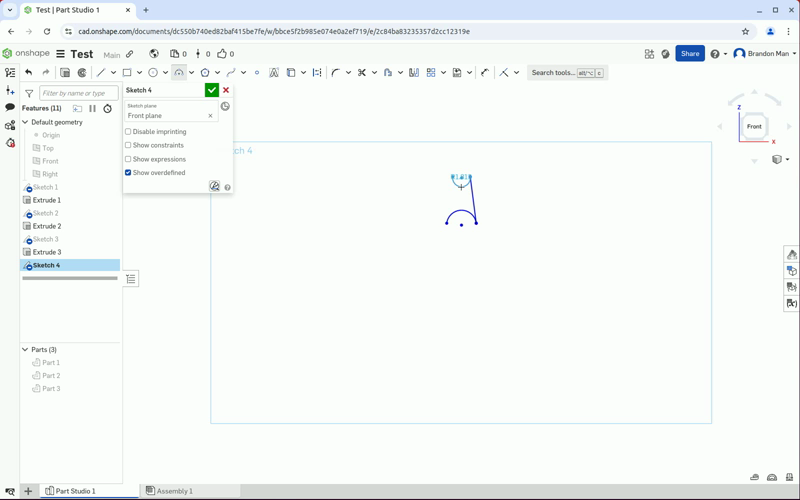
click(461, 186)
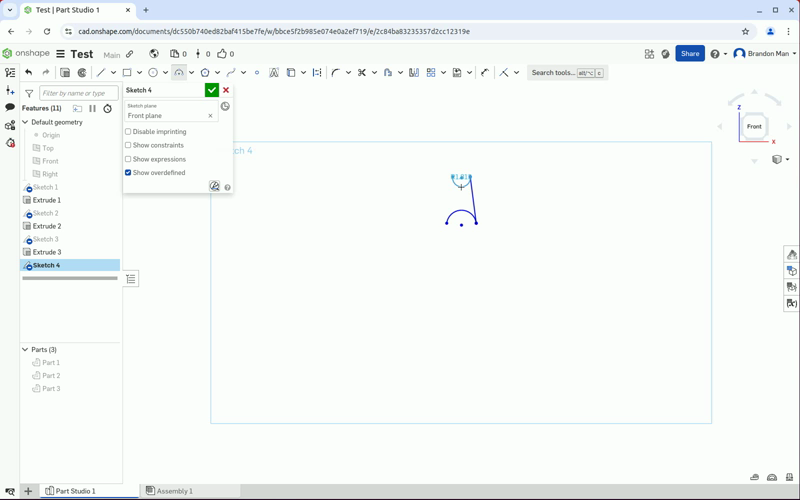
key_up(shift)
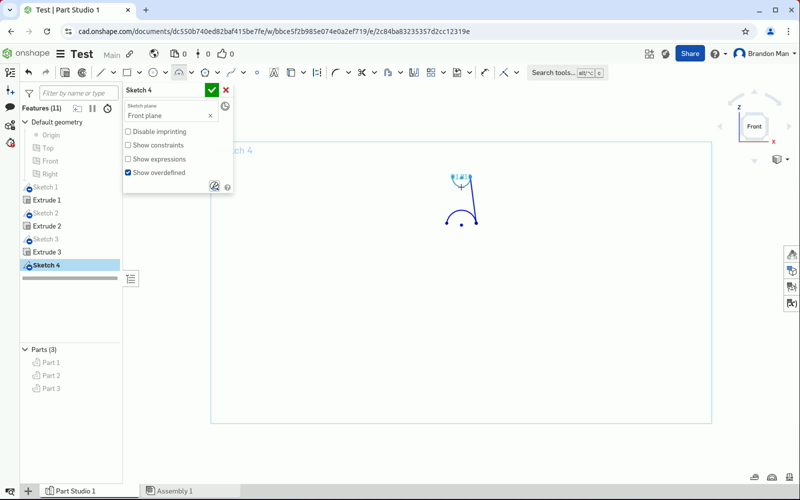
key(esc)
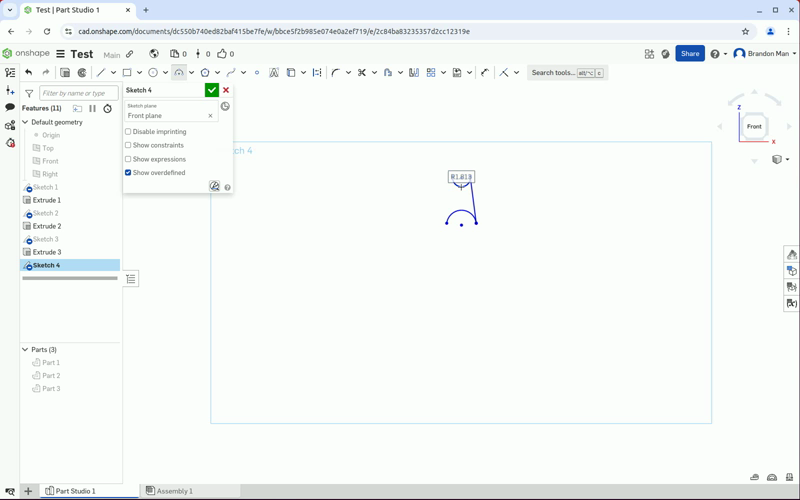
key(l)
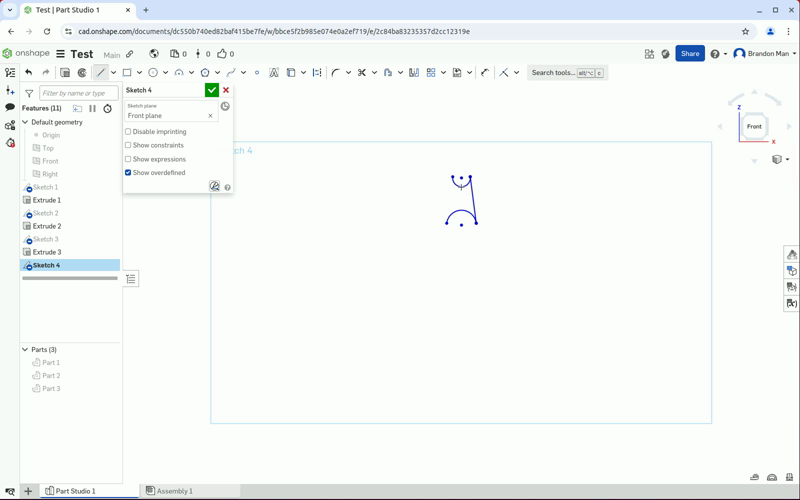
mouse_move(452, 176)
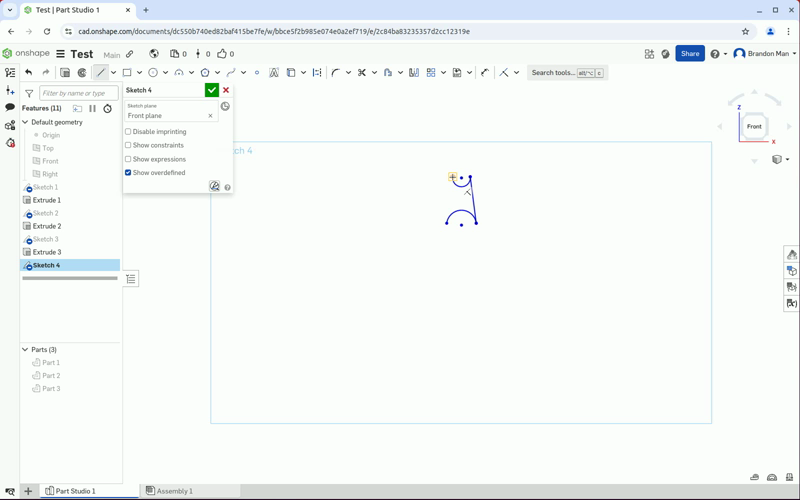
click(452, 176)
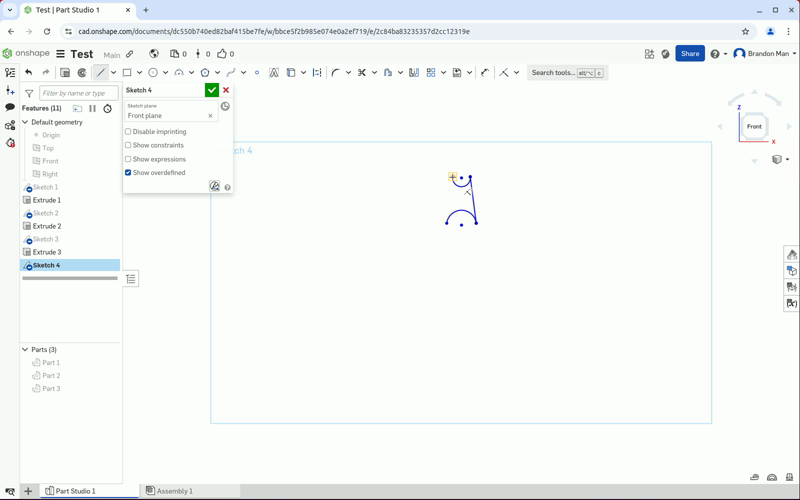
mouse_move(482, 176)
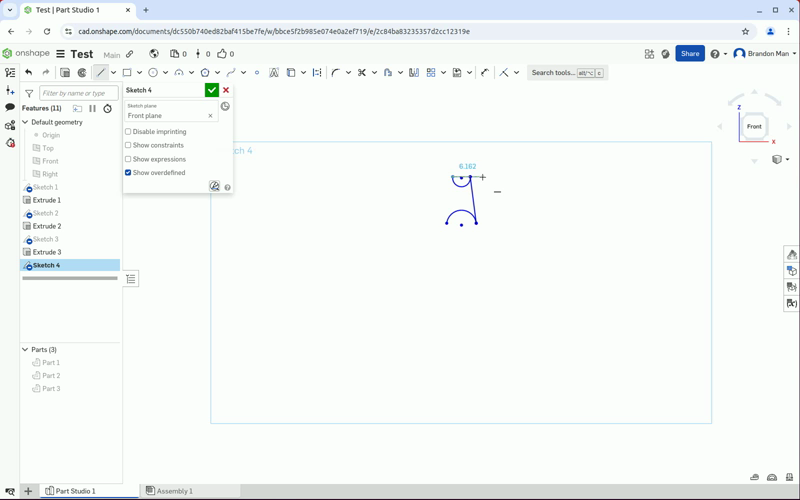
key_down(shift)
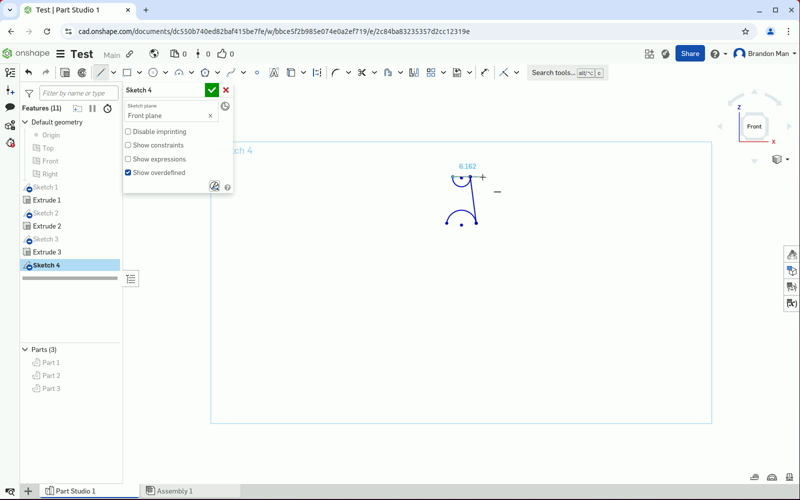
mouse_move(446, 223)
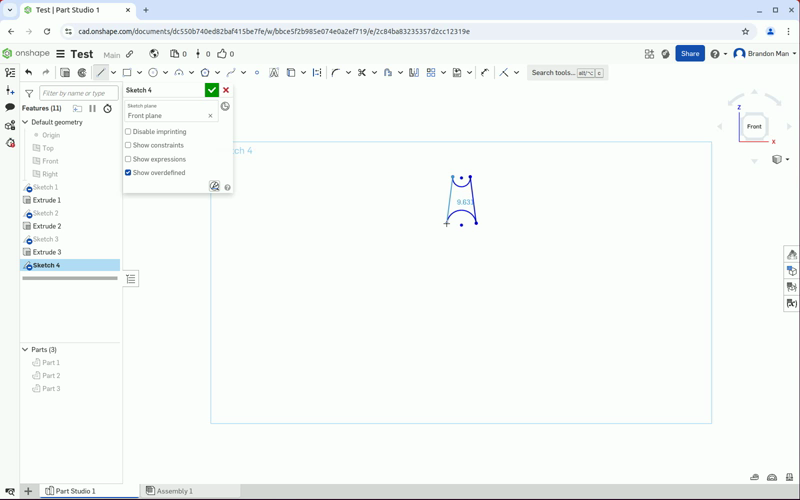
key_up(shift)
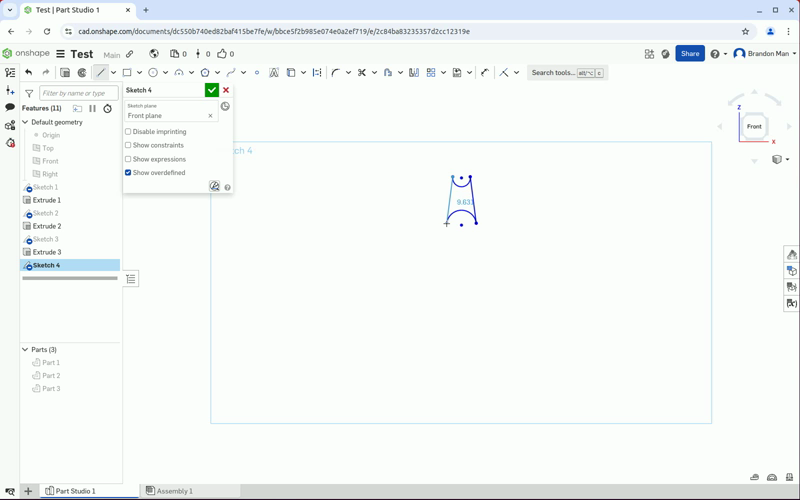
click(446, 223)
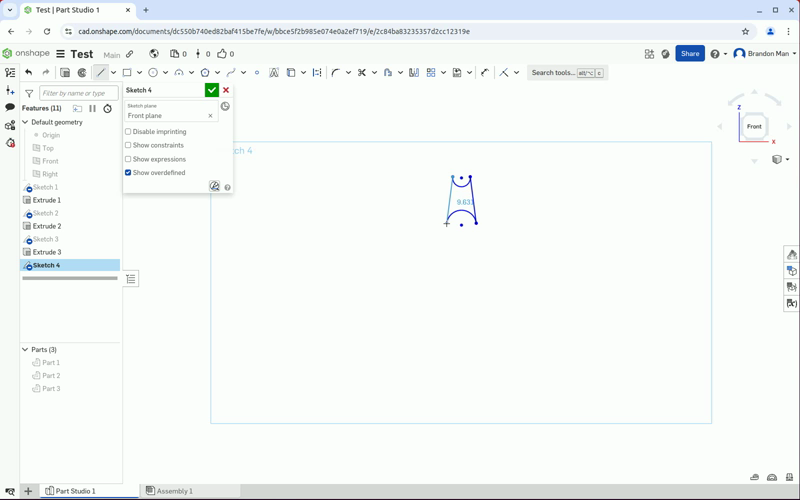
key(esc)
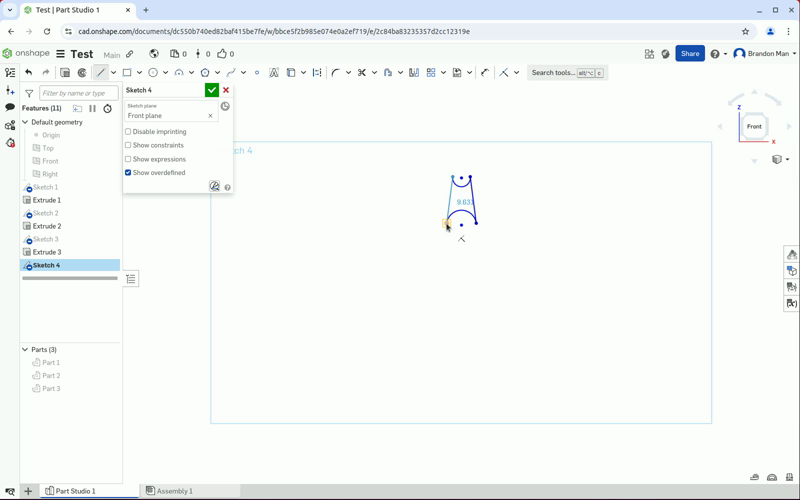
key(c)
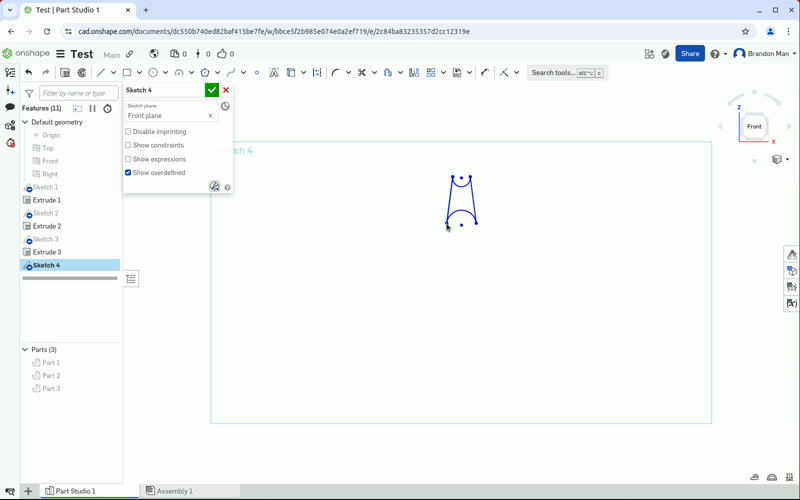
key_down(shift)
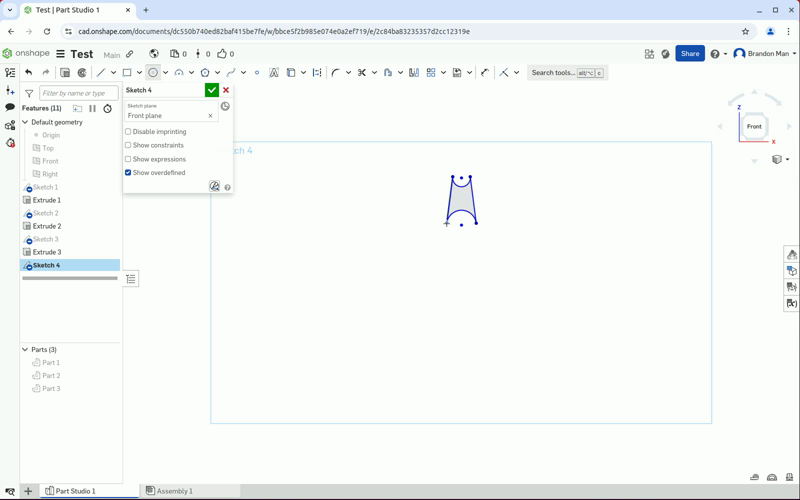
mouse_move(458, 191)
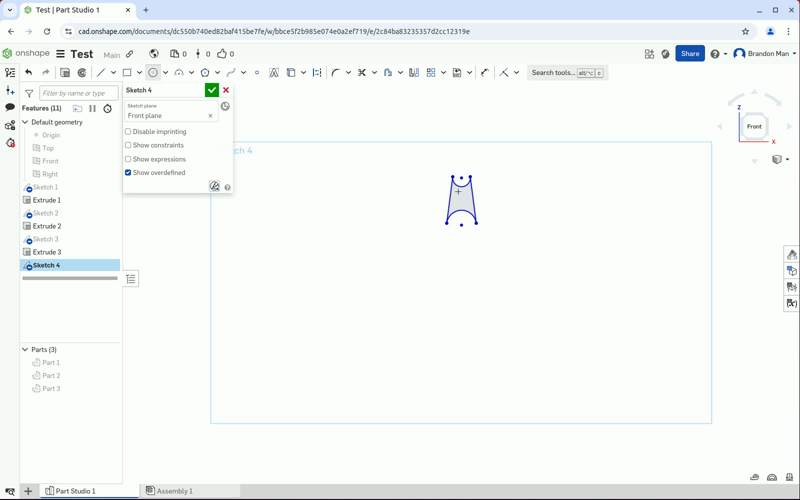
click(458, 191)
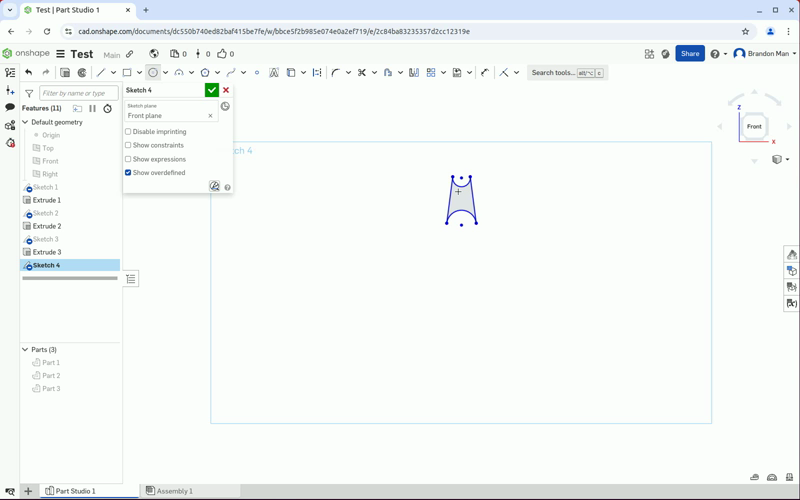
key_up(shift)
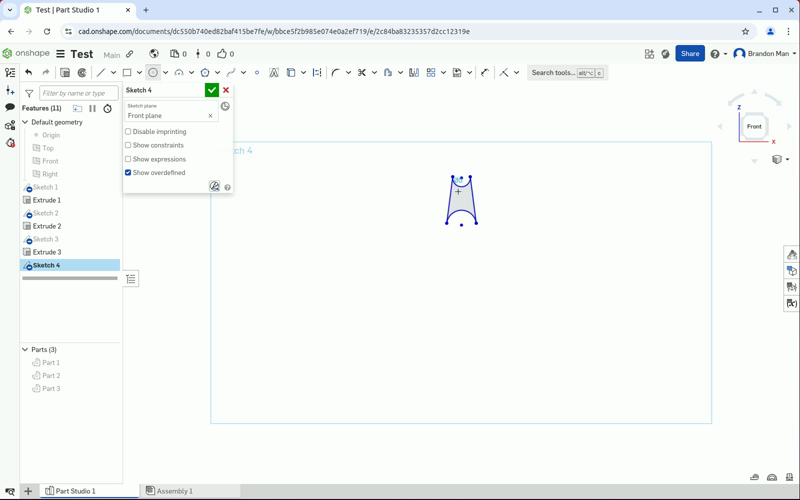
mouse_move(461, 191)
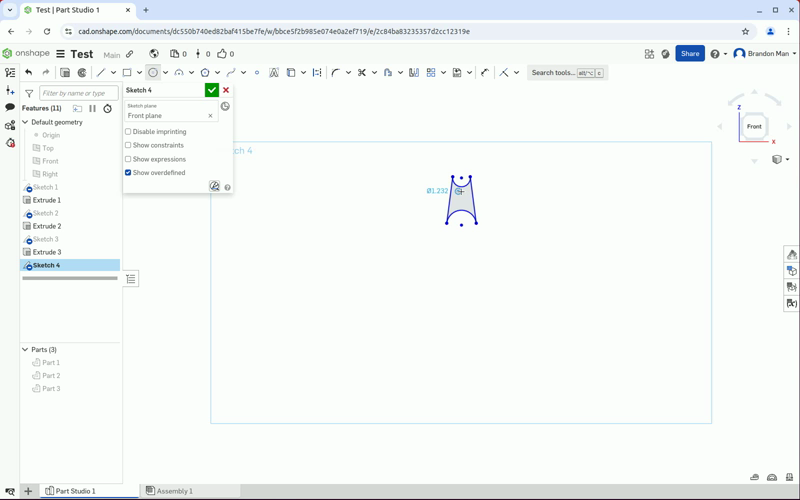
scroll(6)
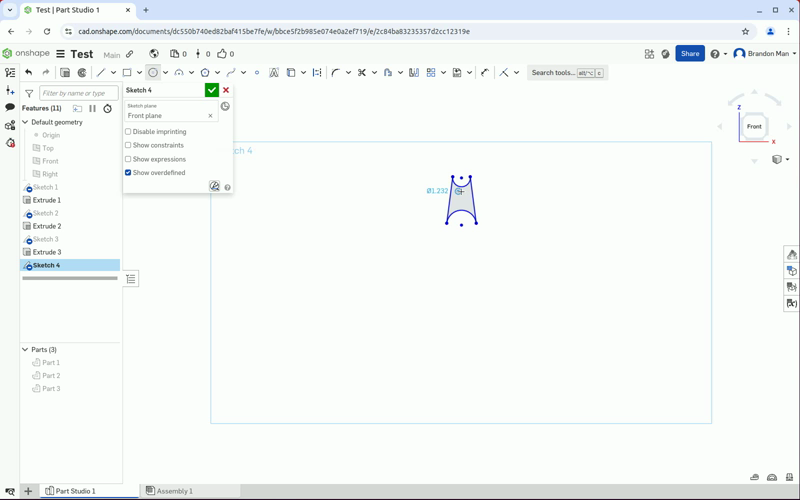
scroll(6)
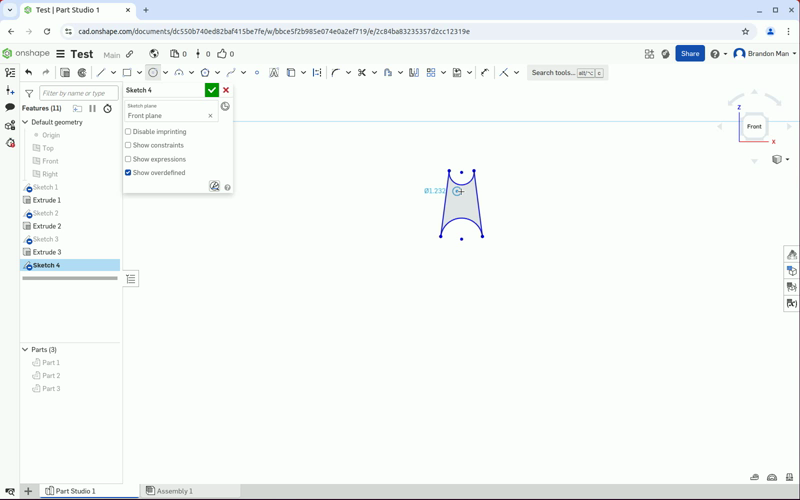
scroll(6)
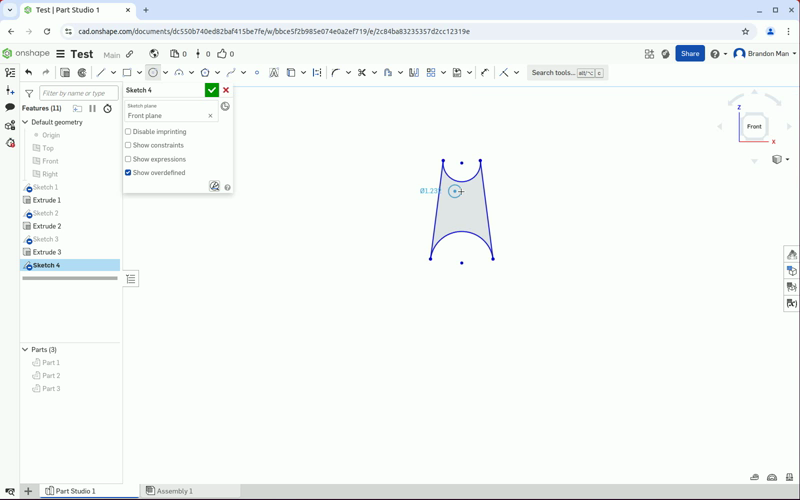
scroll(6)
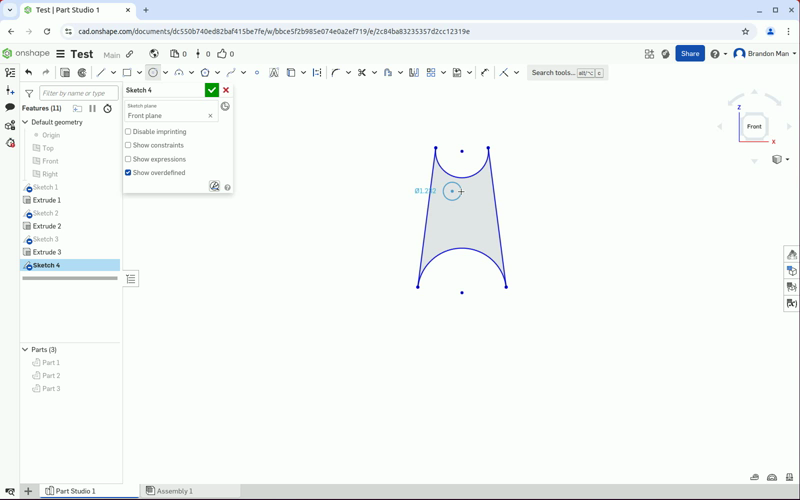
scroll(6)
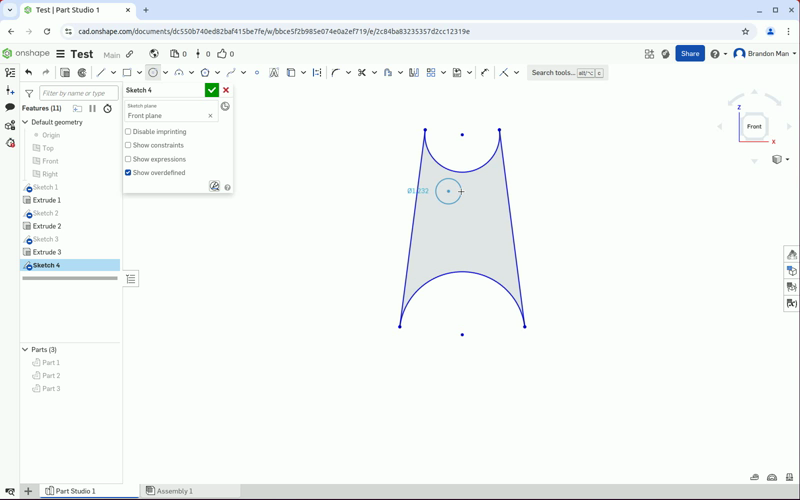
scroll(6)
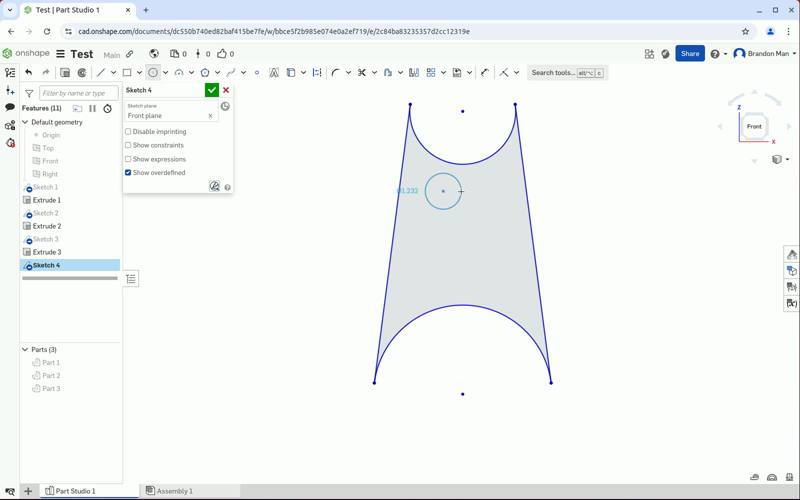
scroll(6)
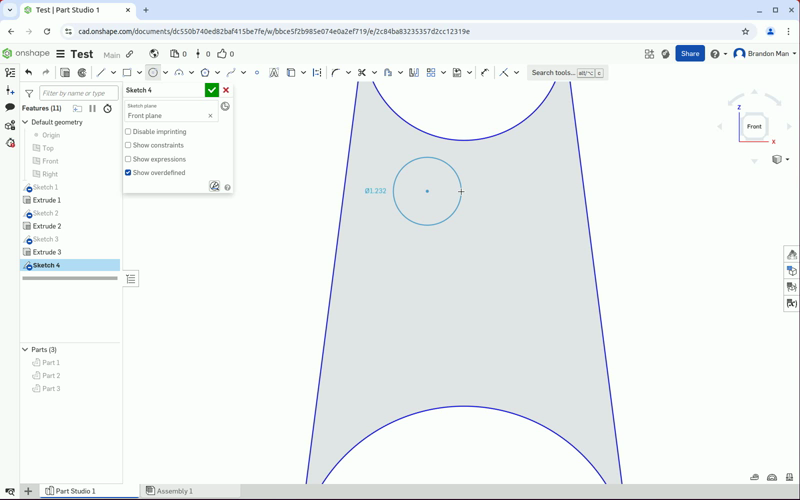
click(461, 191)
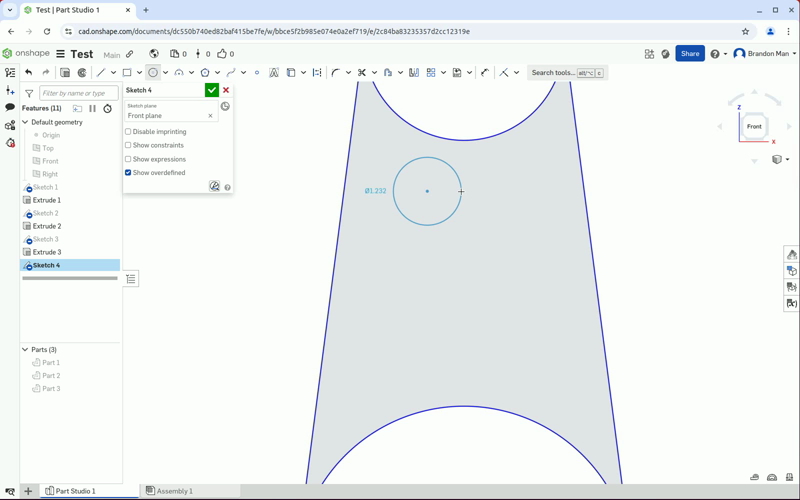
scroll(-6)
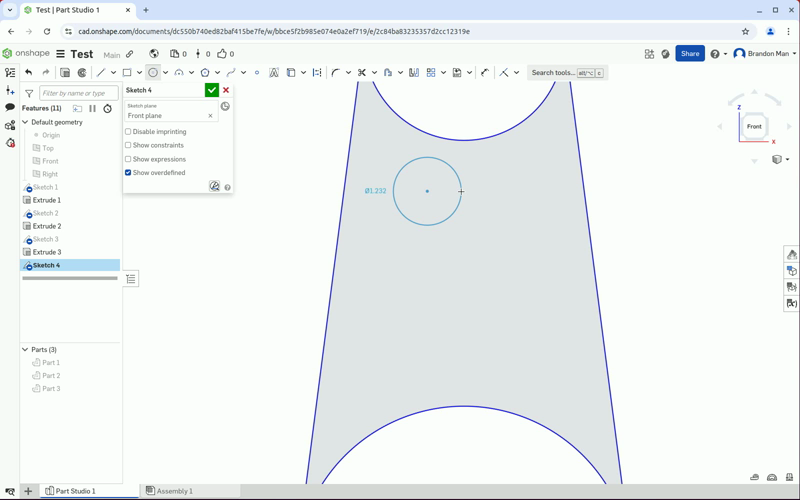
scroll(-6)
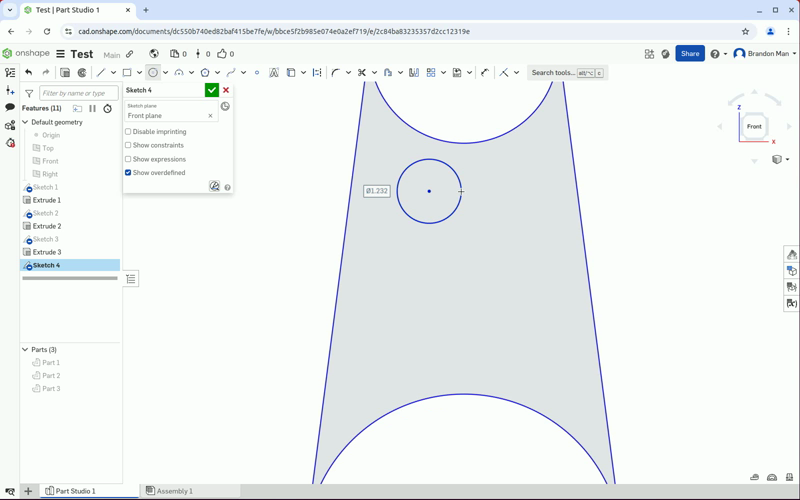
scroll(-6)
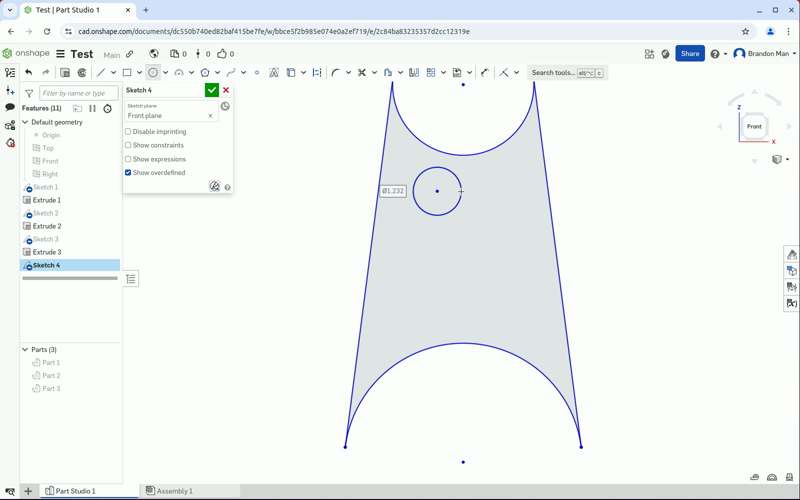
scroll(-6)
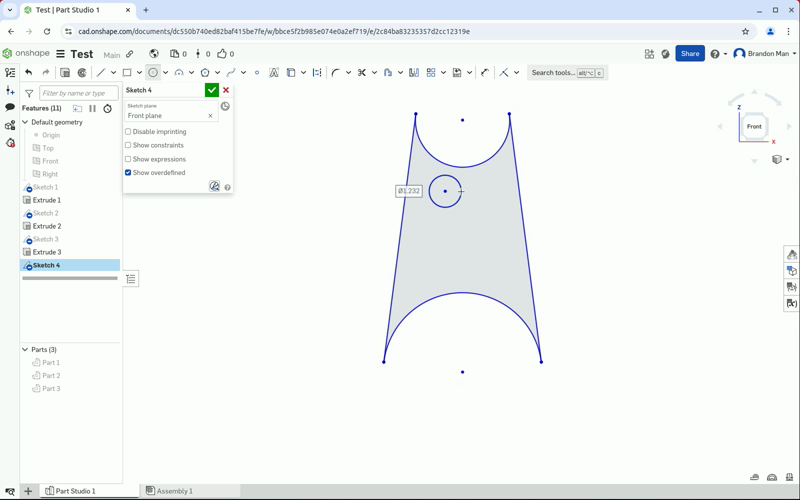
scroll(-6)
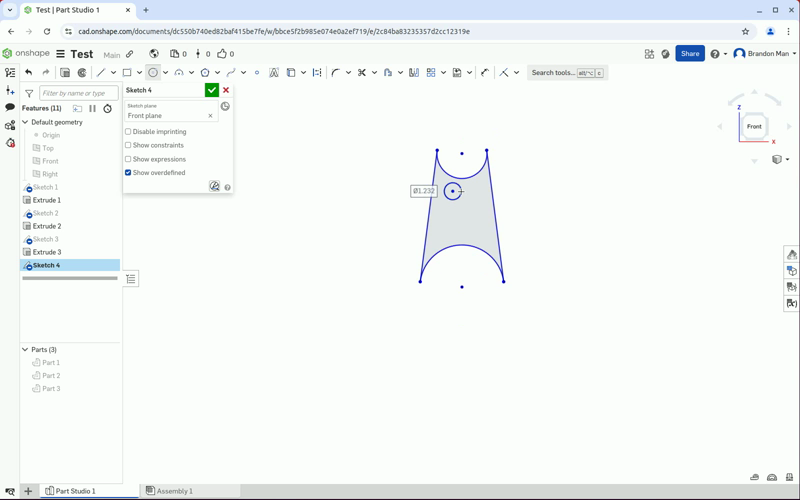
scroll(-6)
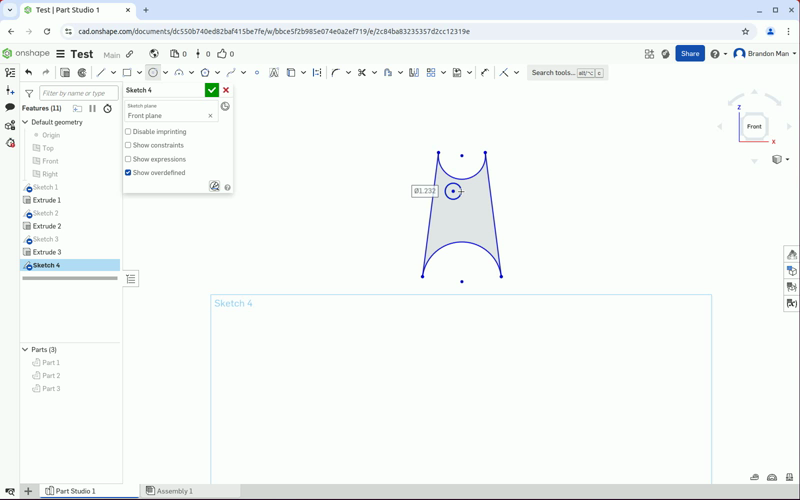
scroll(-6)
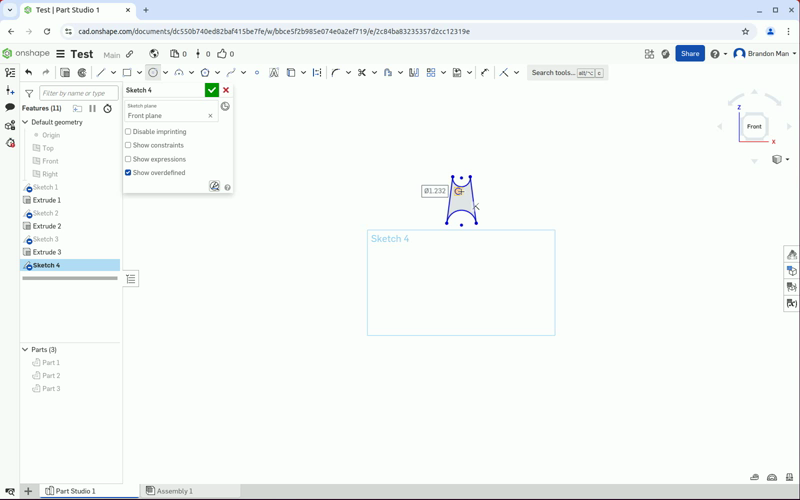
key(esc)
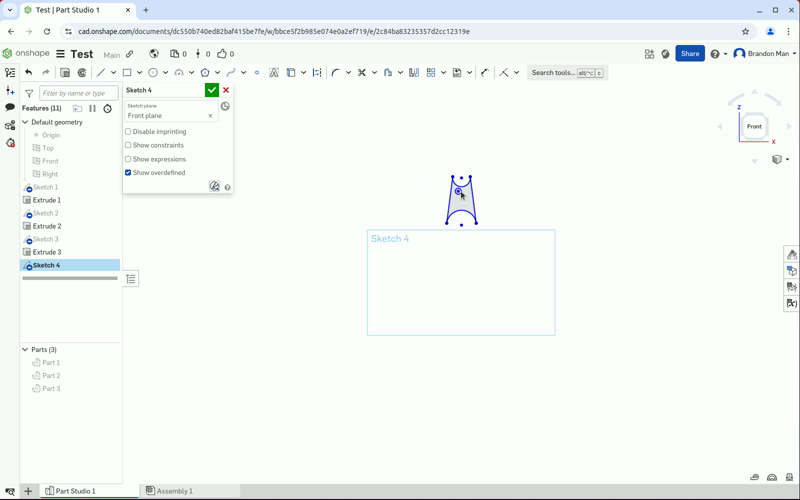
mouse_move(464, 199)
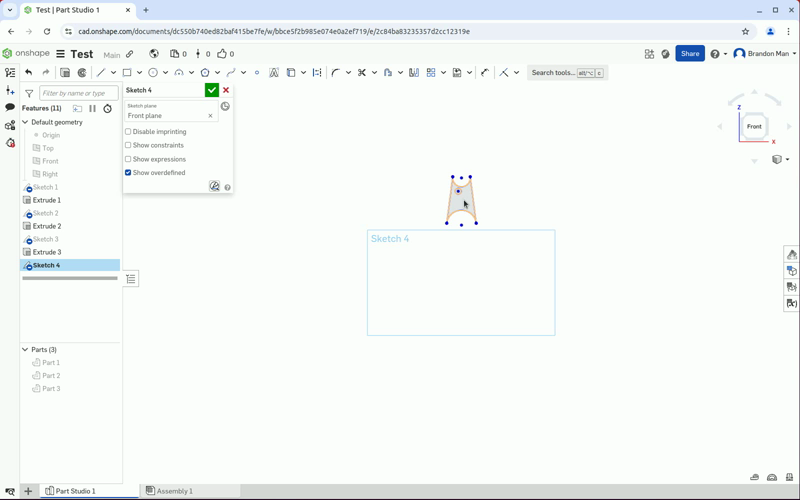
scroll(6)
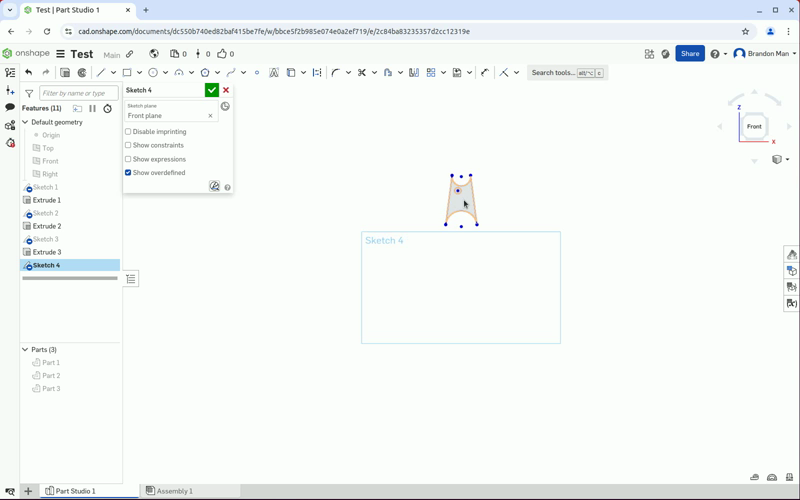
scroll(6)
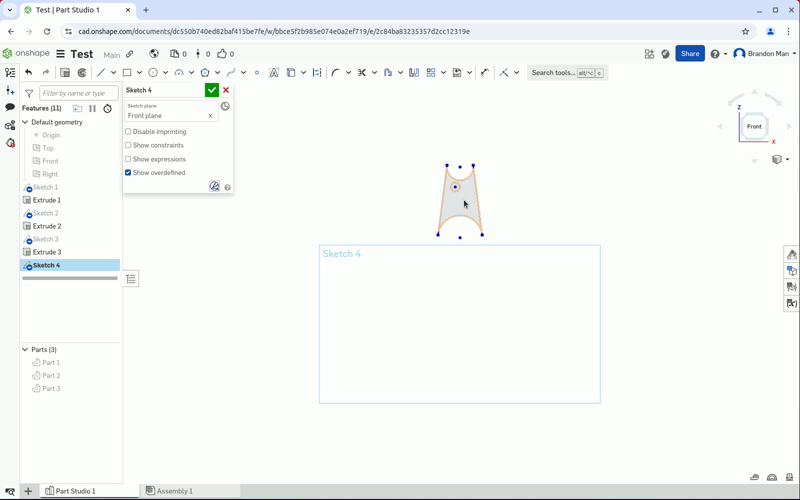
scroll(6)
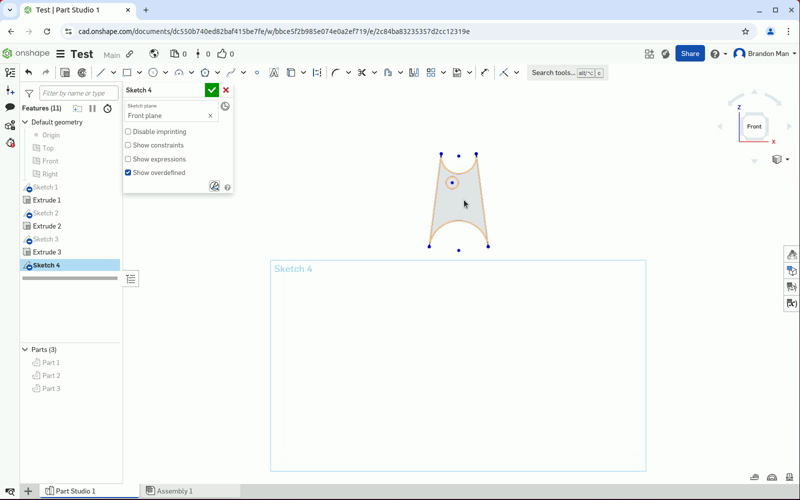
scroll(6)
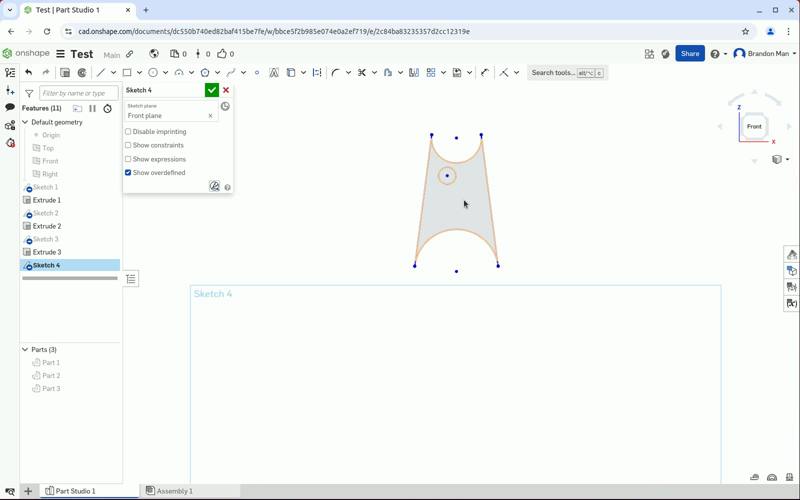
scroll(6)
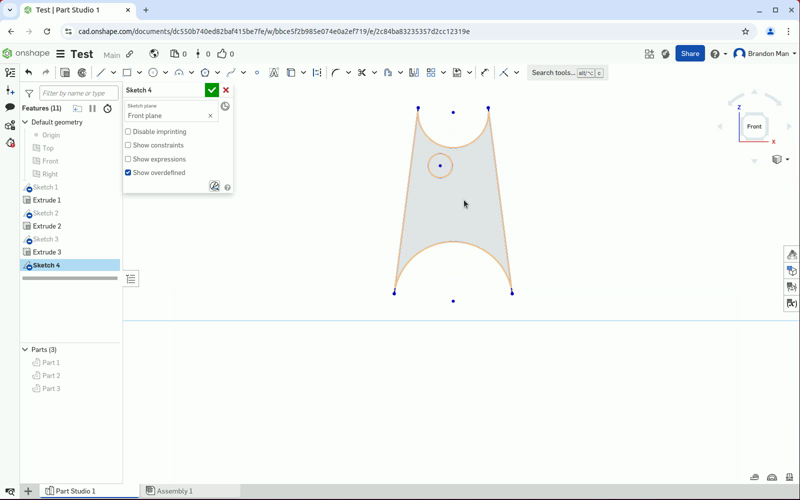
scroll(6)
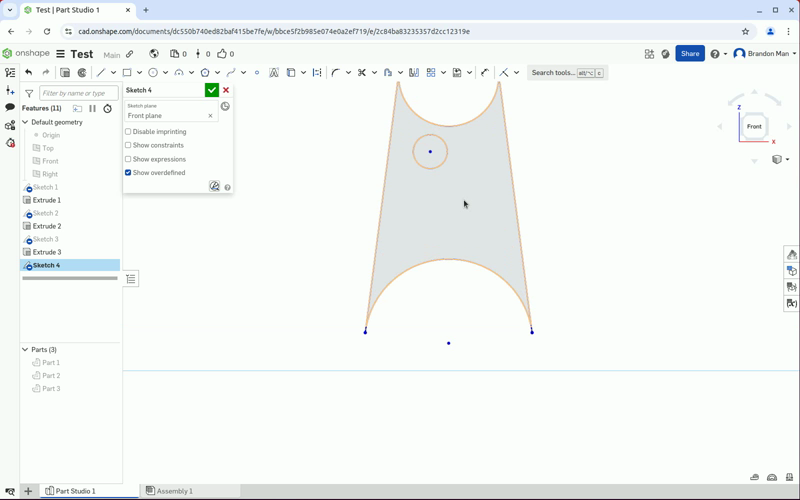
scroll(6)
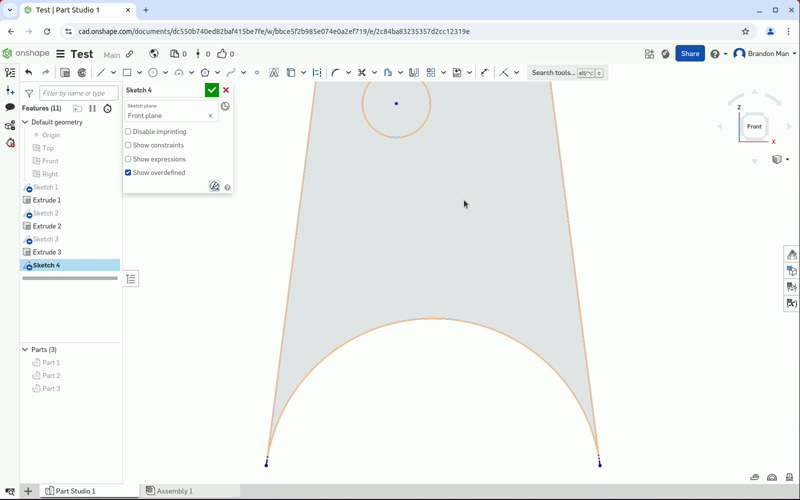
click(464, 199)
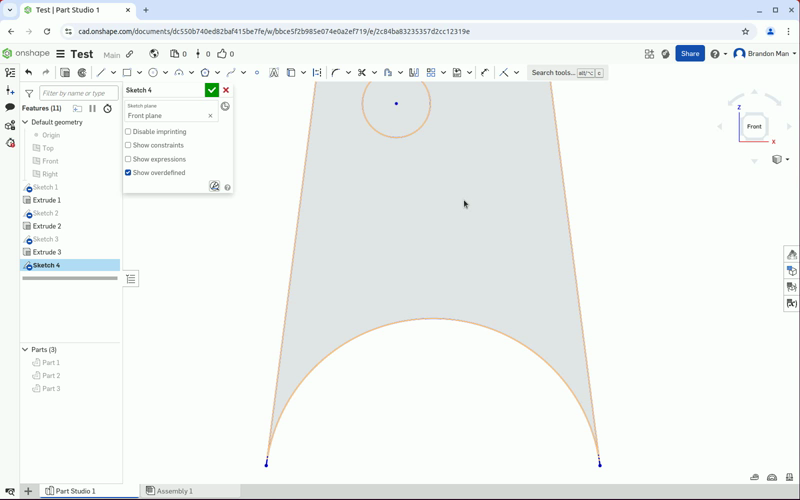
scroll(-6)
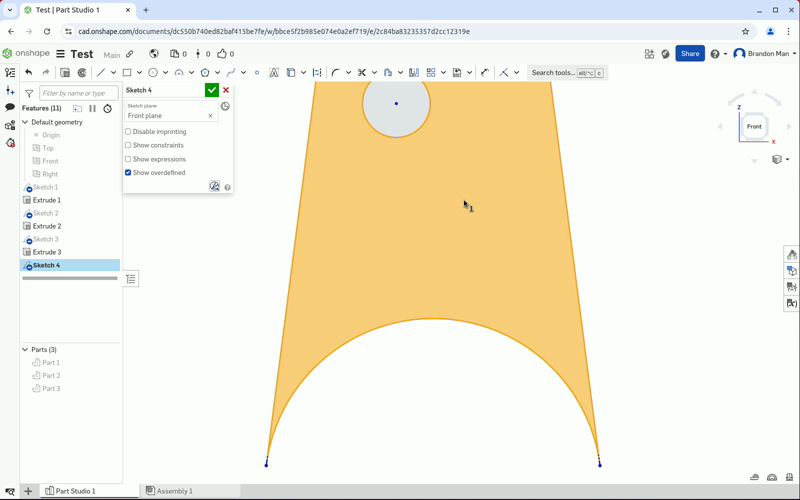
scroll(-6)
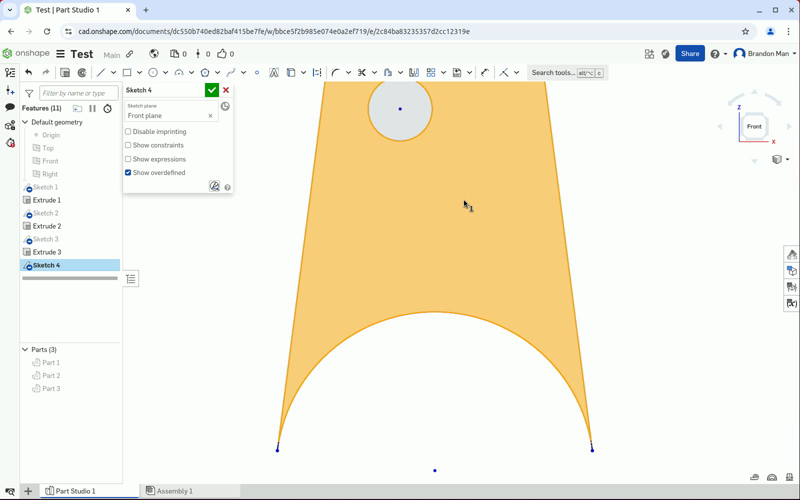
scroll(-6)
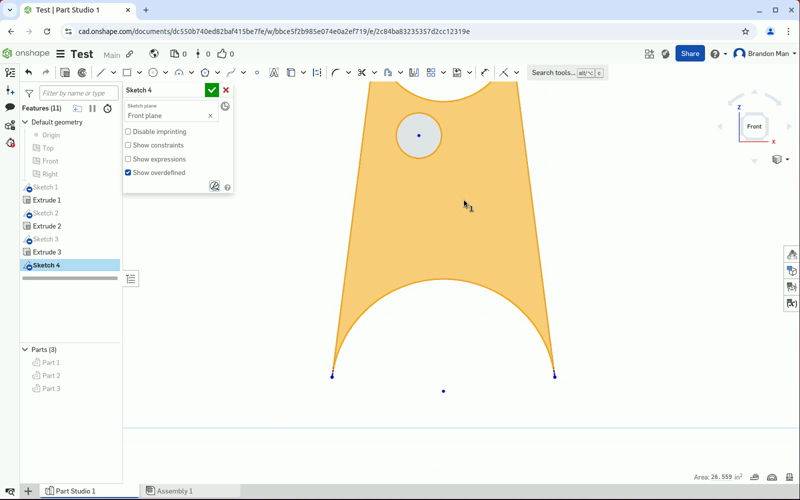
scroll(-6)
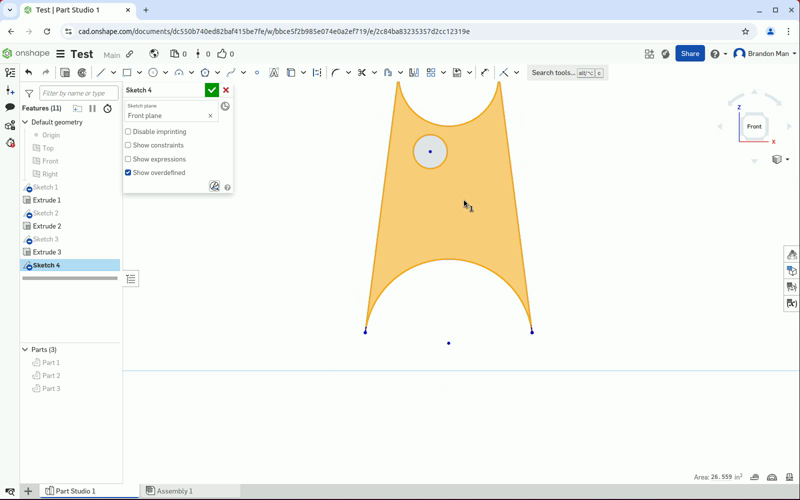
scroll(-6)
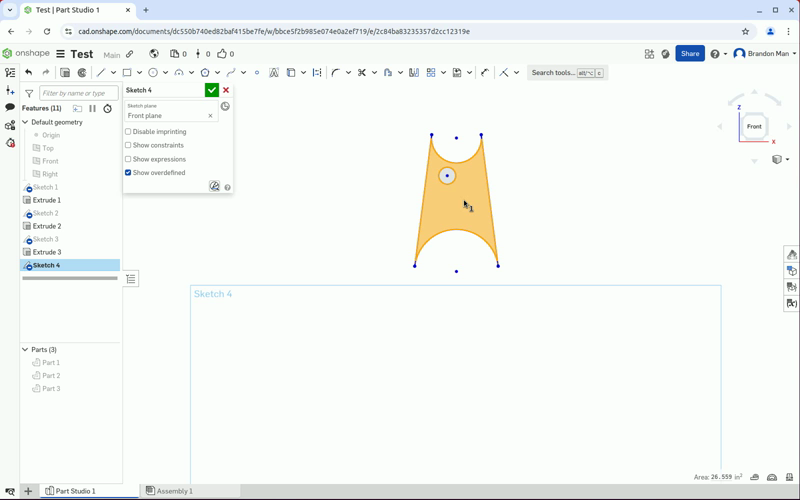
scroll(-6)
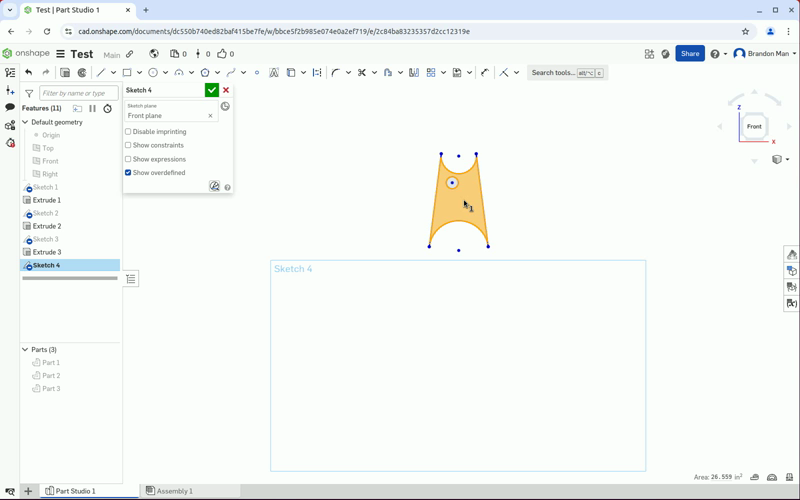
scroll(-6)
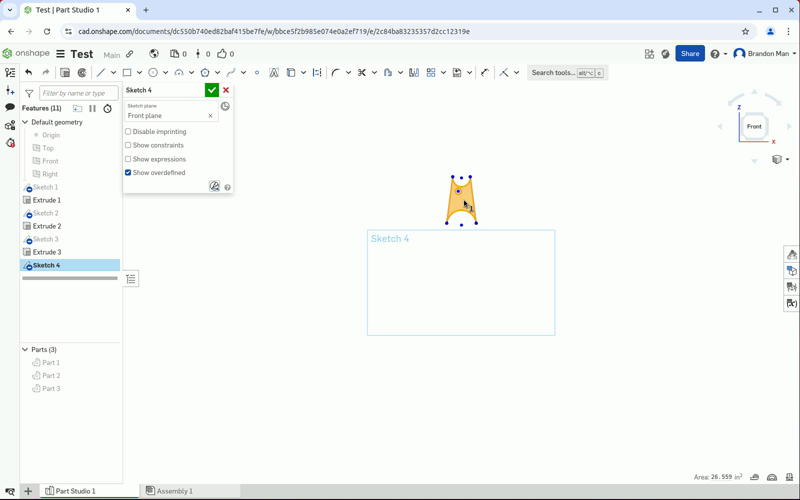
mouse_move(73, 352)
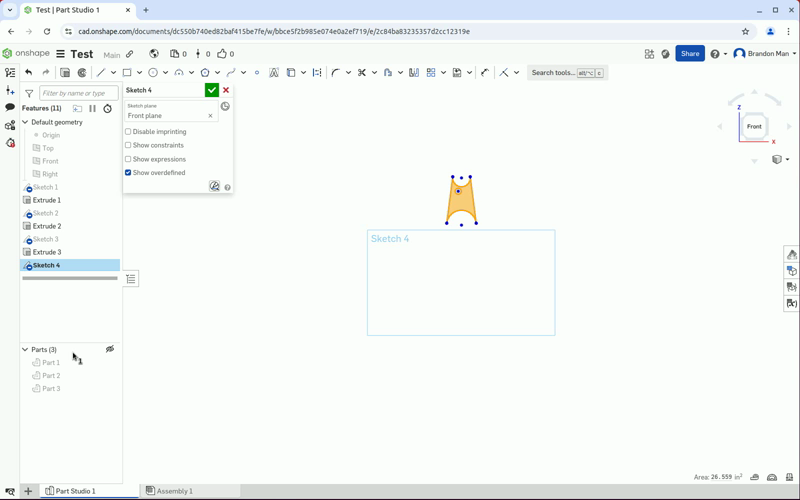
key(shift+y)
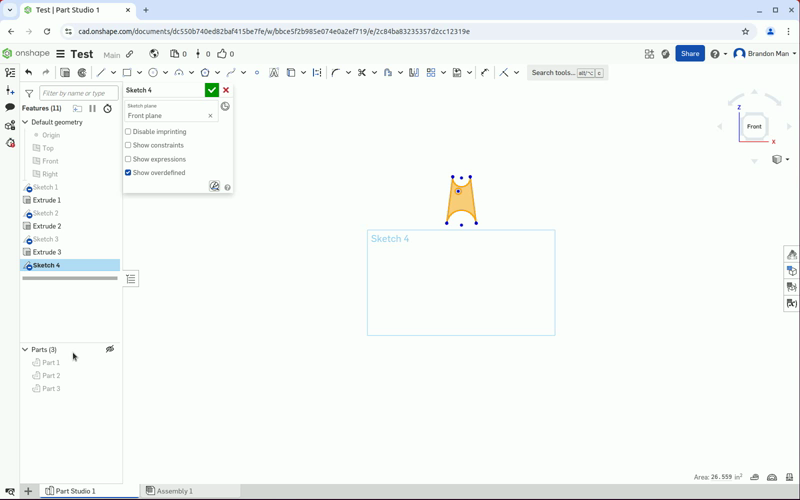
key(shift+e)
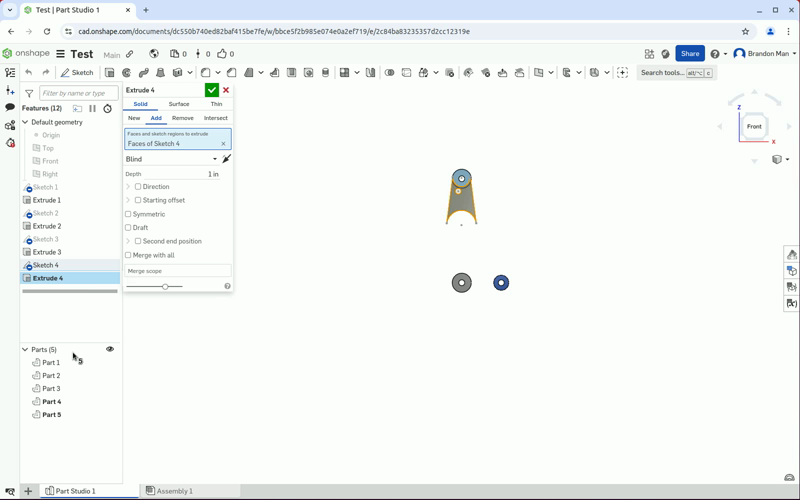
mouse_move(143, 106)
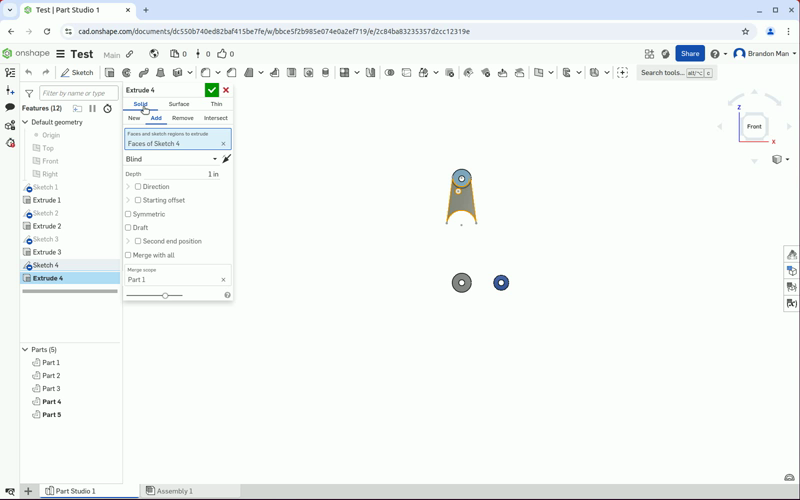
click(143, 106)
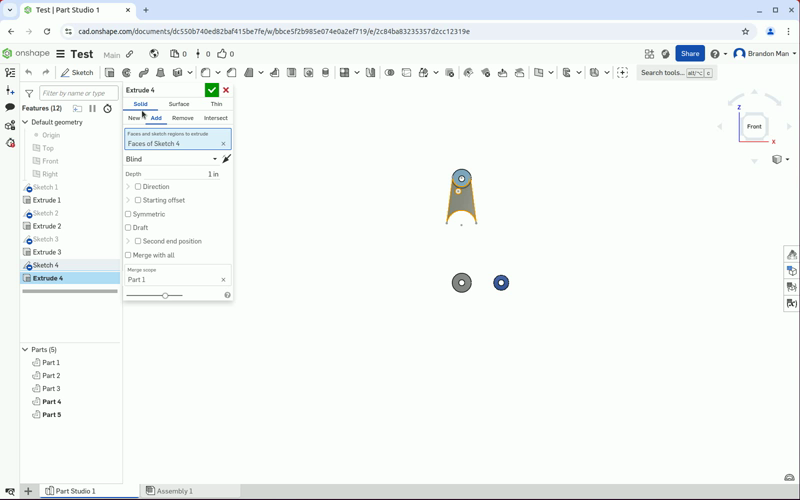
mouse_move(137, 120)
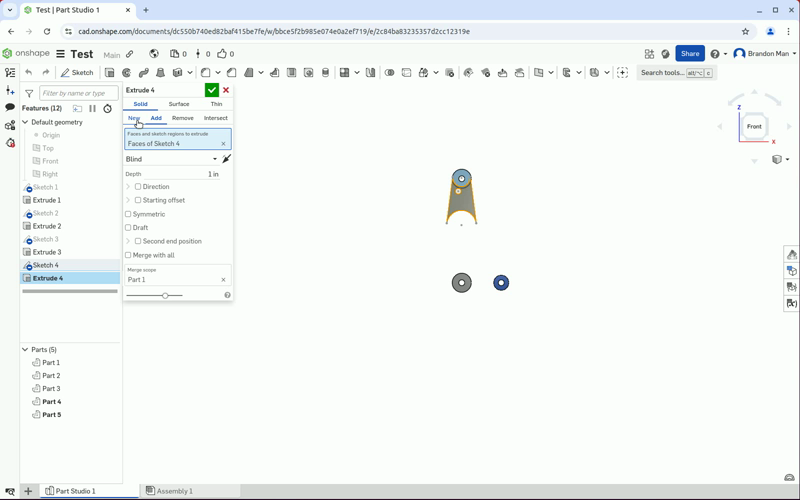
click(137, 120)
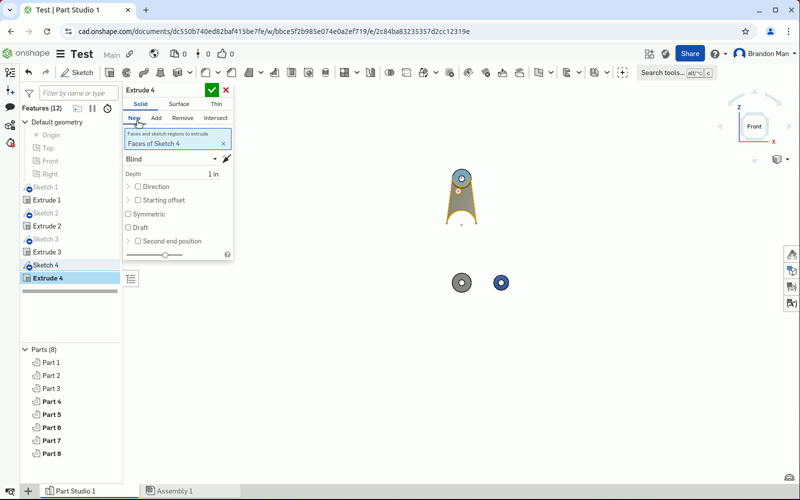
key(tab, 4)
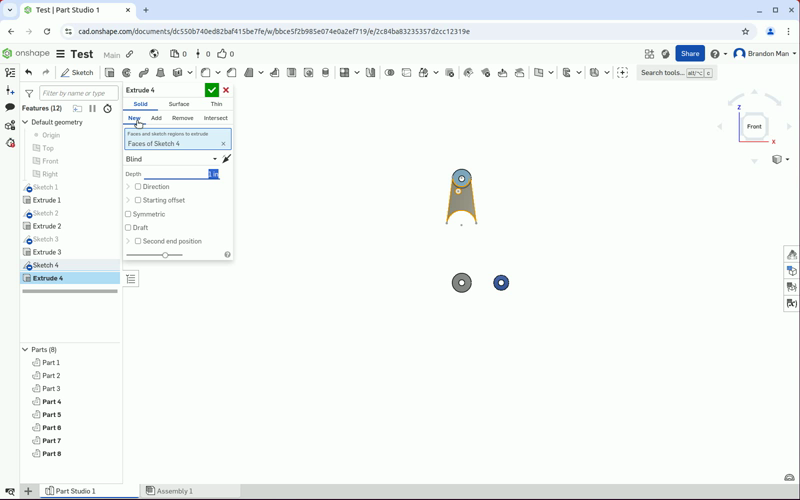
text(4.814)
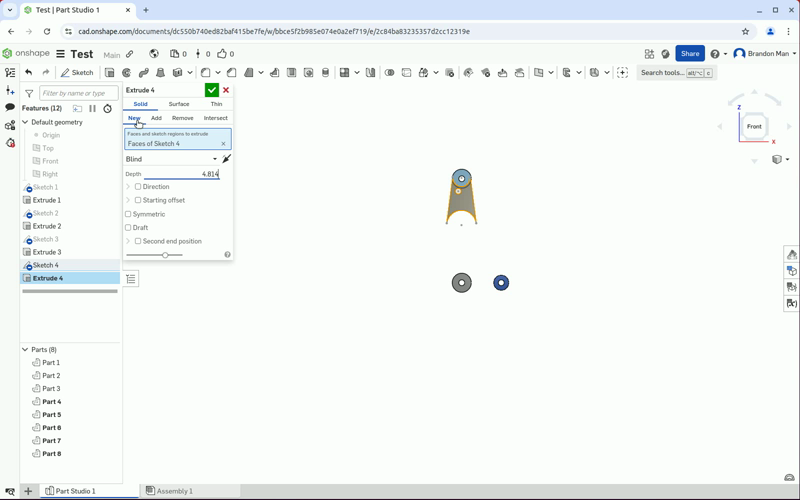
key(enter)
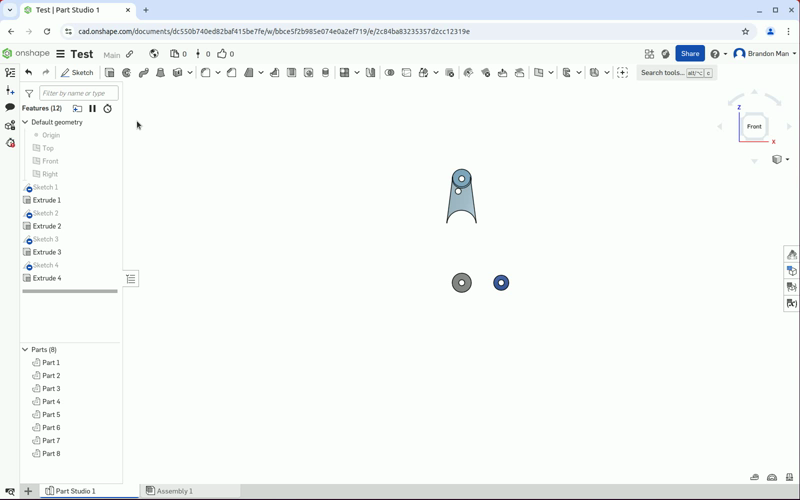
key(shift+h)
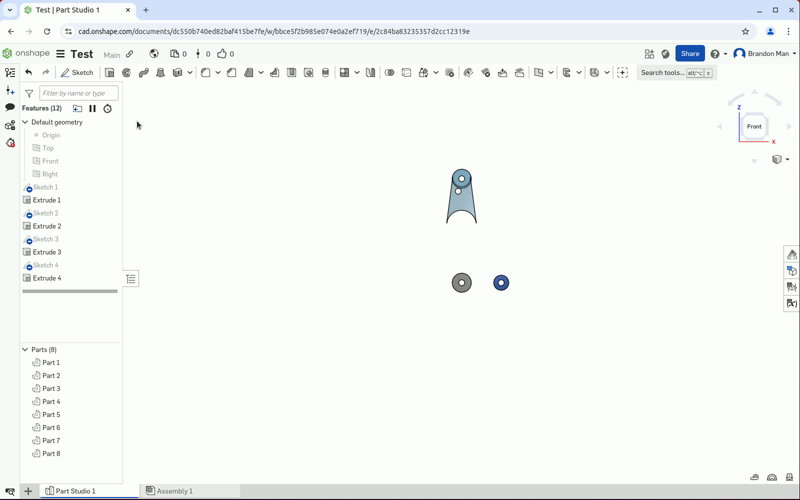
key(shift+h)
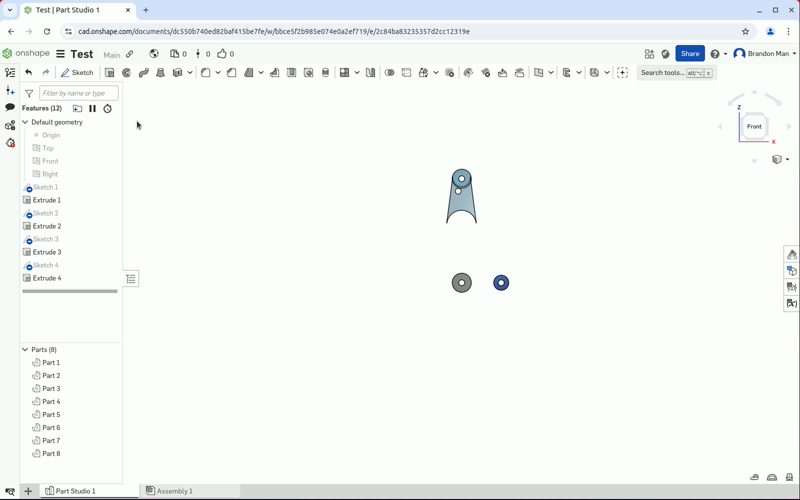
mouse_move(73, 189)
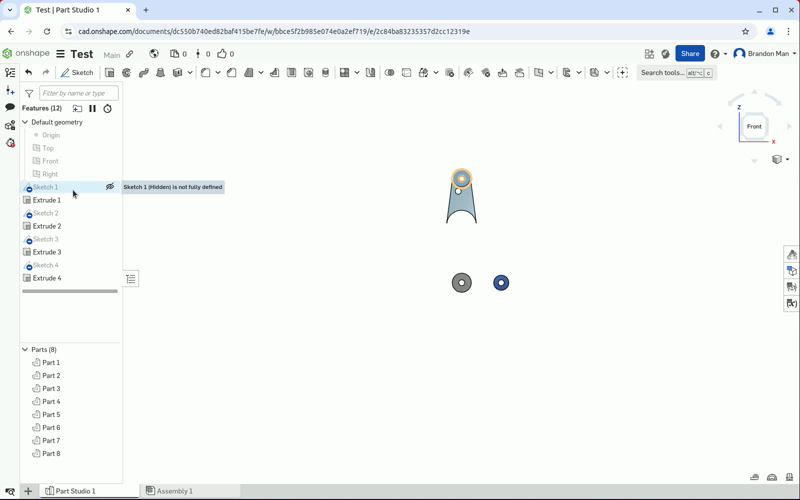
click(73, 189)
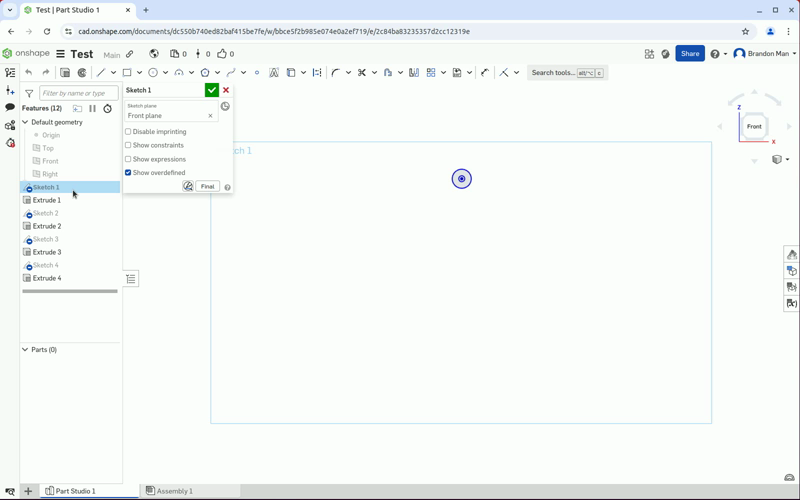
mouse_move(229, 92)
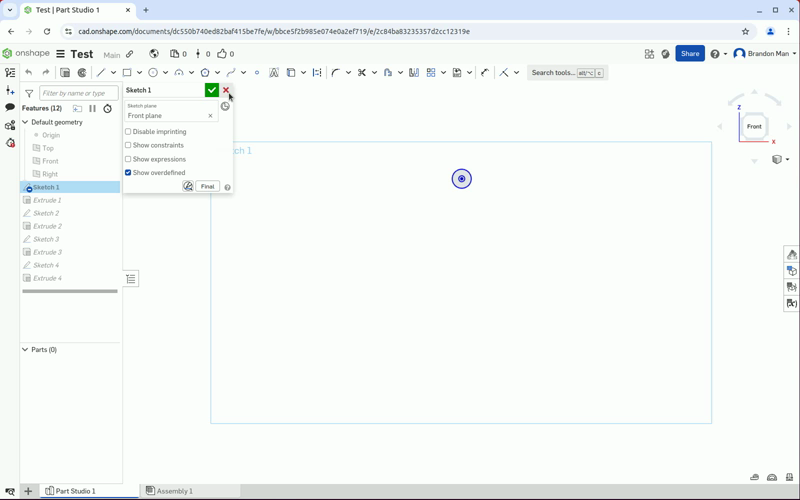
click(229, 92)
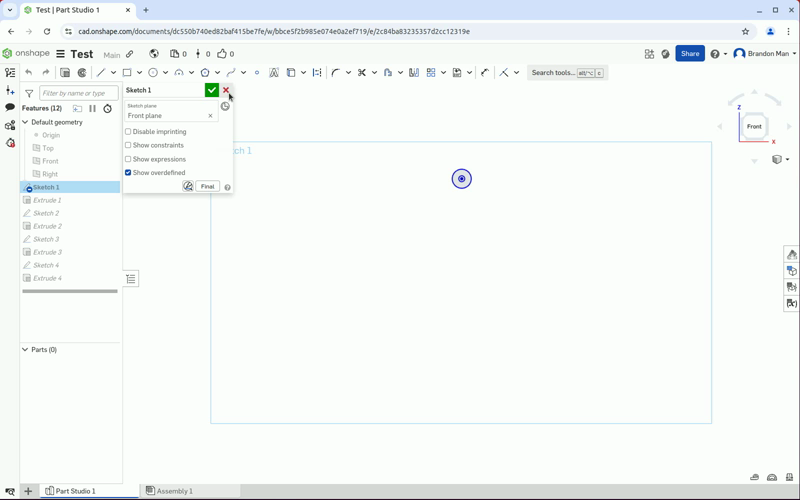
key(shift+s)
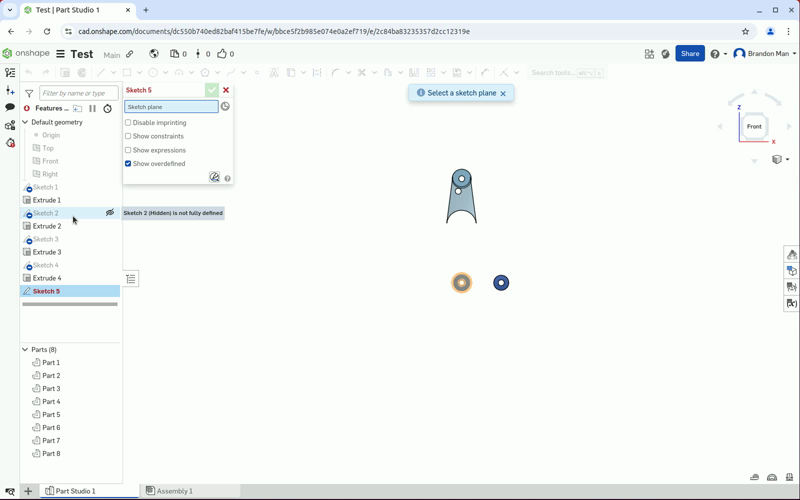
scroll(3)
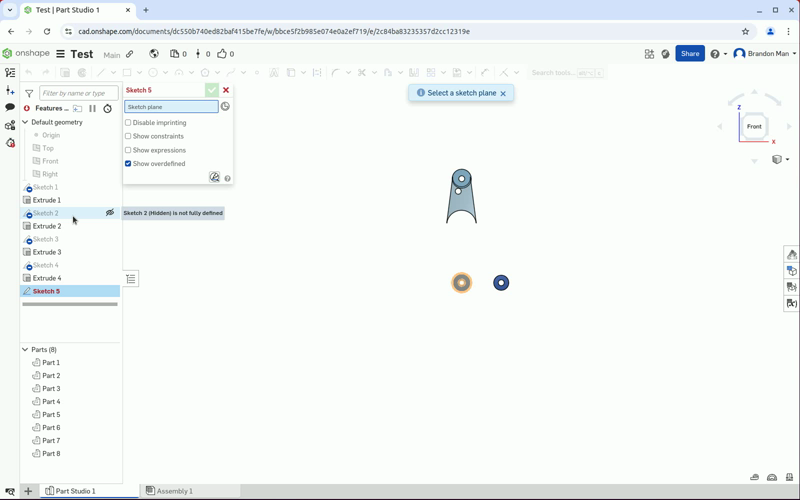
mouse_move(73, 163)
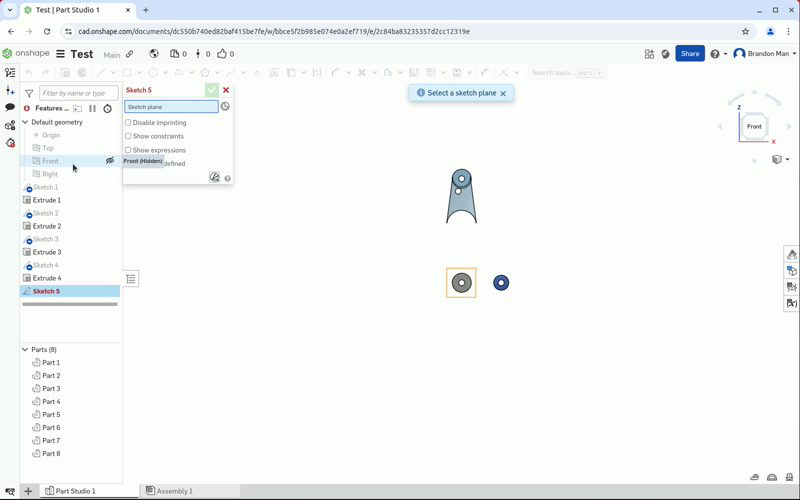
click(73, 163)
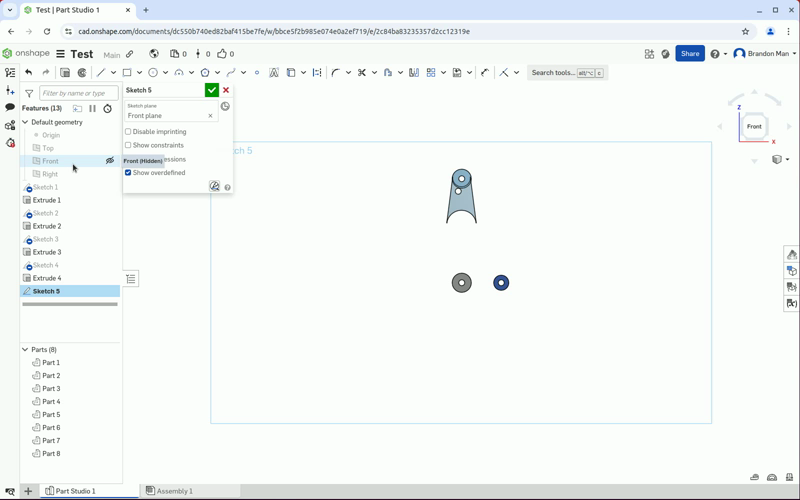
mouse_move(73, 352)
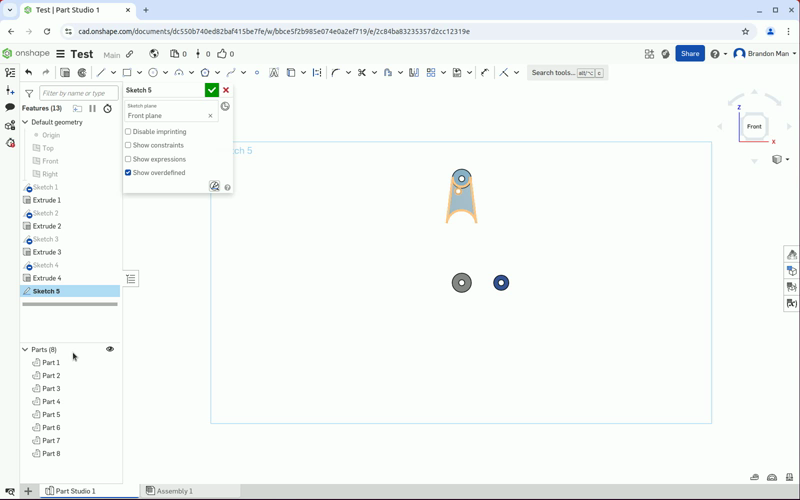
key(y)
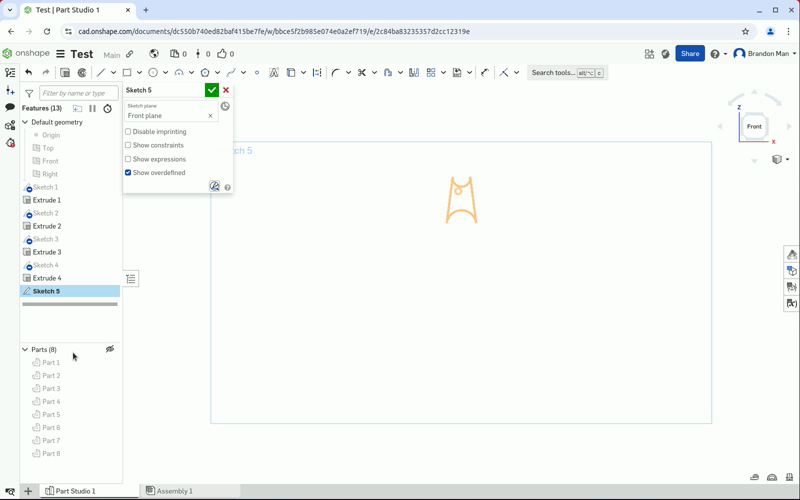
key(c)
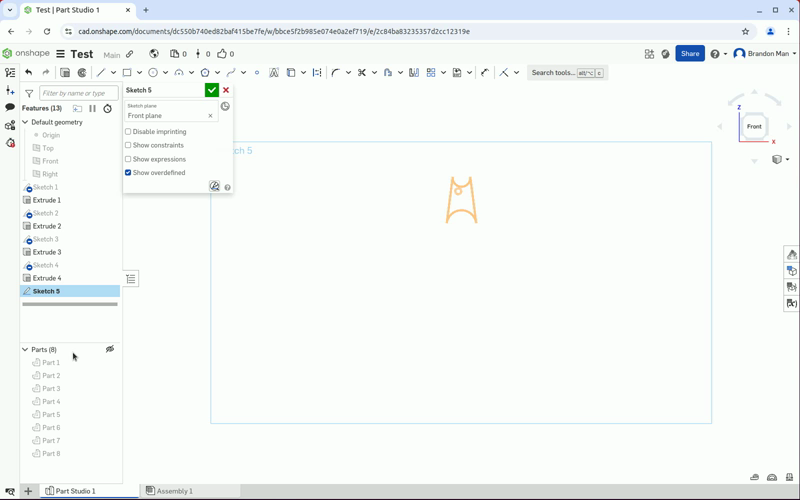
key_down(shift)
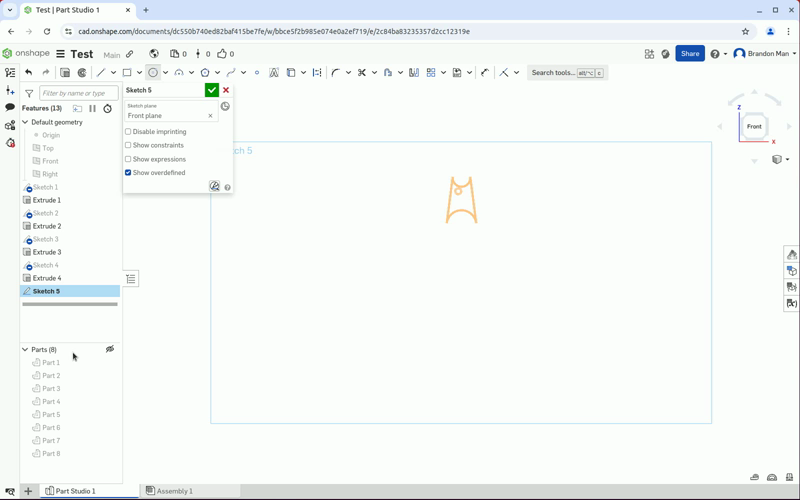
mouse_move(461, 225)
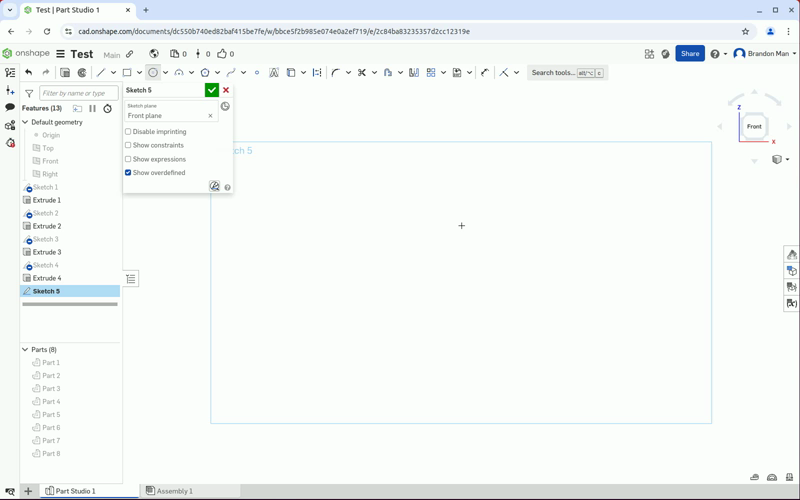
click(461, 225)
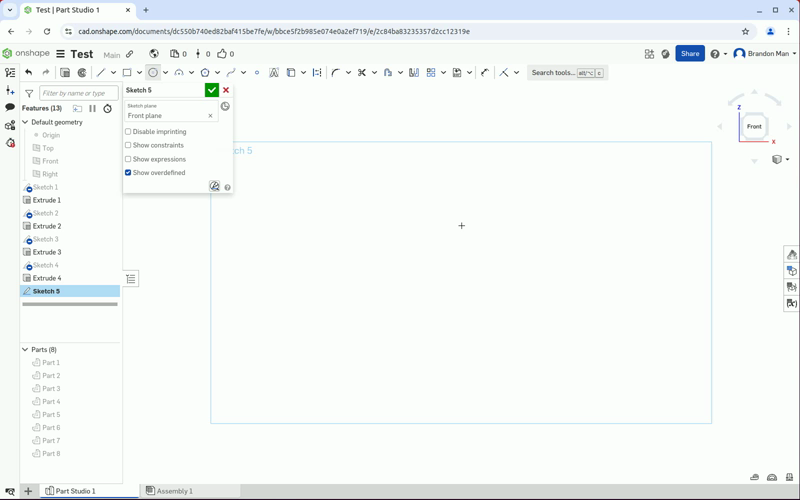
key_up(shift)
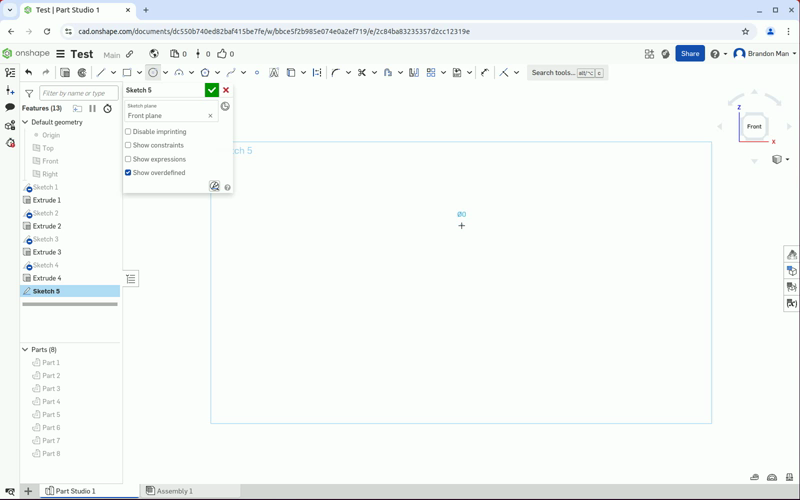
mouse_move(477, 225)
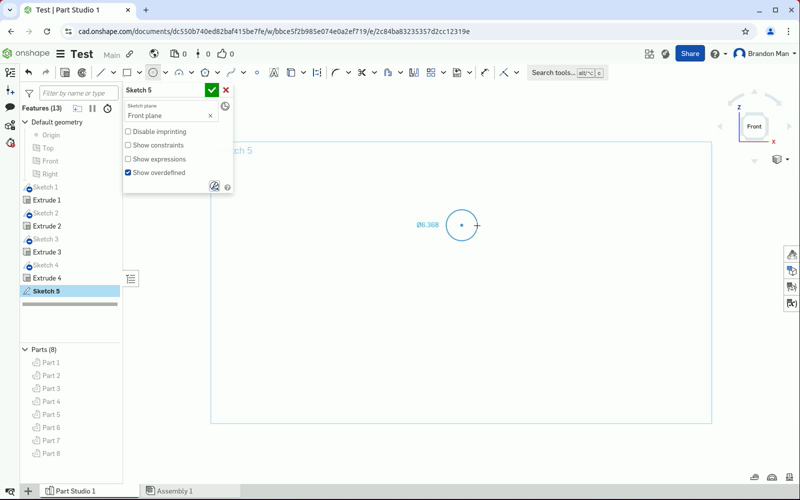
click(477, 225)
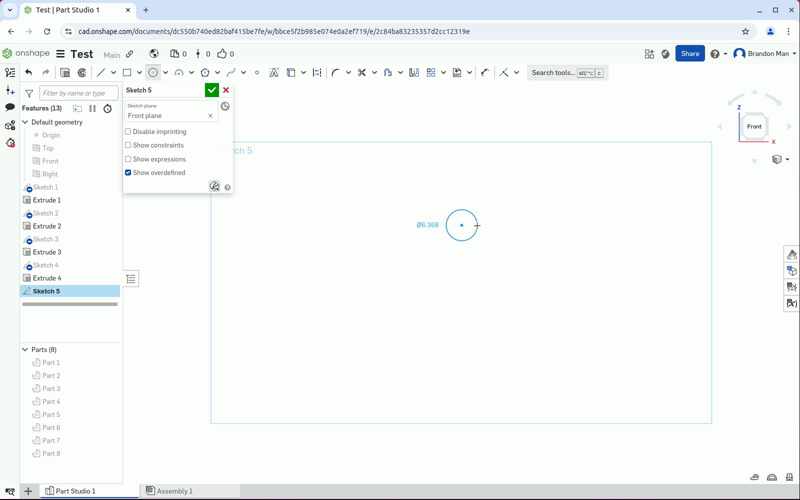
key(esc)
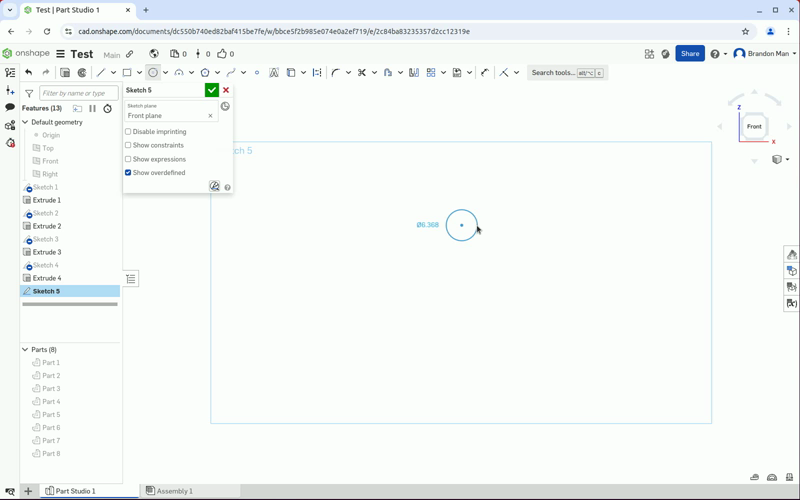
key(c)
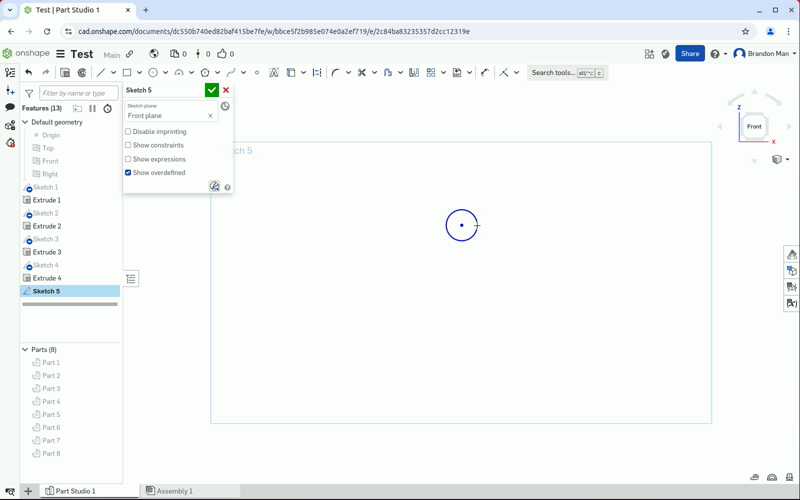
key_down(shift)
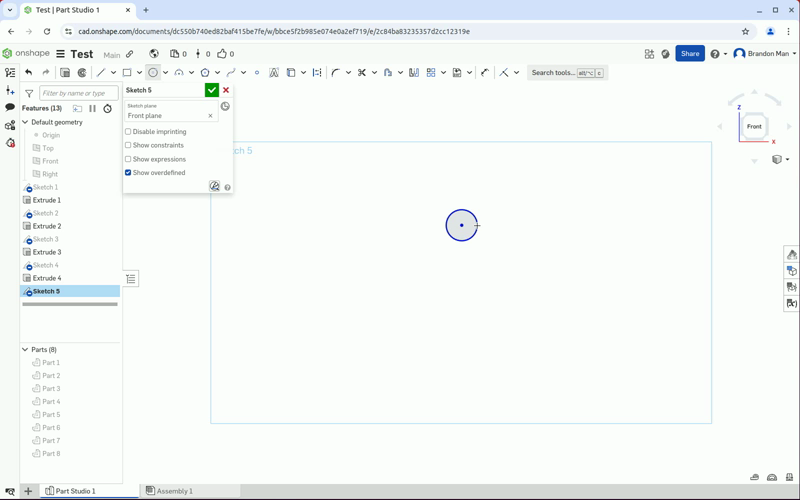
mouse_move(461, 225)
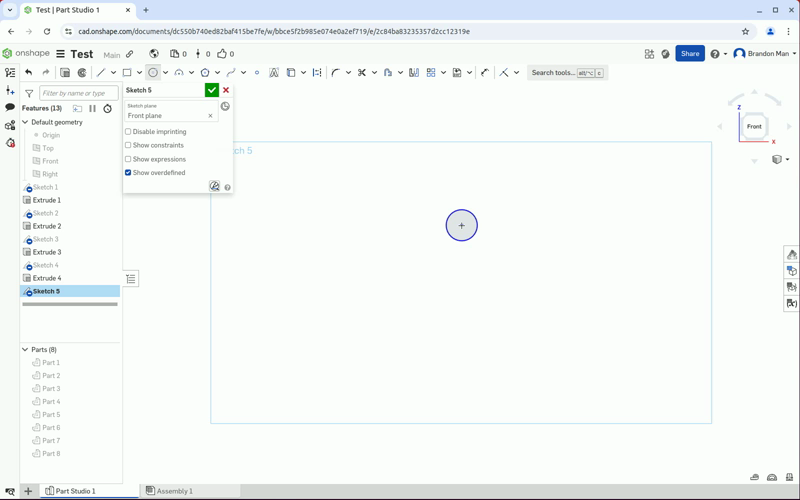
click(461, 225)
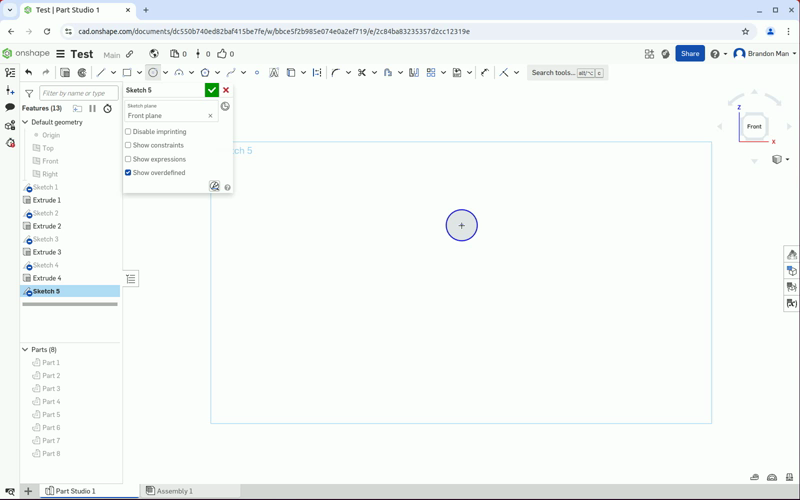
key_up(shift)
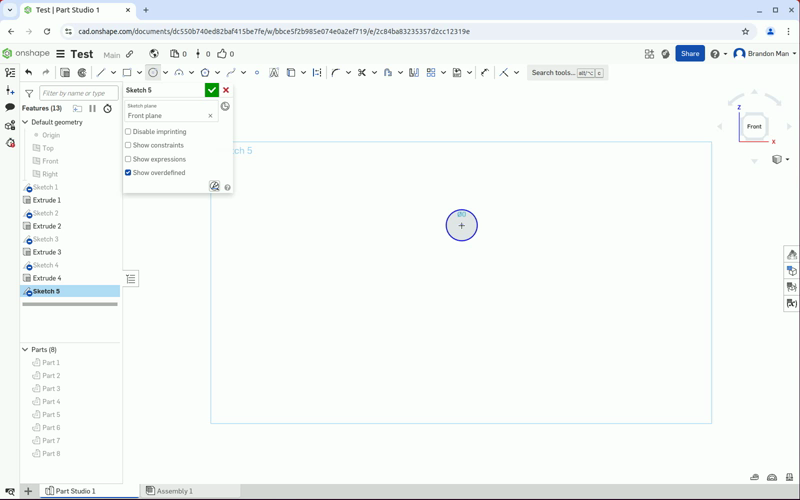
mouse_move(465, 225)
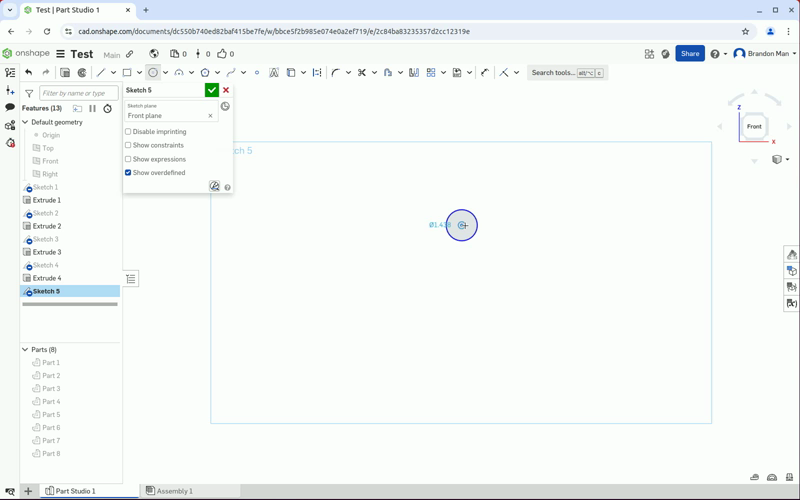
scroll(6)
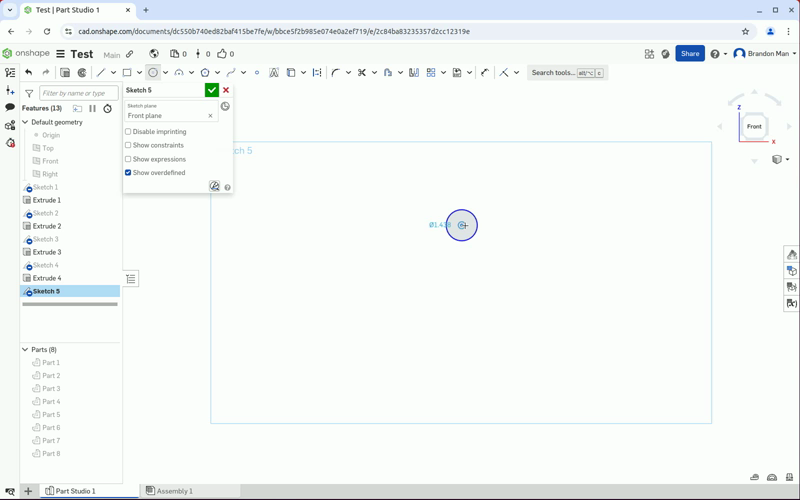
scroll(6)
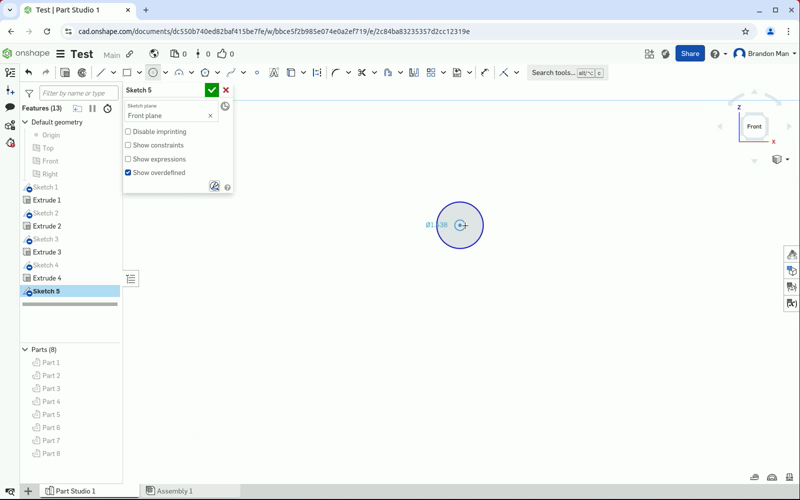
scroll(6)
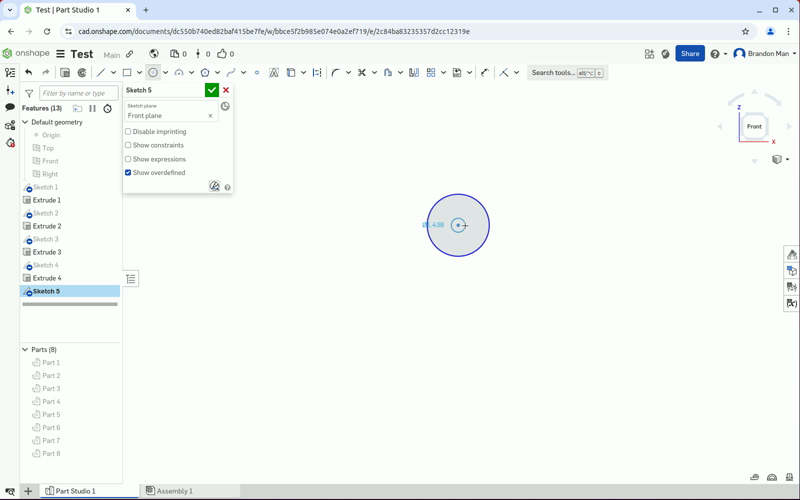
scroll(6)
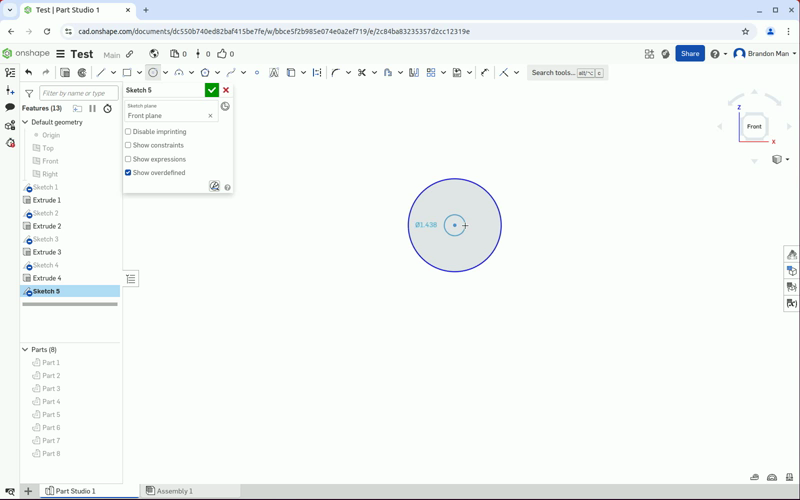
scroll(6)
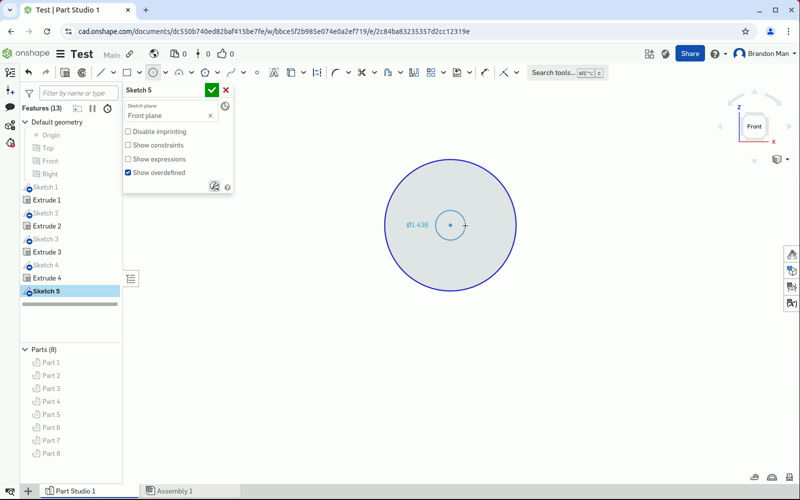
scroll(6)
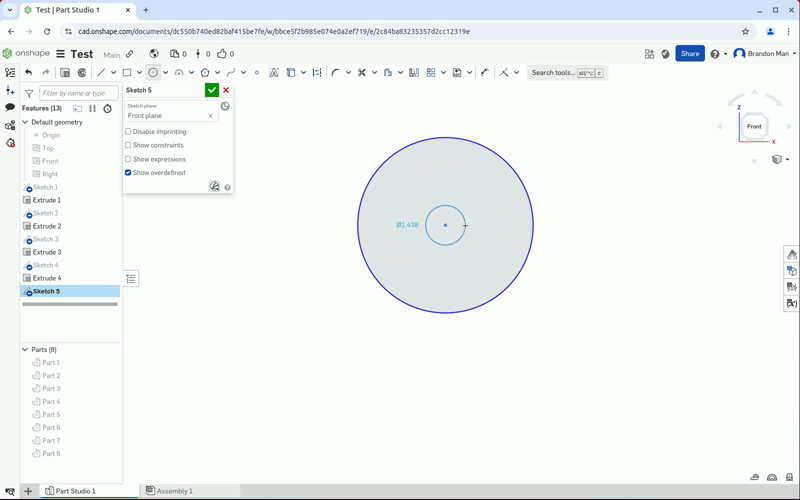
scroll(6)
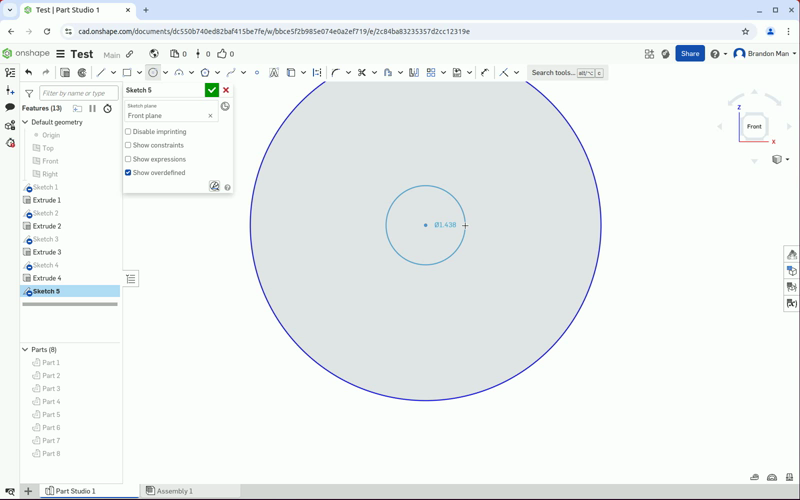
click(465, 225)
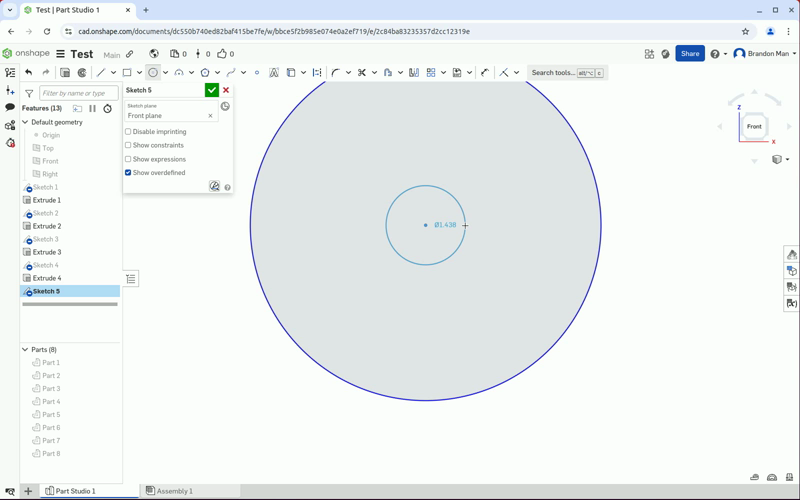
scroll(-6)
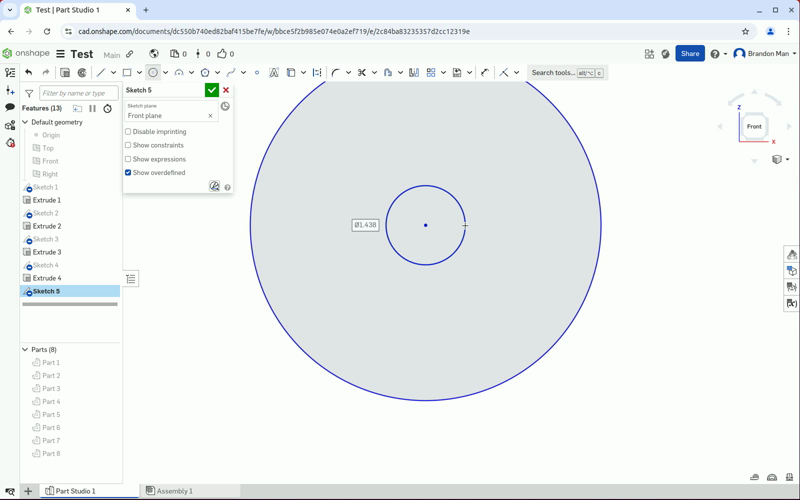
scroll(-6)
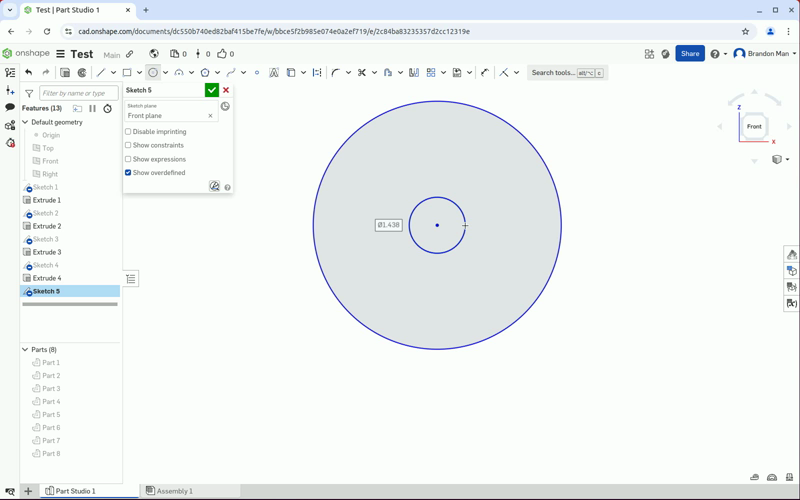
scroll(-6)
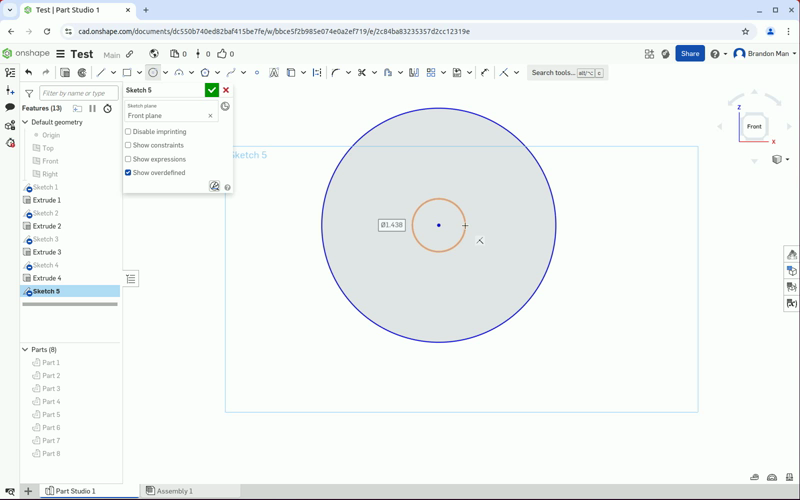
scroll(-6)
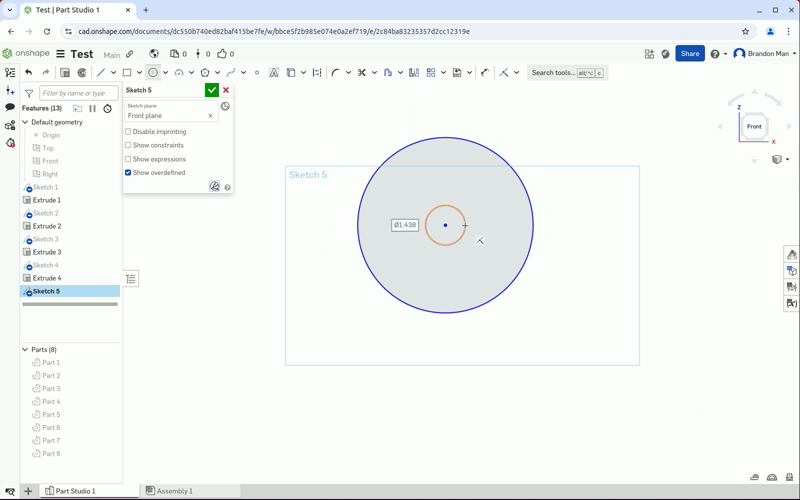
scroll(-6)
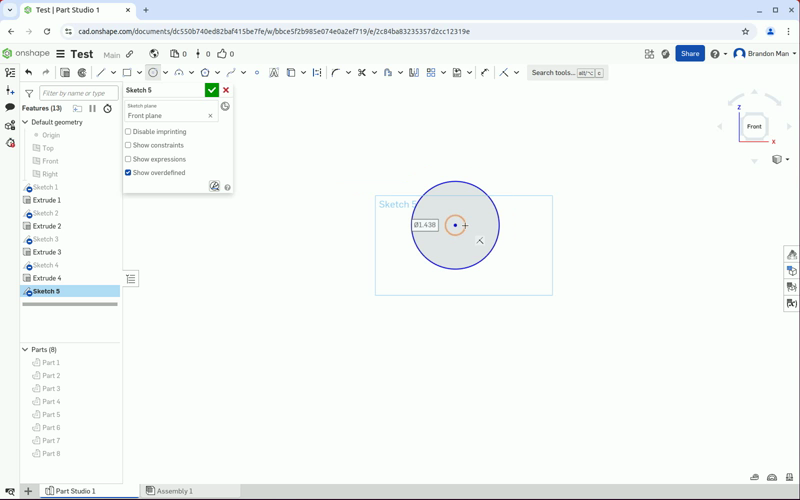
scroll(-6)
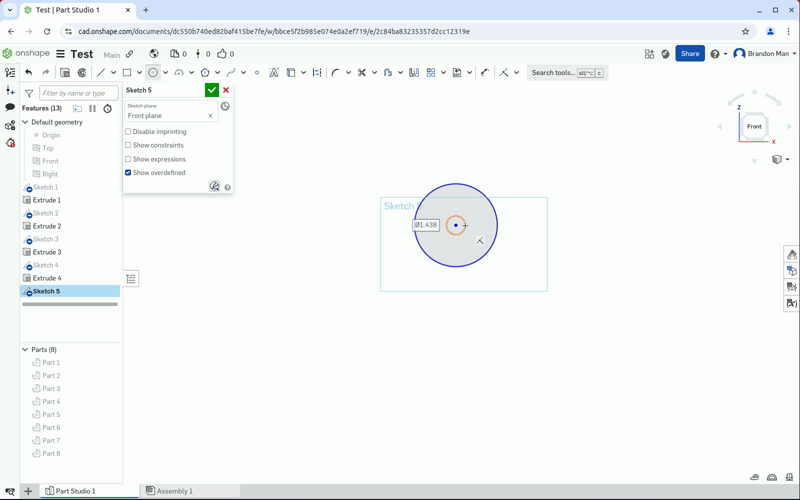
scroll(-6)
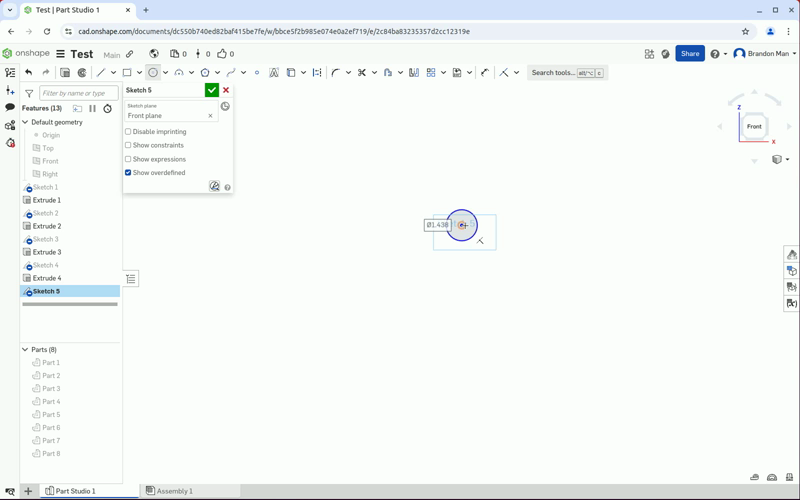
key(esc)
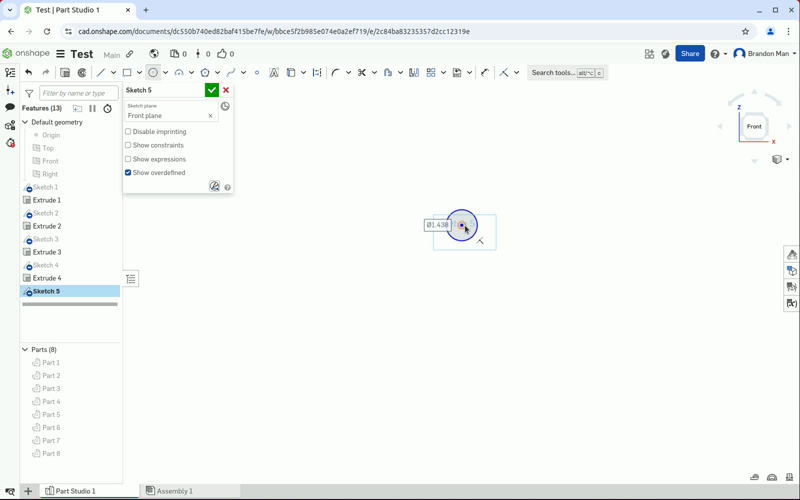
mouse_move(468, 222)
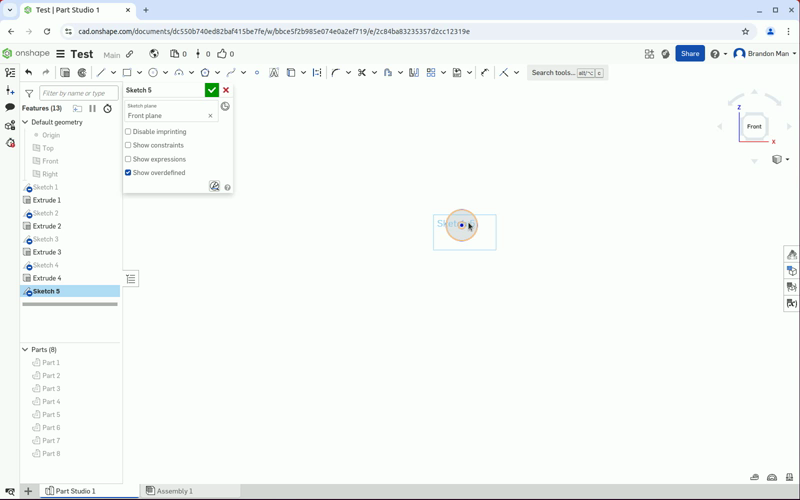
scroll(6)
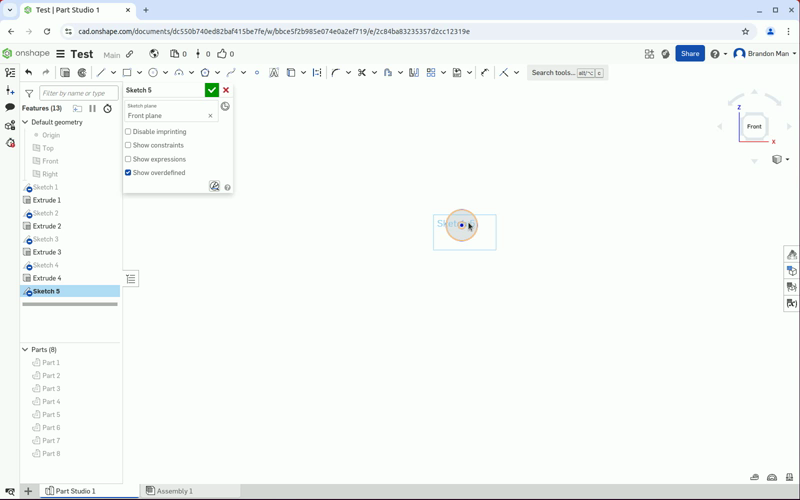
scroll(6)
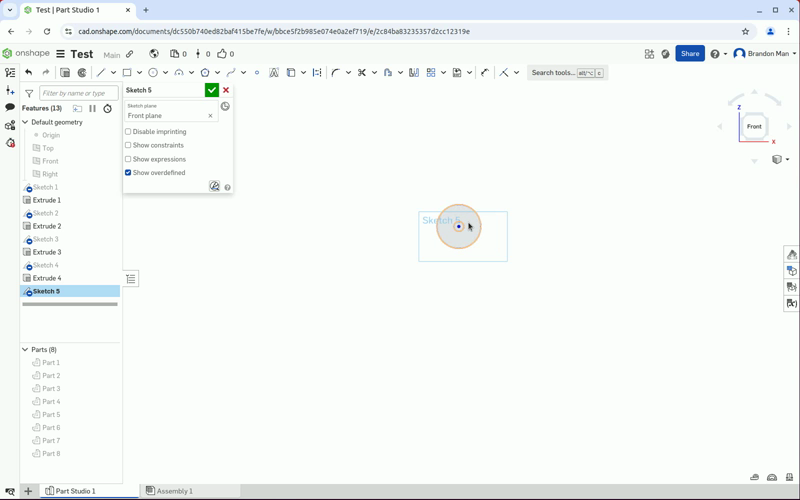
scroll(6)
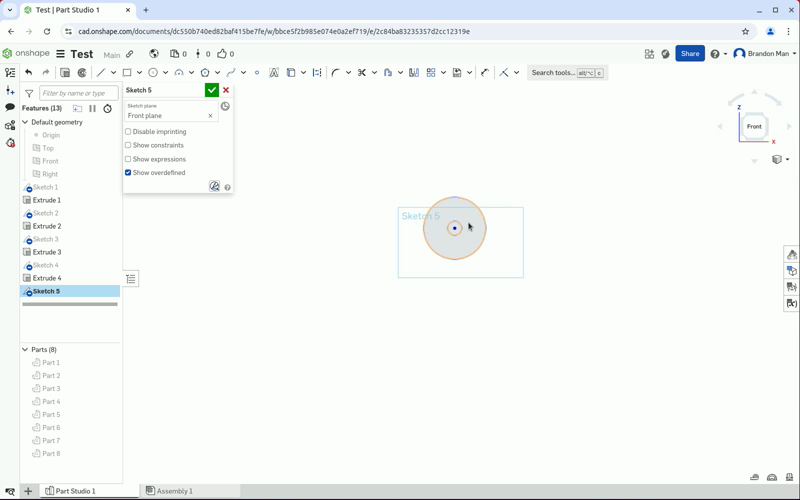
scroll(6)
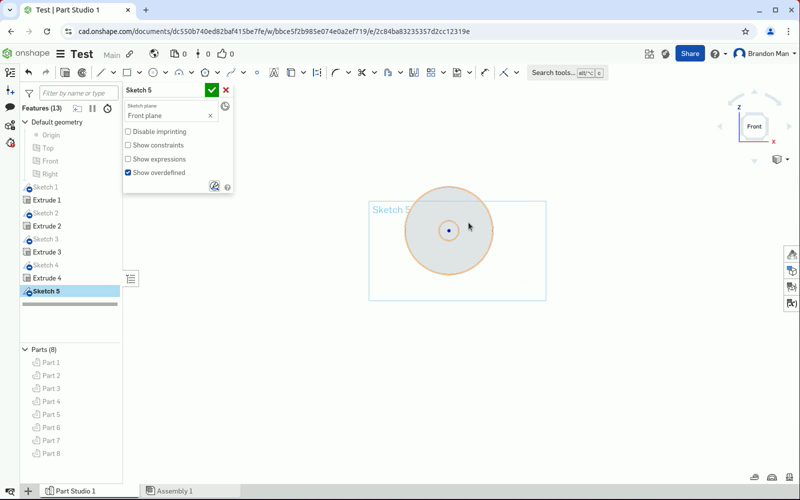
scroll(6)
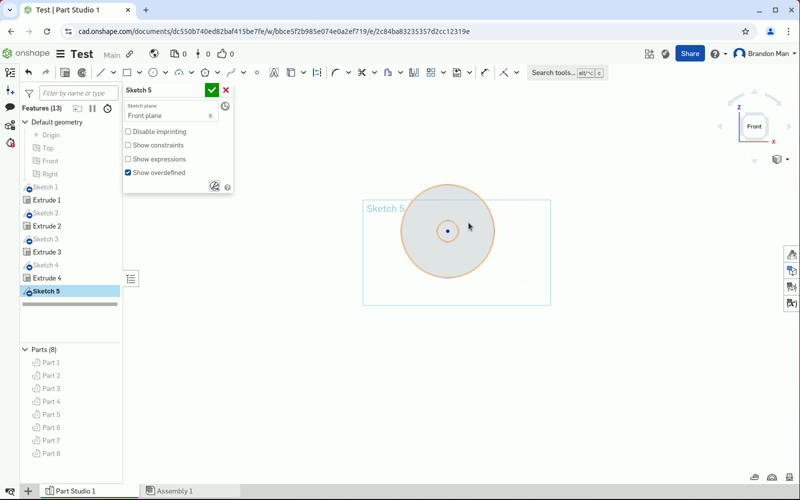
scroll(6)
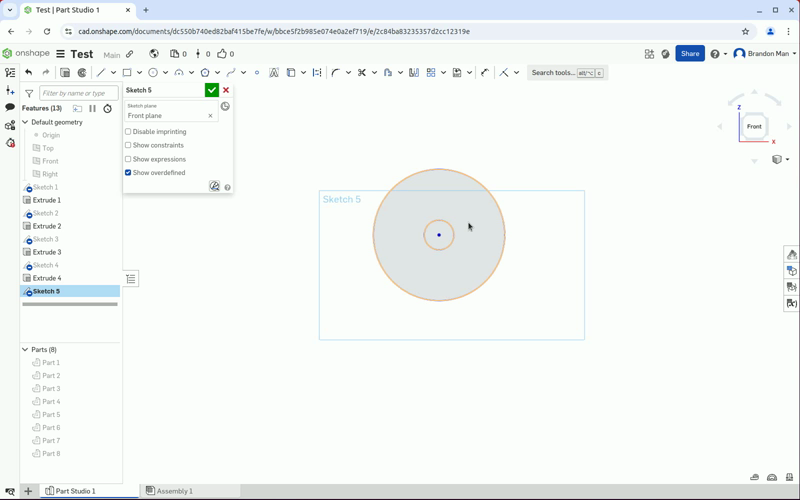
scroll(6)
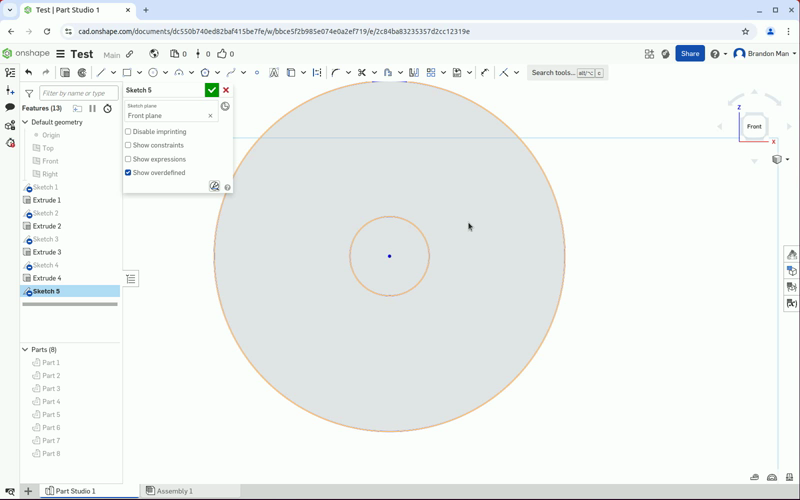
click(468, 222)
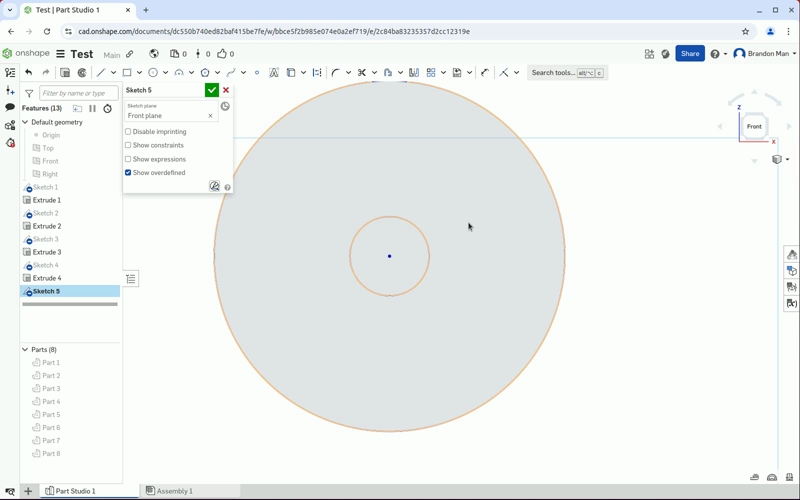
scroll(-6)
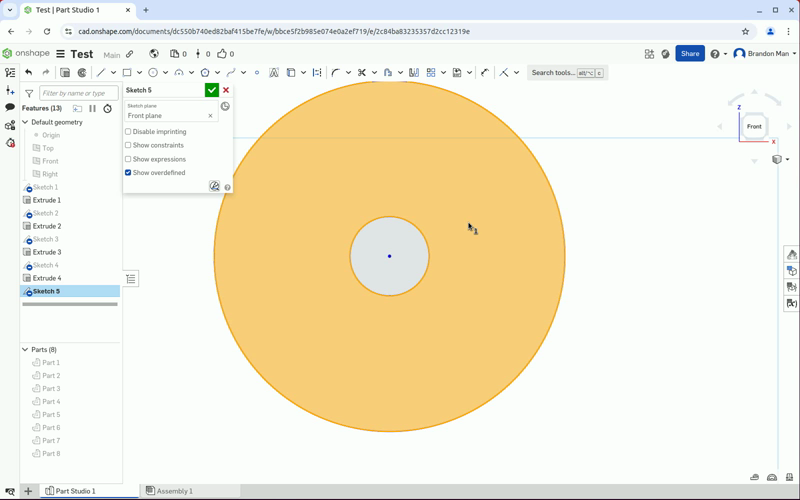
scroll(-6)
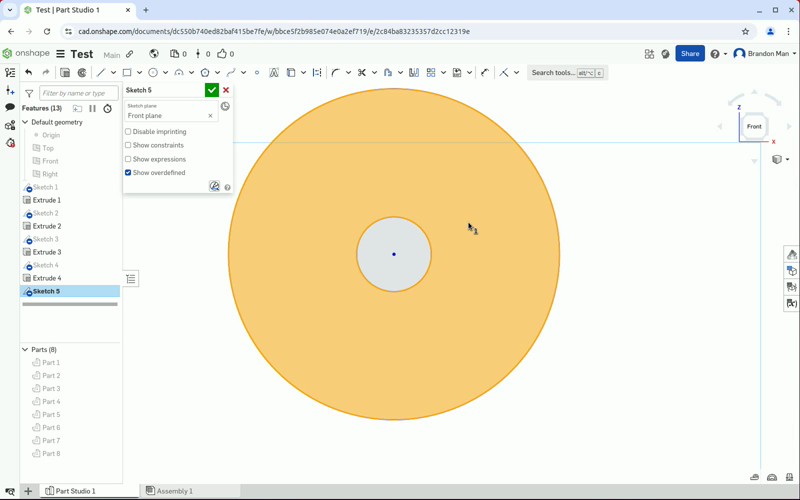
scroll(-6)
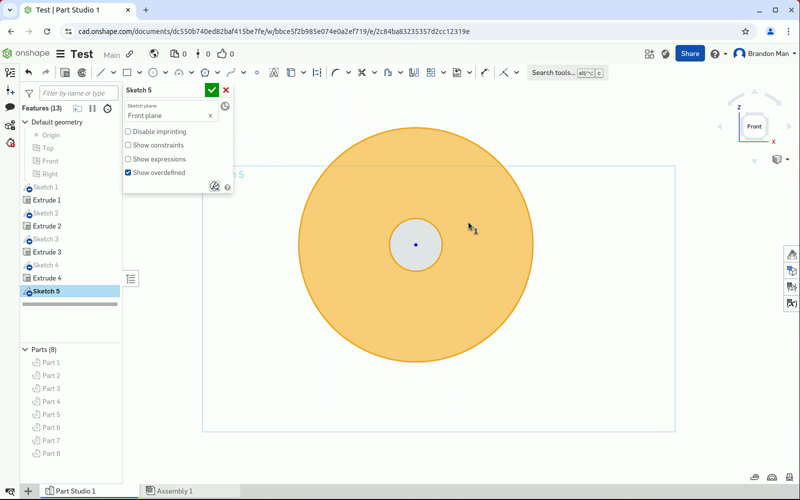
scroll(-6)
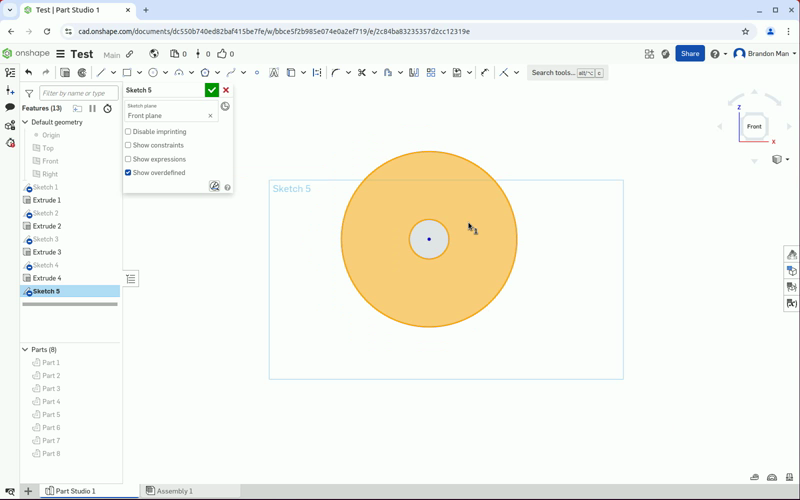
scroll(-6)
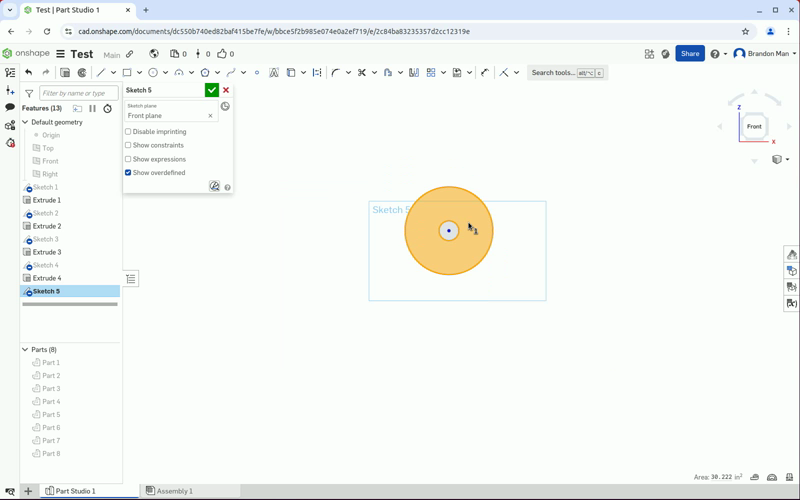
scroll(-6)
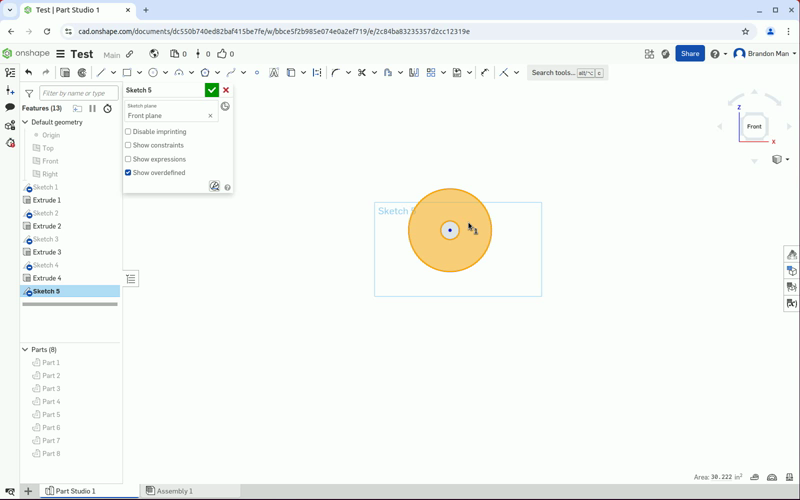
scroll(-6)
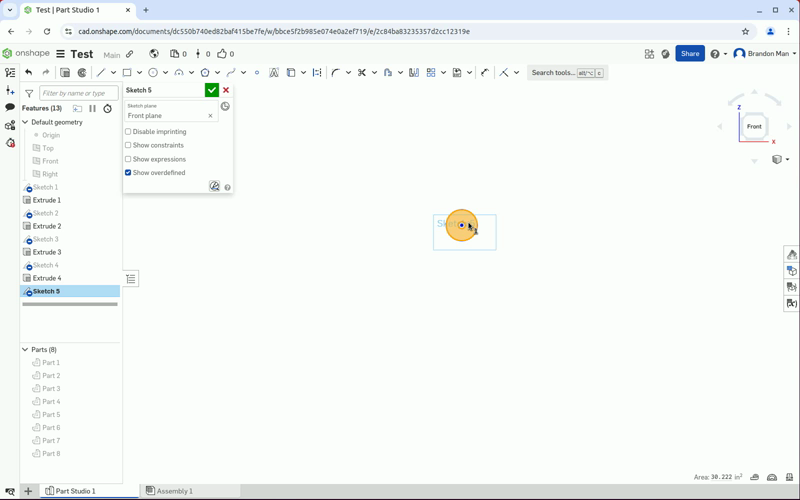
mouse_move(73, 352)
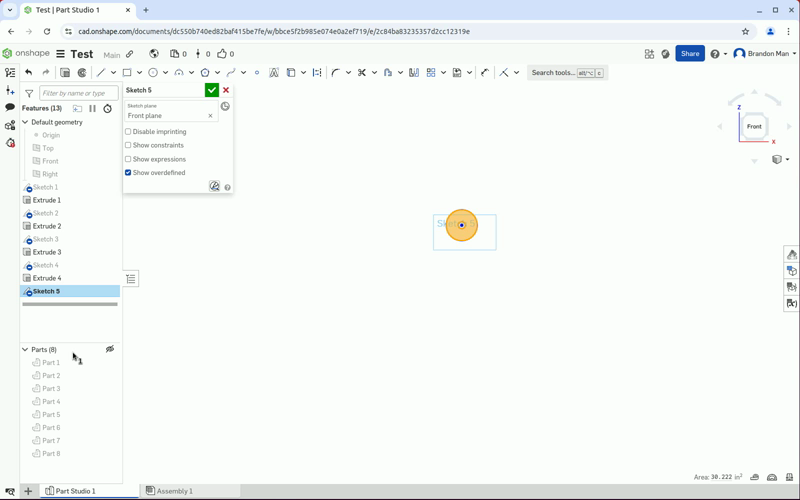
key(shift+y)
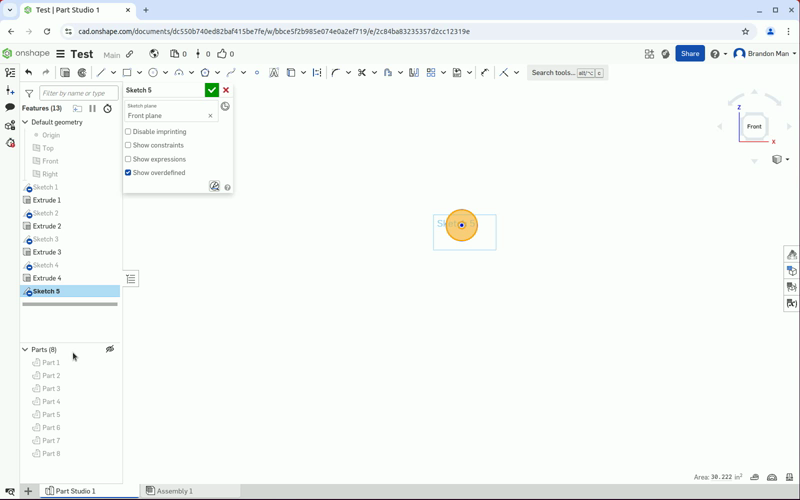
key(shift+e)
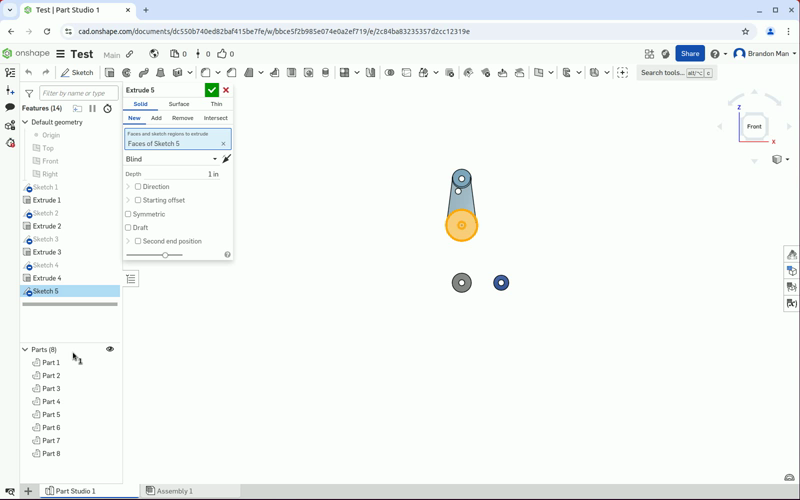
mouse_move(143, 106)
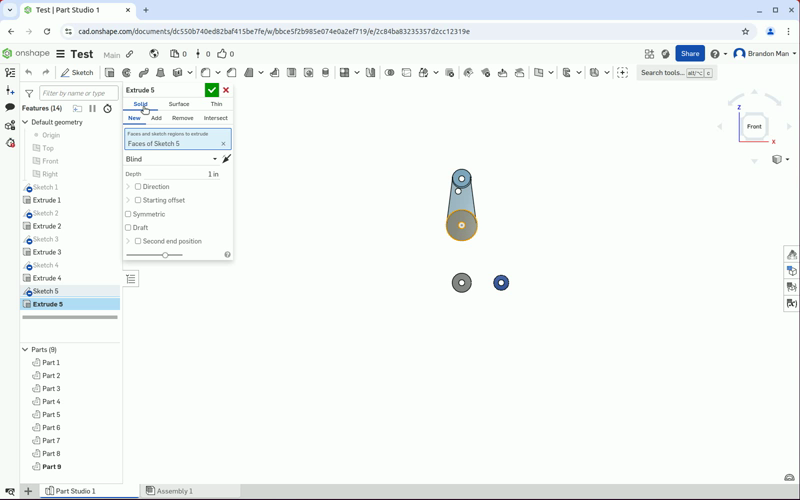
click(143, 106)
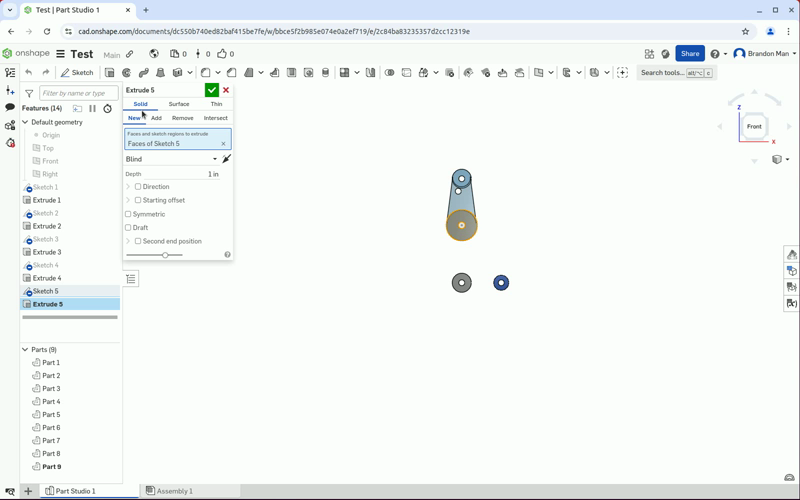
mouse_move(137, 120)
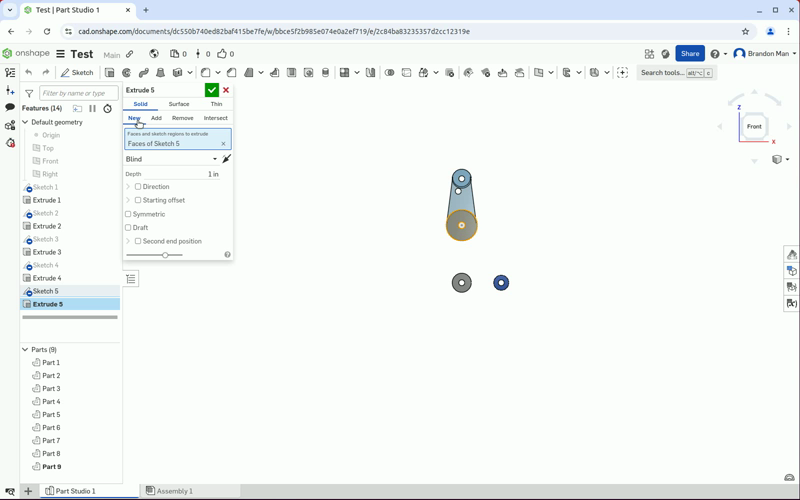
click(137, 120)
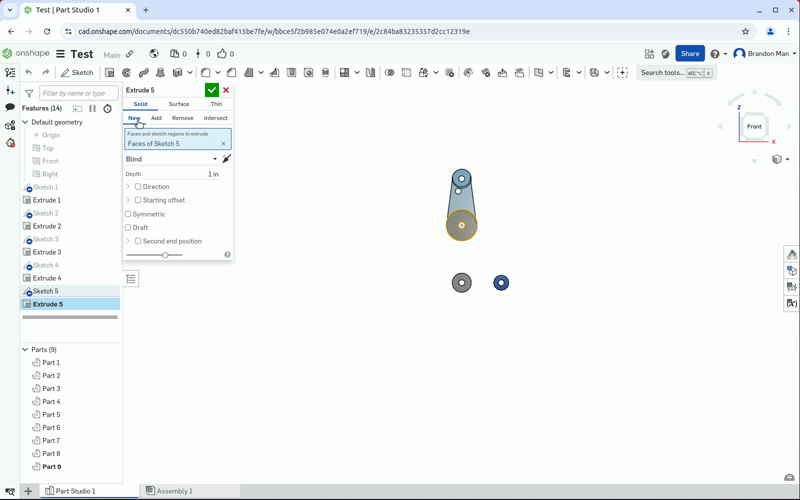
key(tab, 4)
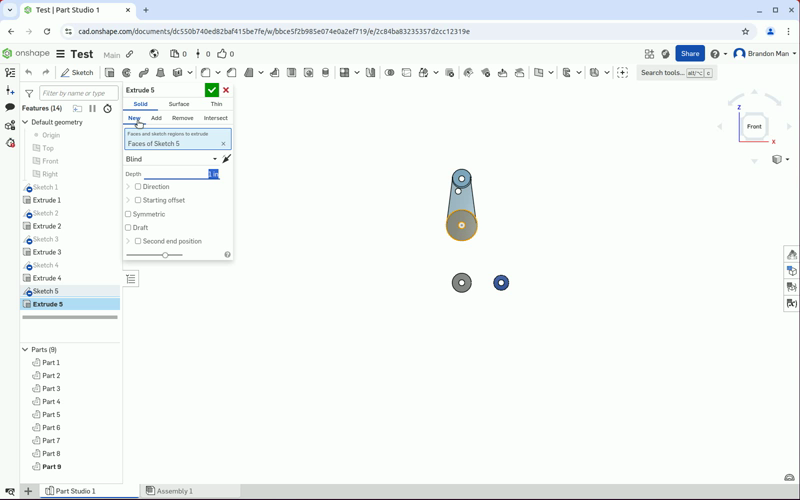
text(4.814)
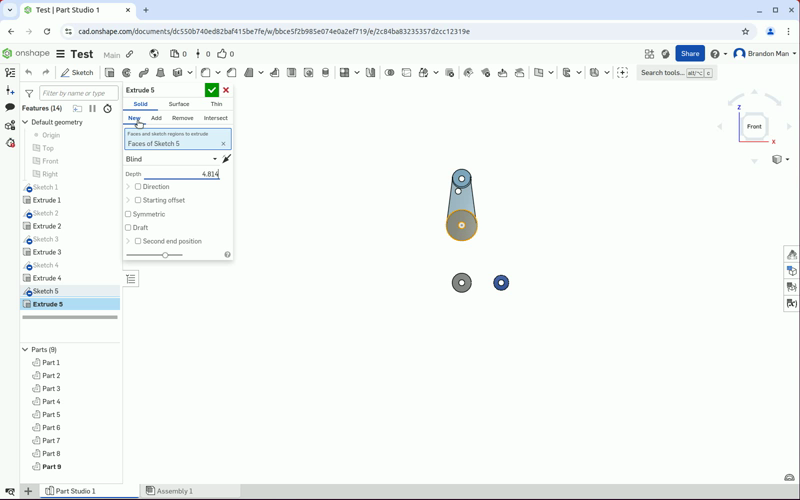
key(enter)
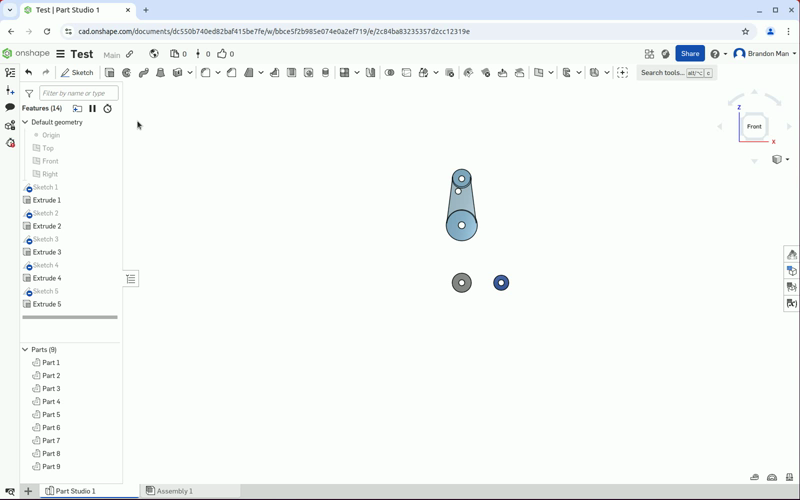
key(shift+h)
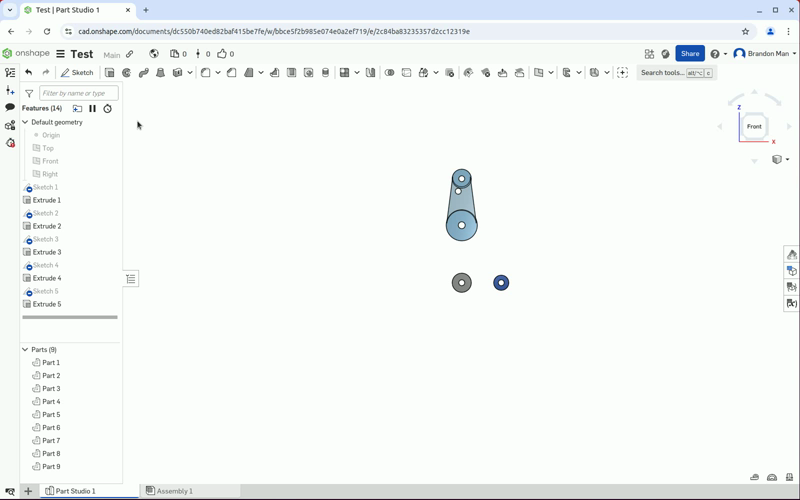
key(shift+h)
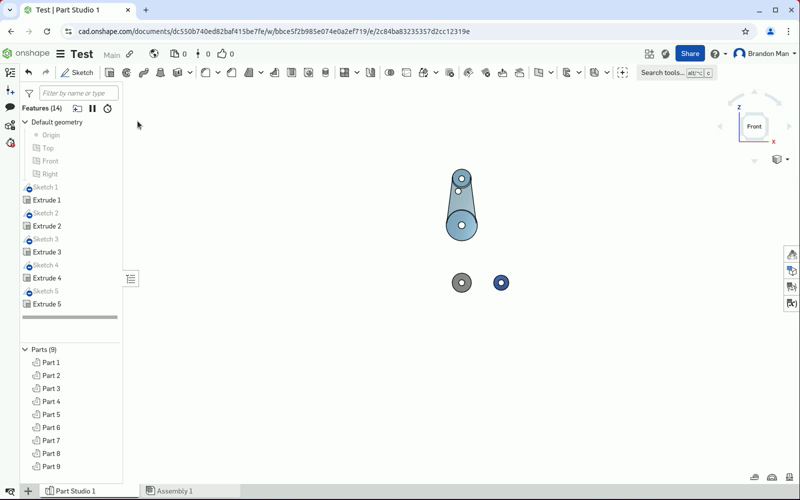
mouse_move(73, 189)
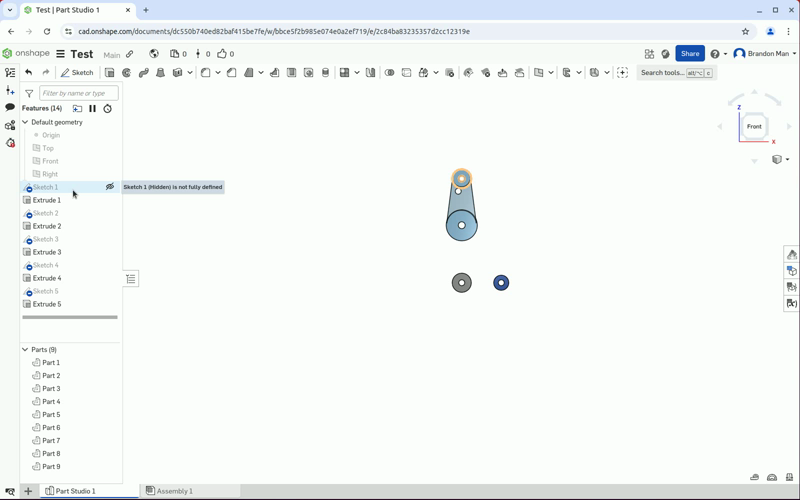
click(73, 189)
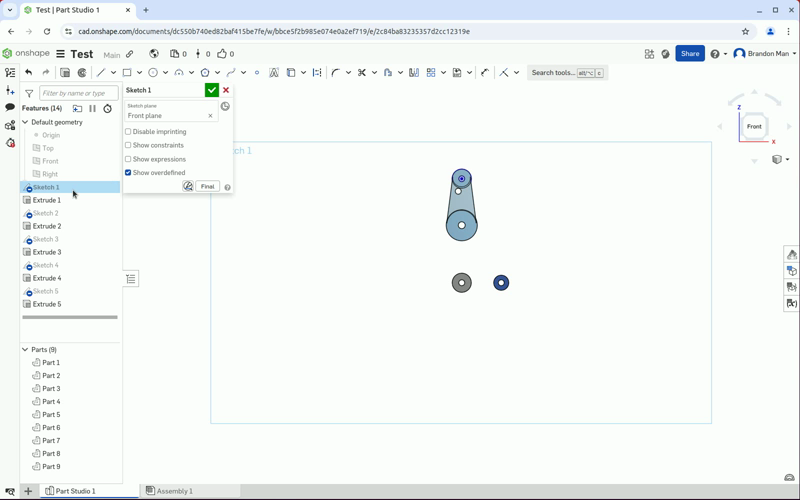
mouse_move(229, 92)
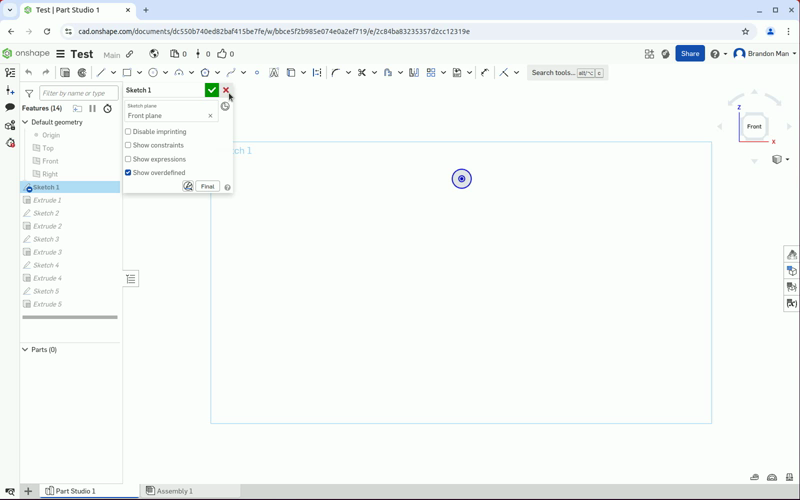
click(229, 92)
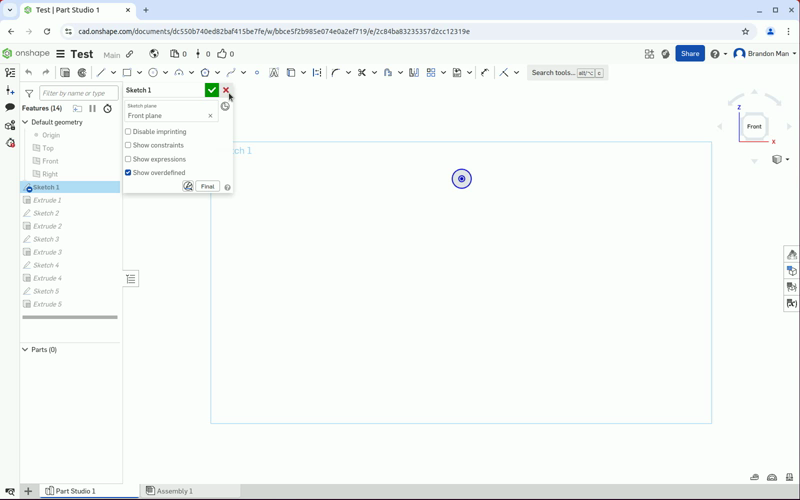
key(shift+s)
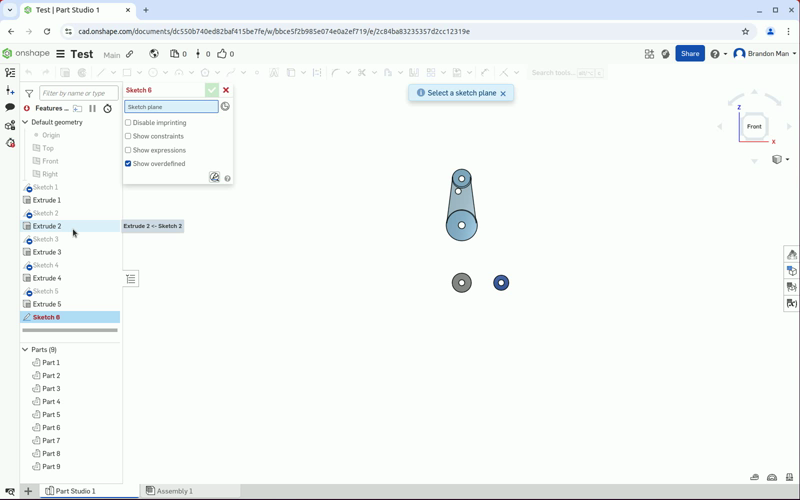
scroll(3)
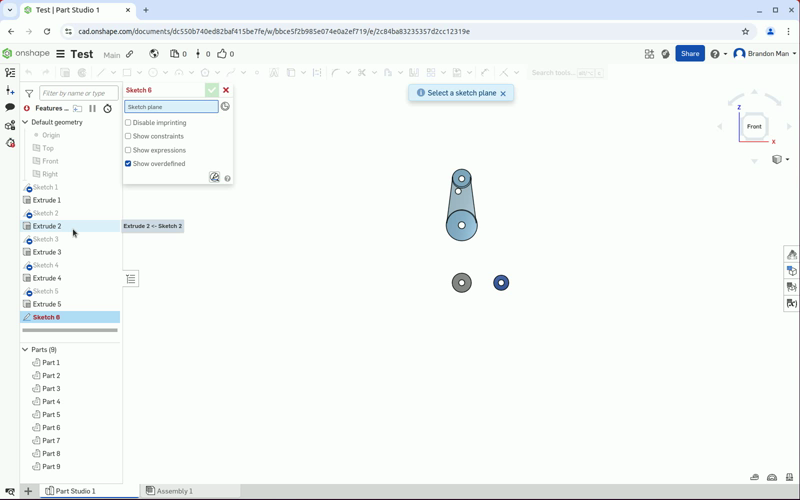
mouse_move(73, 163)
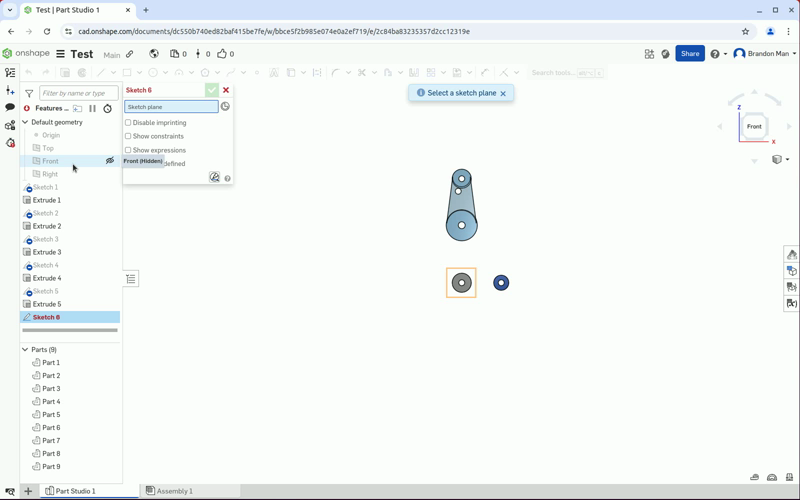
click(73, 163)
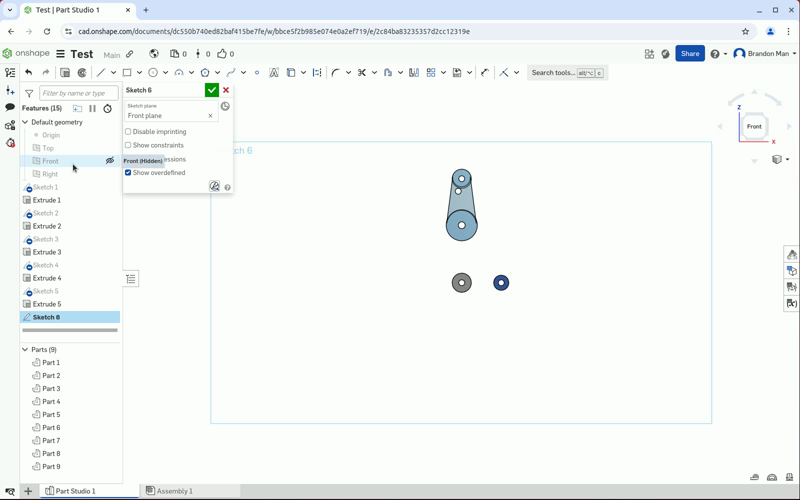
mouse_move(73, 352)
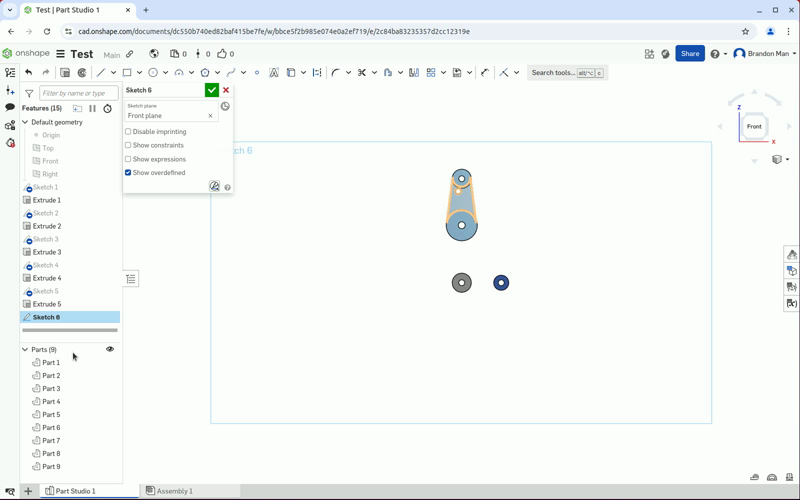
key(y)
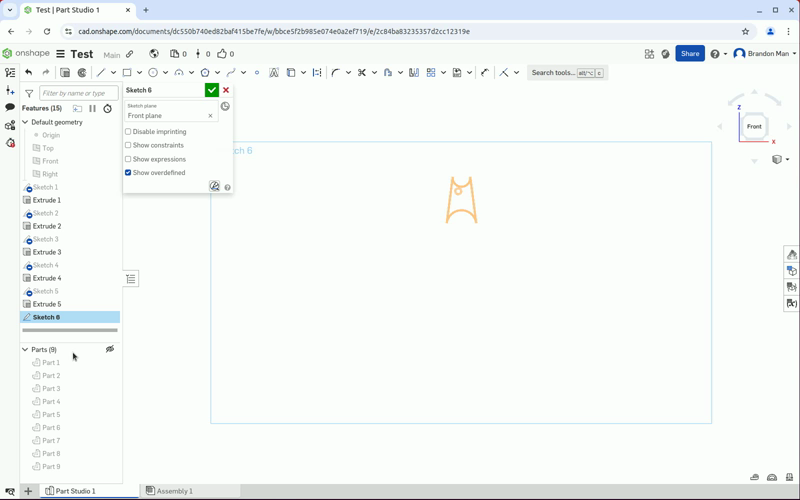
key(l)
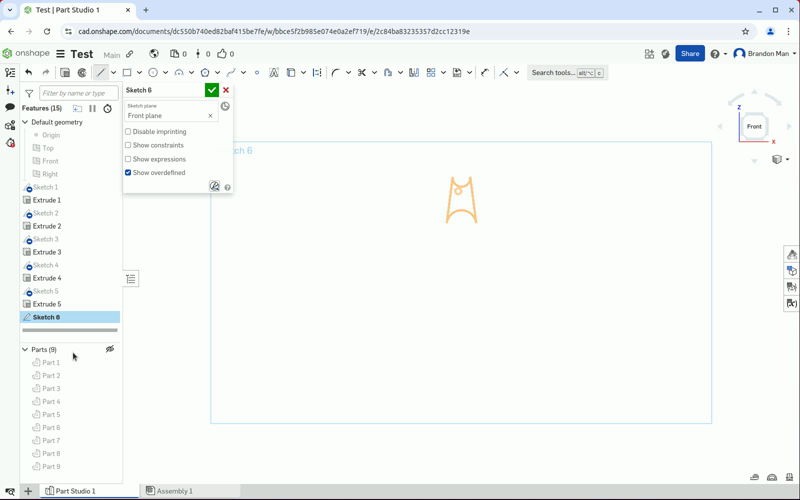
key_down(shift)
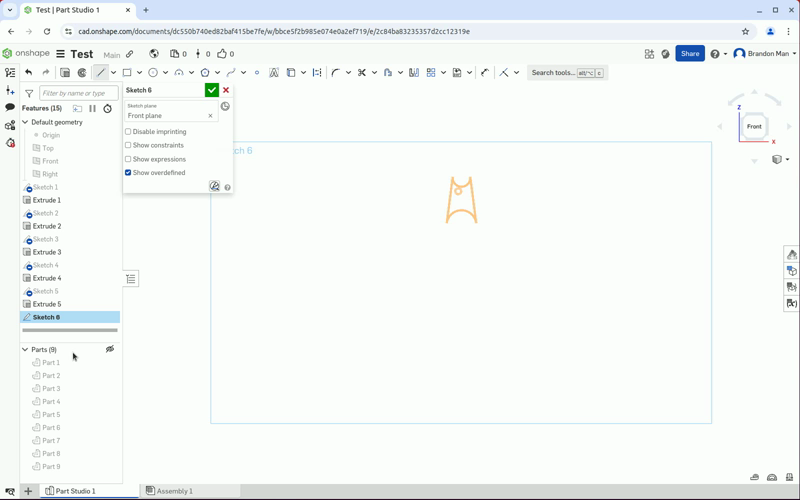
mouse_move(446, 226)
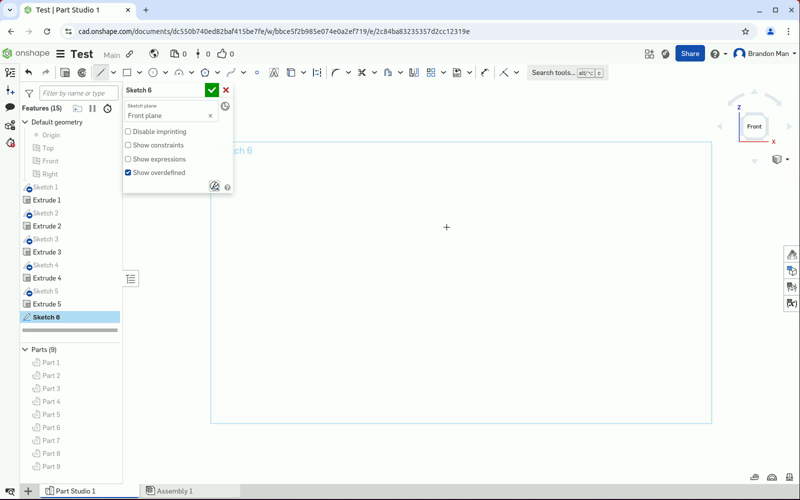
click(446, 226)
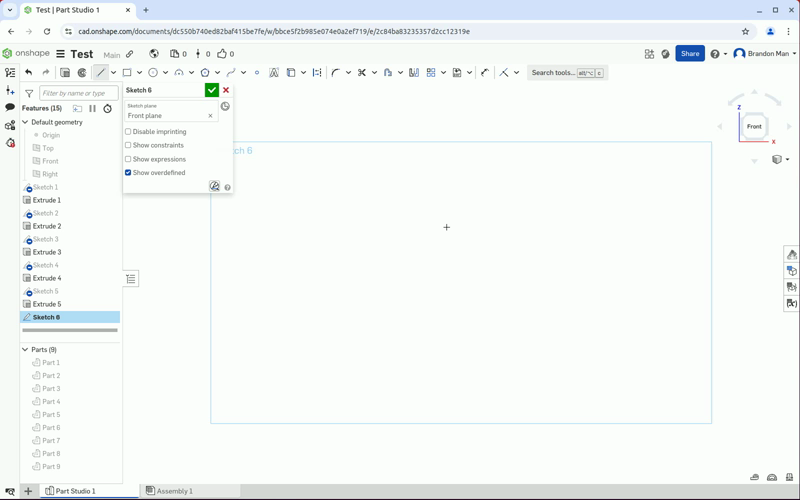
key_up(shift)
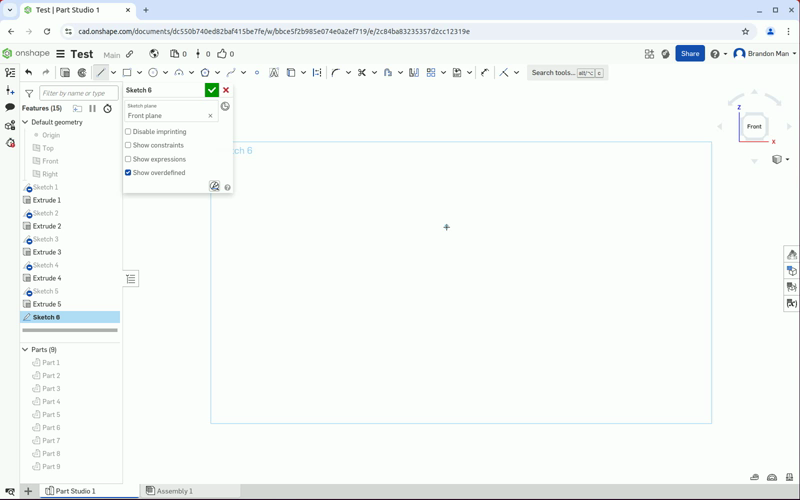
key_down(shift)
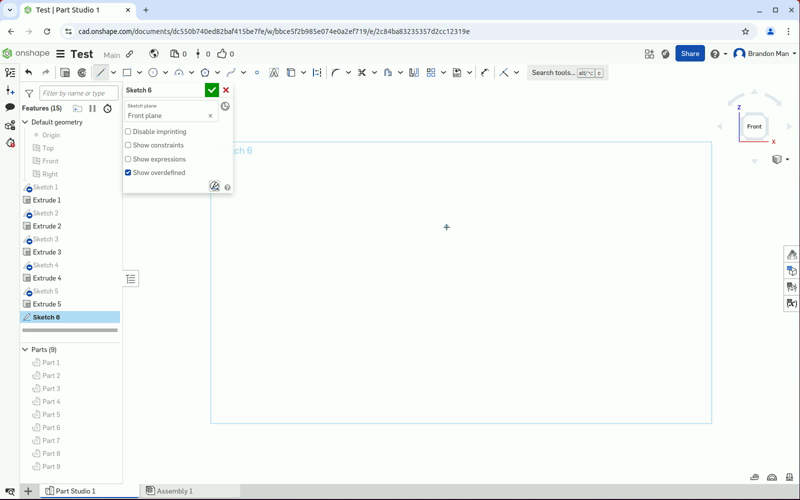
mouse_move(476, 226)
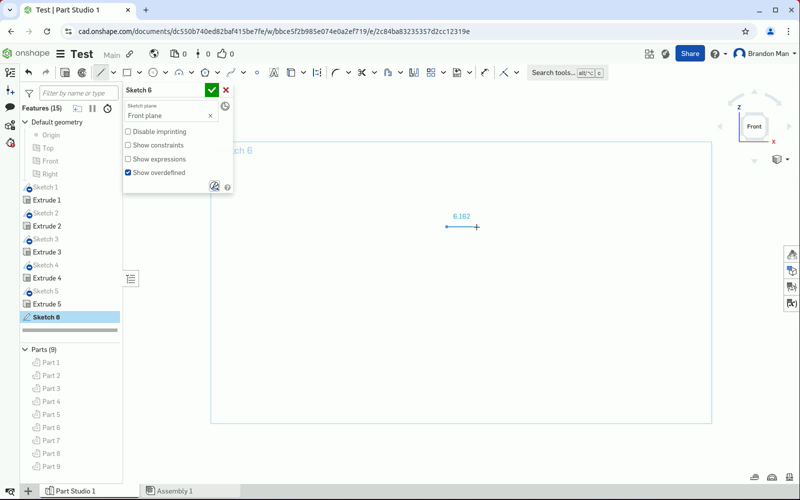
mouse_move(452, 284)
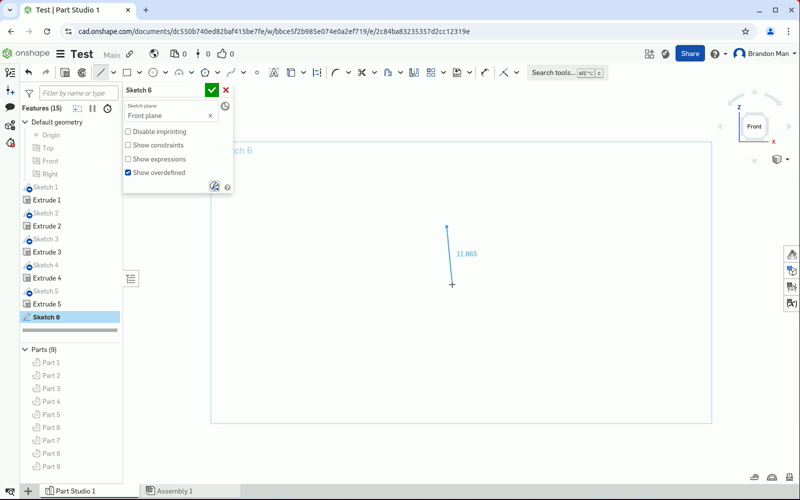
click(452, 284)
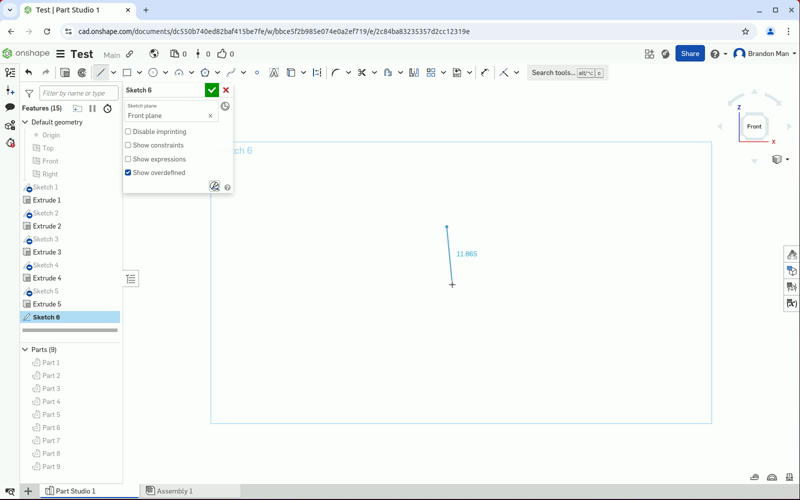
key_up(shift)
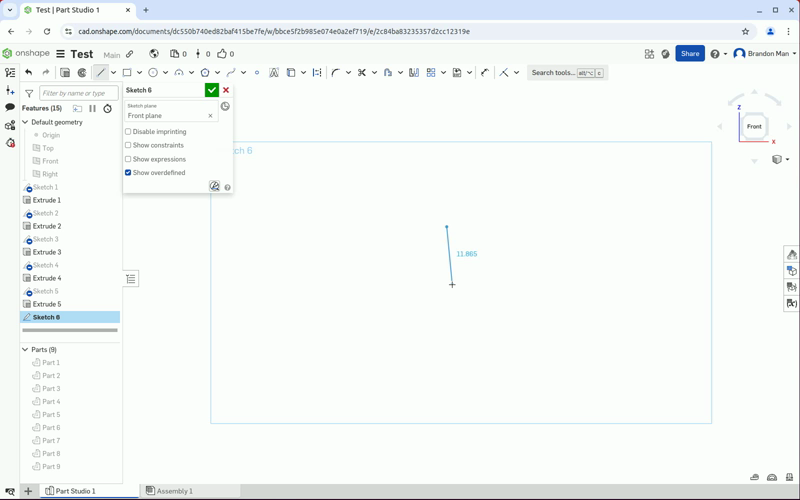
key(esc)
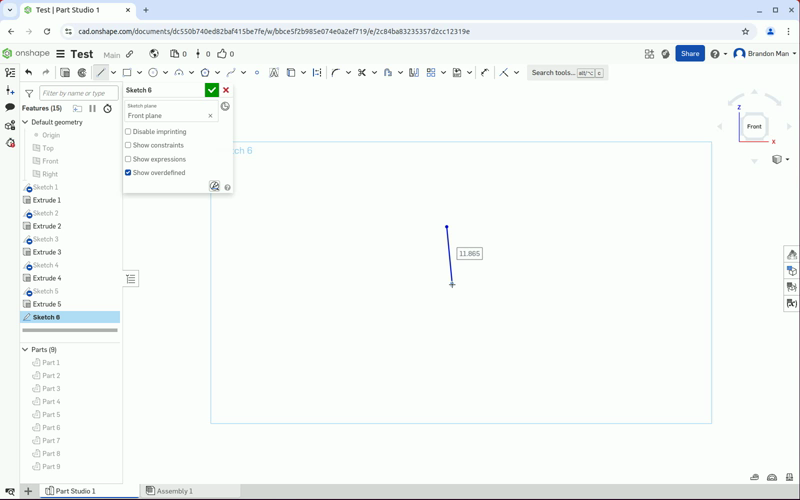
key(a)
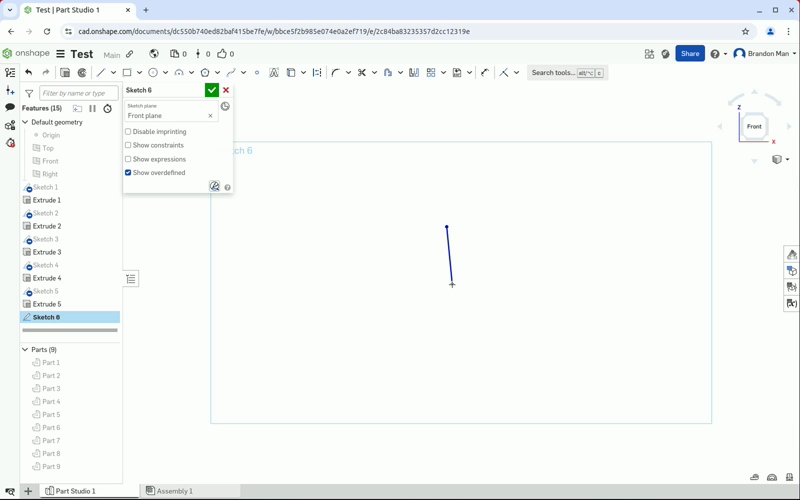
mouse_move(452, 284)
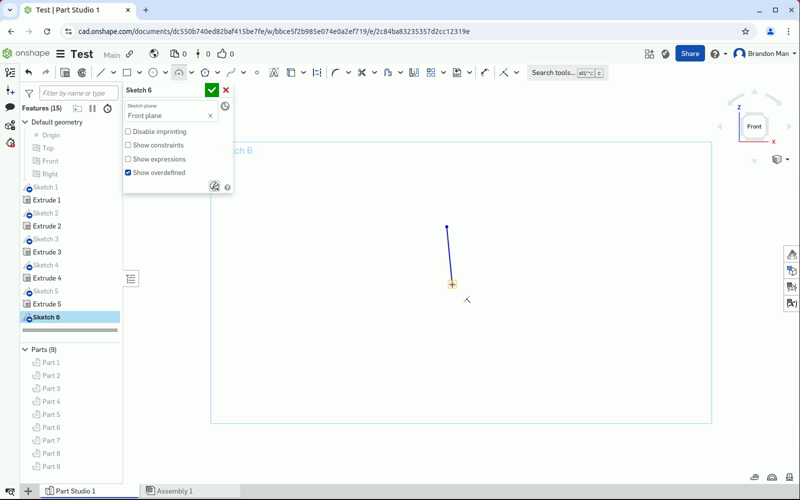
click(452, 284)
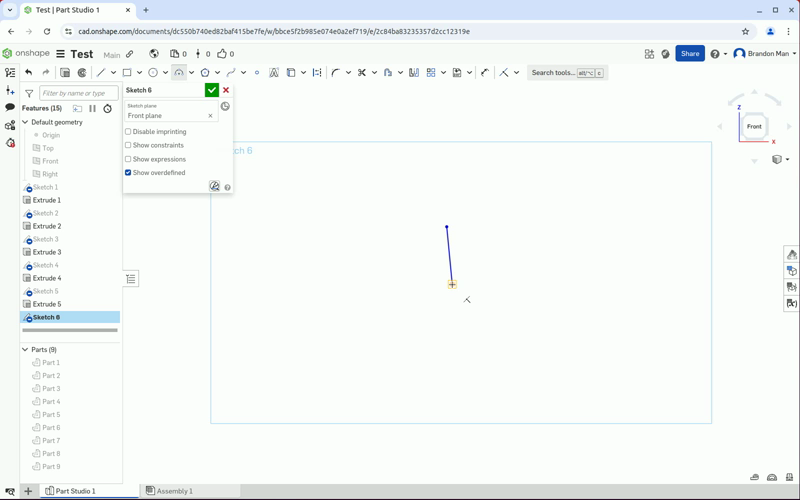
key_down(shift)
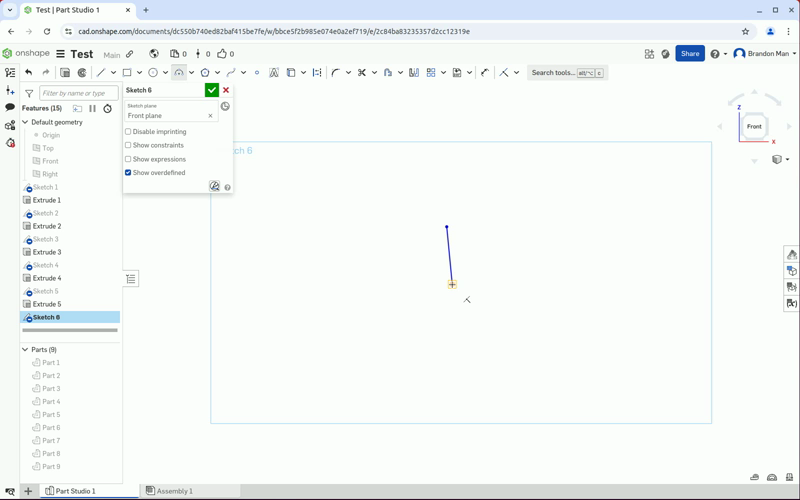
mouse_move(461, 291)
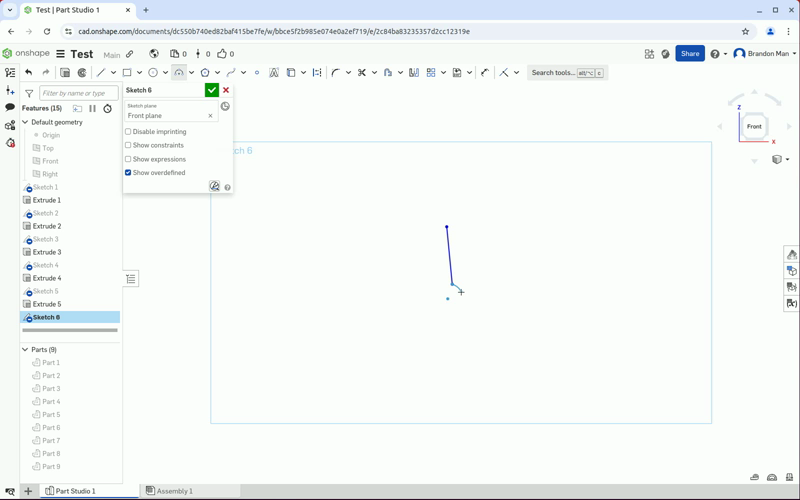
click(461, 291)
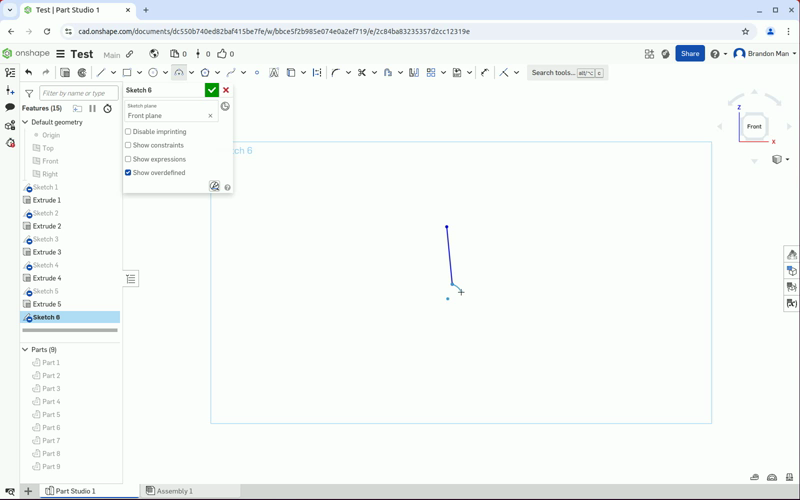
mouse_move(466, 276)
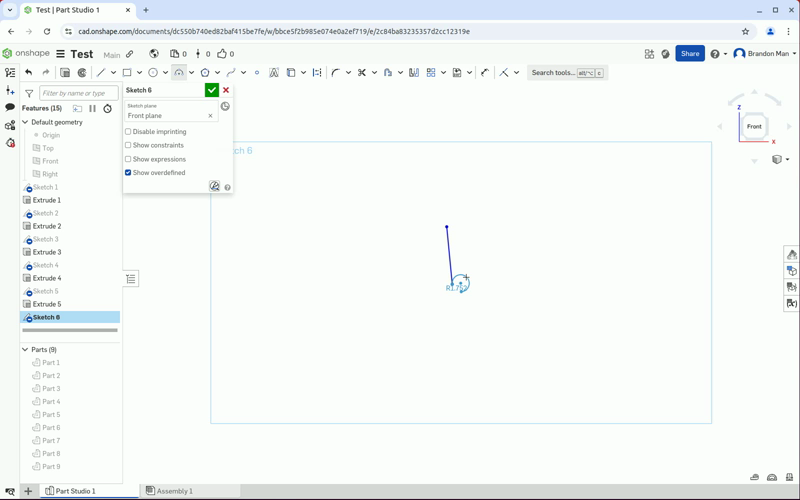
click(466, 276)
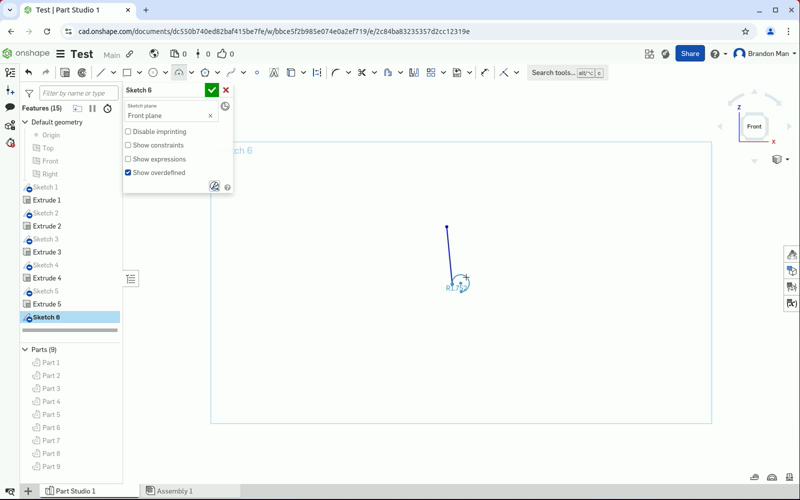
key_up(shift)
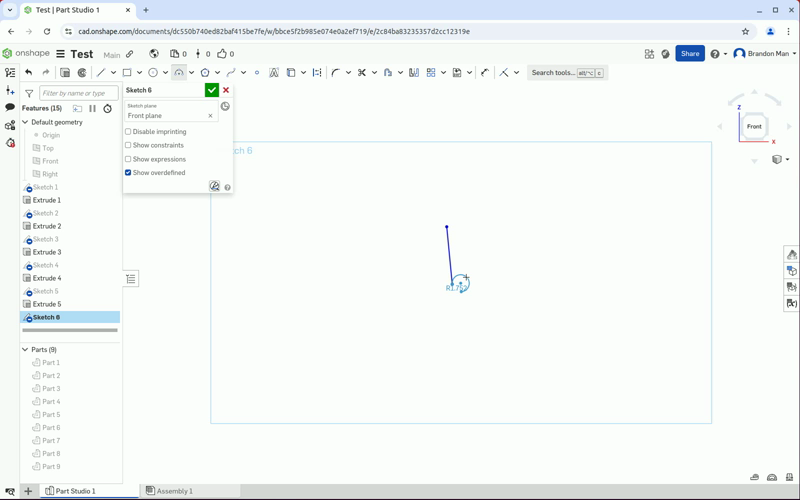
key(esc)
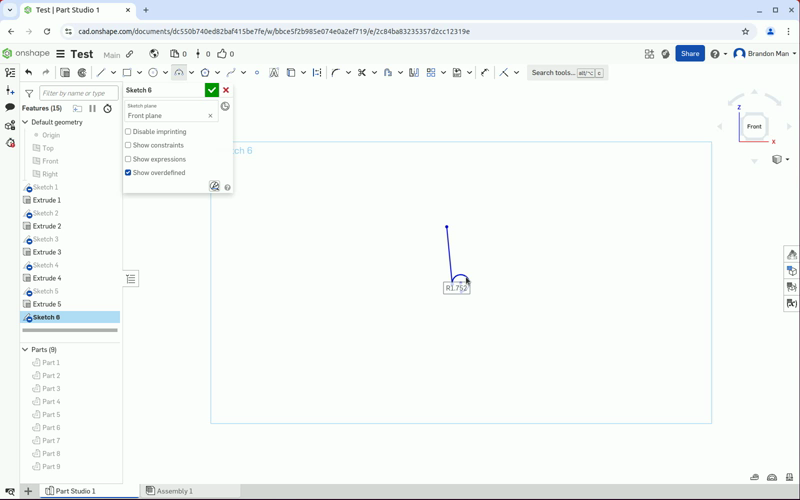
key(l)
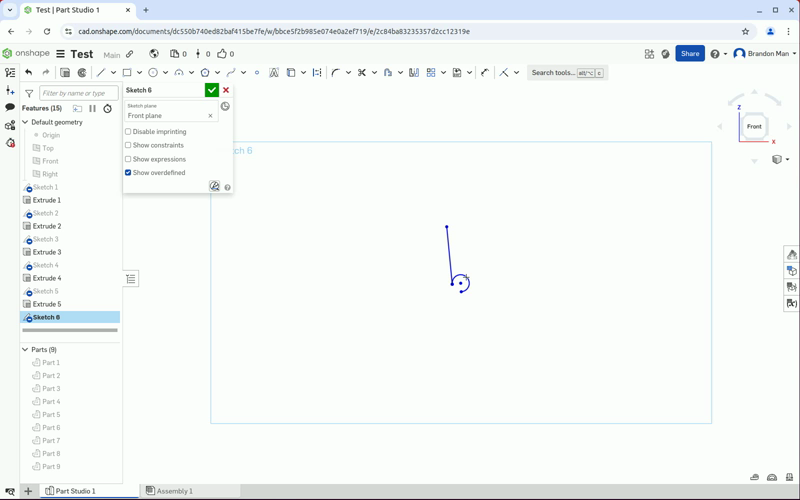
mouse_move(461, 291)
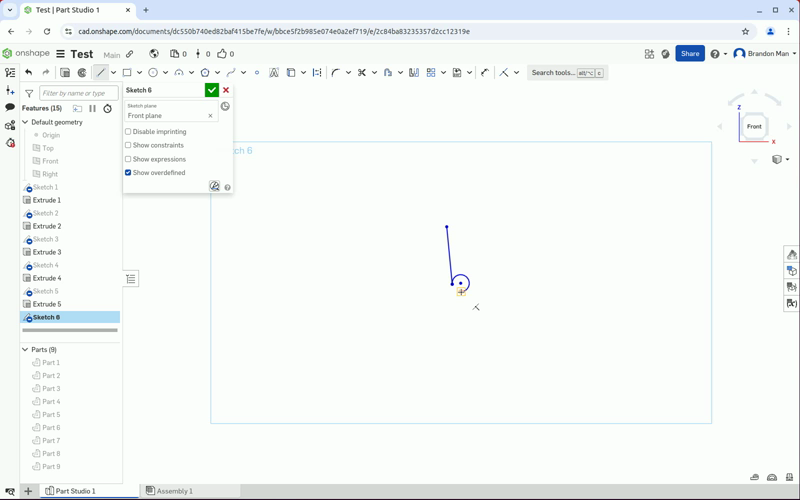
click(461, 291)
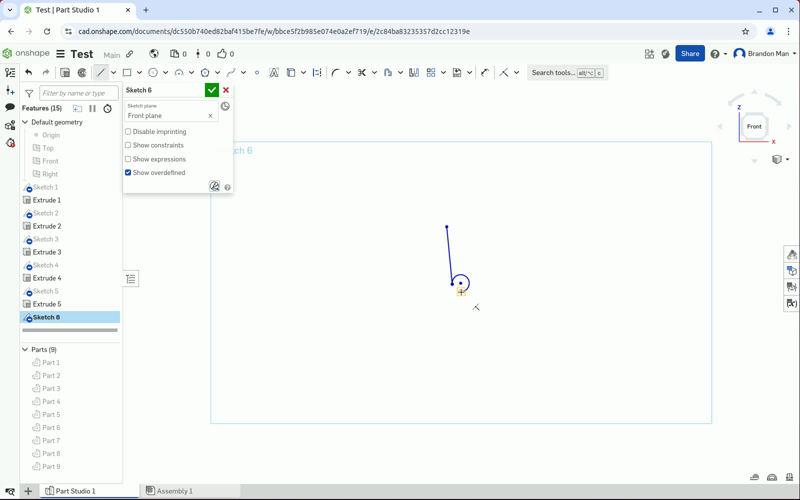
key_down(shift)
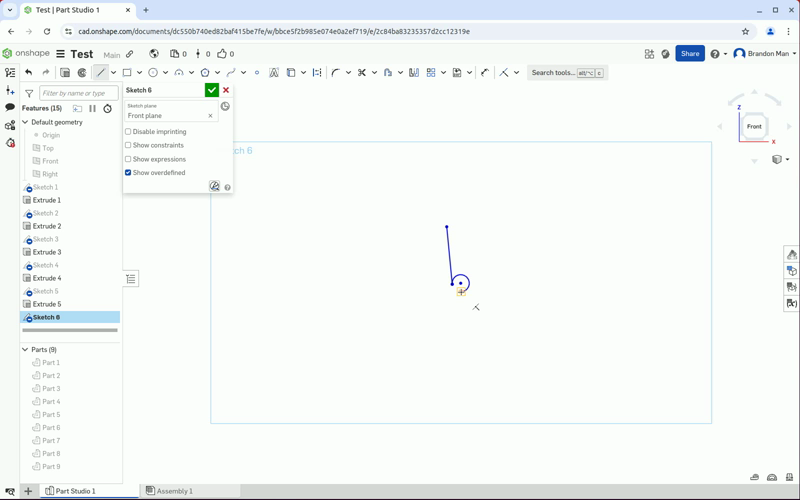
mouse_move(491, 291)
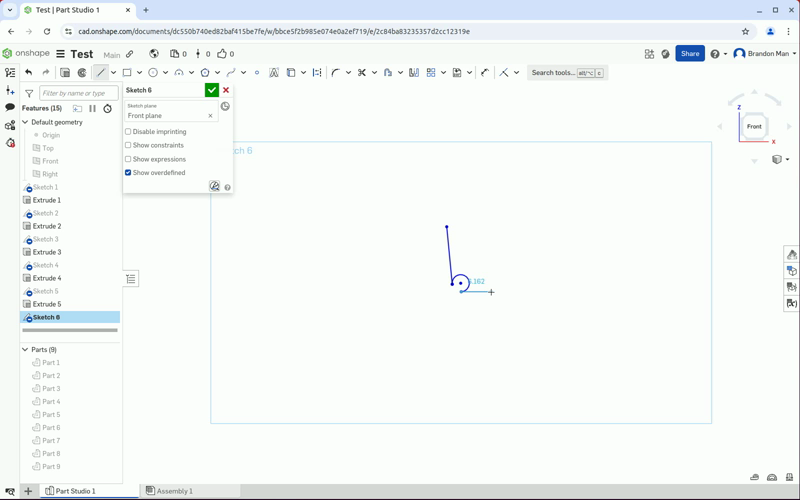
mouse_move(502, 290)
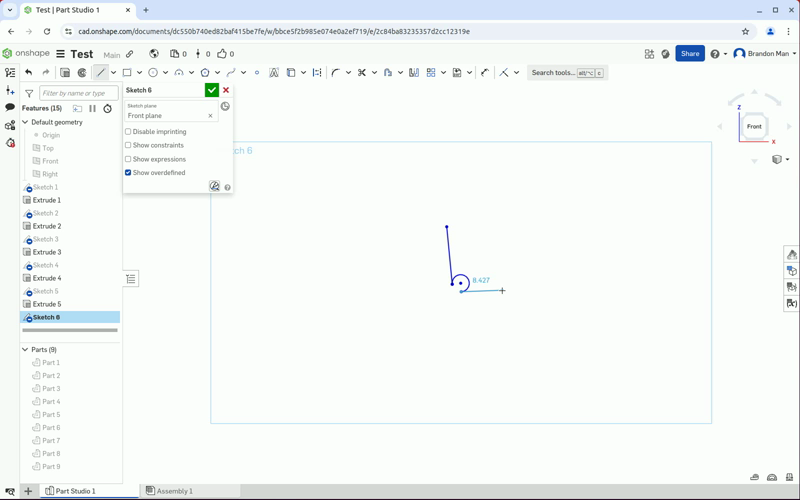
click(502, 290)
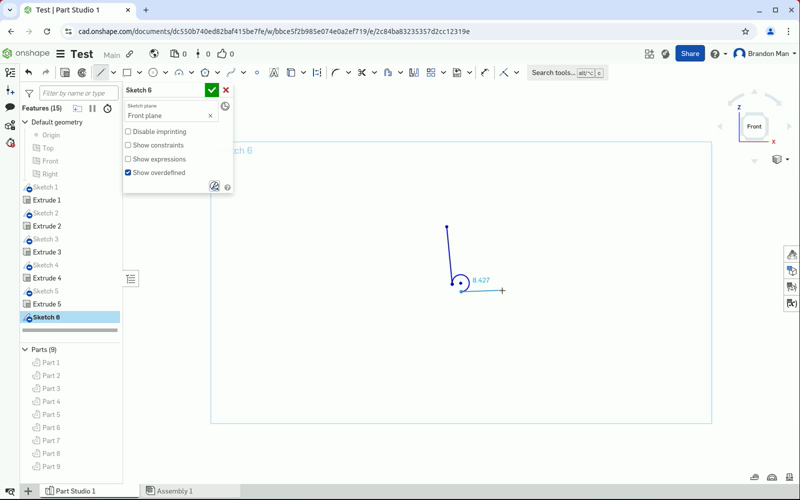
key_up(shift)
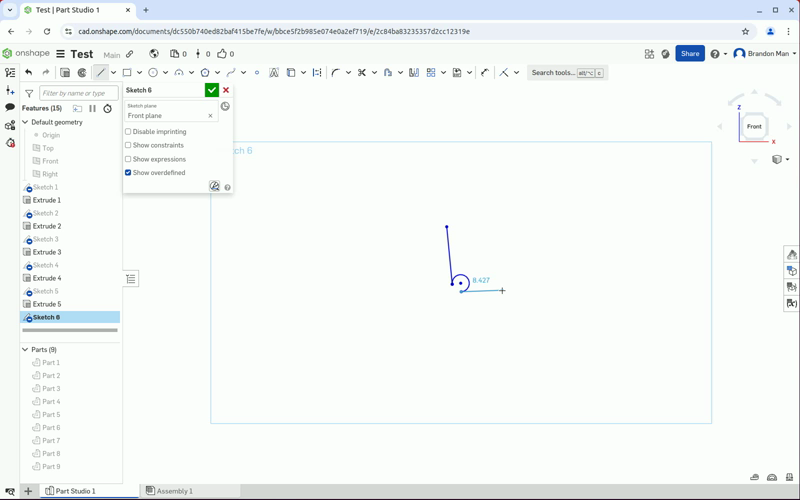
key(esc)
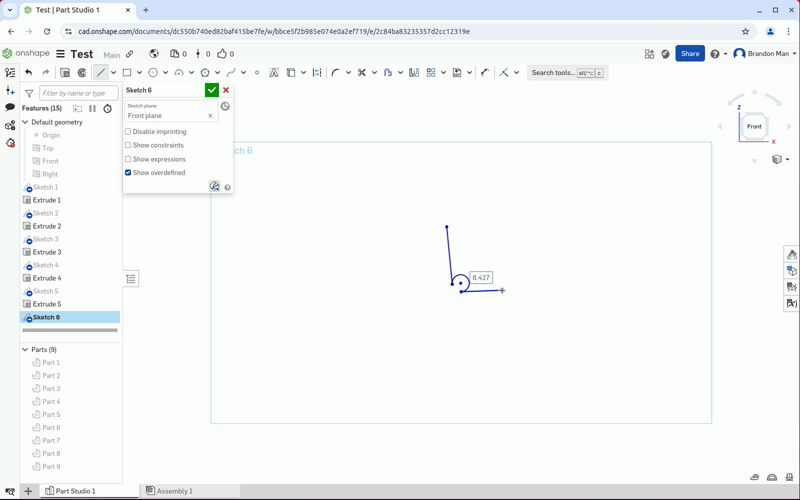
key(a)
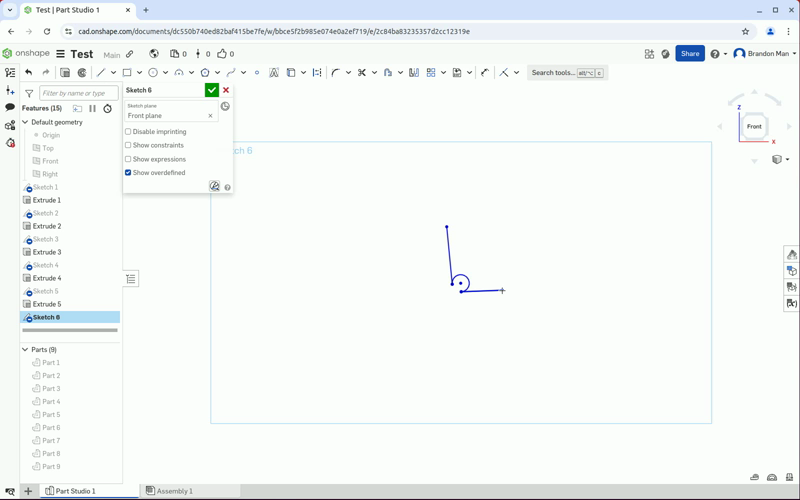
mouse_move(502, 290)
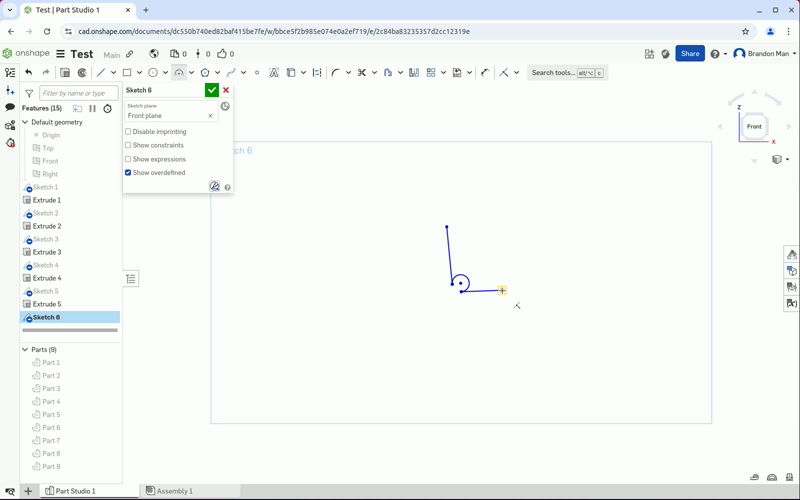
click(502, 290)
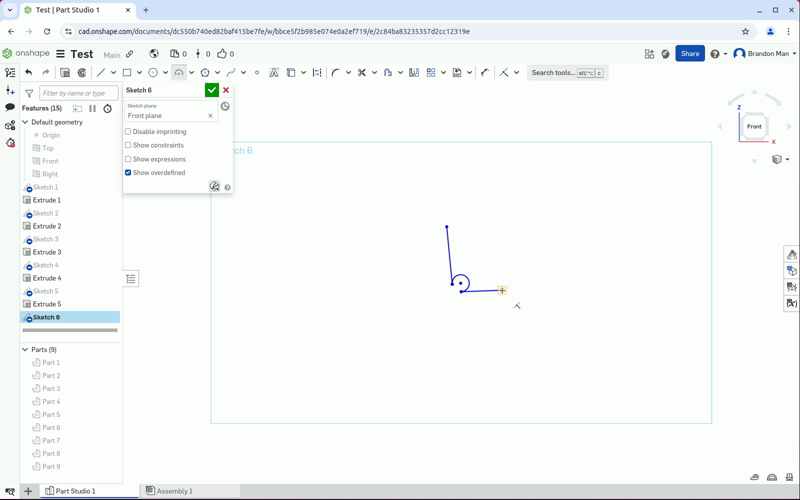
key_down(shift)
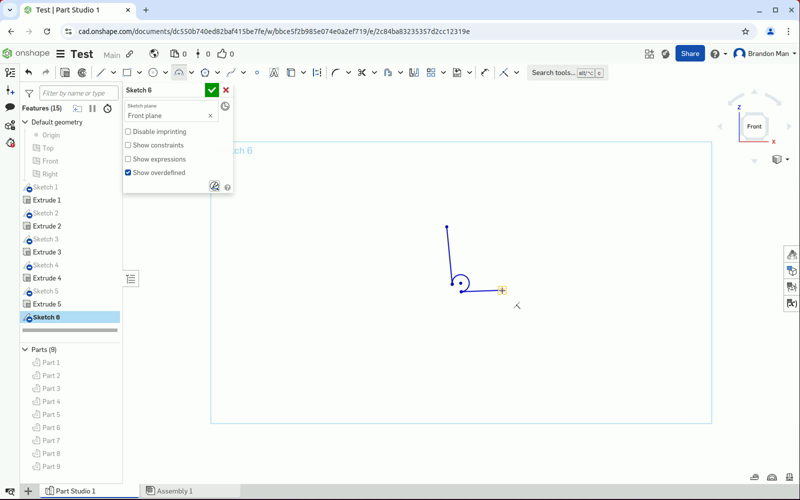
mouse_move(502, 276)
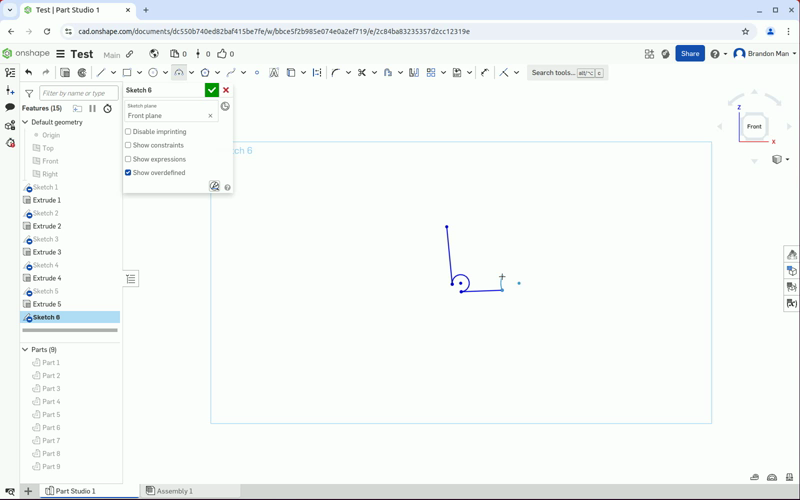
click(502, 276)
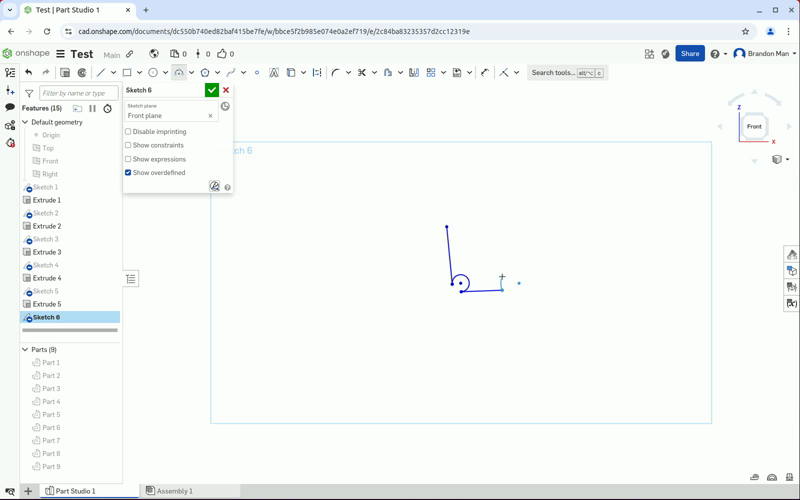
mouse_move(494, 282)
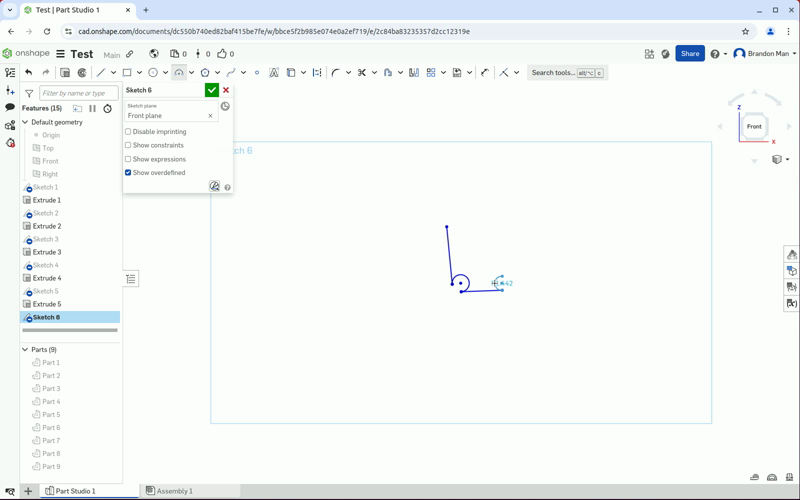
click(494, 282)
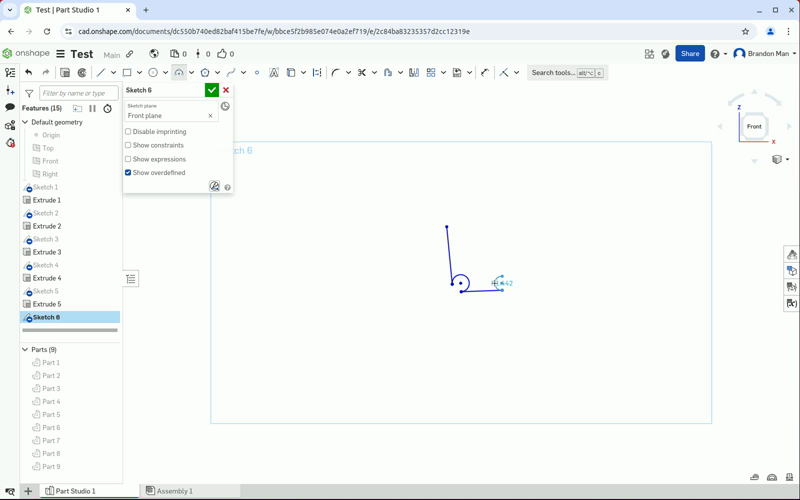
key_up(shift)
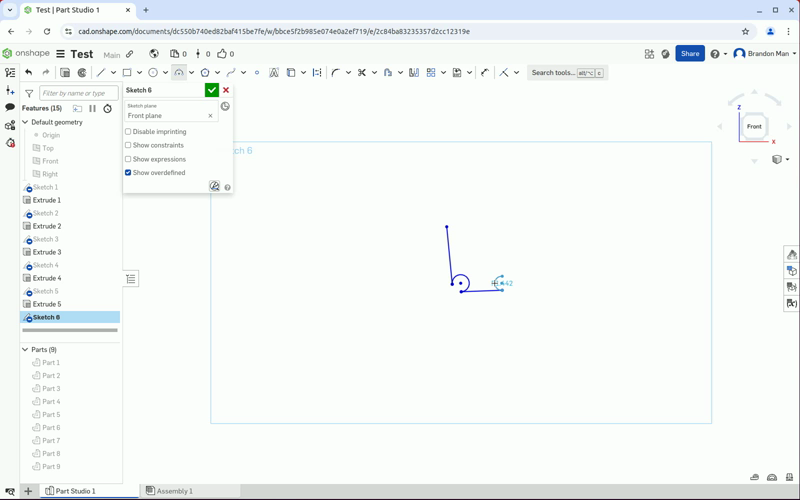
key(esc)
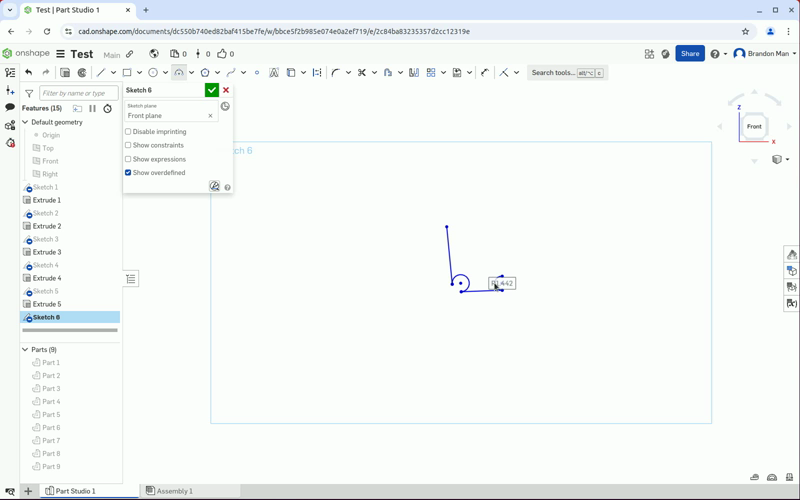
key(l)
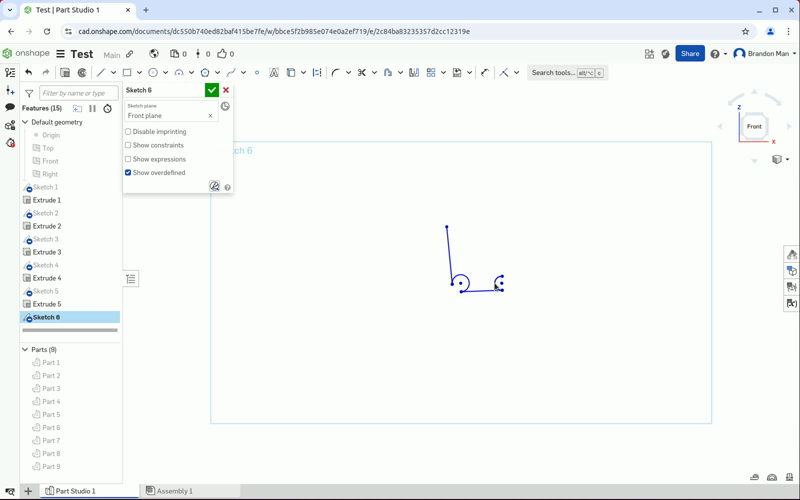
mouse_move(502, 276)
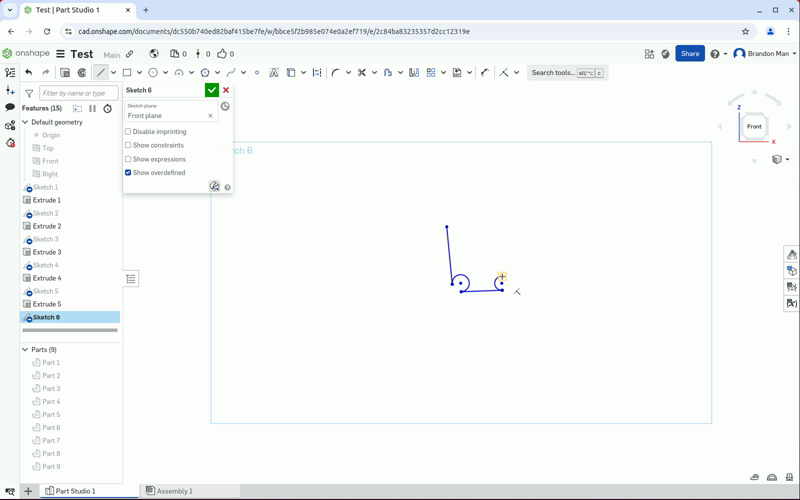
click(502, 276)
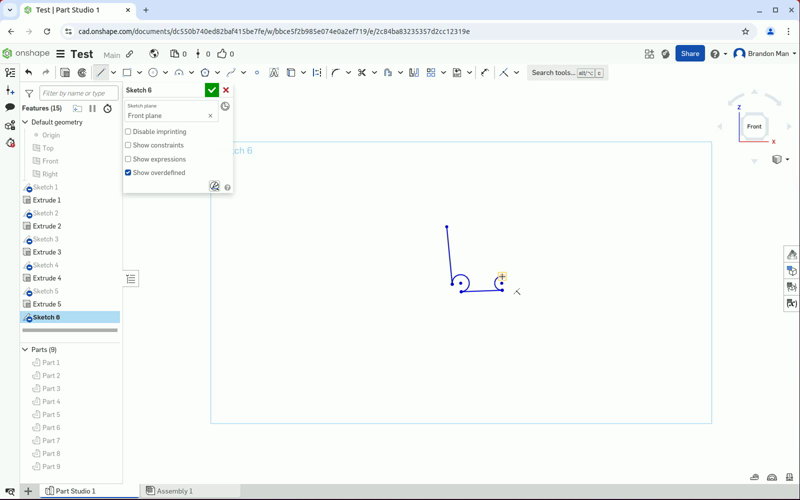
key_down(shift)
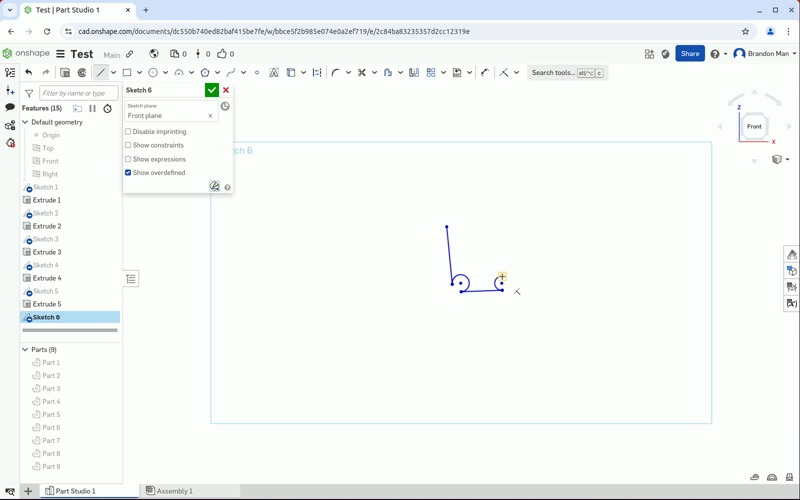
mouse_move(532, 276)
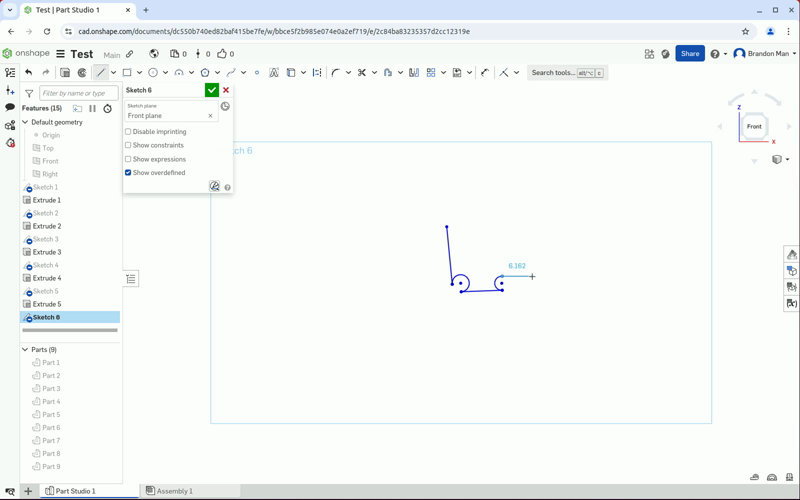
mouse_move(478, 275)
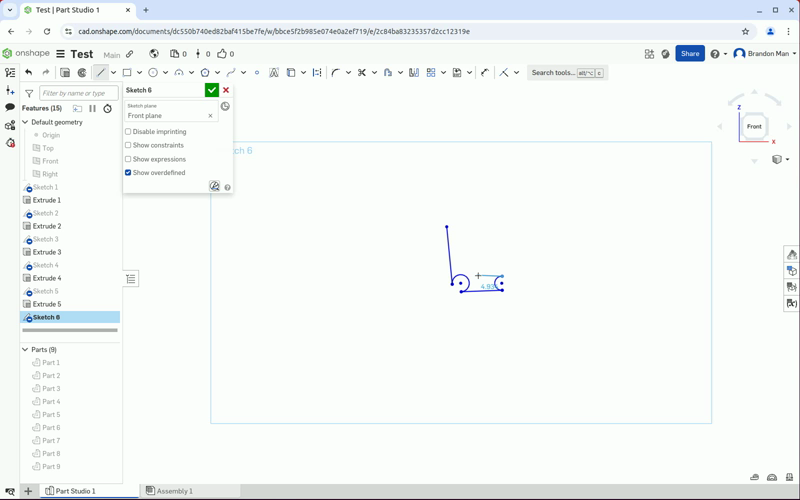
click(478, 275)
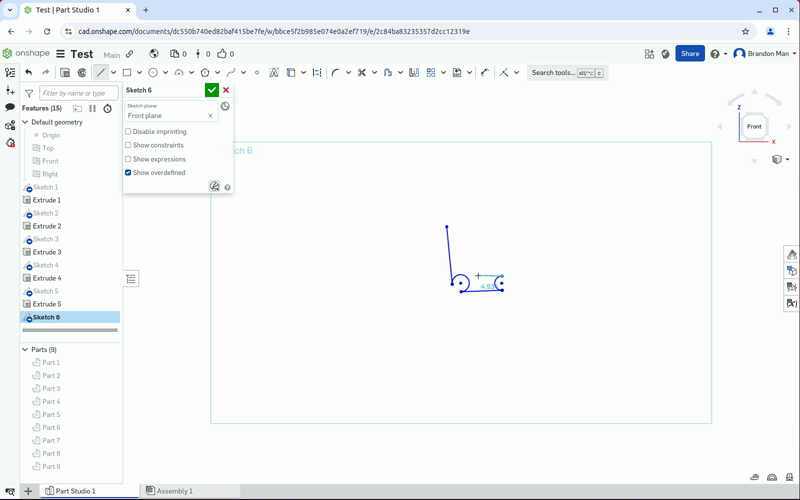
key_up(shift)
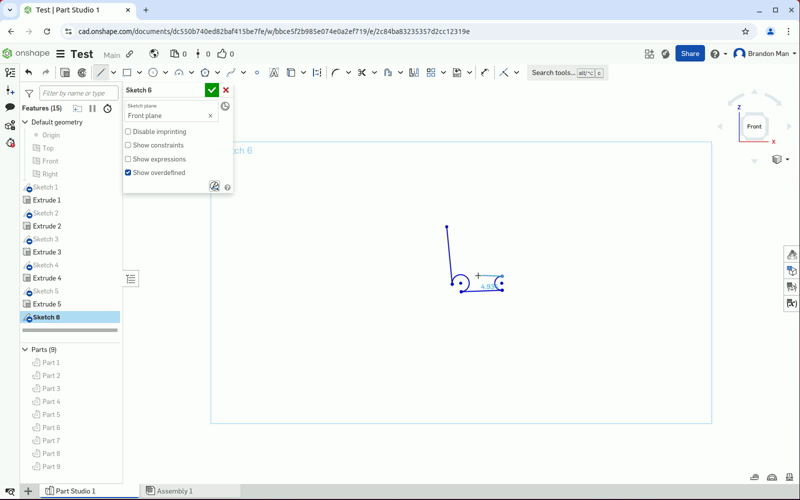
key(esc)
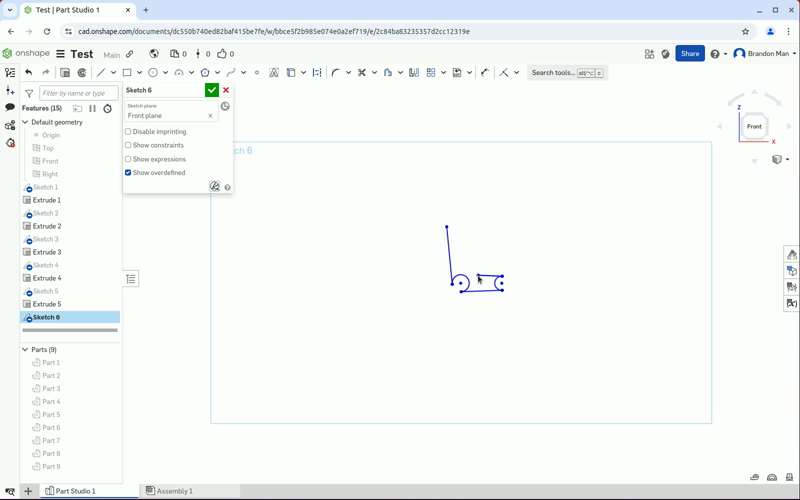
key(a)
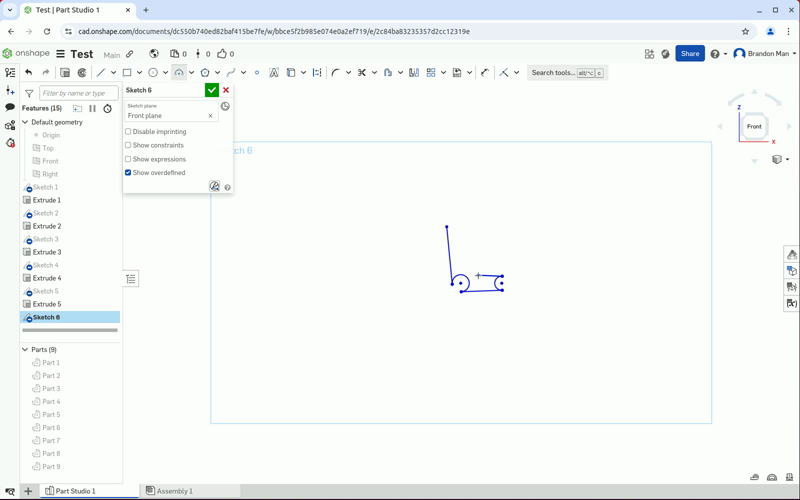
mouse_move(478, 275)
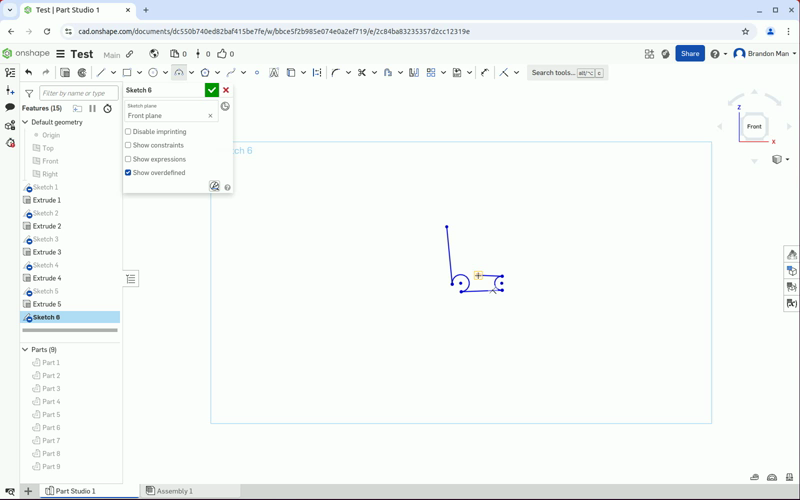
click(478, 275)
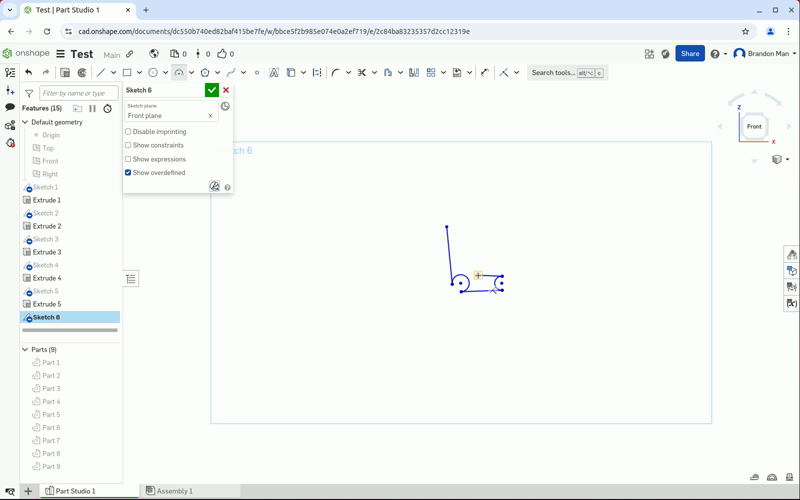
key_down(shift)
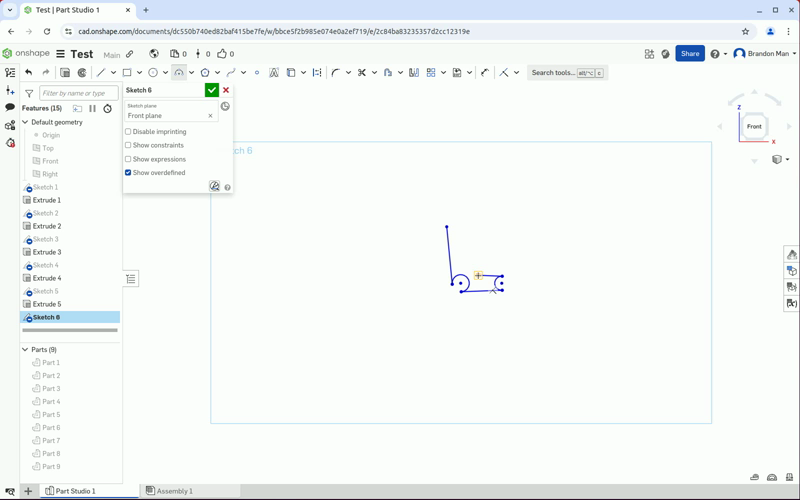
mouse_move(471, 267)
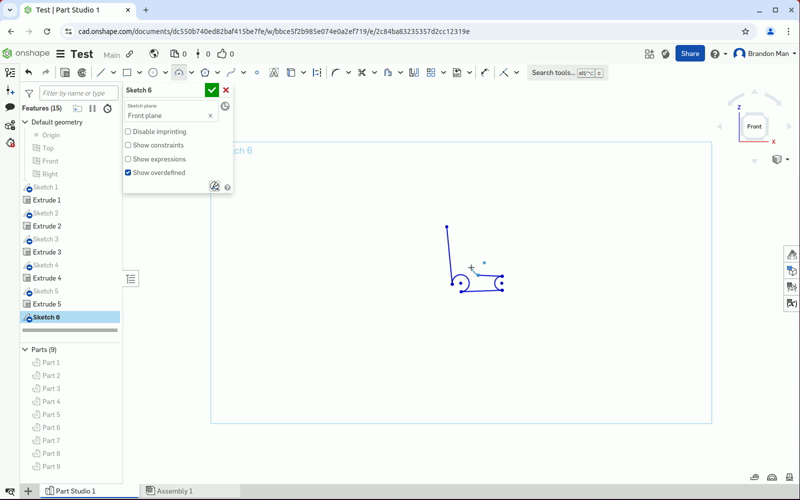
click(471, 267)
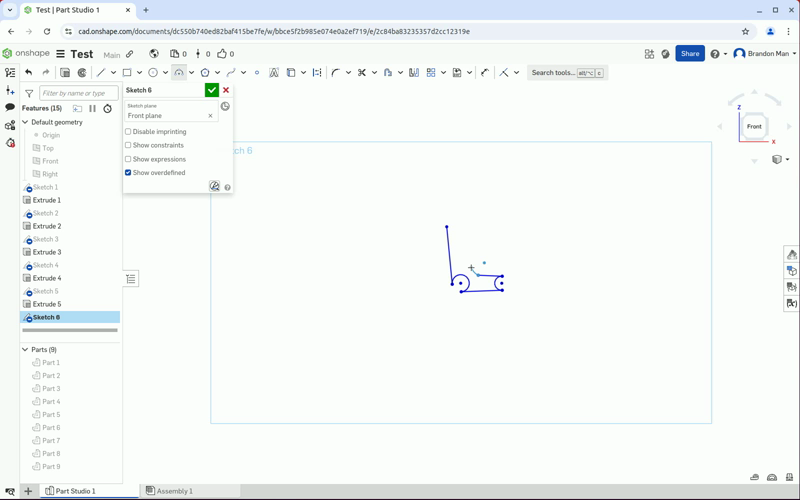
mouse_move(472, 272)
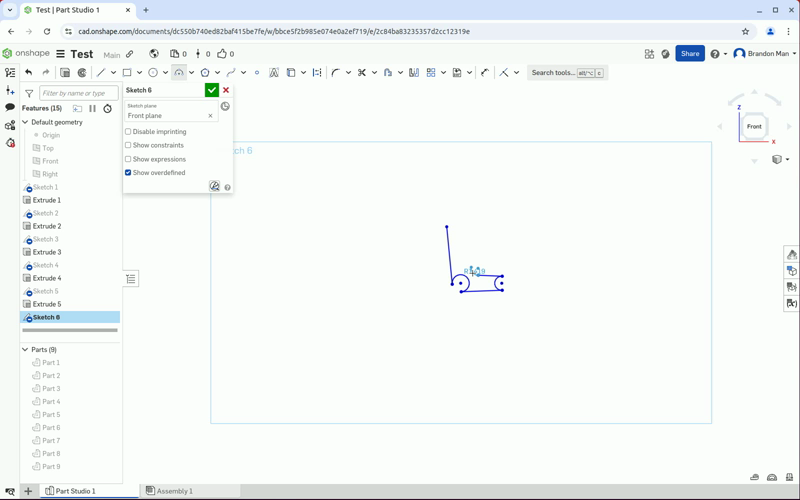
click(472, 272)
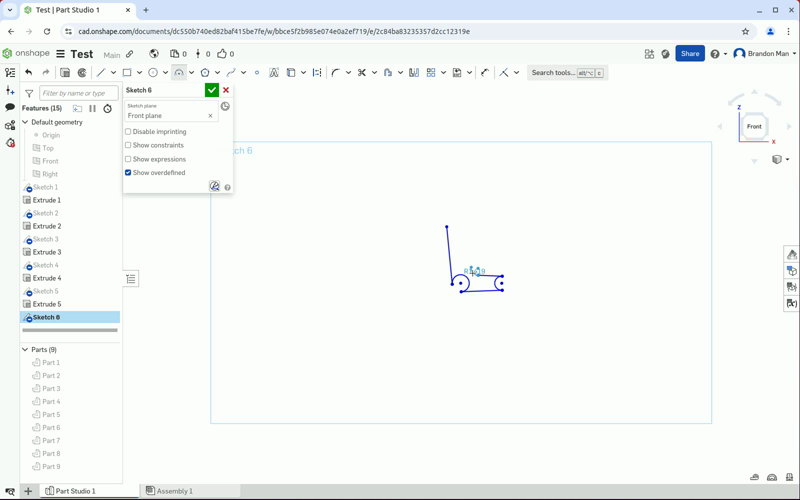
key_up(shift)
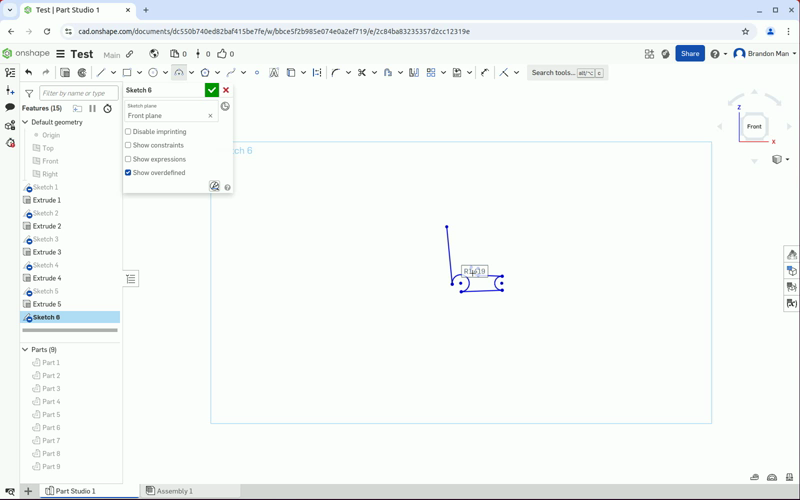
key(esc)
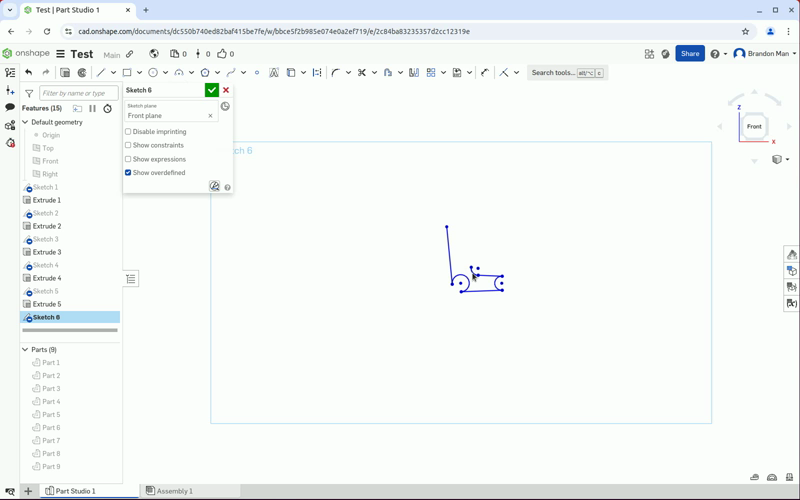
key(l)
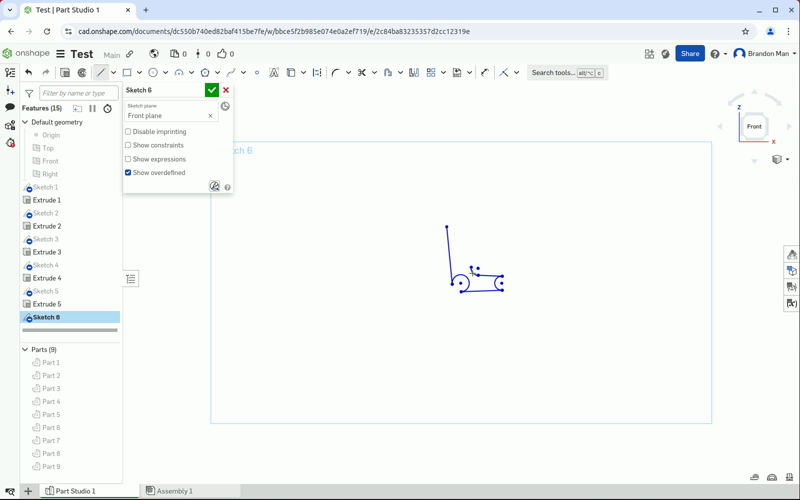
mouse_move(471, 267)
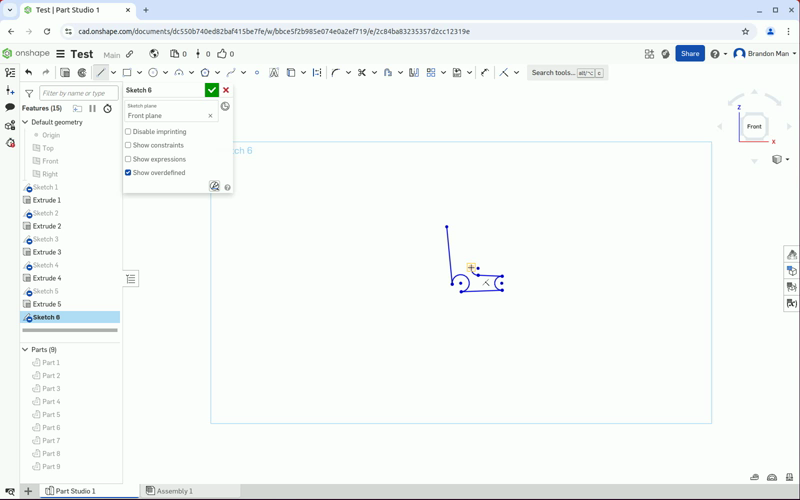
click(471, 267)
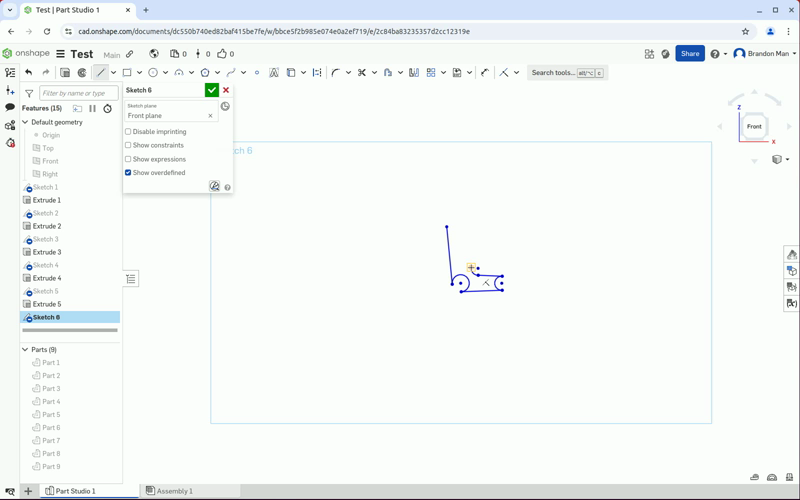
key_down(shift)
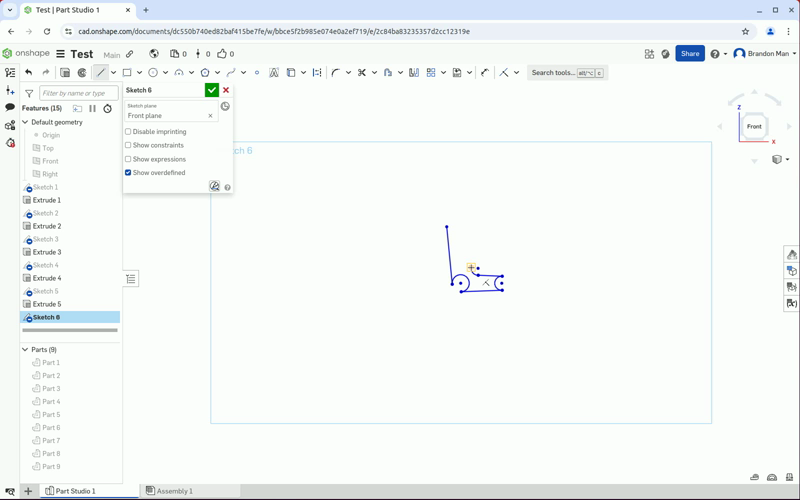
mouse_move(501, 267)
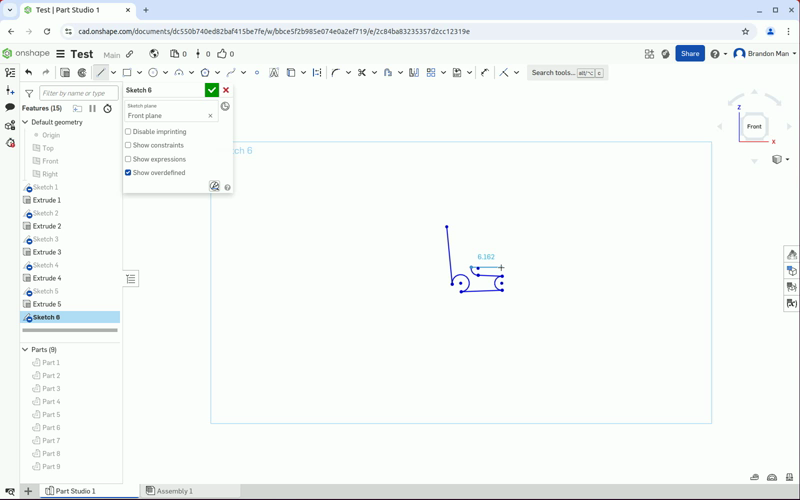
mouse_move(475, 226)
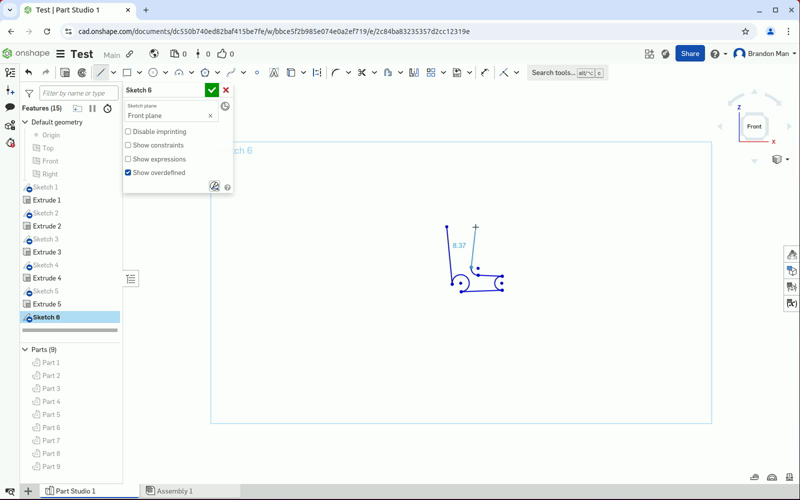
click(475, 226)
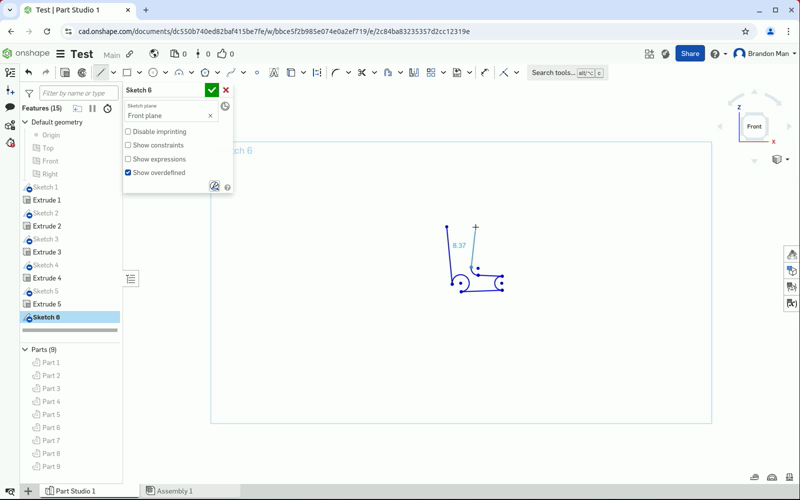
key_up(shift)
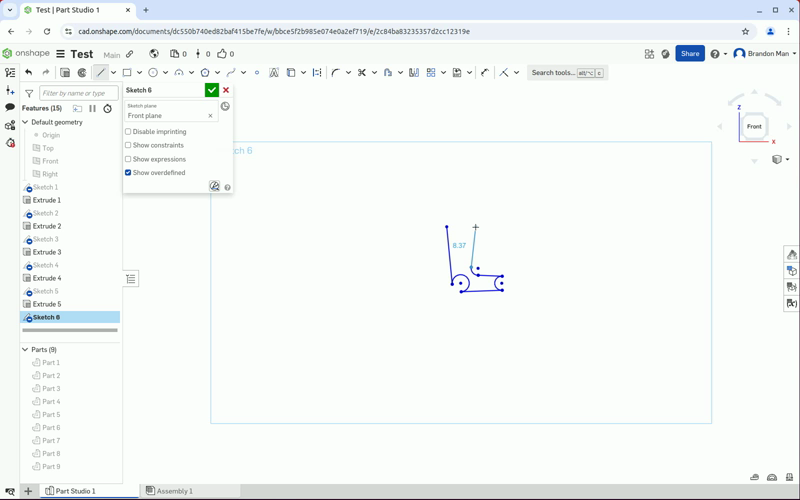
key(esc)
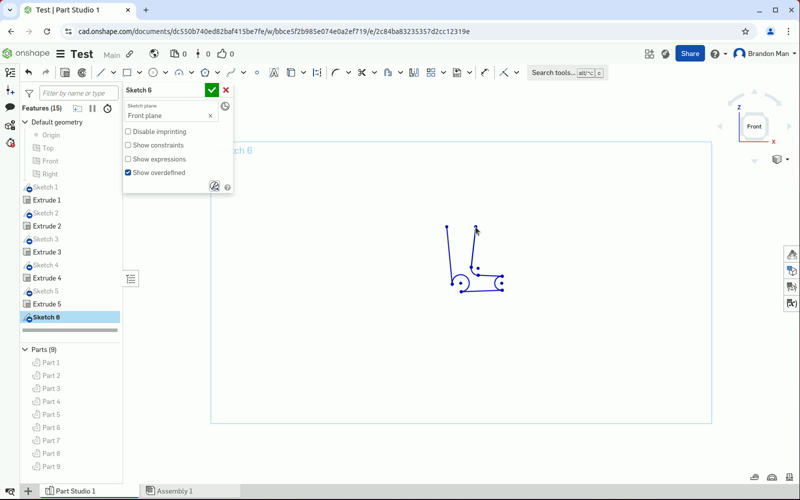
key(a)
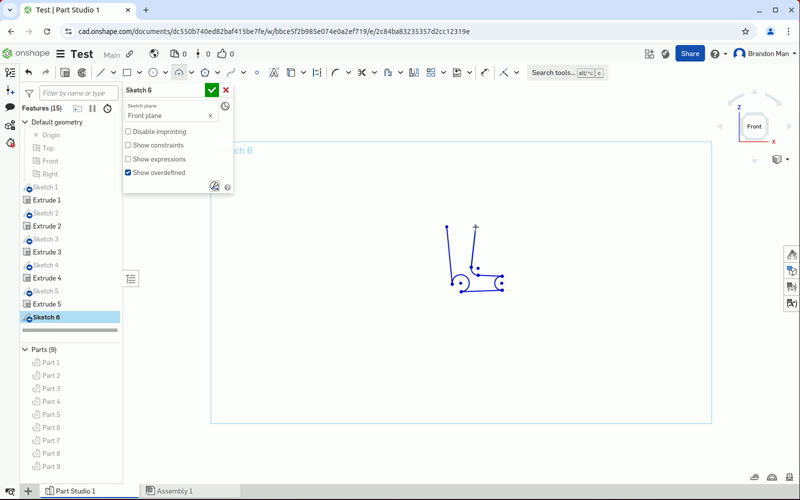
mouse_move(475, 226)
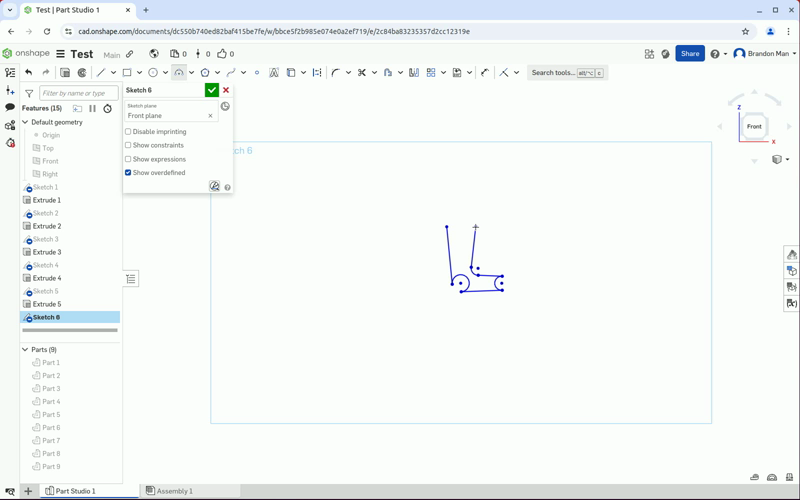
click(475, 226)
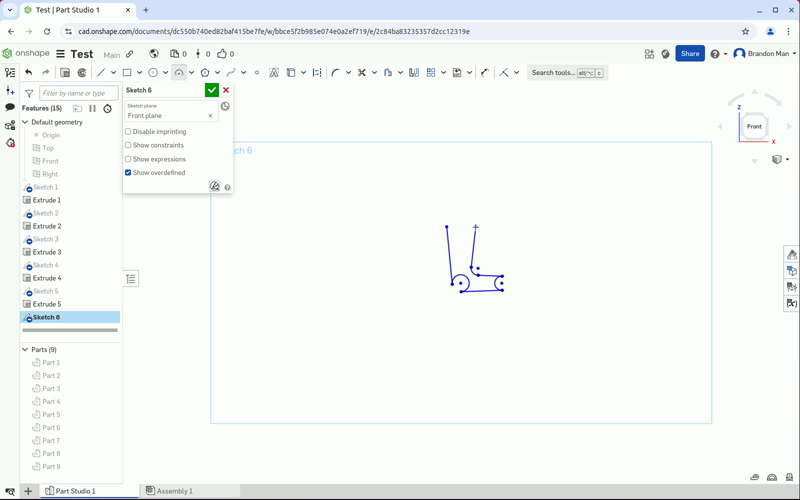
mouse_move(446, 226)
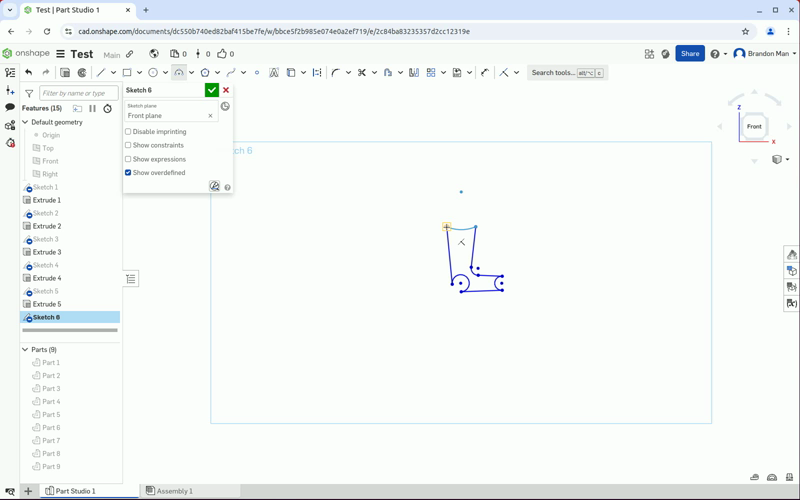
click(446, 226)
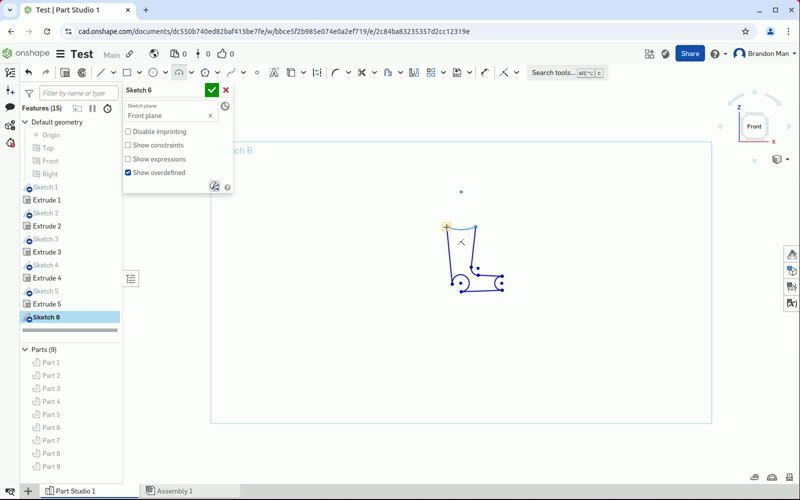
key_down(shift)
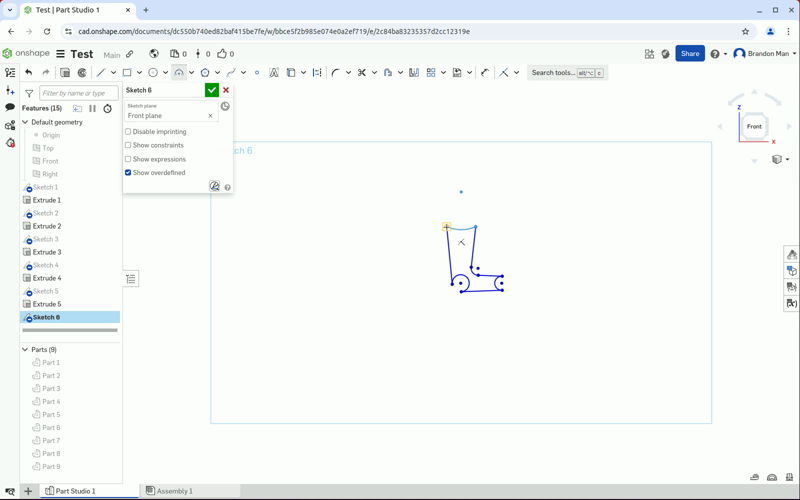
mouse_move(461, 239)
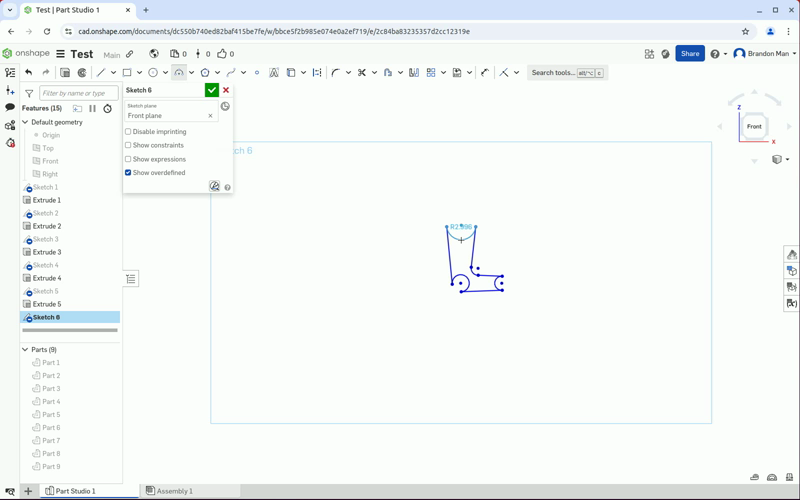
click(461, 239)
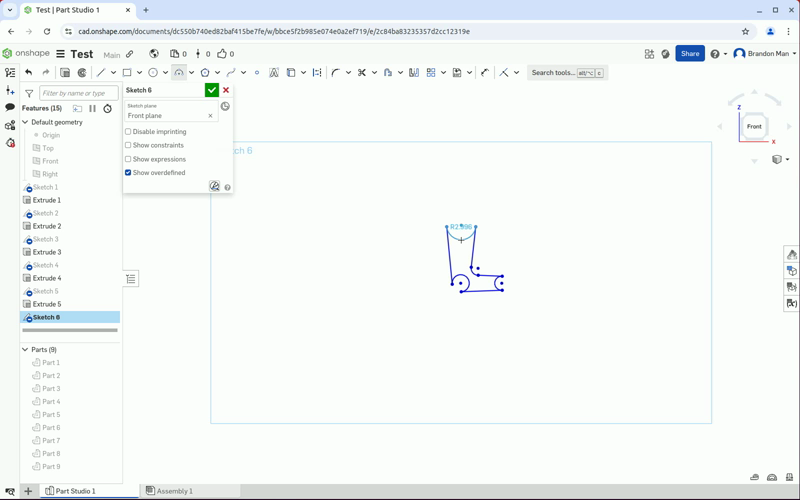
key_up(shift)
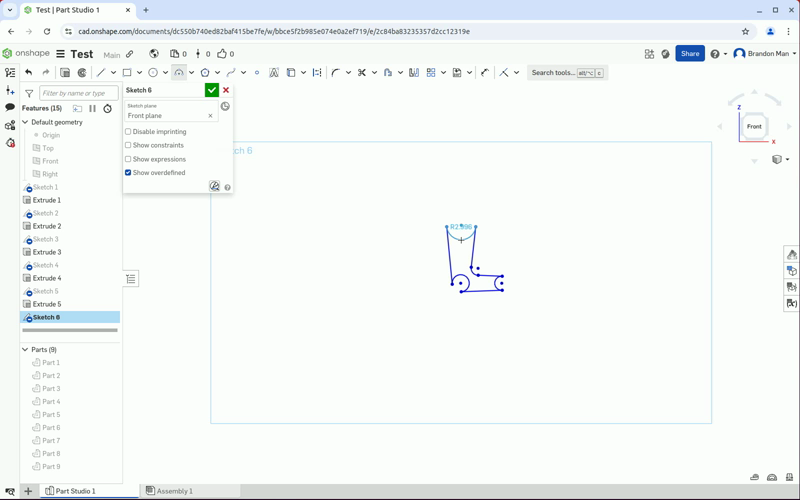
key(esc)
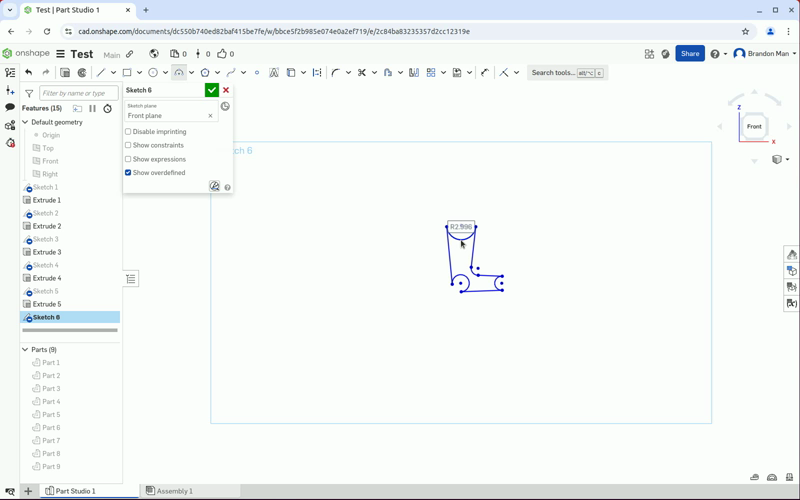
mouse_move(463, 262)
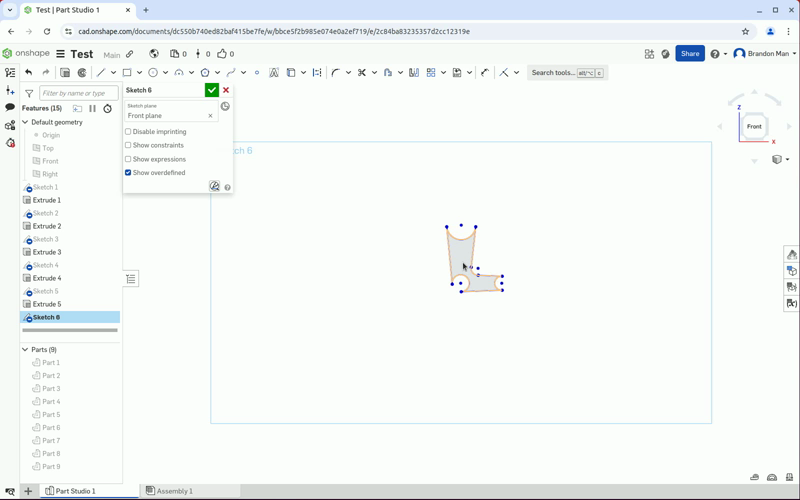
scroll(6)
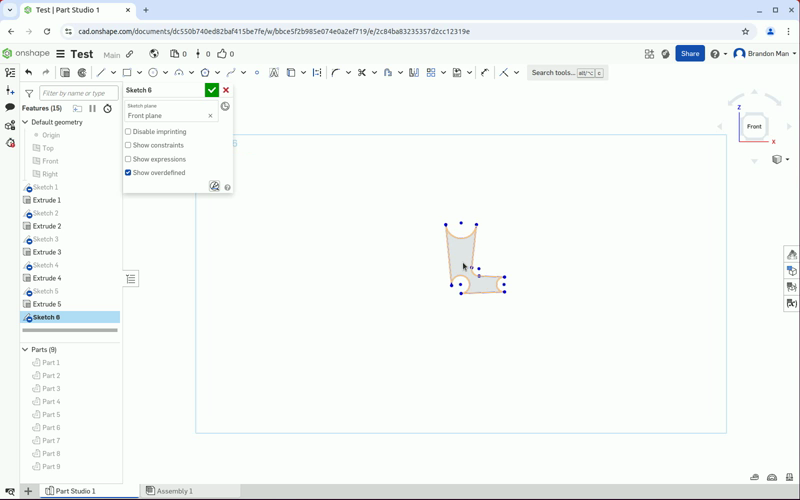
scroll(6)
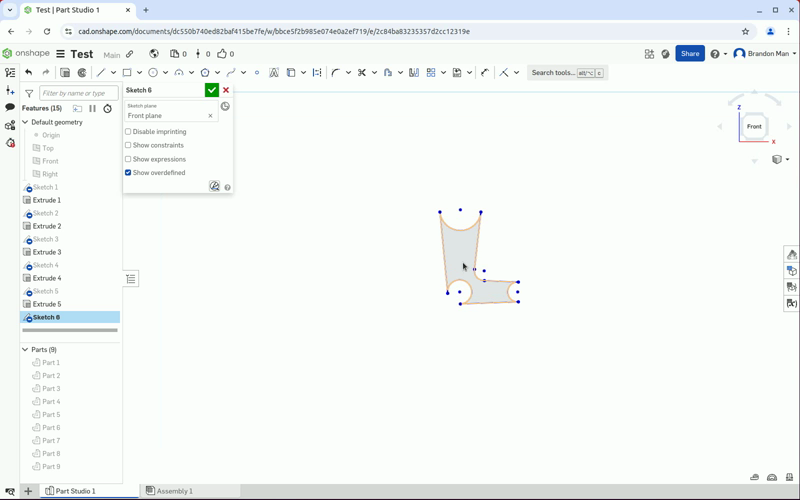
scroll(6)
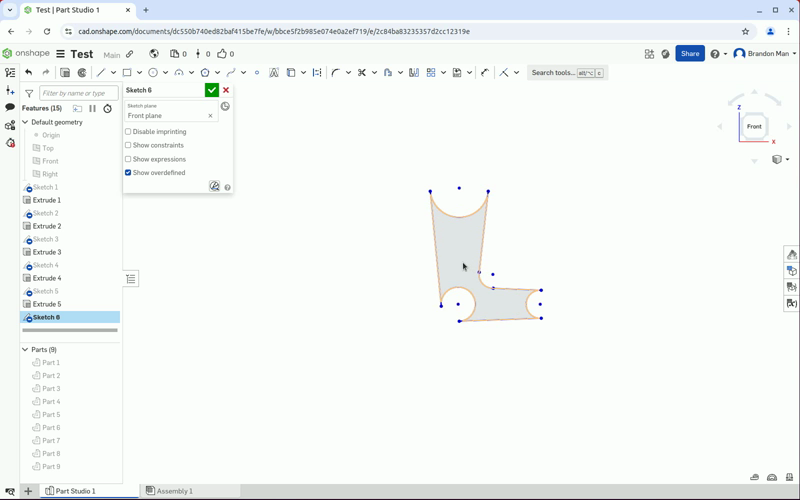
scroll(6)
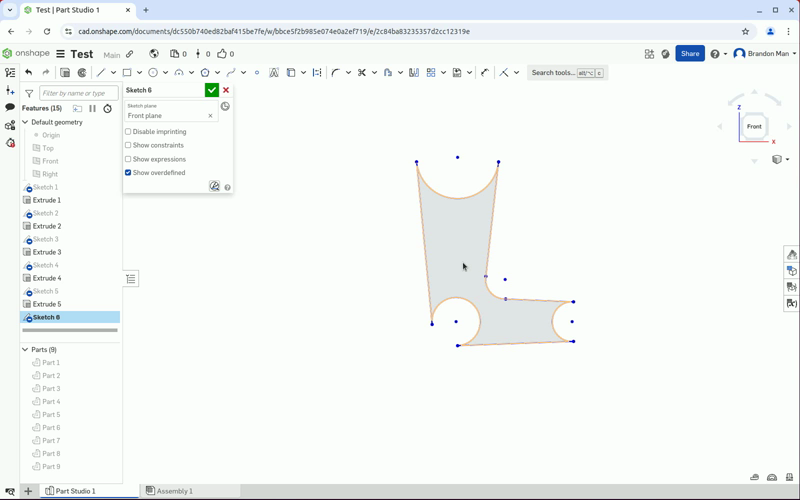
scroll(6)
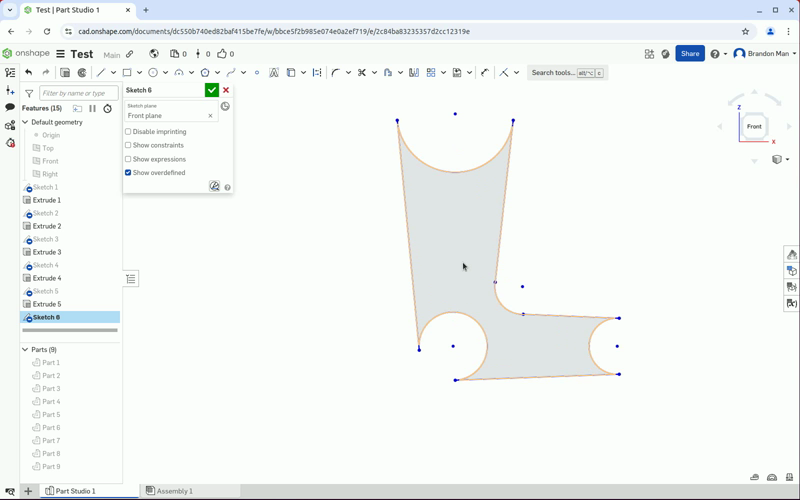
scroll(6)
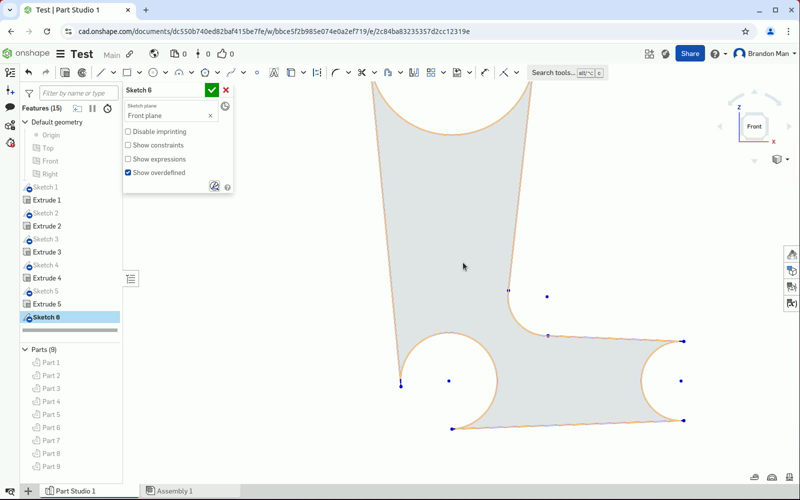
scroll(6)
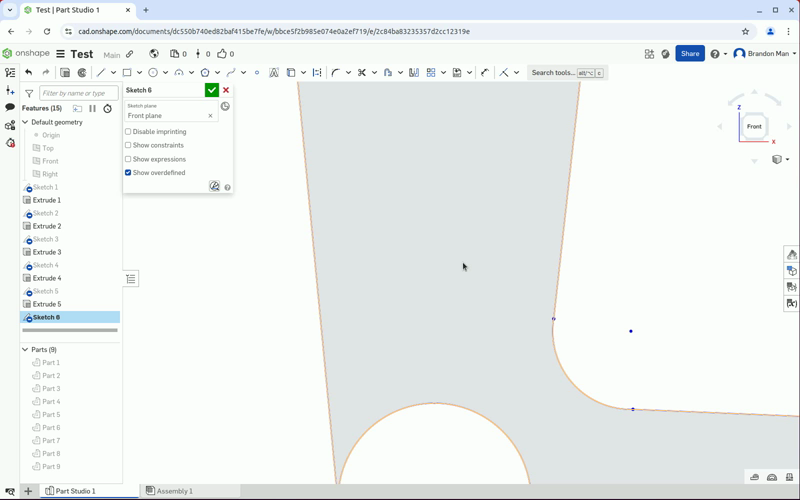
click(463, 262)
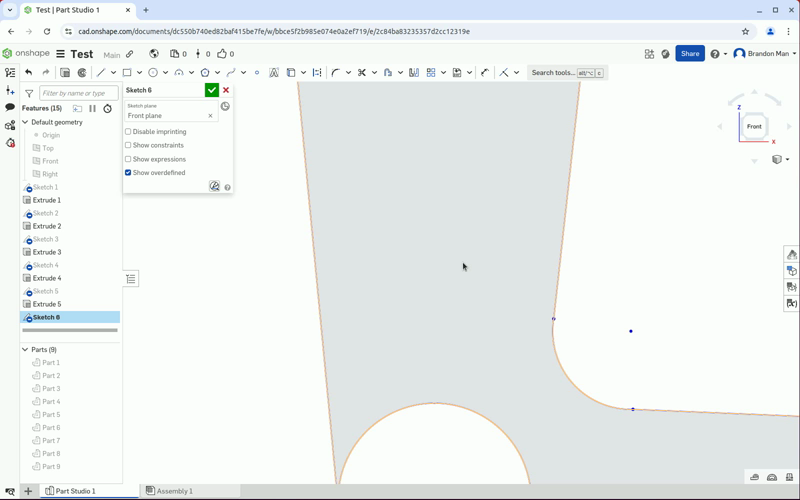
scroll(-6)
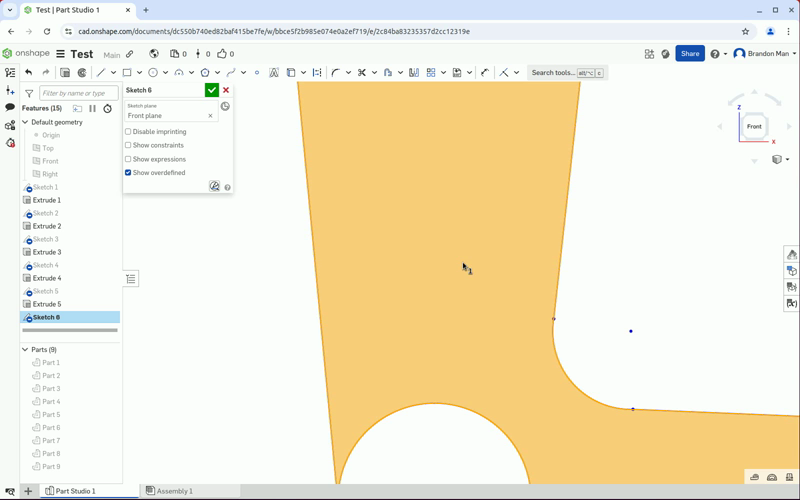
scroll(-6)
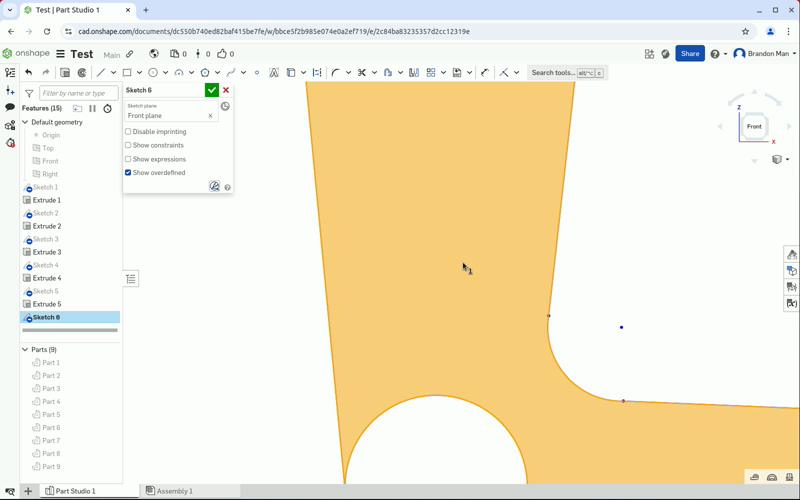
scroll(-6)
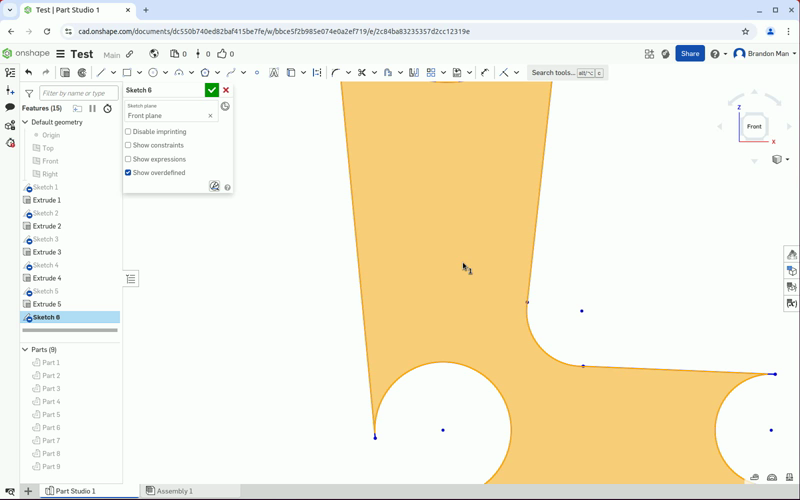
scroll(-6)
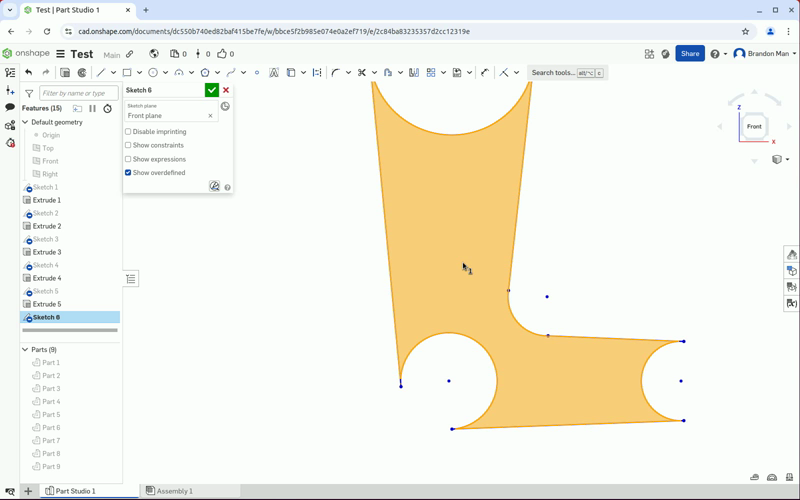
scroll(-6)
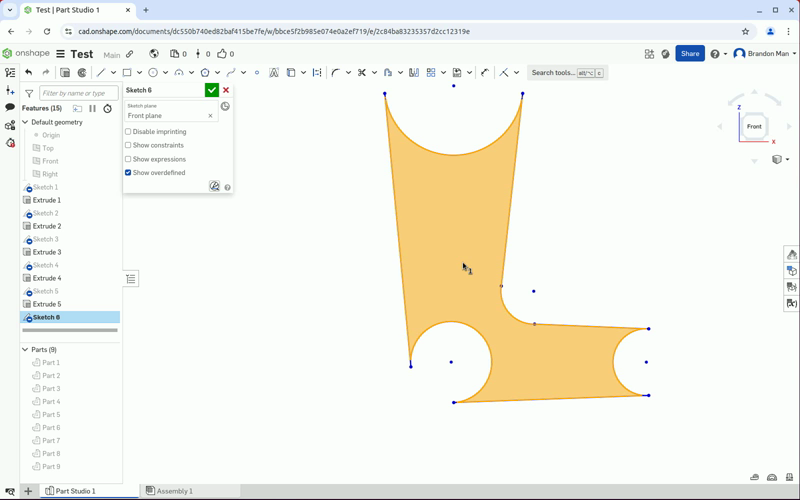
scroll(-6)
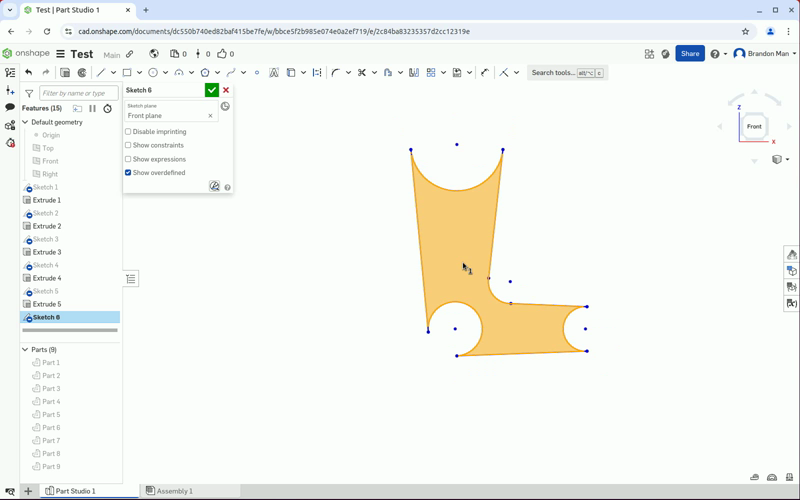
scroll(-6)
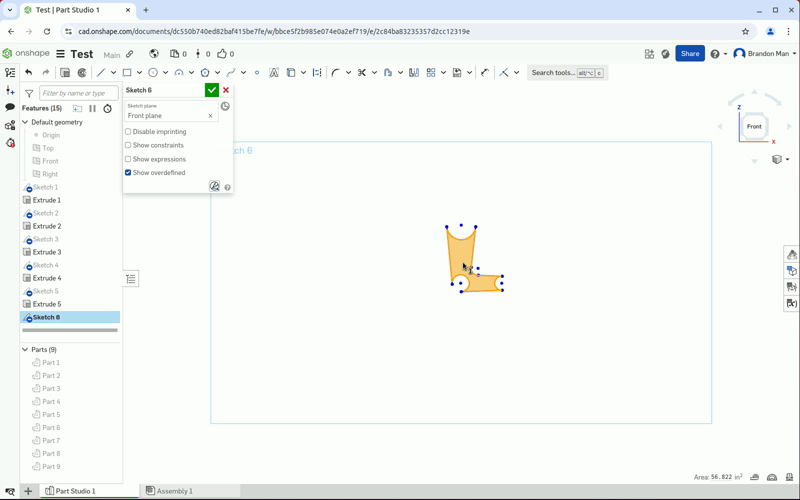
mouse_move(73, 352)
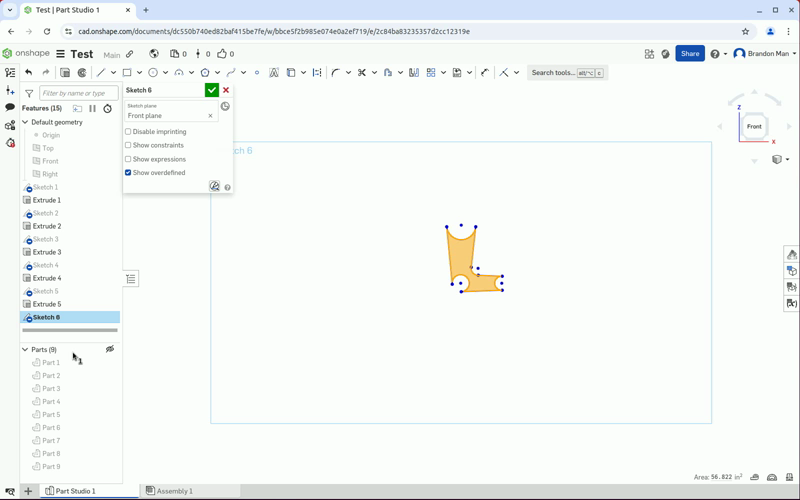
key(shift+y)
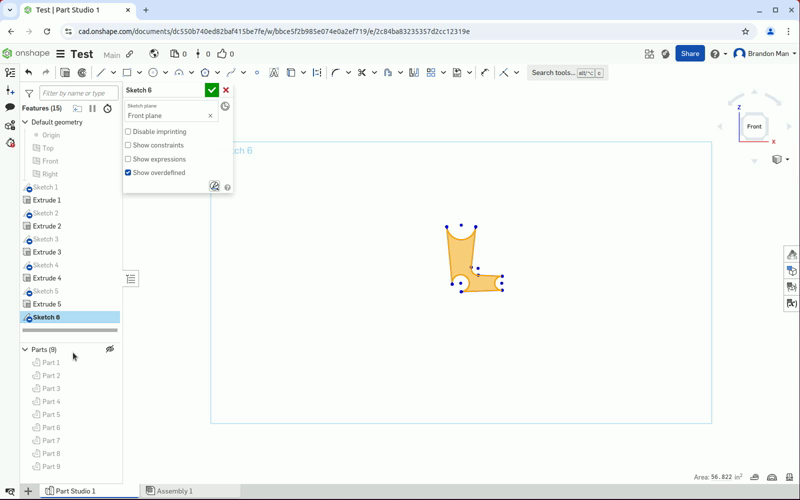
key(shift+e)
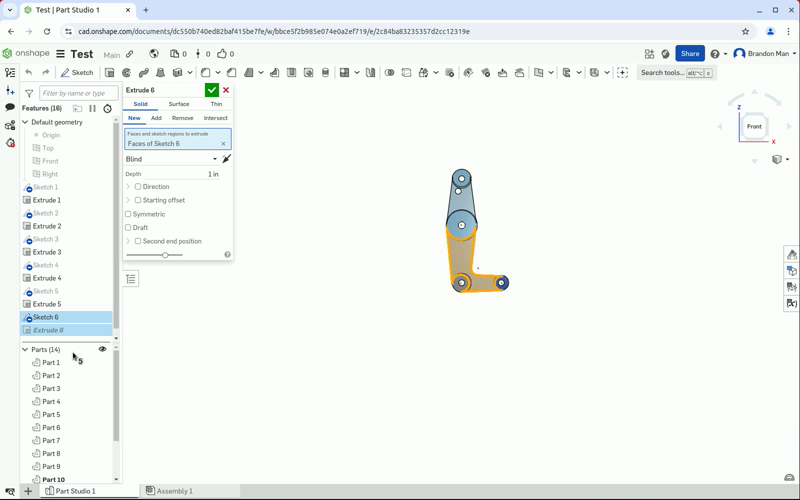
mouse_move(143, 106)
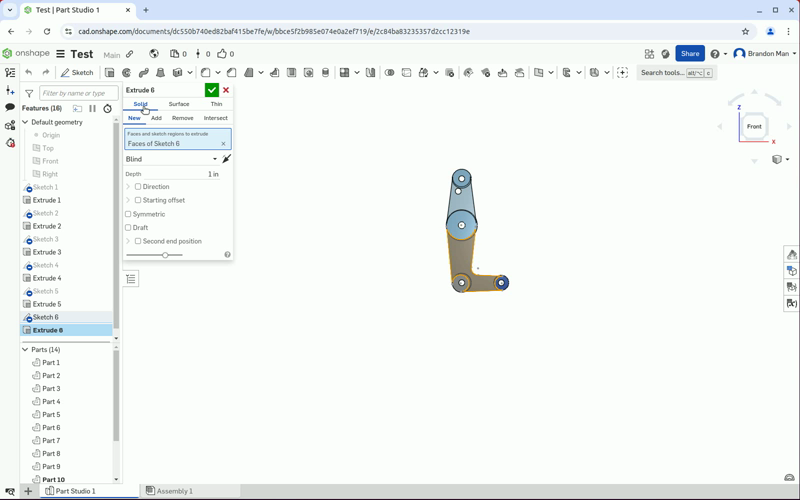
click(143, 106)
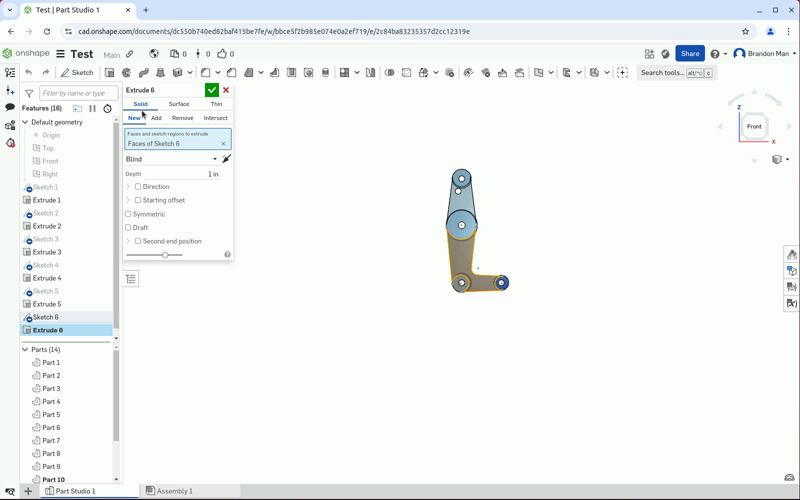
mouse_move(137, 120)
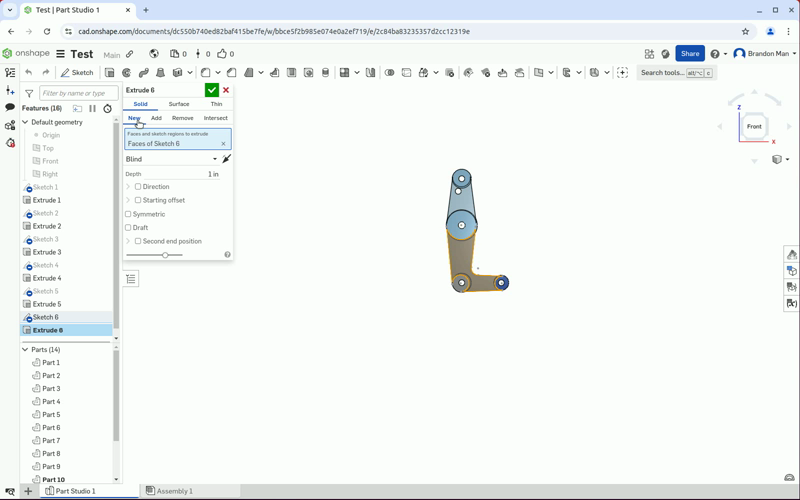
click(137, 120)
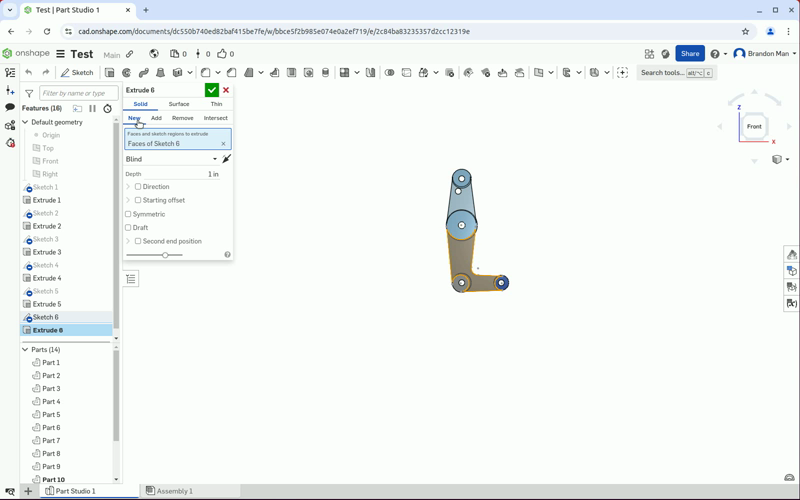
key(tab, 4)
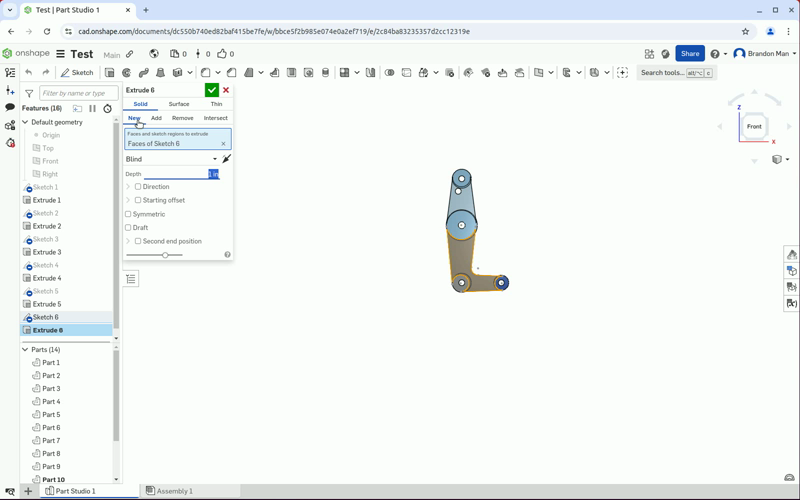
text(4.814)
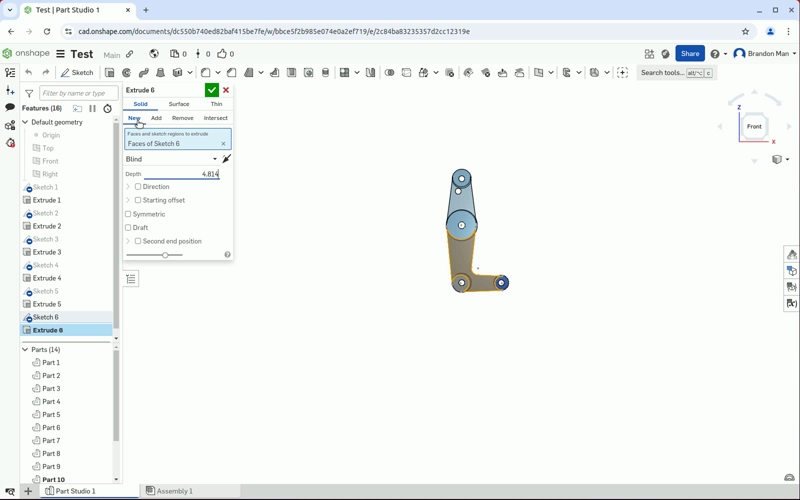
key(enter)
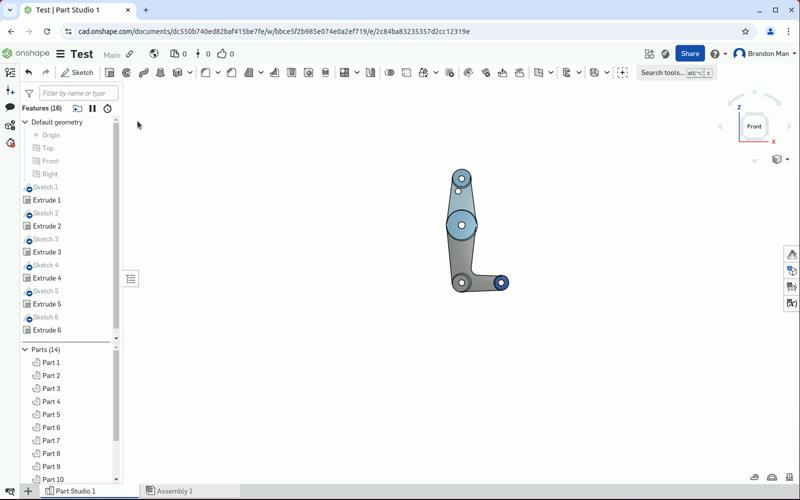
key(shift+h)
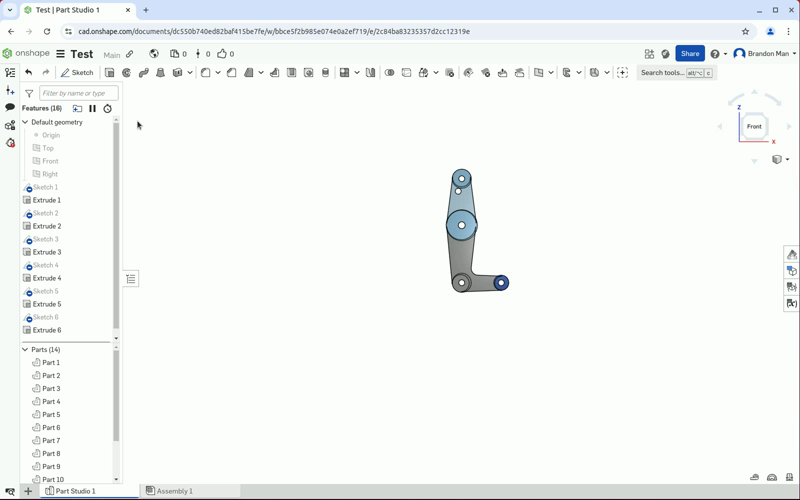
key(shift+h)
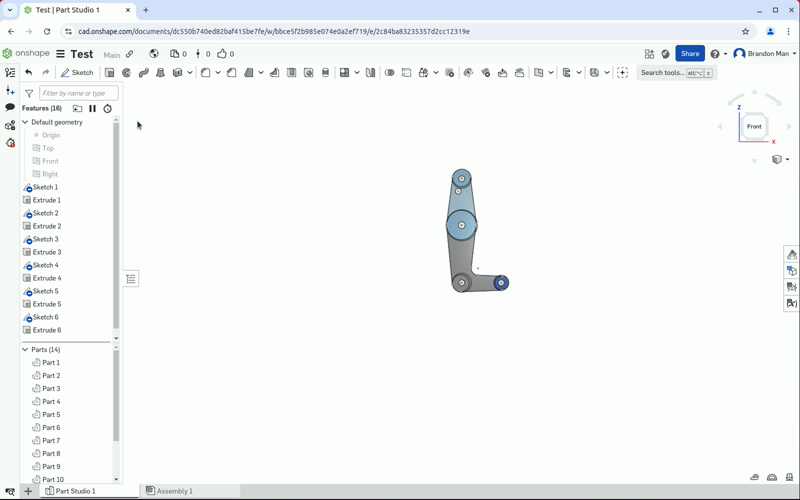
key(shift+7)
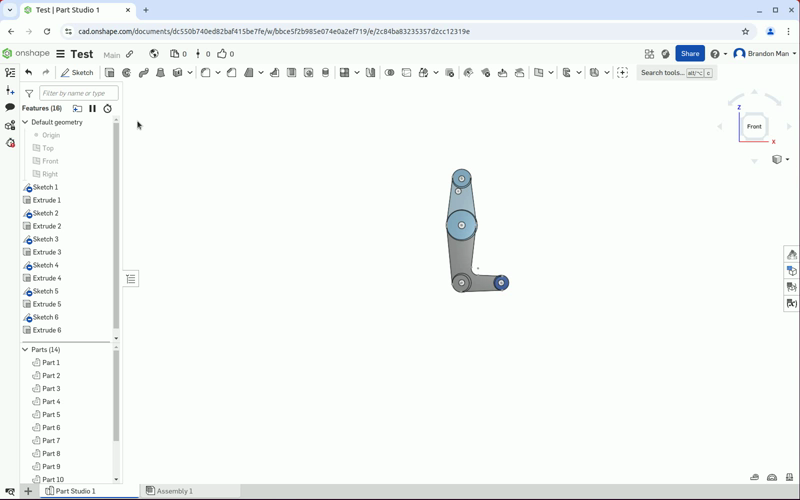
key(left, 2)
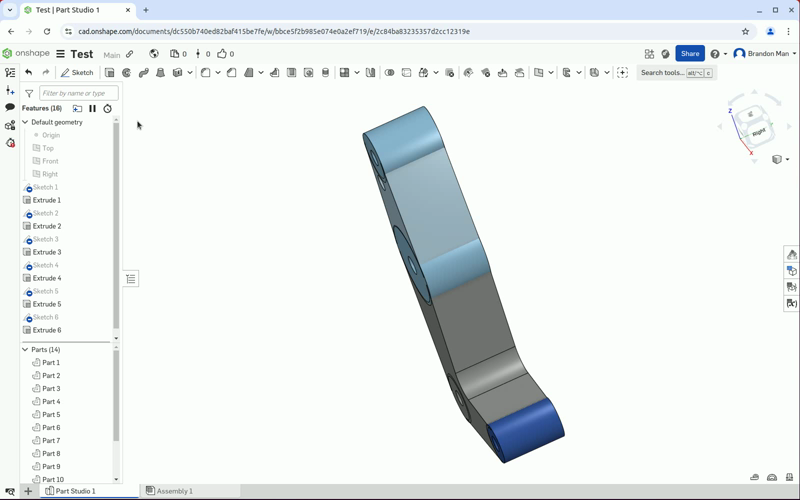
key(down, 2)
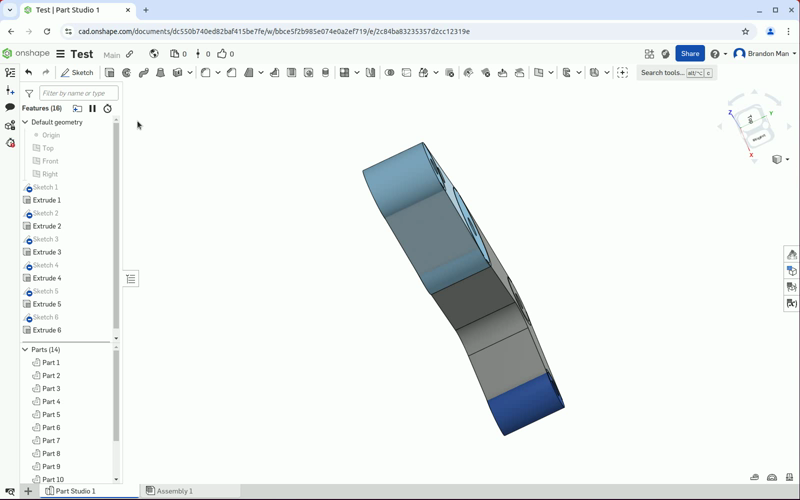
key(up, 2)
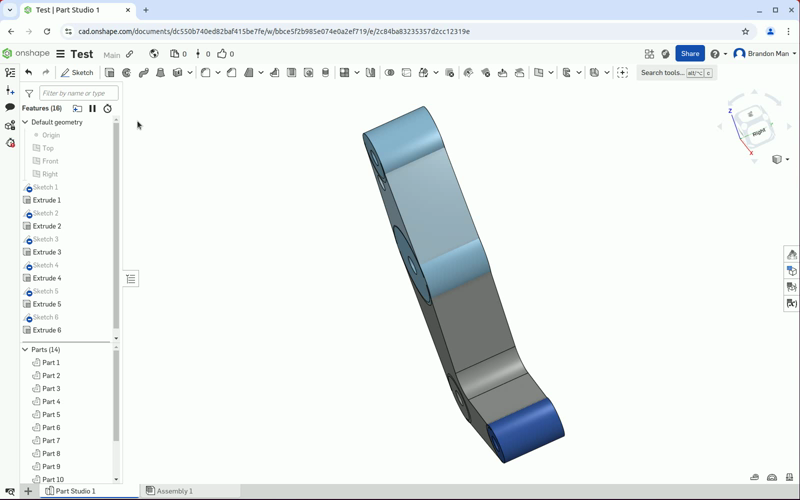
key(right, 2)
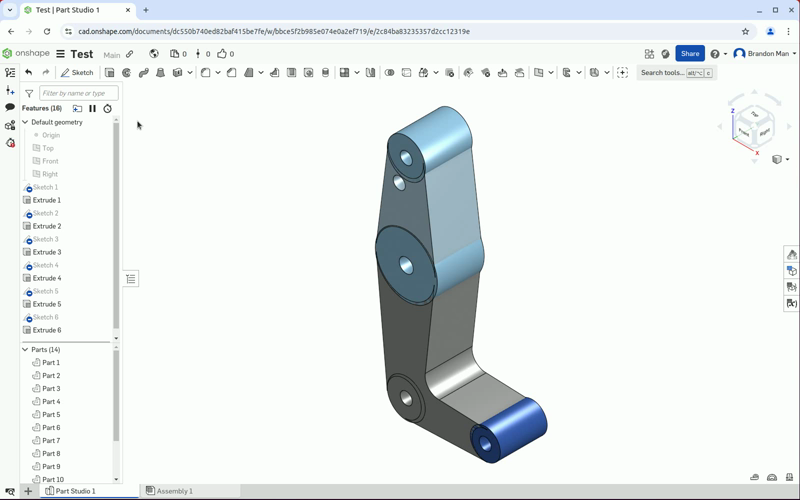
mouse_move(69, 189)
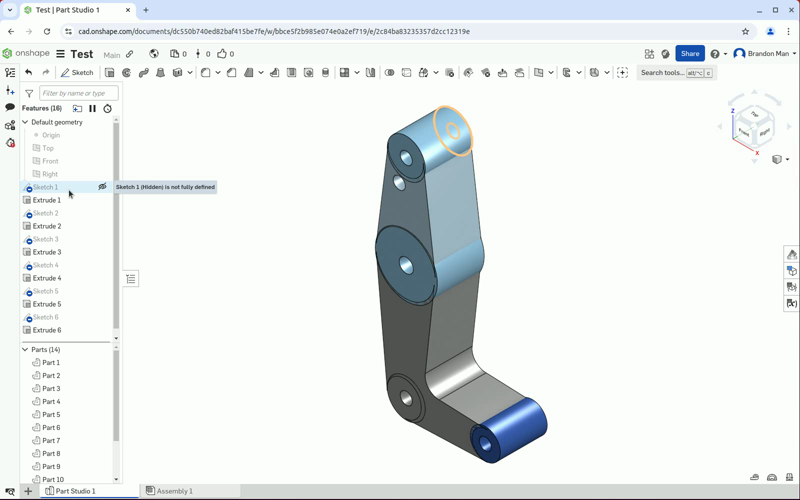
click(69, 189)